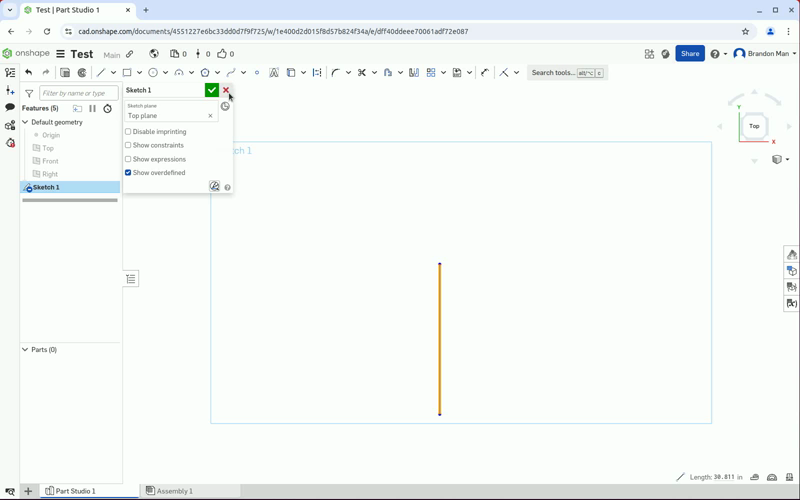
key(shift+h)
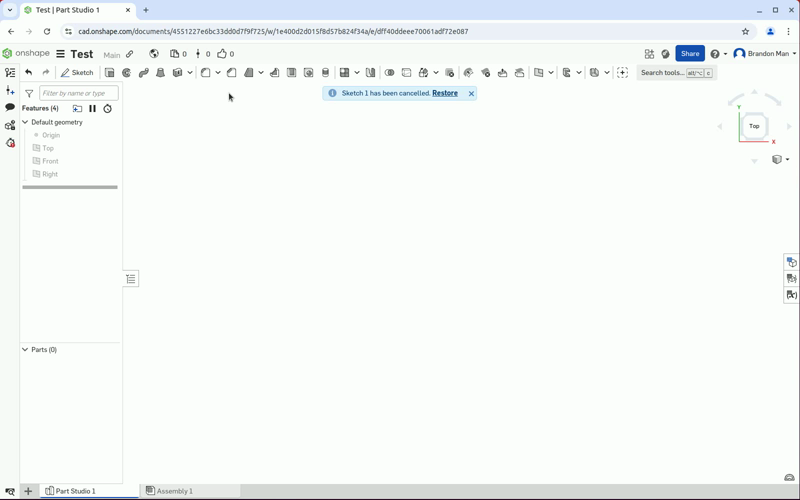
mouse_move(73, 352)
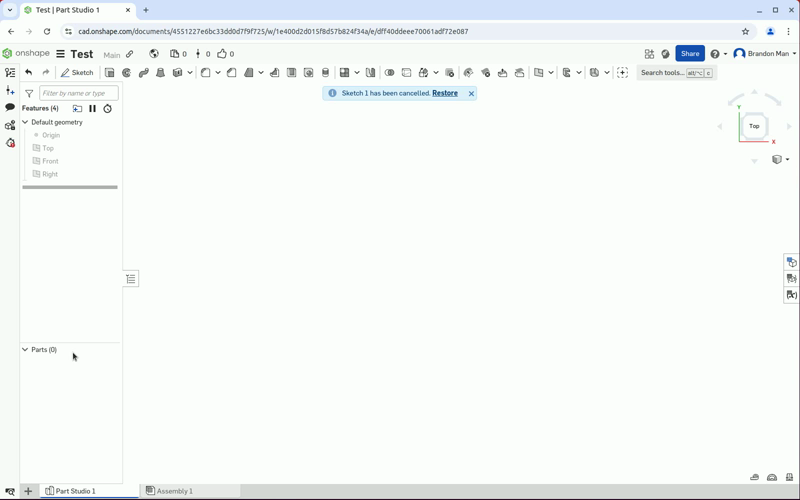
key(y)
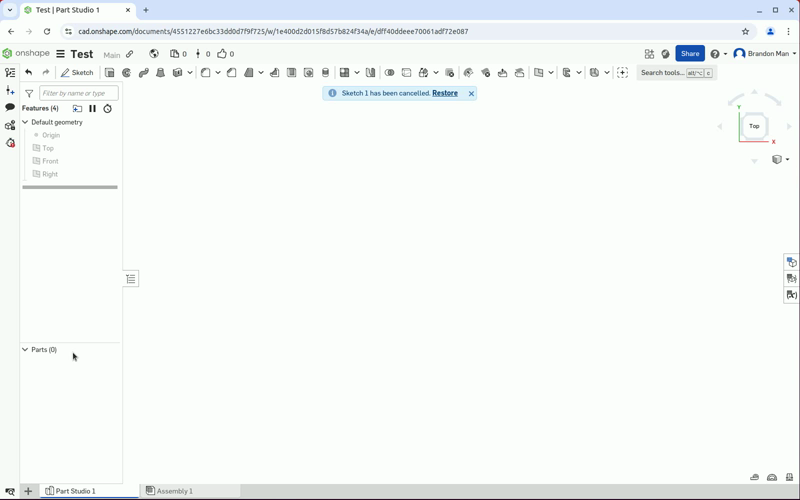
key(shift+p)
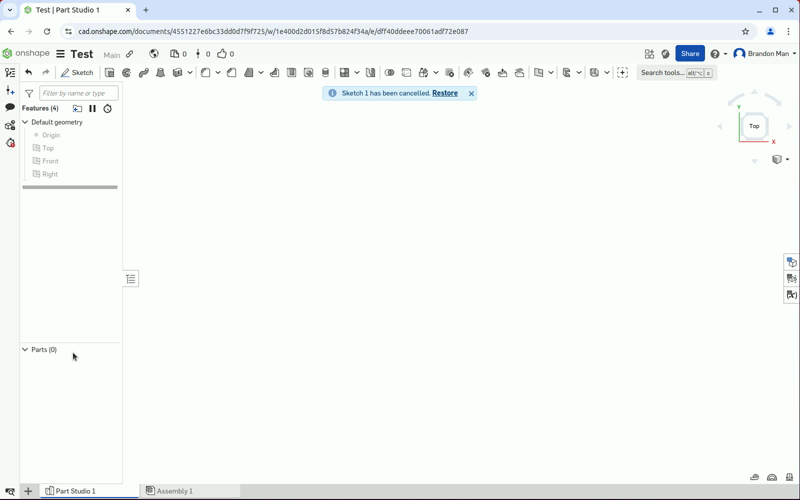
key(space)
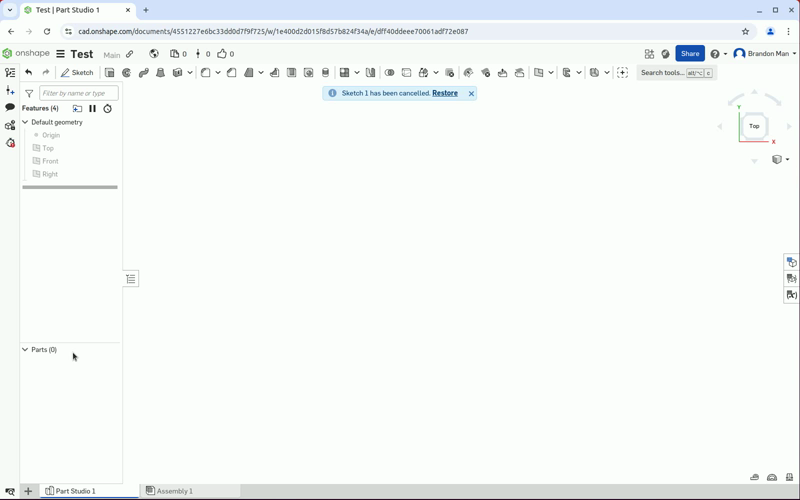
key_down(shift)
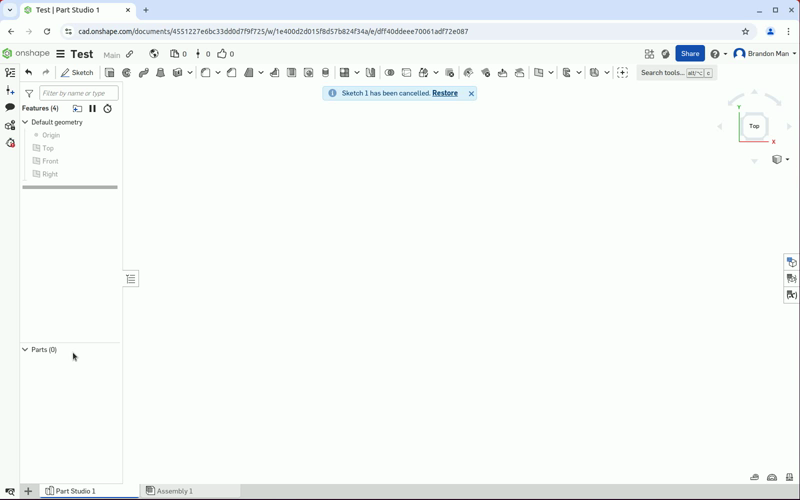
key(up)
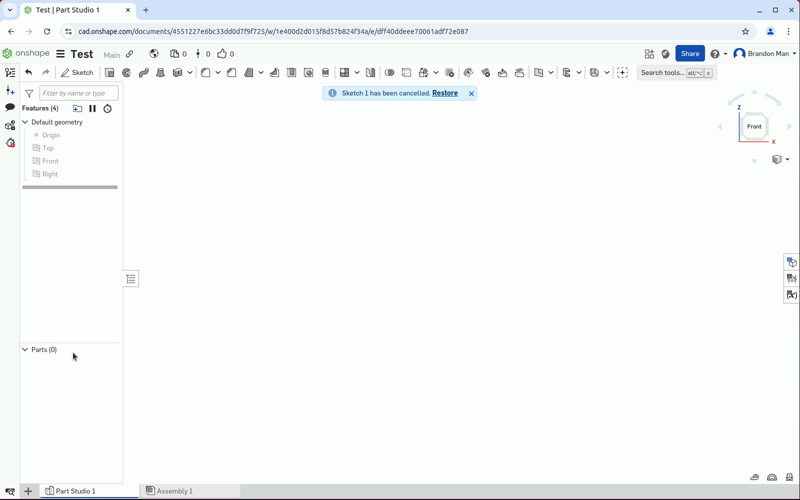
key_up(shift)
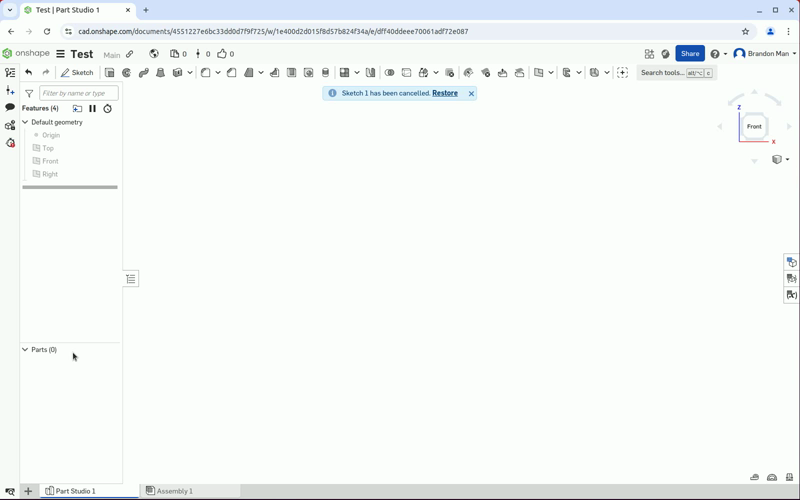
mouse_move(73, 352)
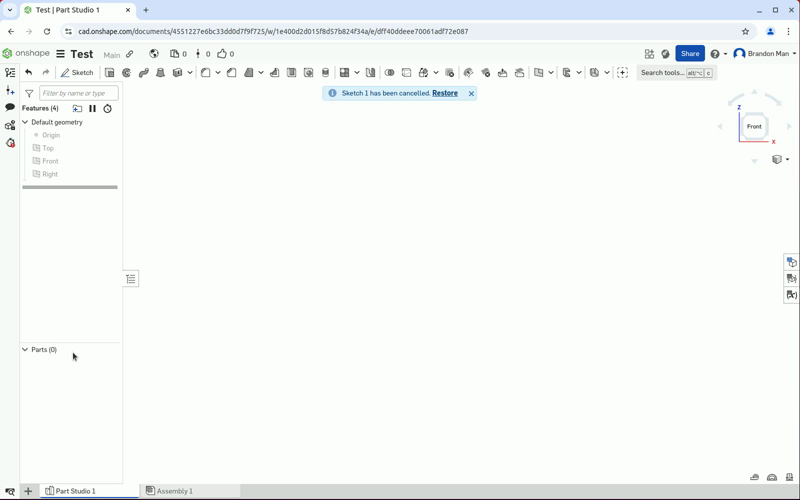
key(shift+y)
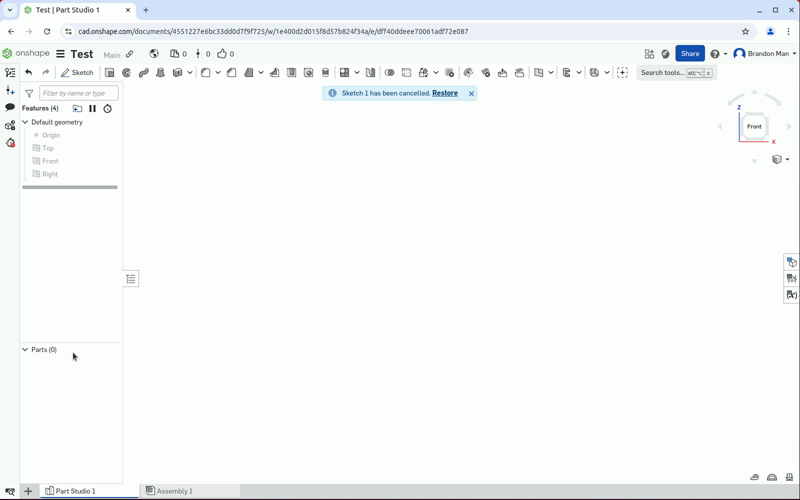
key(shift+s)
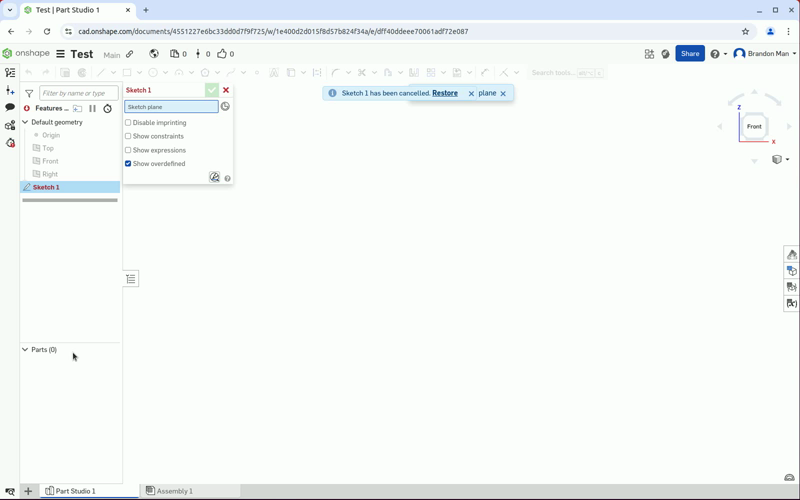
mouse_move(73, 163)
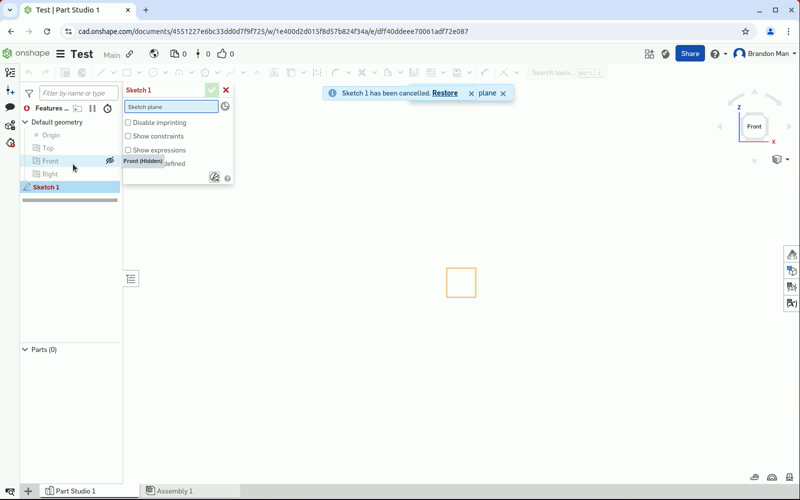
click(73, 163)
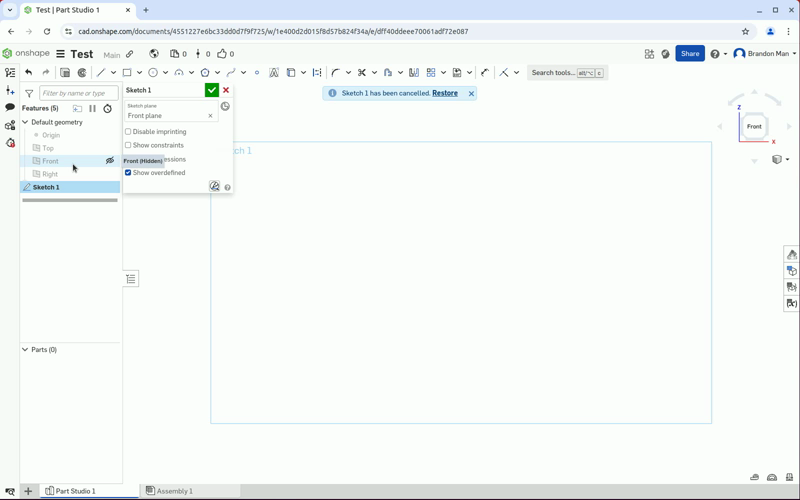
mouse_move(73, 352)
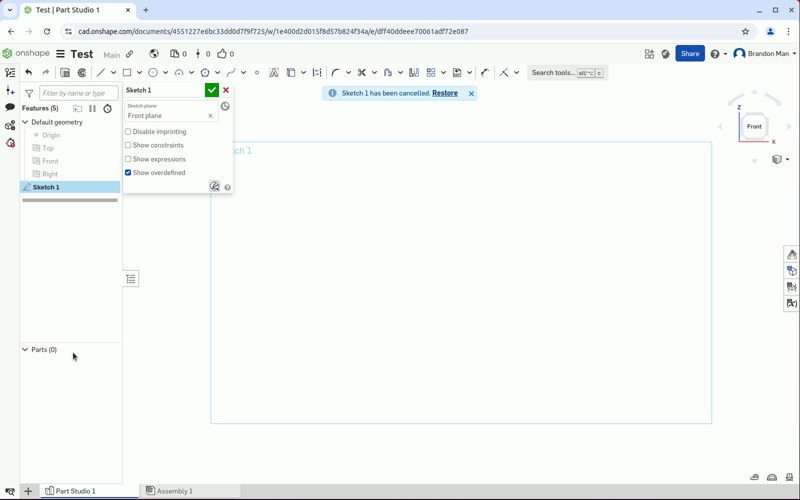
key(y)
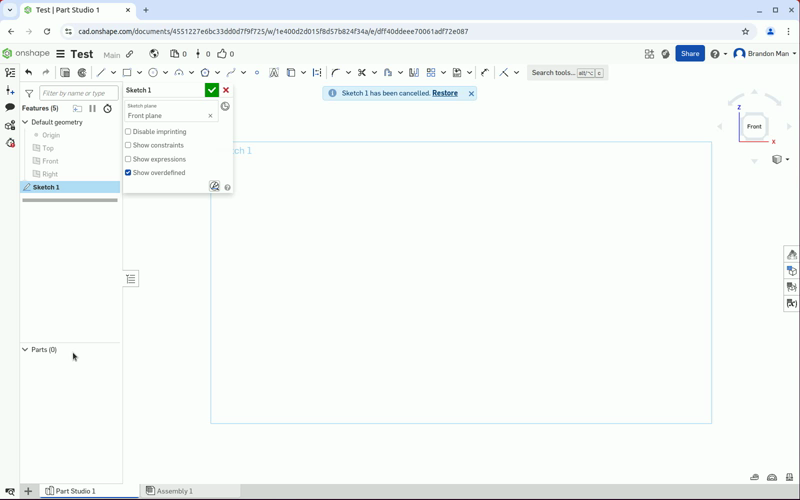
key(l)
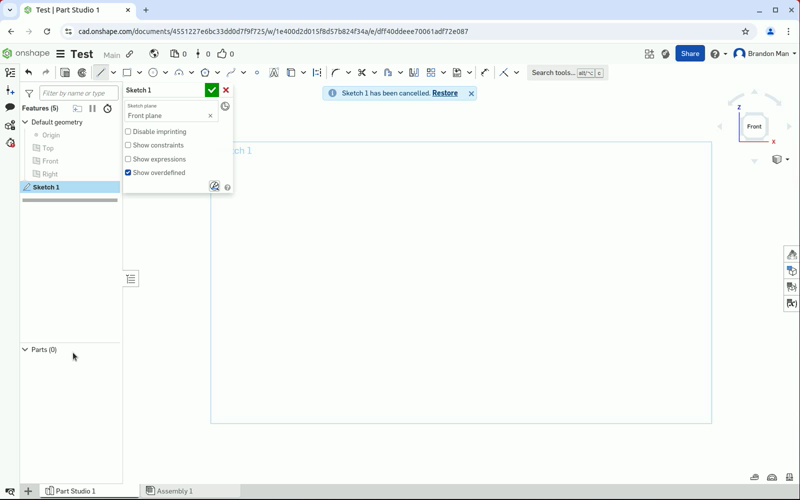
key_down(shift)
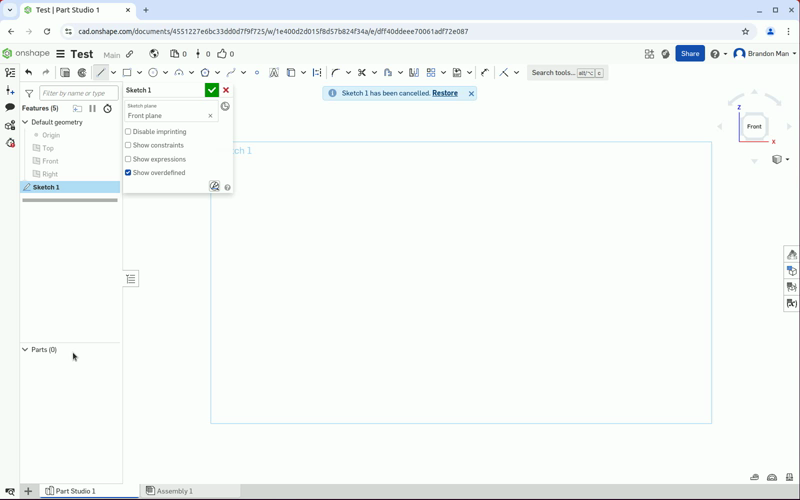
mouse_move(348, 231)
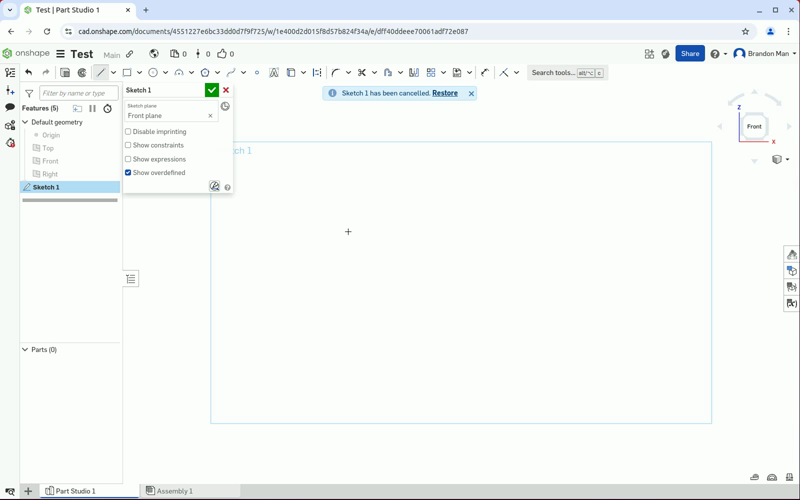
click(348, 231)
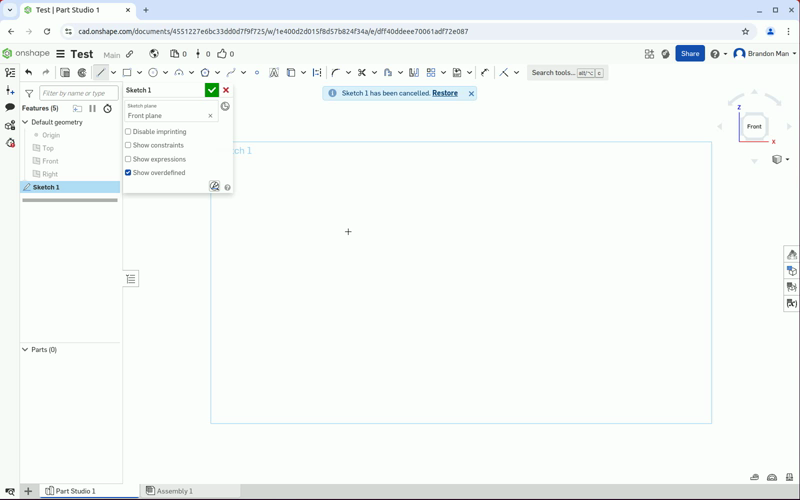
key_up(shift)
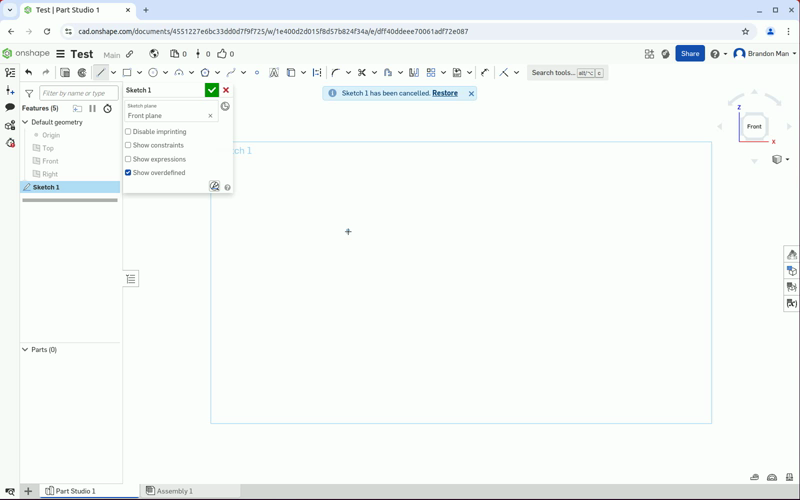
key_down(shift)
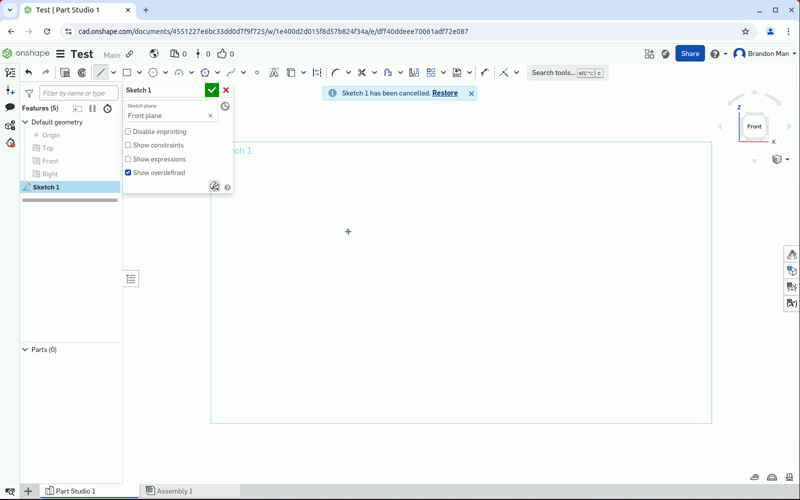
mouse_move(572, 231)
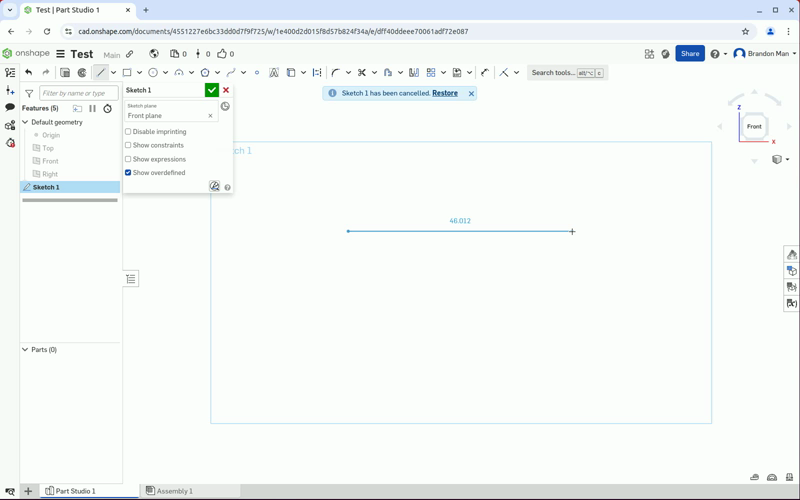
click(572, 231)
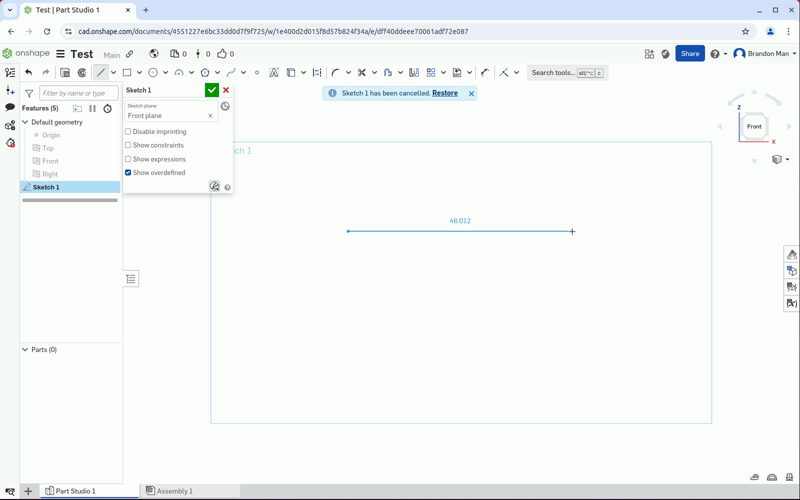
key_up(shift)
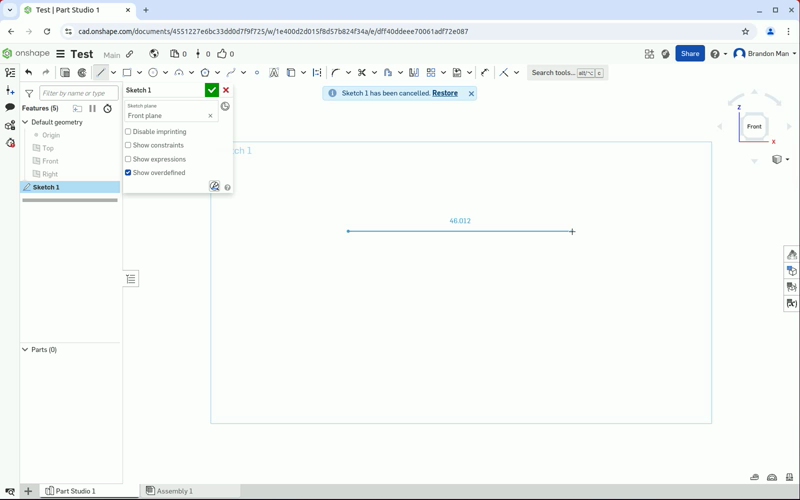
key_down(shift)
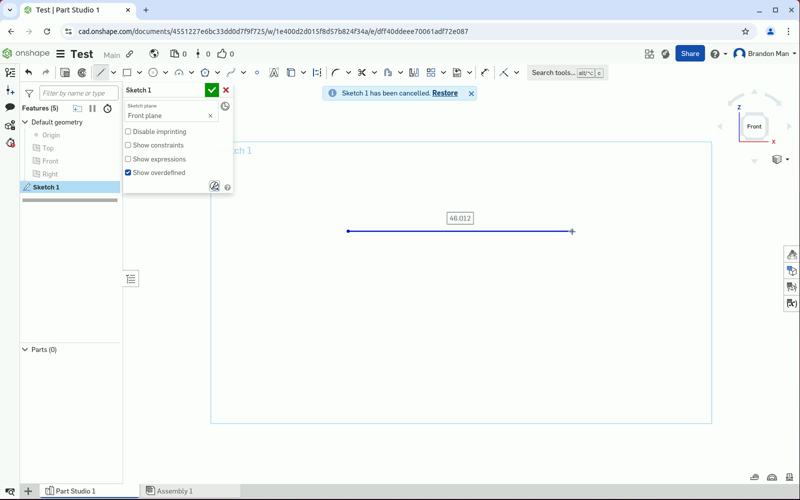
mouse_move(589, 231)
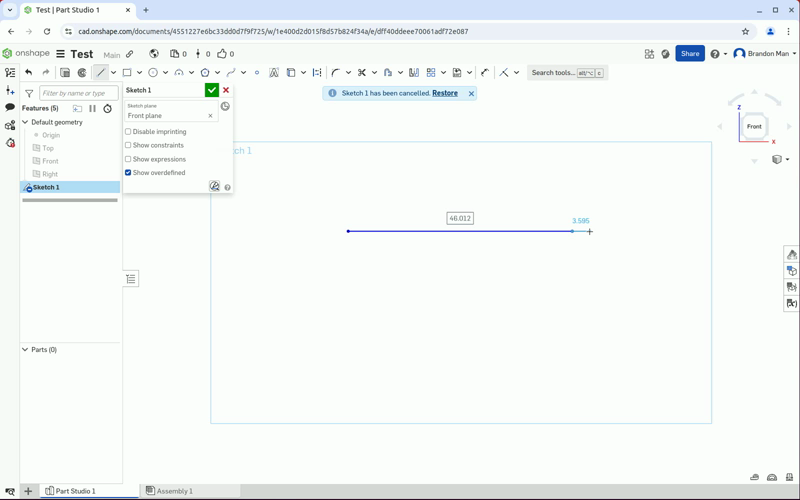
mouse_move(572, 219)
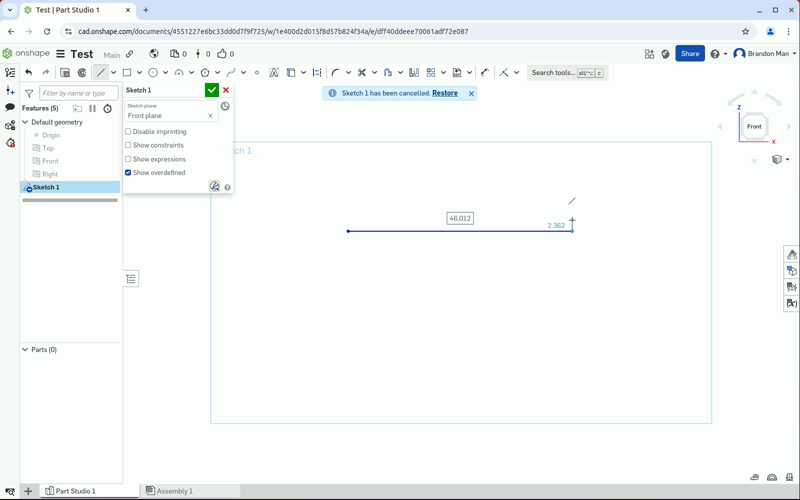
click(572, 219)
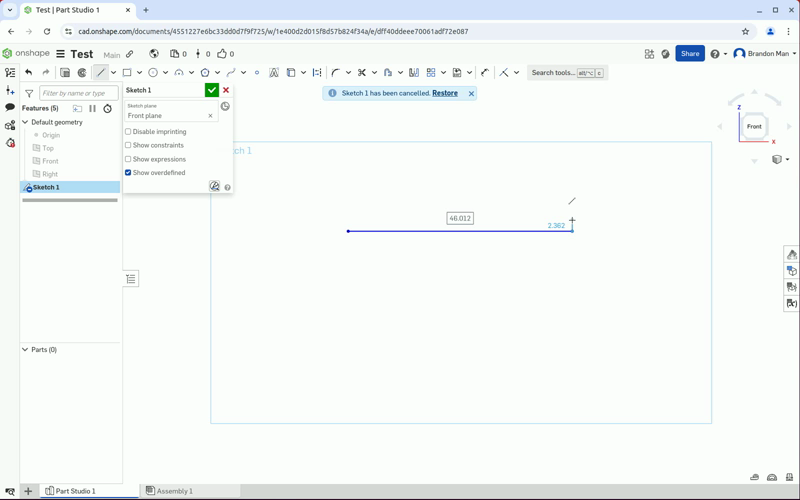
key_up(shift)
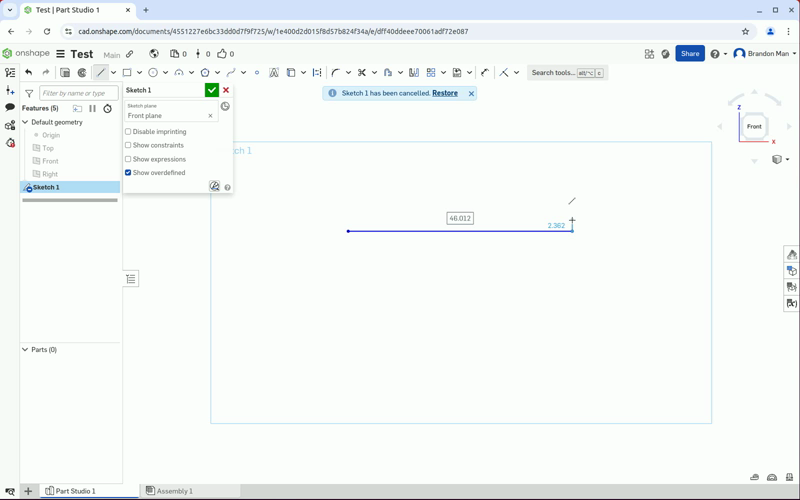
key_down(shift)
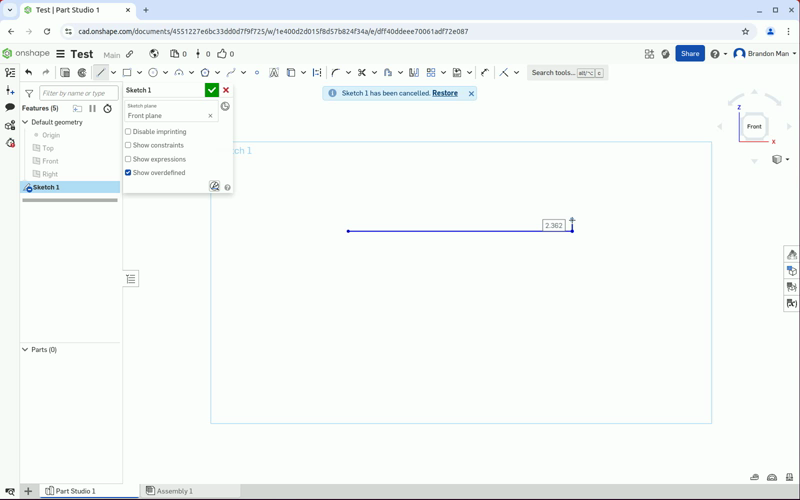
mouse_move(348, 219)
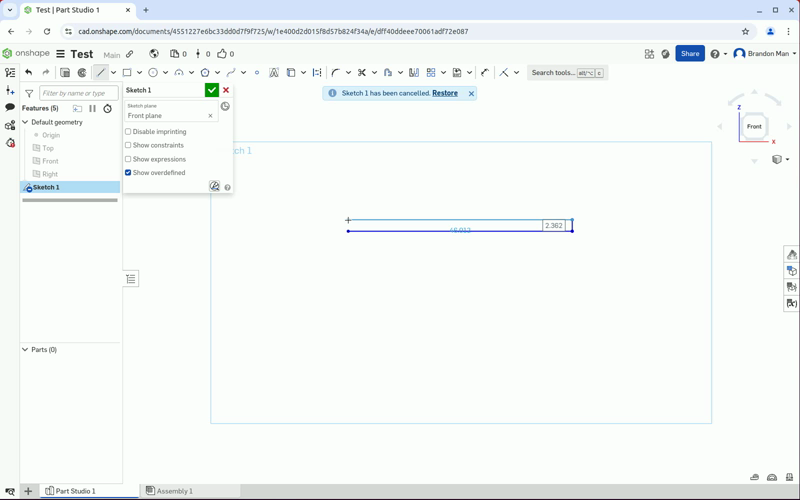
click(348, 219)
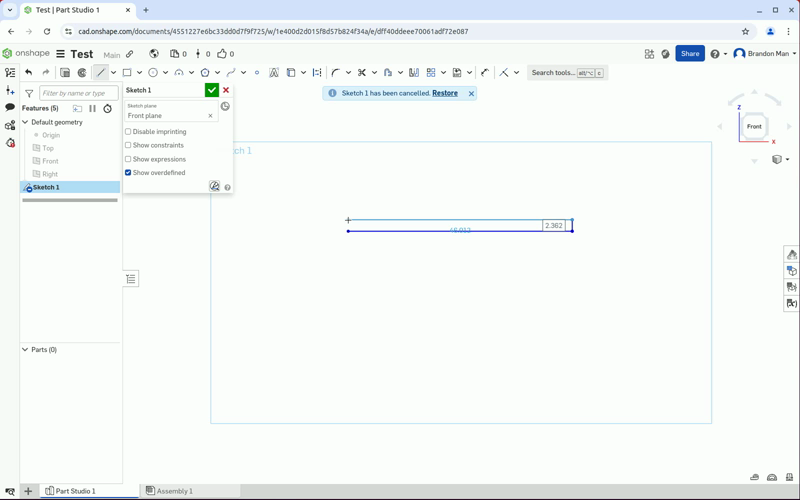
key_up(shift)
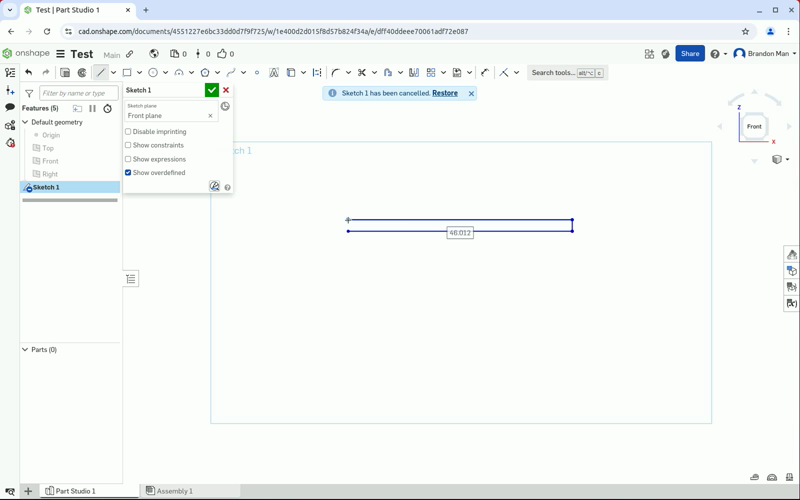
mouse_move(378, 219)
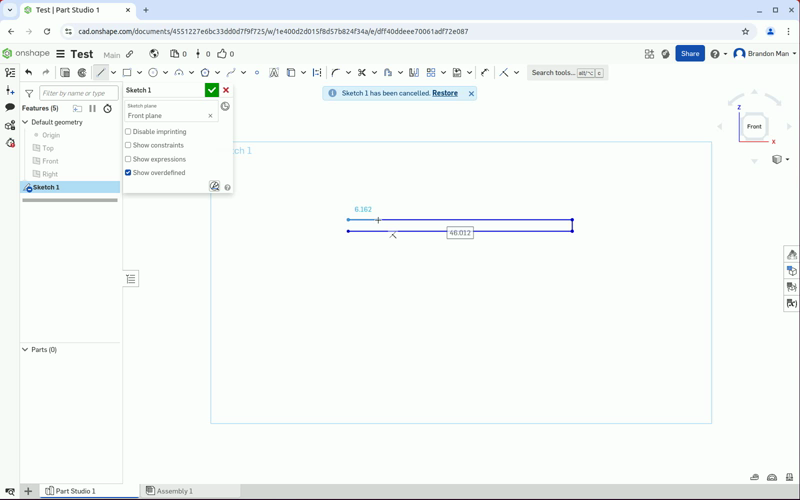
key_down(shift)
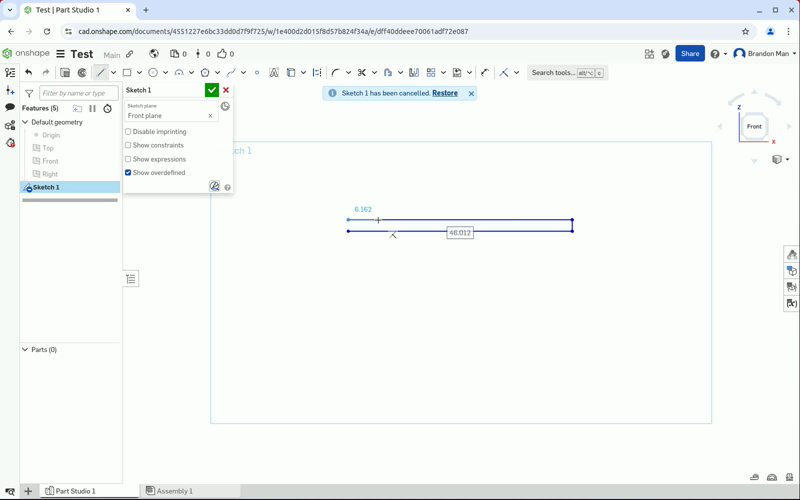
mouse_move(348, 231)
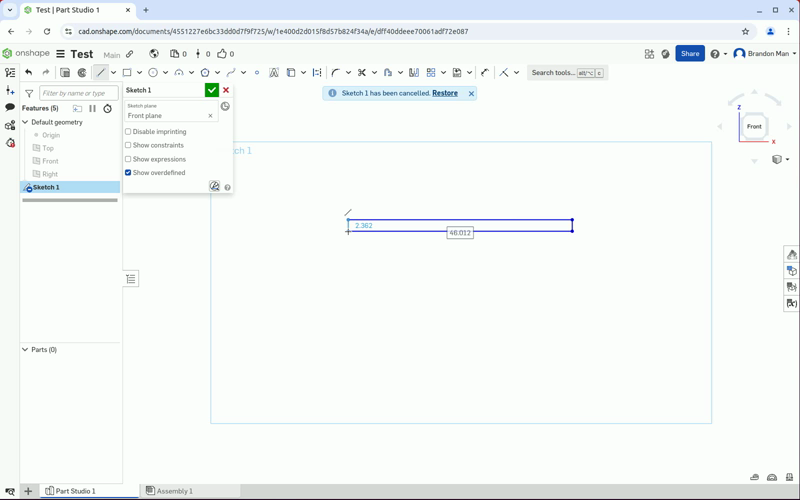
key_up(shift)
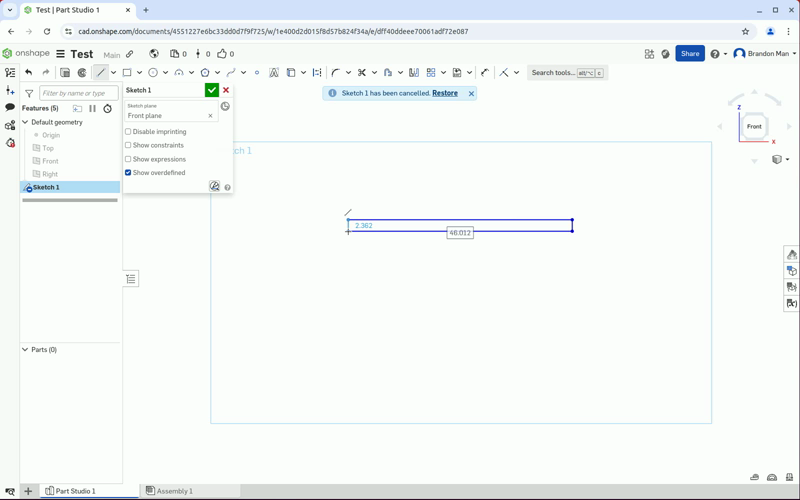
click(348, 231)
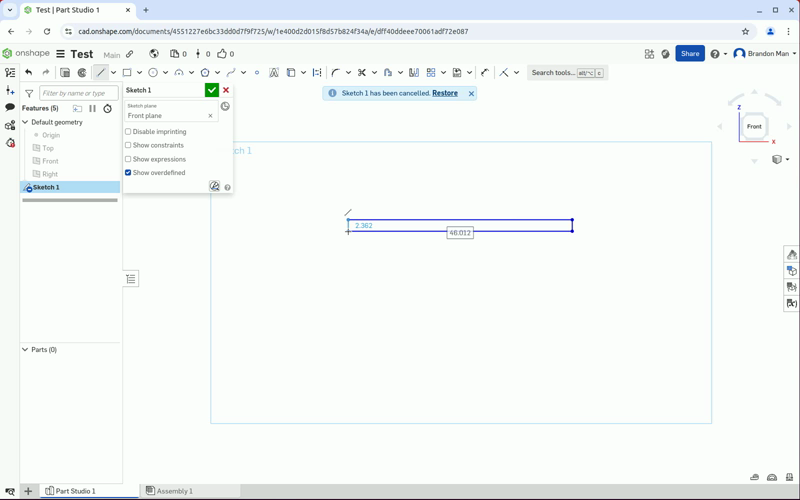
key(esc)
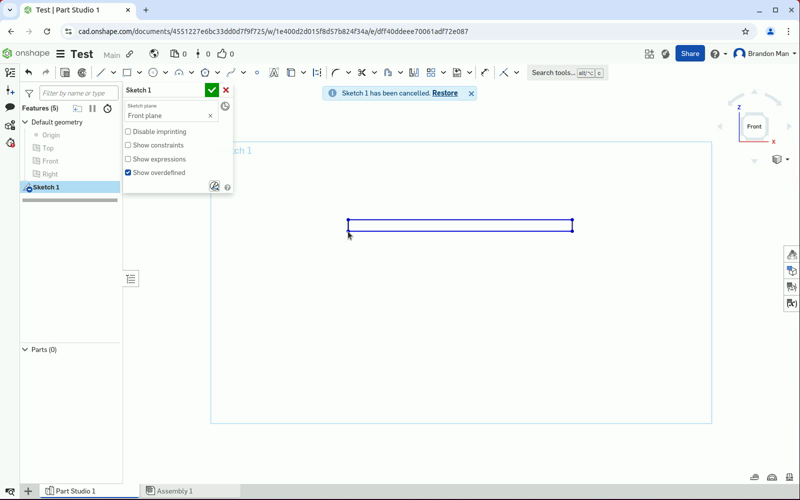
mouse_move(523, 222)
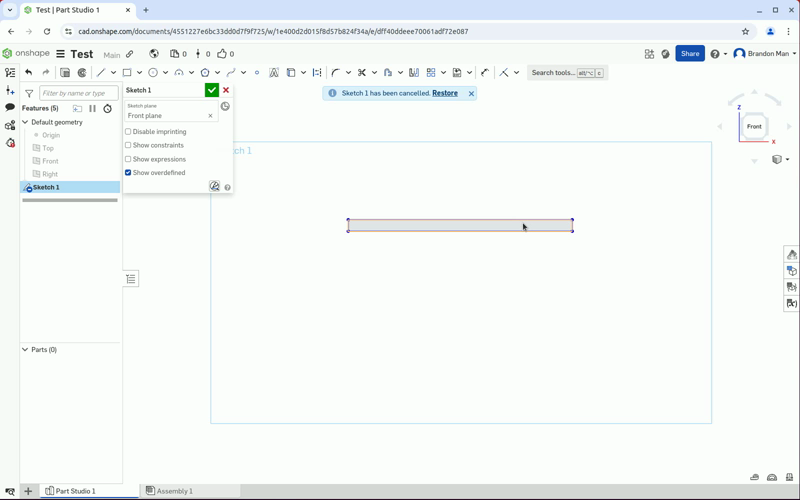
click(523, 222)
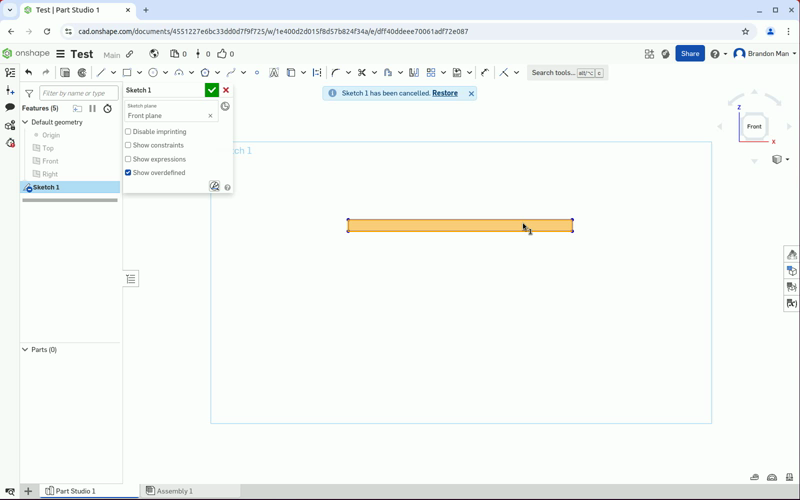
mouse_move(73, 352)
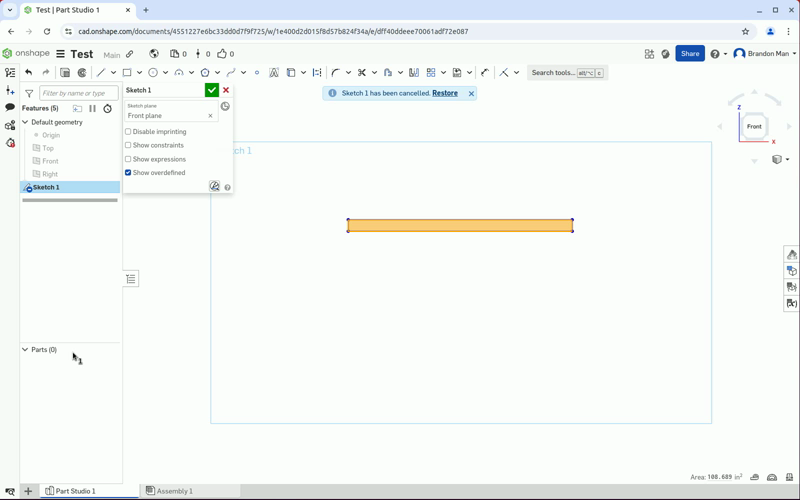
key(shift+y)
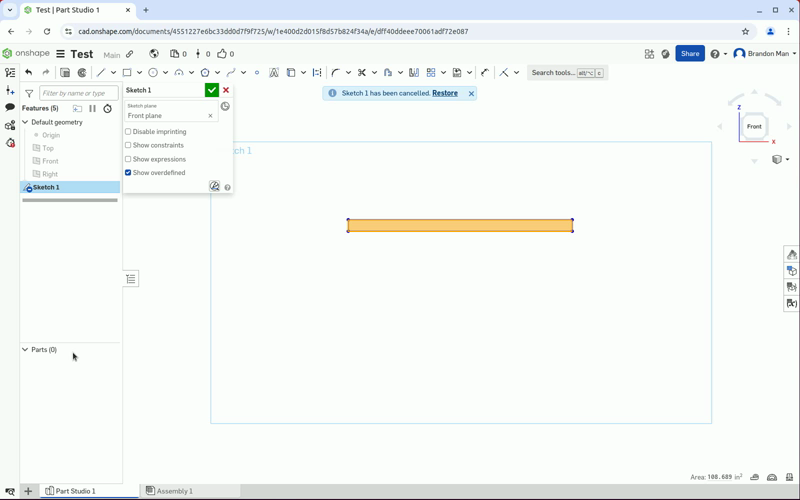
key(shift+e)
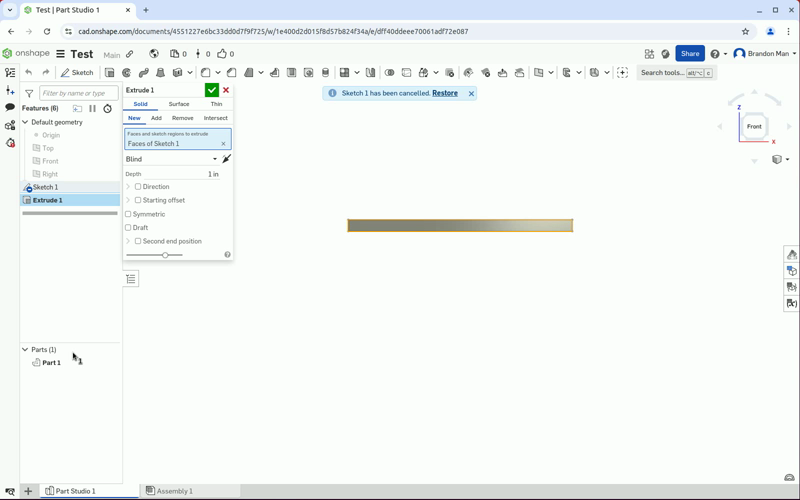
mouse_move(143, 106)
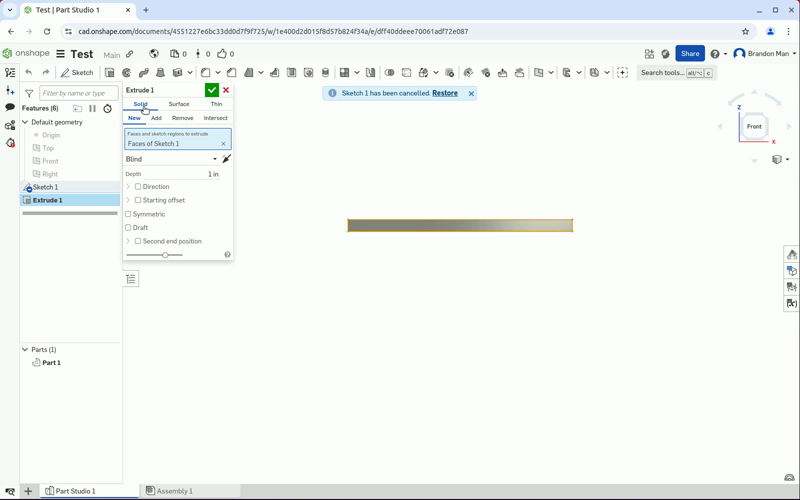
click(143, 106)
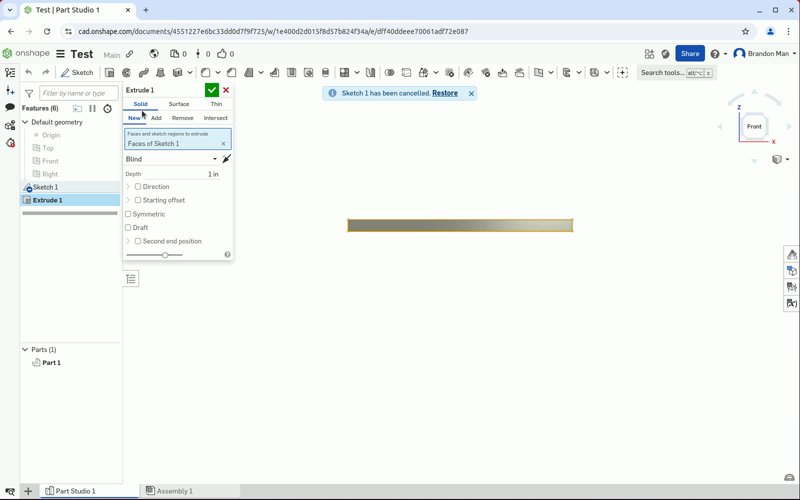
mouse_move(137, 120)
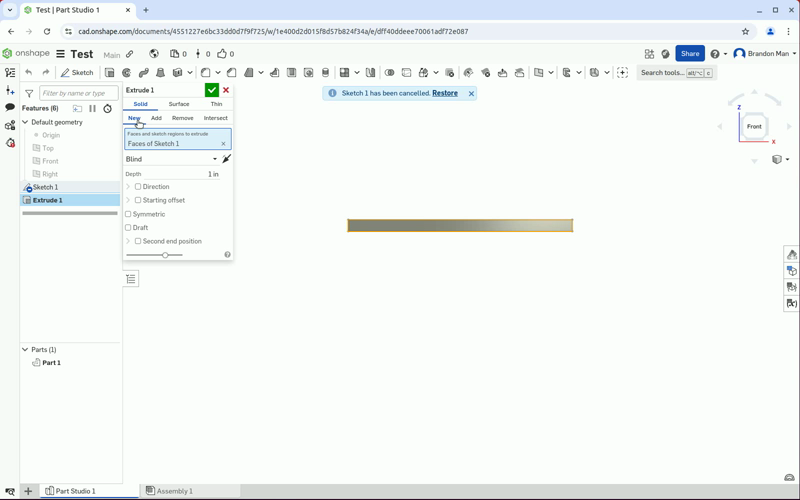
click(137, 120)
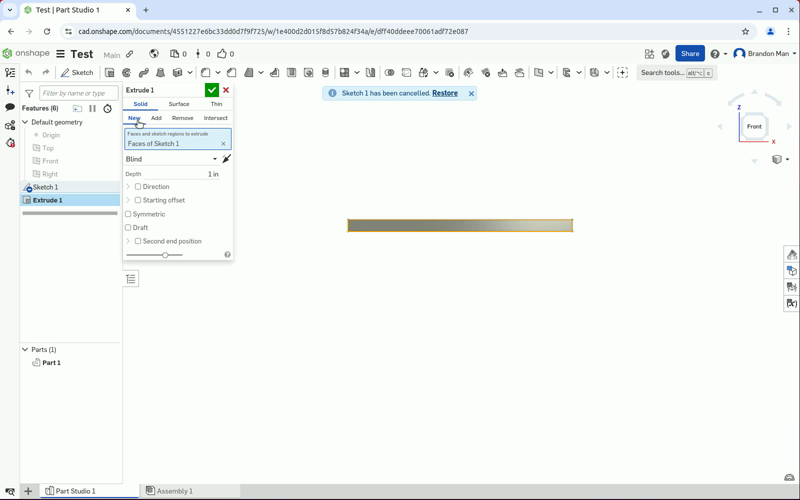
key(tab, 4)
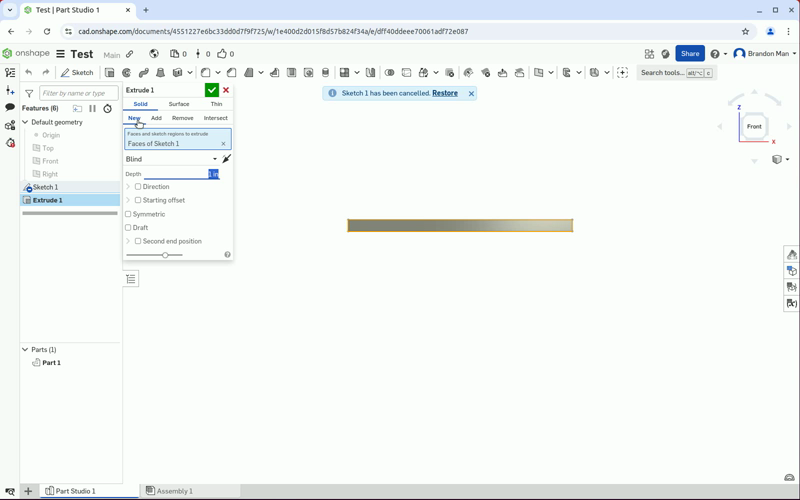
text(3.37)
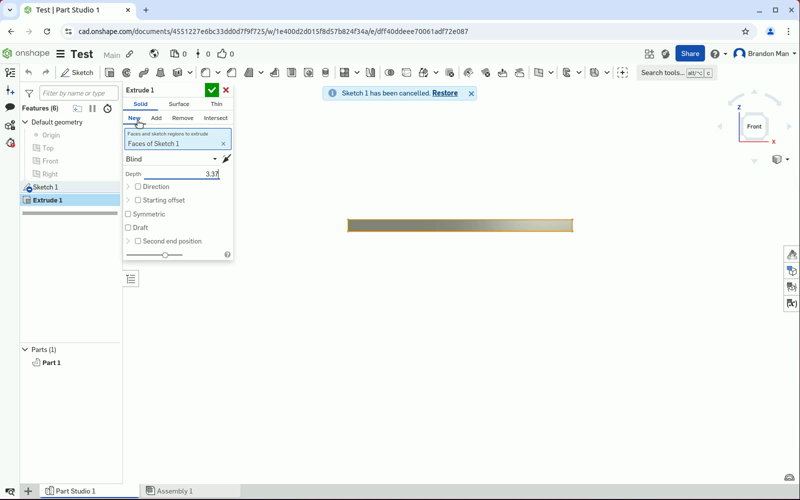
key(enter)
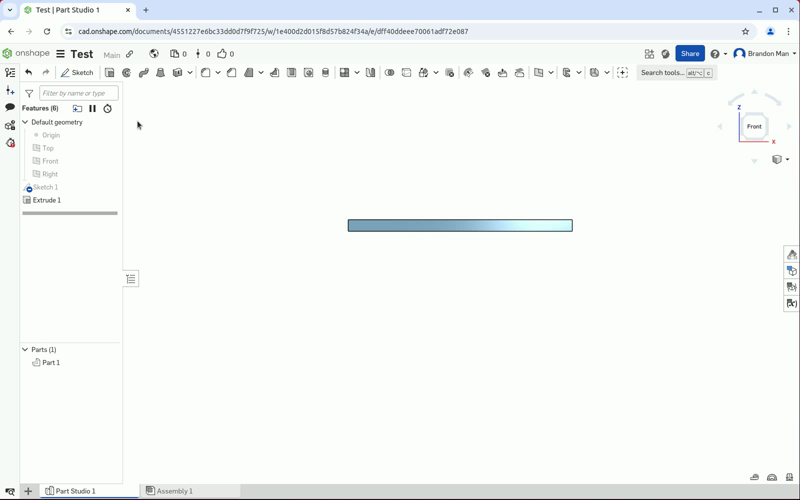
key(shift+h)
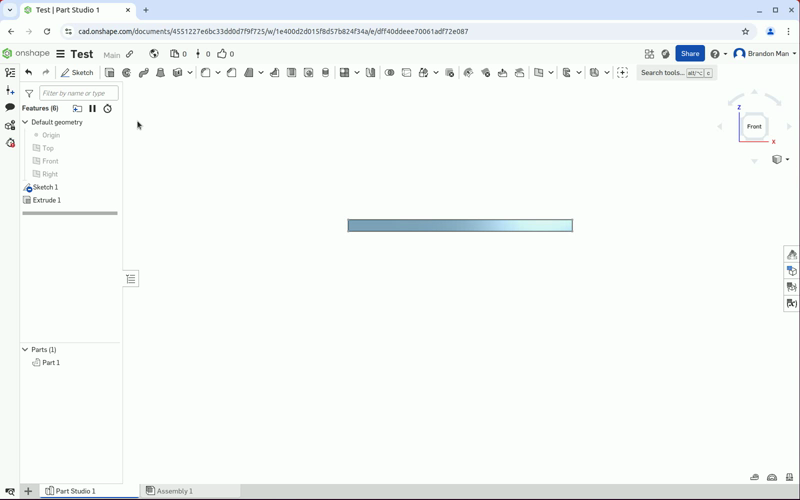
key(shift+h)
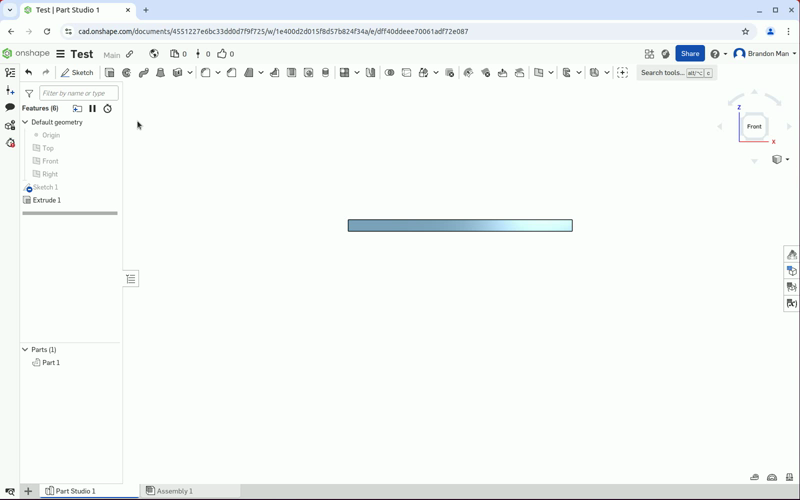
mouse_move(73, 189)
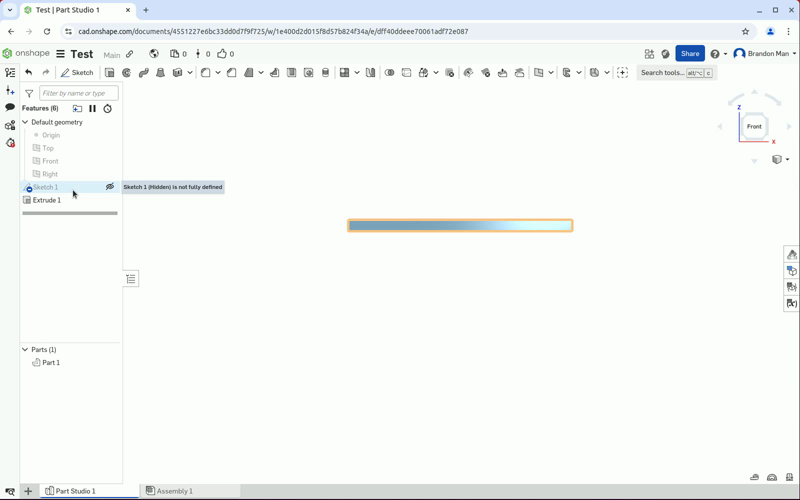
click(73, 189)
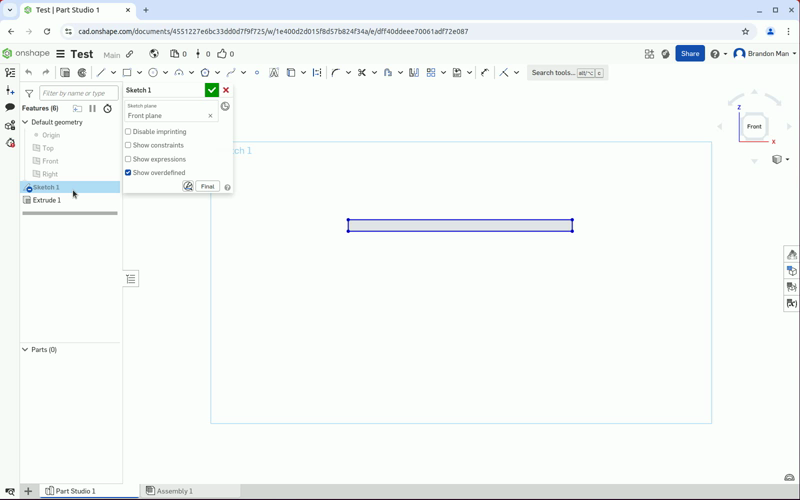
mouse_move(229, 92)
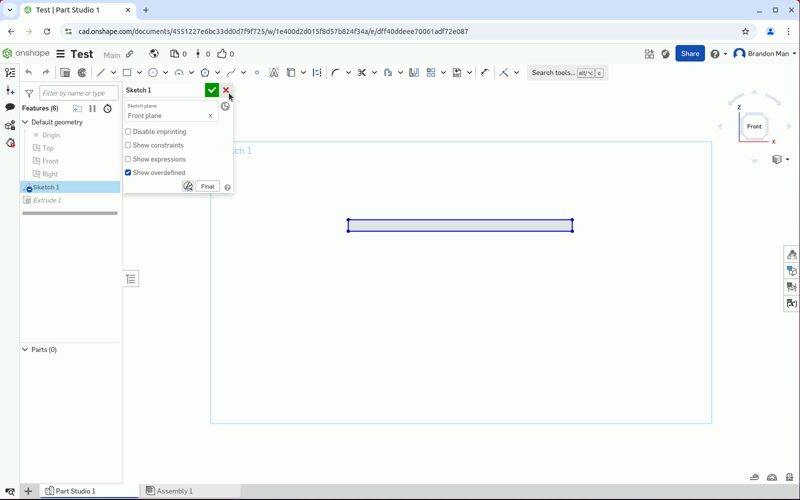
click(229, 92)
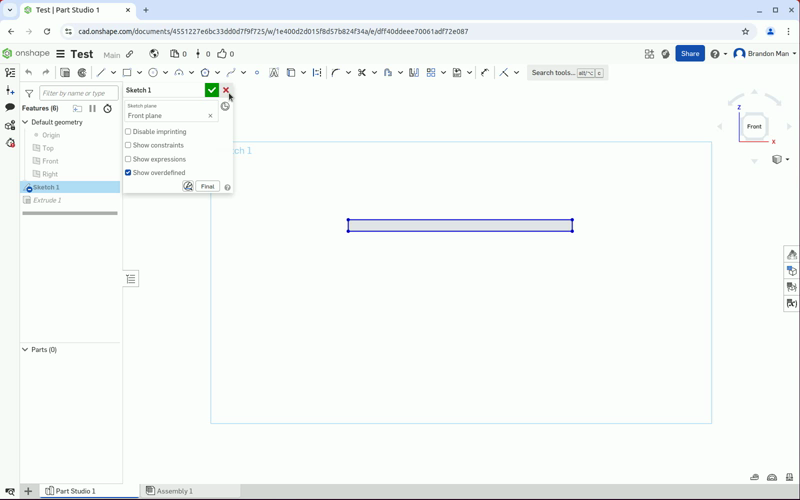
key(shift+s)
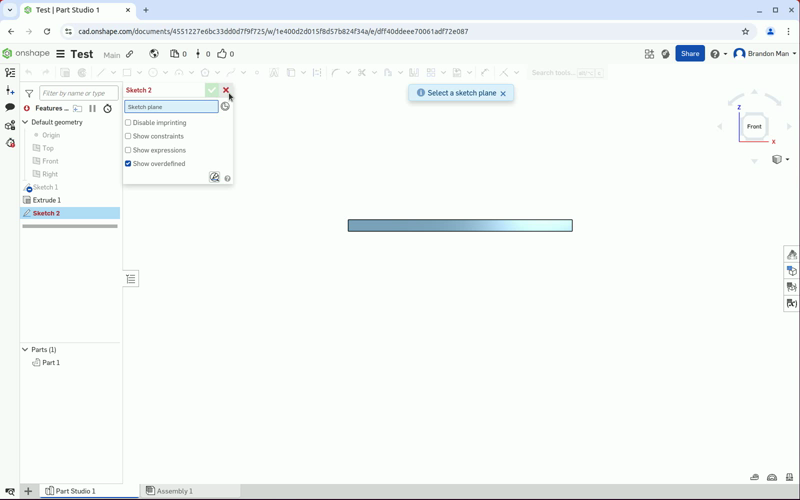
mouse_move(73, 163)
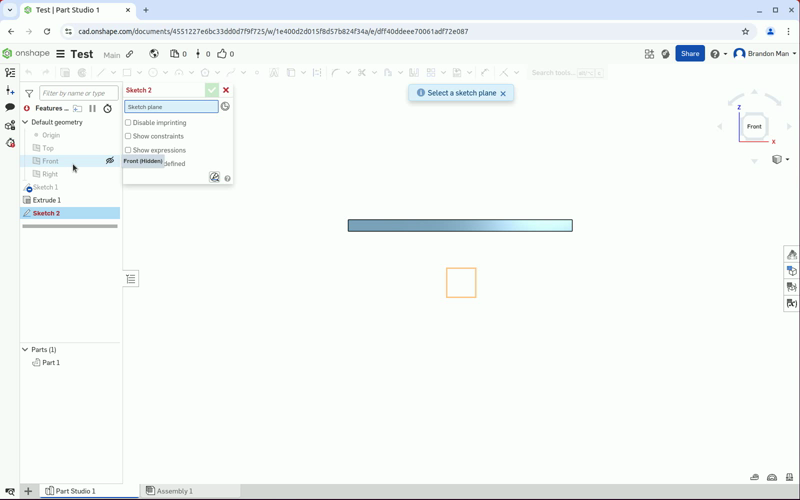
click(73, 163)
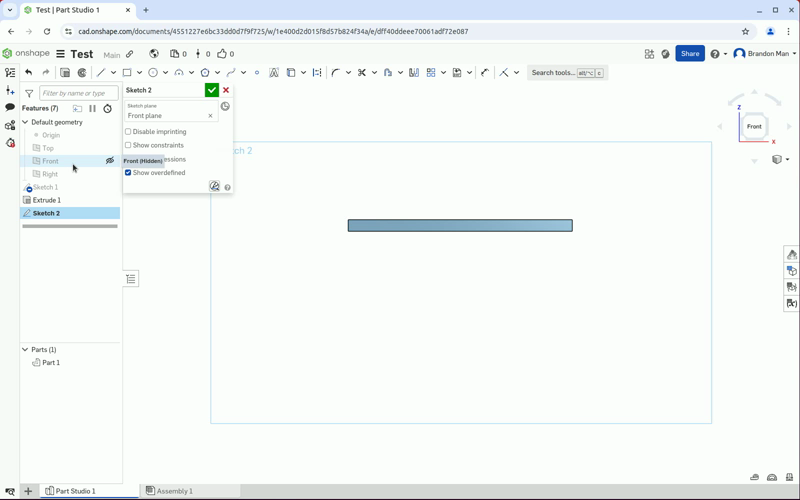
mouse_move(73, 352)
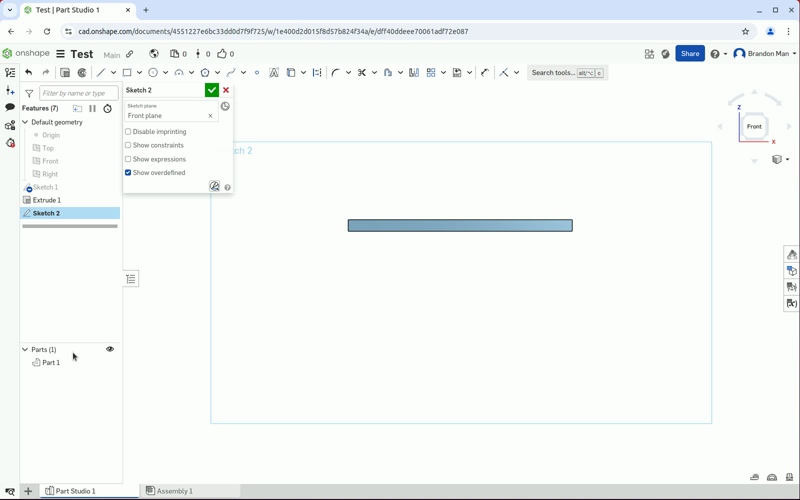
key(y)
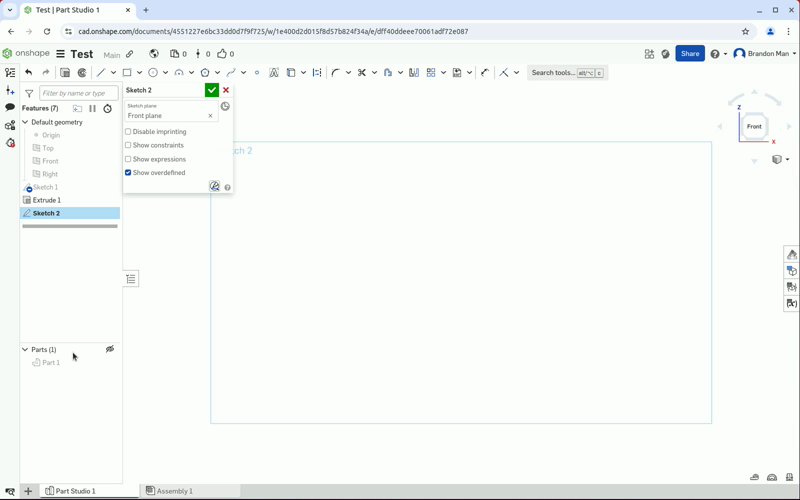
key(l)
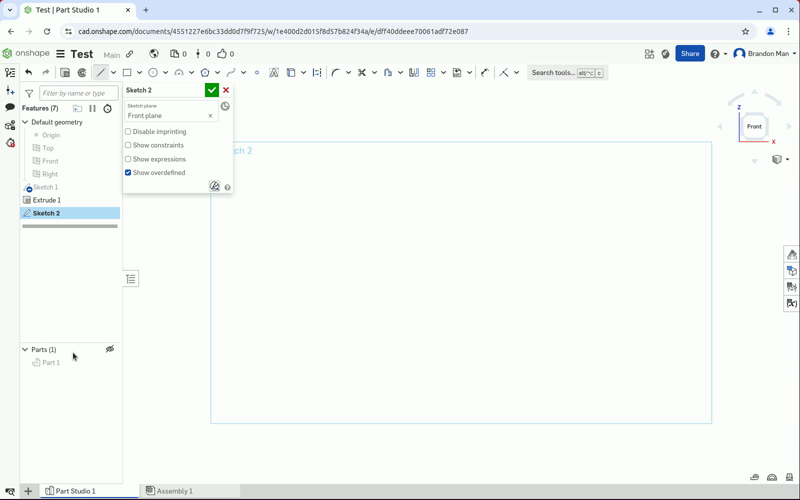
key_down(shift)
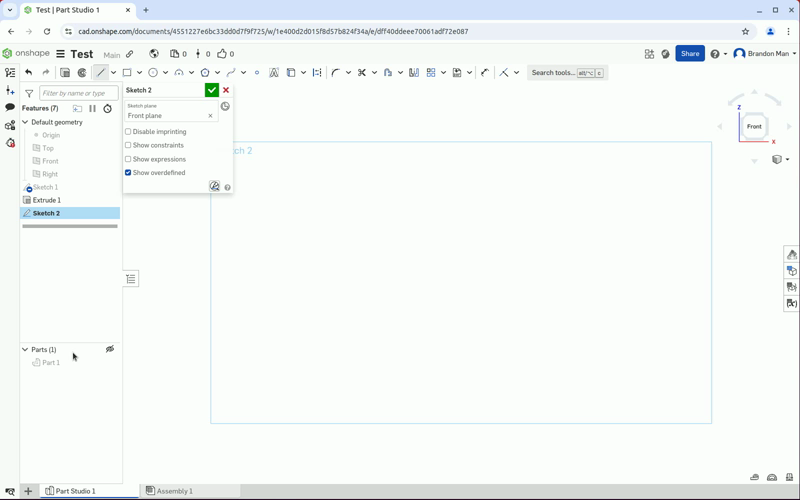
mouse_move(348, 236)
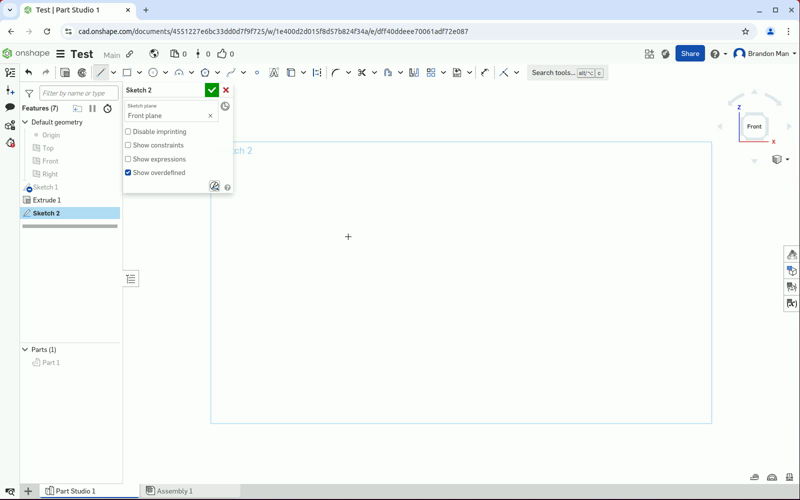
click(348, 236)
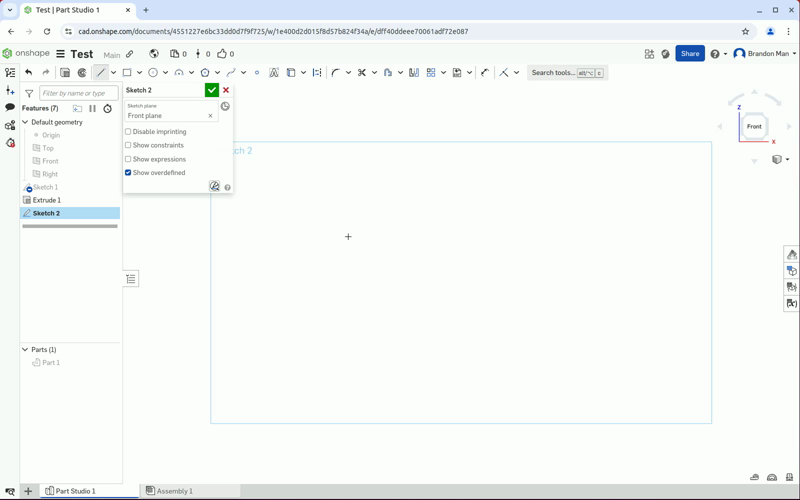
key_up(shift)
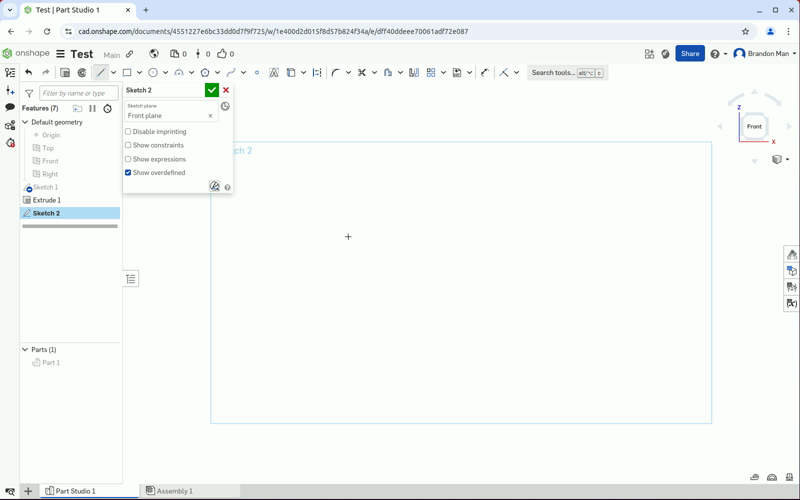
key_down(shift)
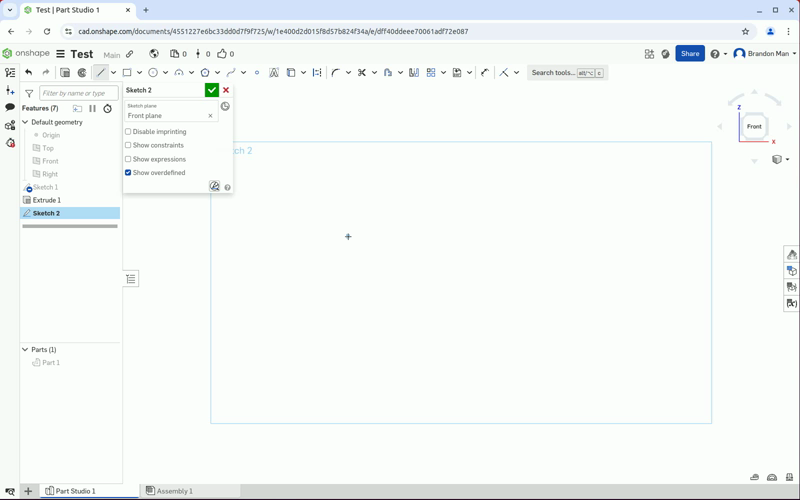
mouse_move(572, 236)
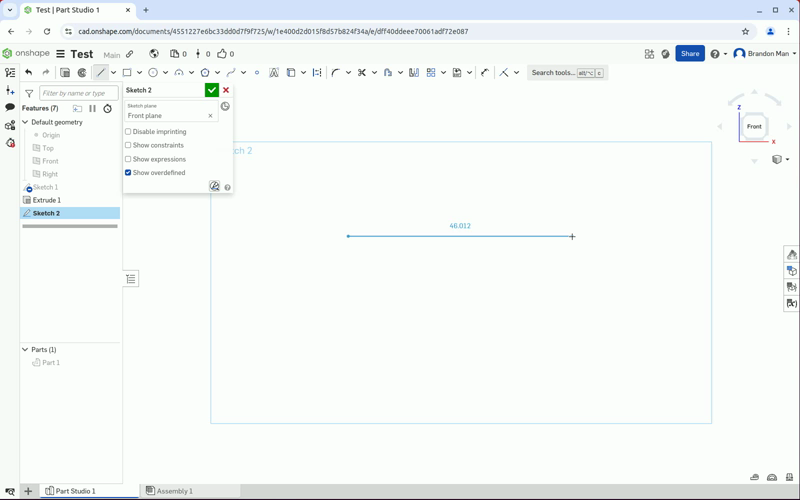
click(572, 236)
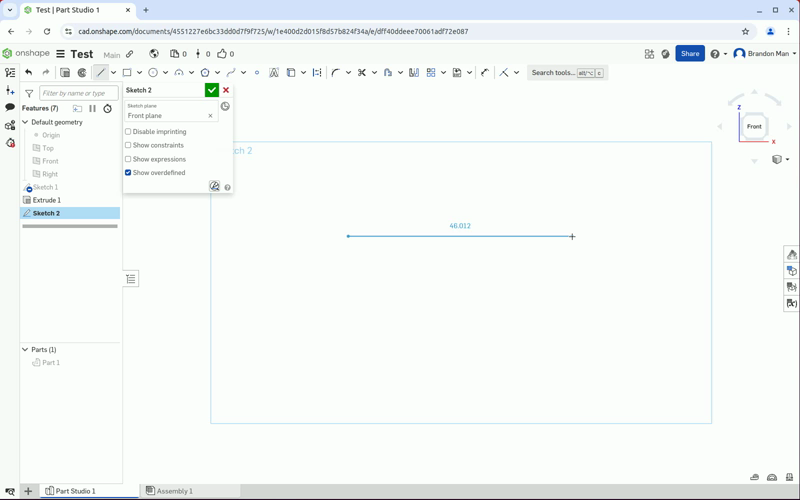
key_up(shift)
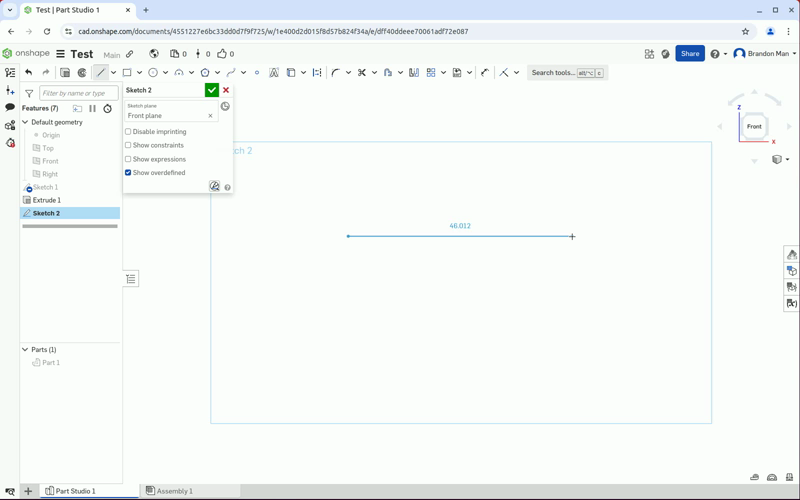
key_down(shift)
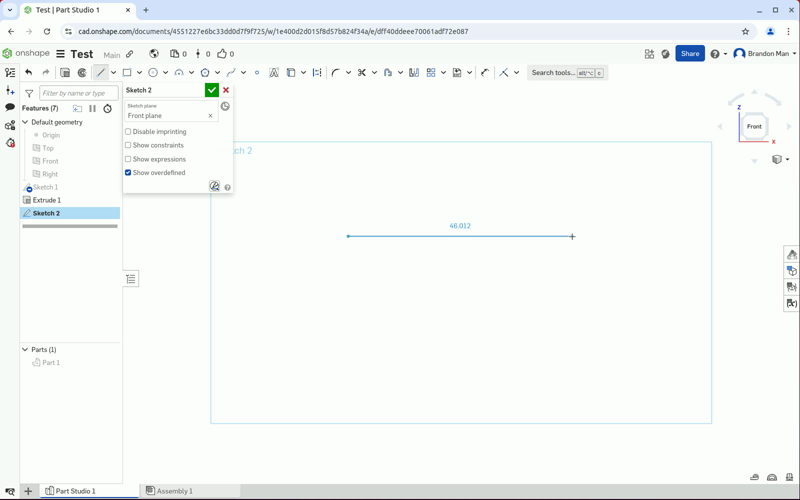
mouse_move(589, 236)
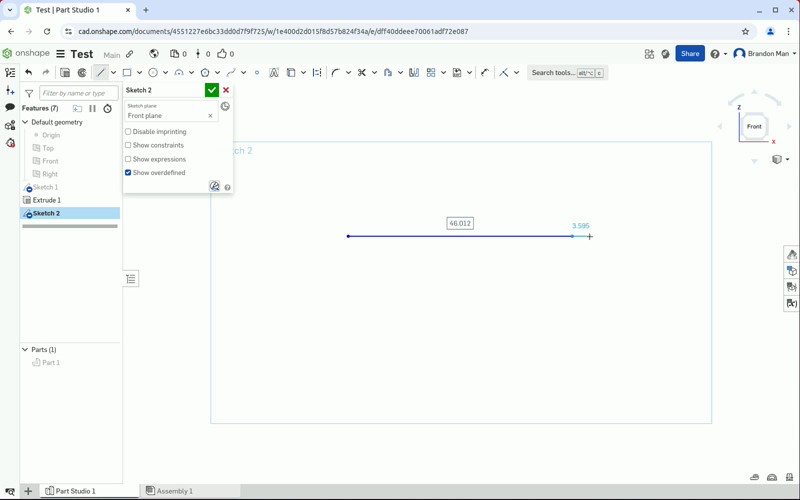
mouse_move(572, 231)
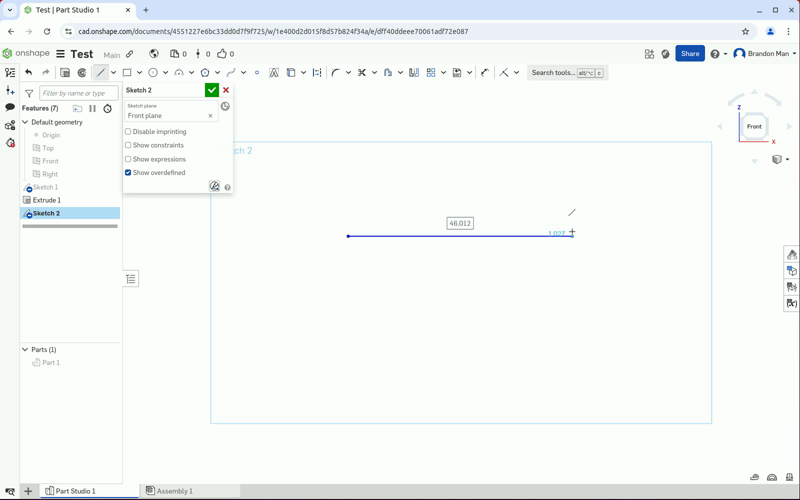
scroll(6)
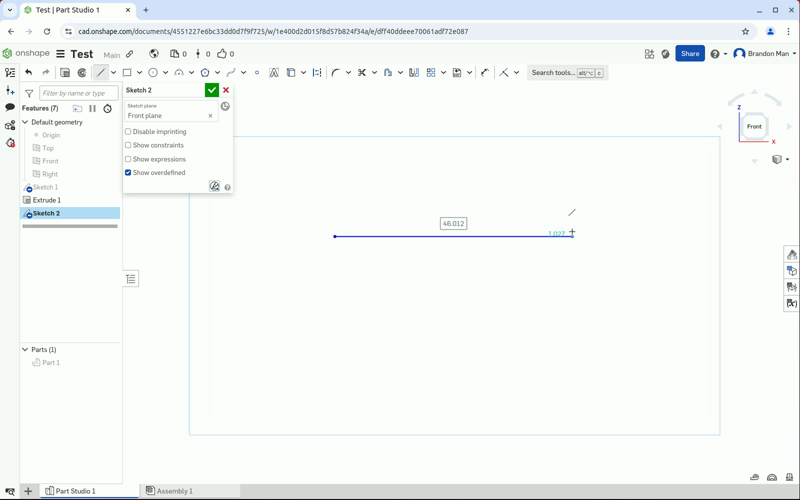
scroll(6)
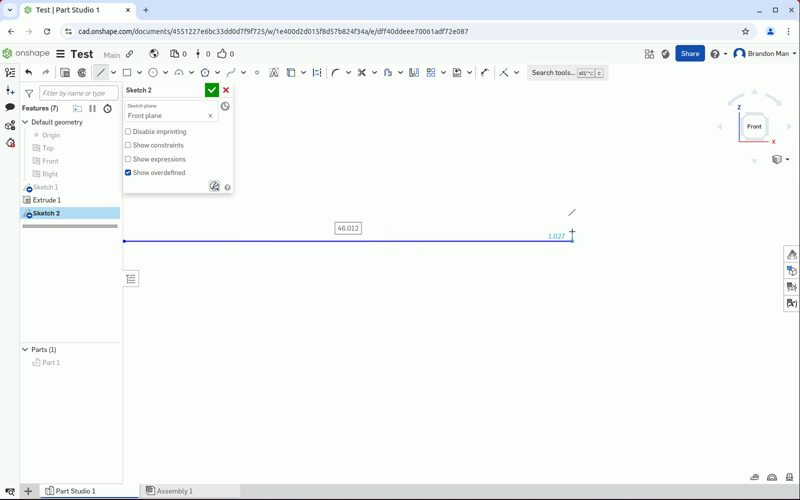
scroll(6)
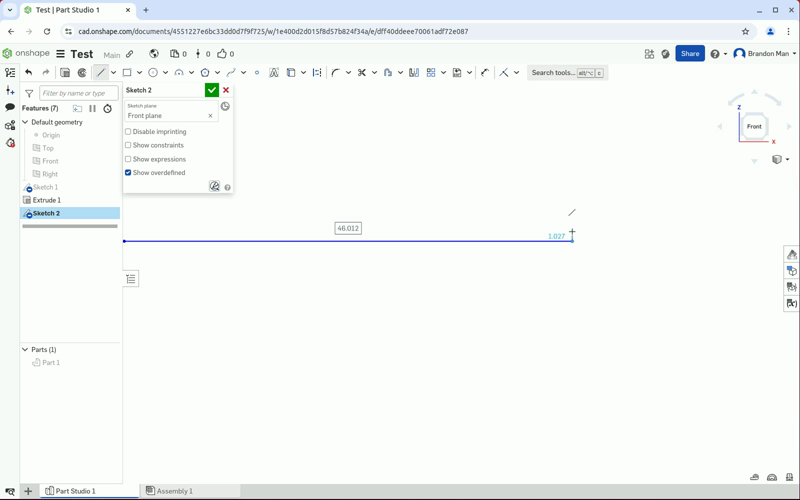
scroll(6)
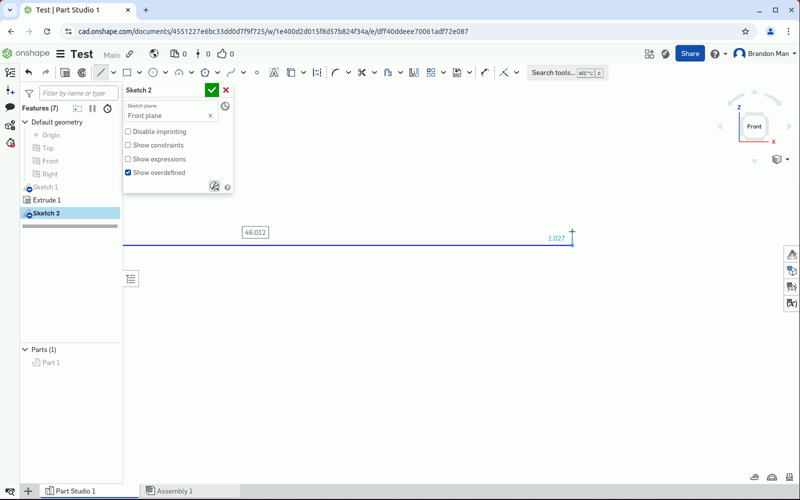
scroll(6)
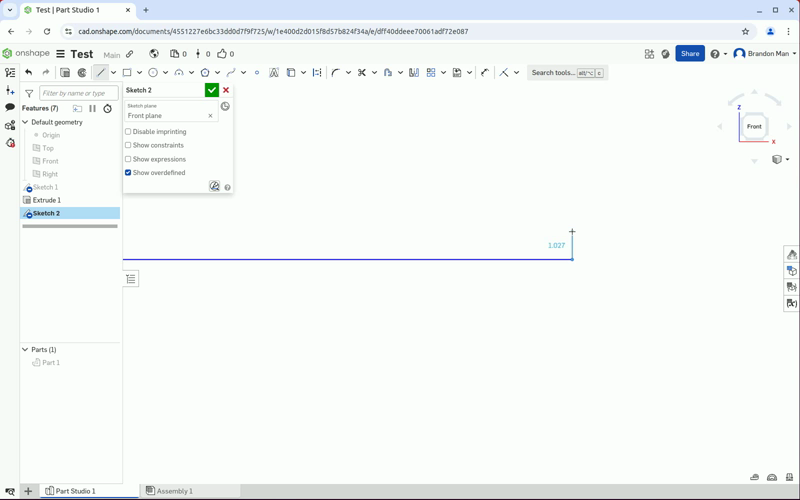
scroll(6)
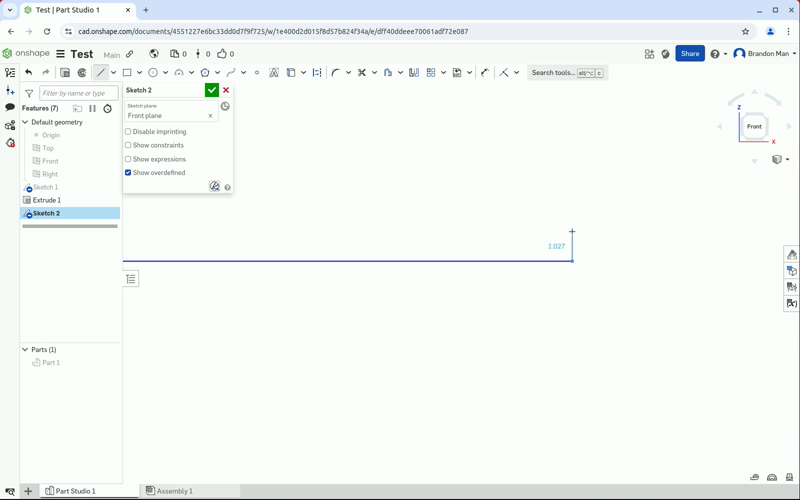
scroll(6)
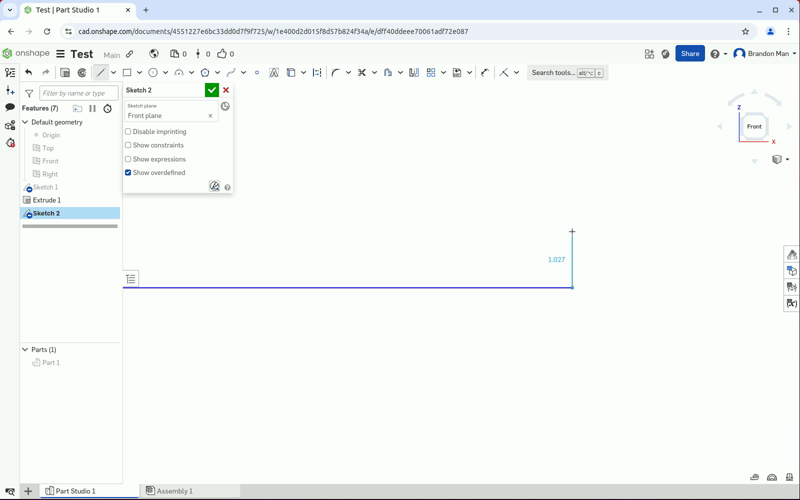
click(572, 231)
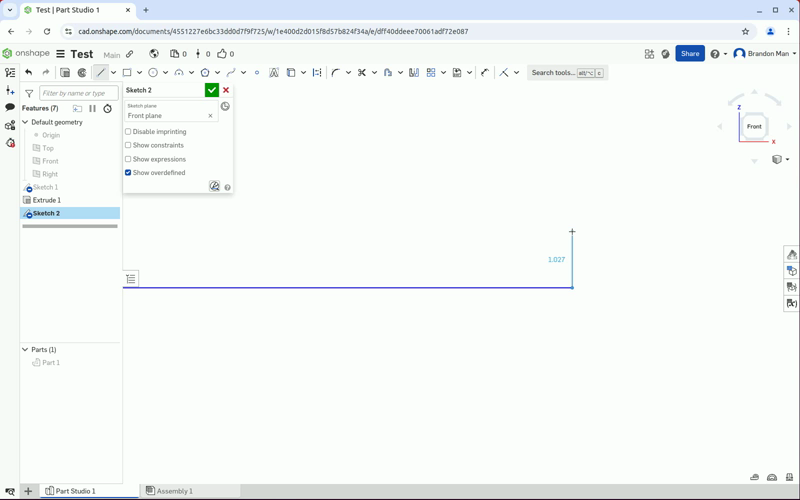
scroll(-6)
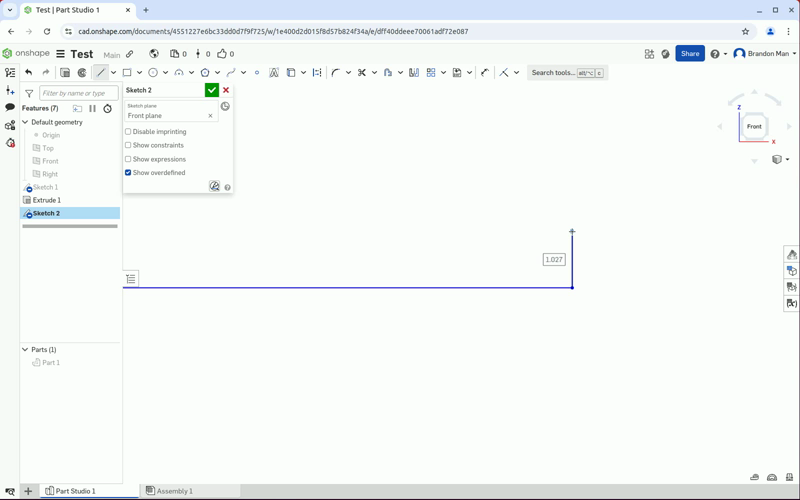
scroll(-6)
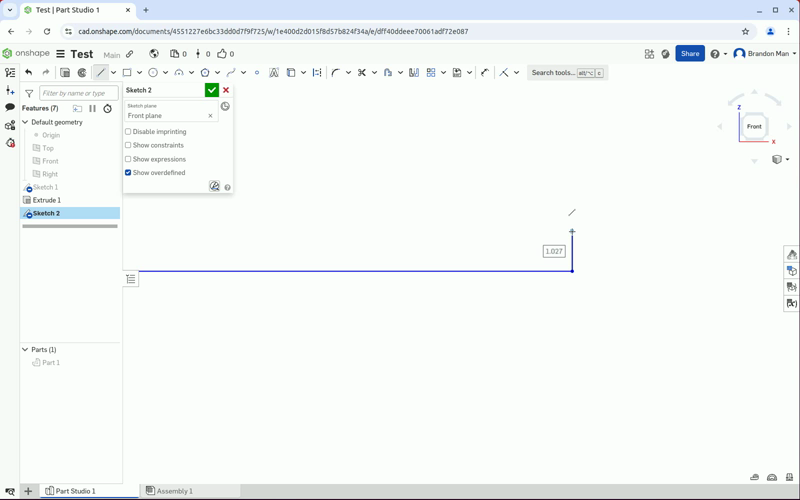
scroll(-6)
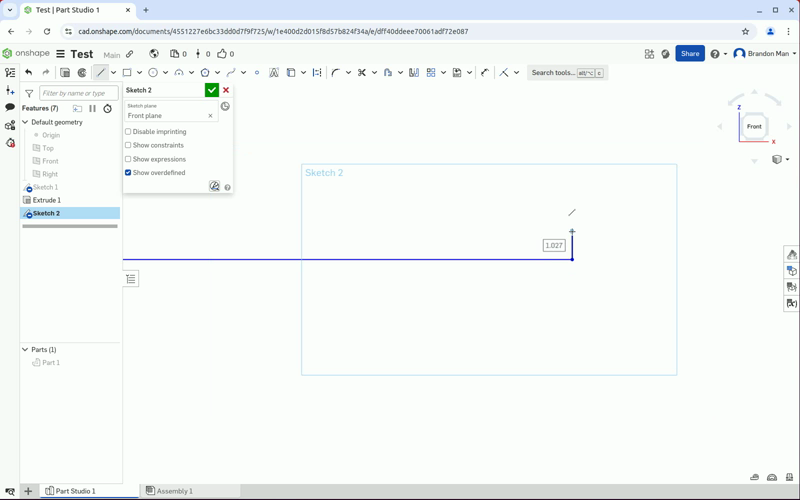
scroll(-6)
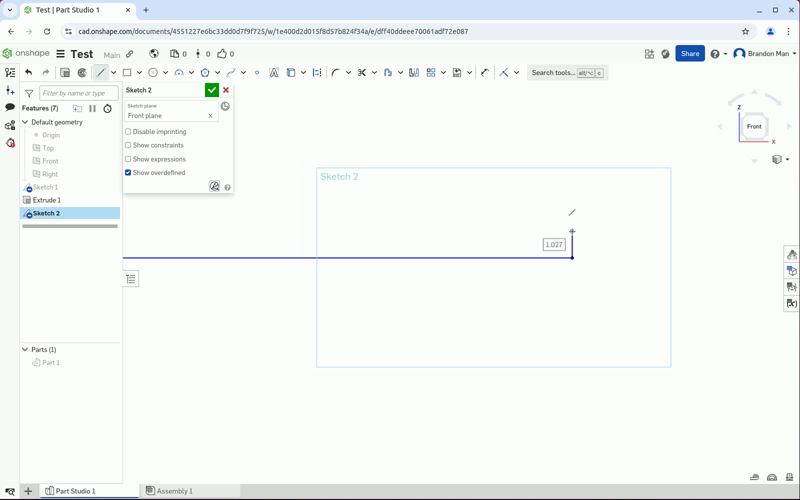
scroll(-6)
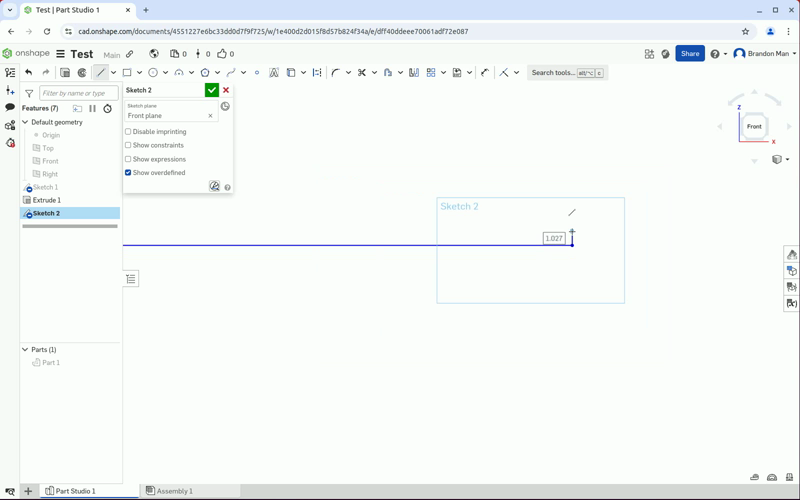
scroll(-6)
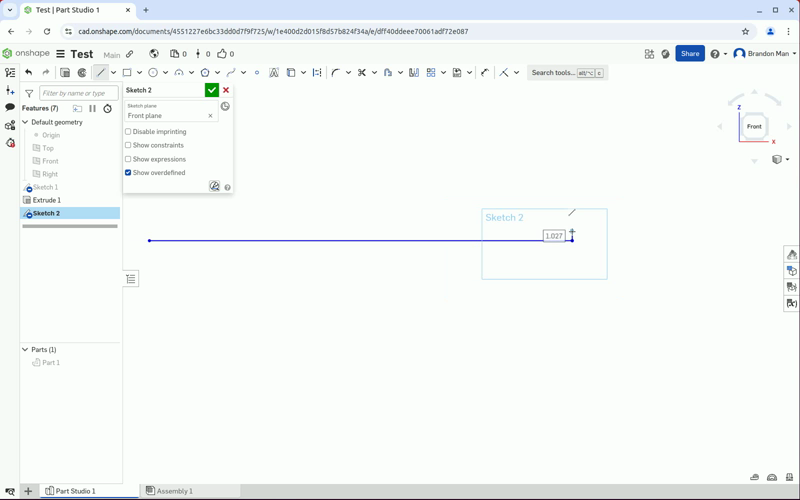
scroll(-6)
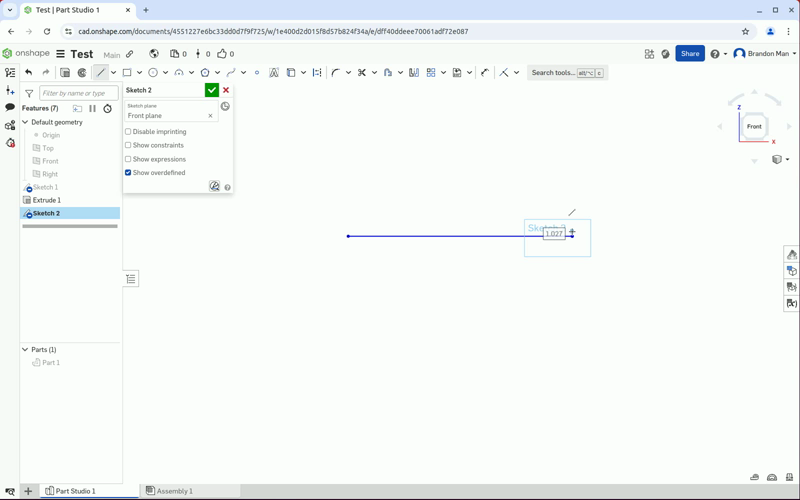
key_up(shift)
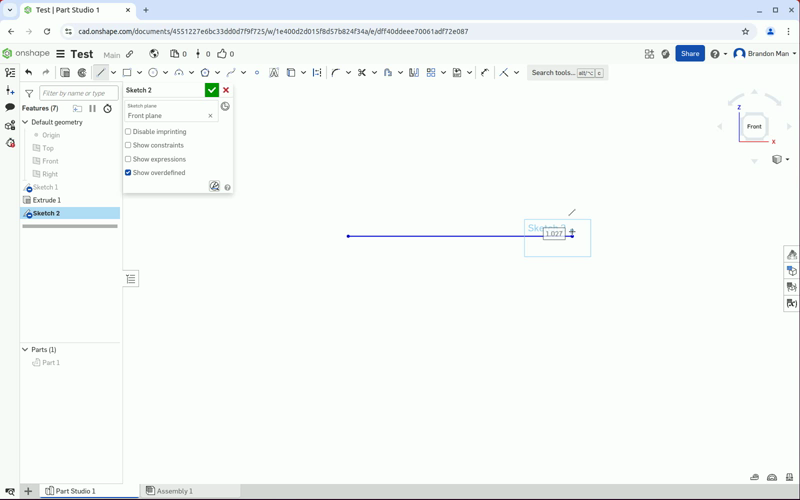
key_down(shift)
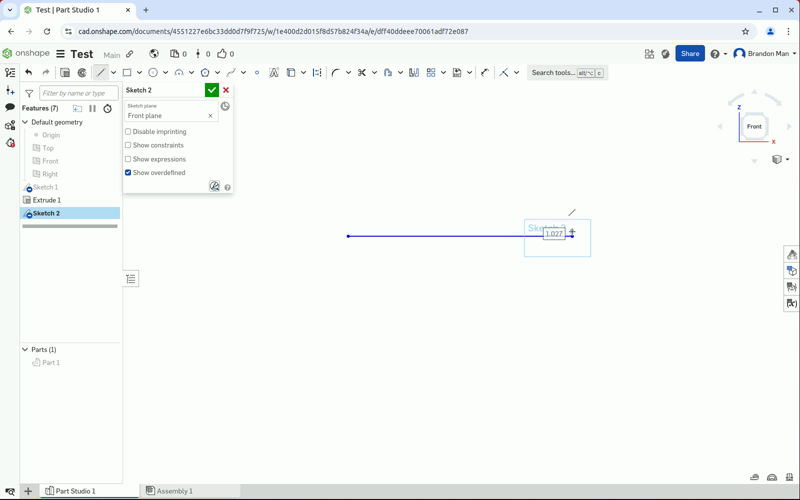
mouse_move(348, 231)
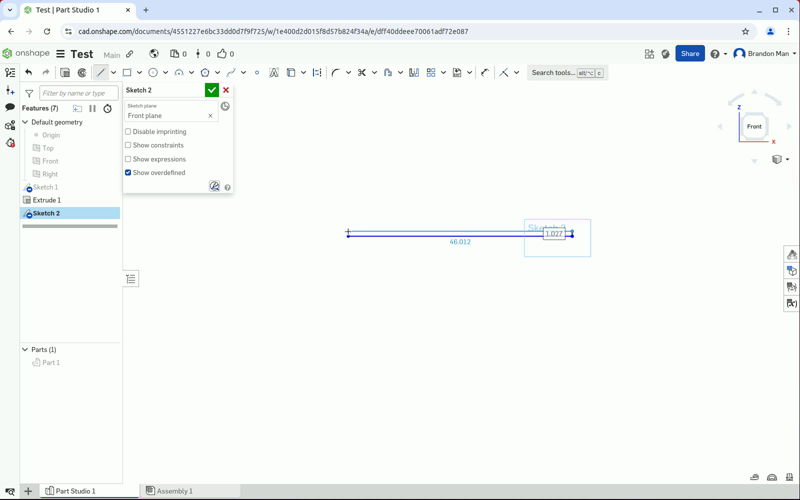
click(348, 231)
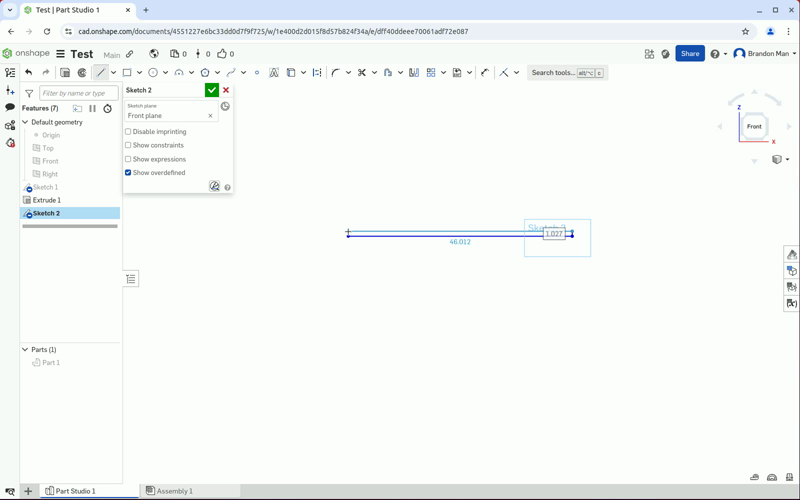
key_up(shift)
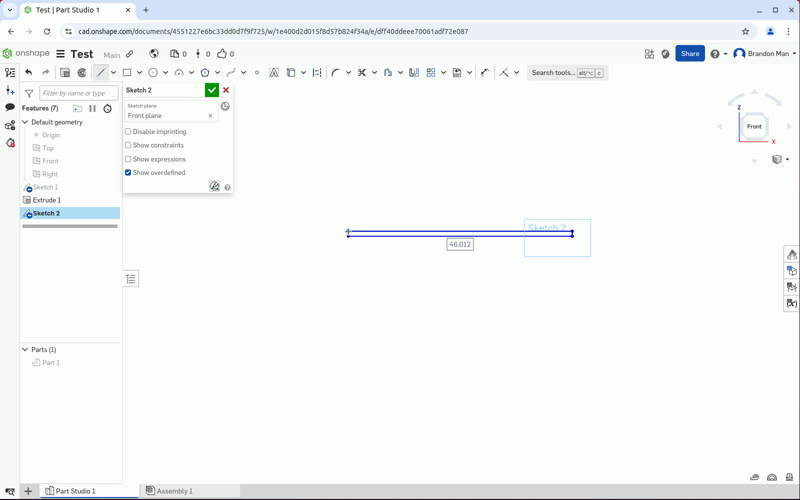
mouse_move(378, 231)
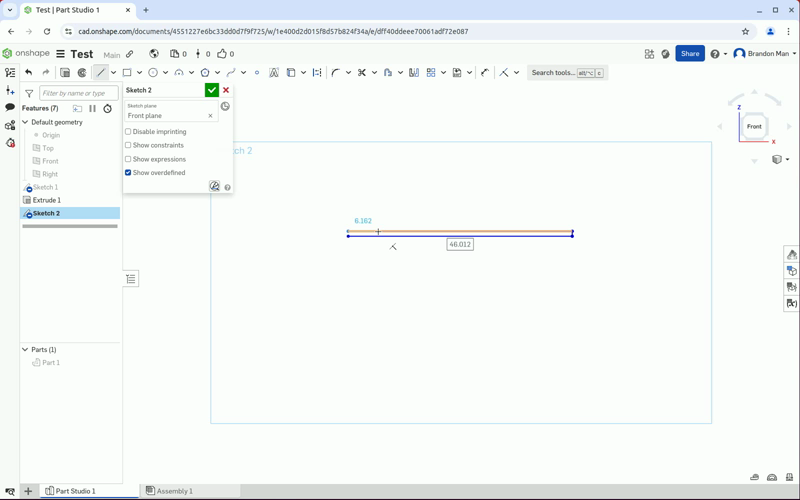
key_down(shift)
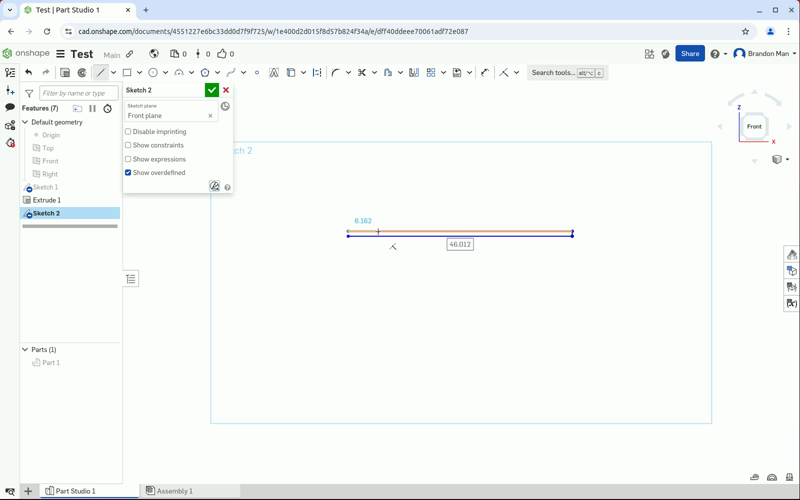
mouse_move(348, 236)
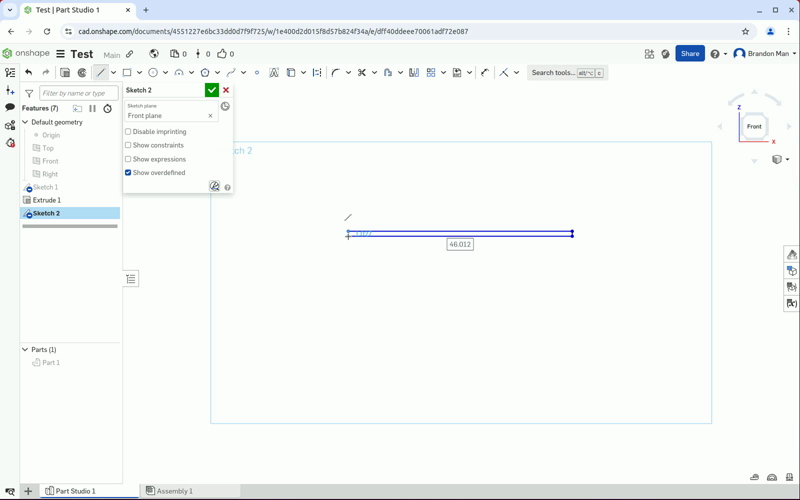
scroll(6)
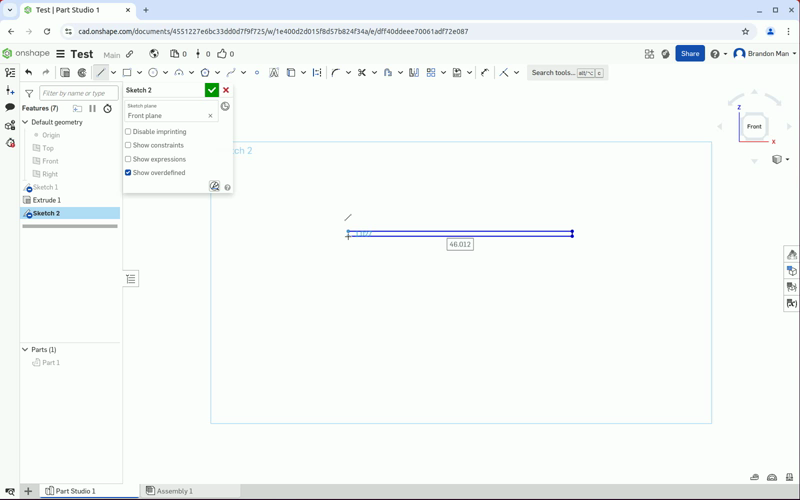
scroll(6)
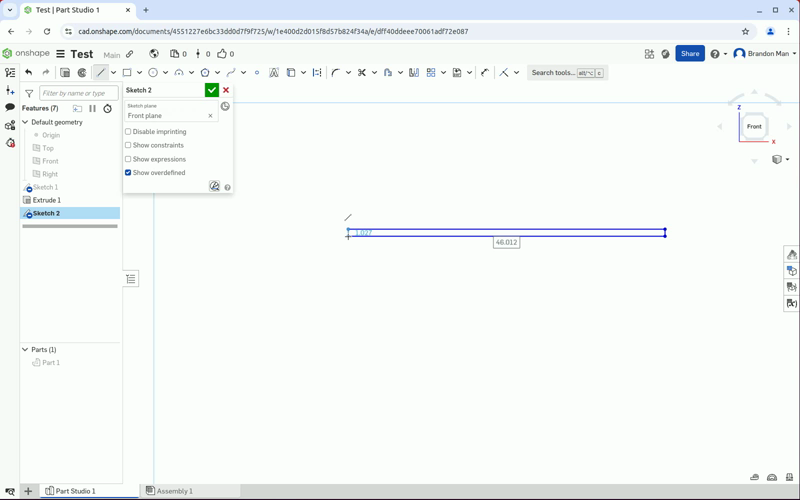
scroll(6)
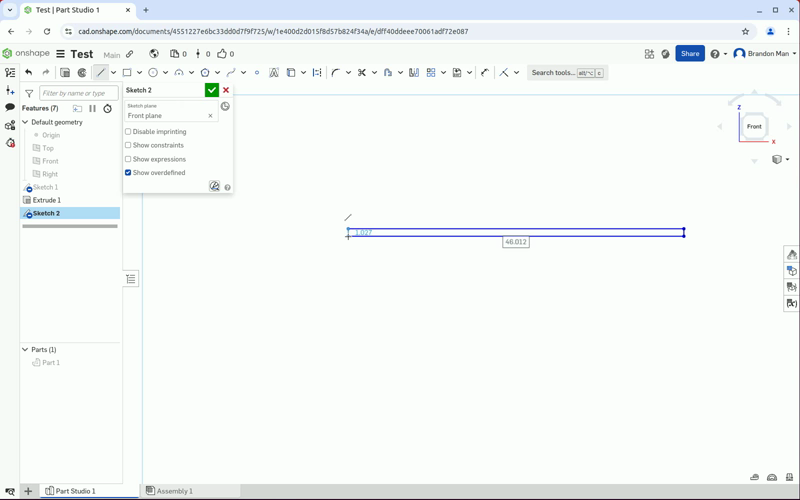
scroll(6)
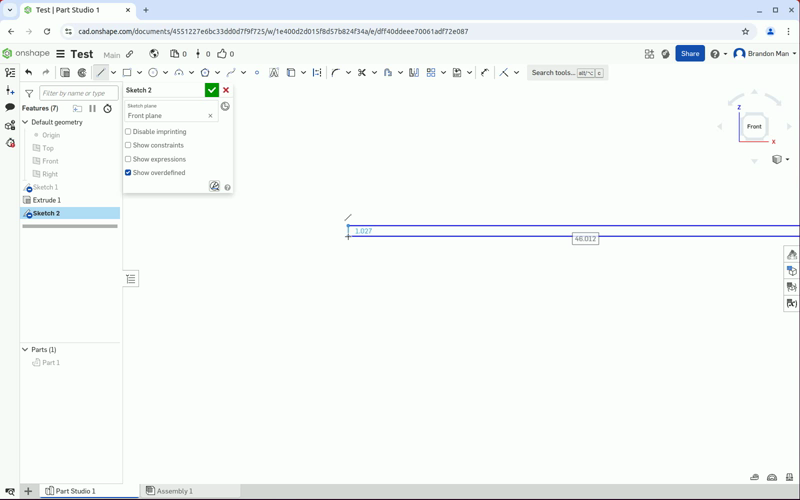
scroll(6)
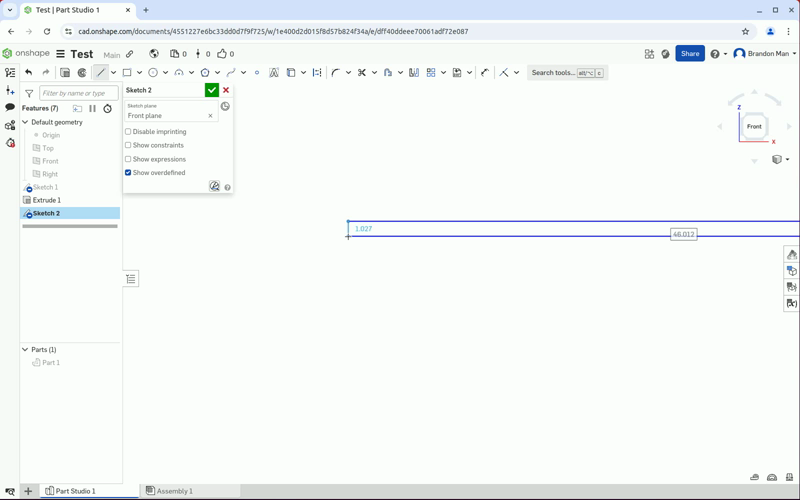
scroll(6)
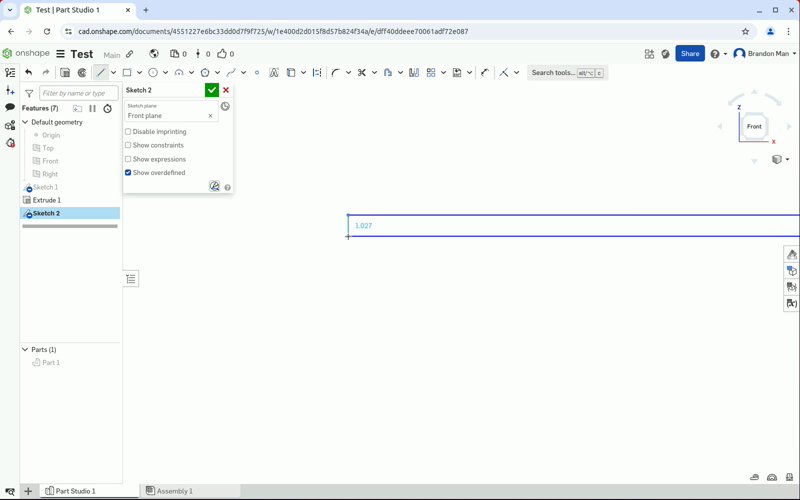
scroll(6)
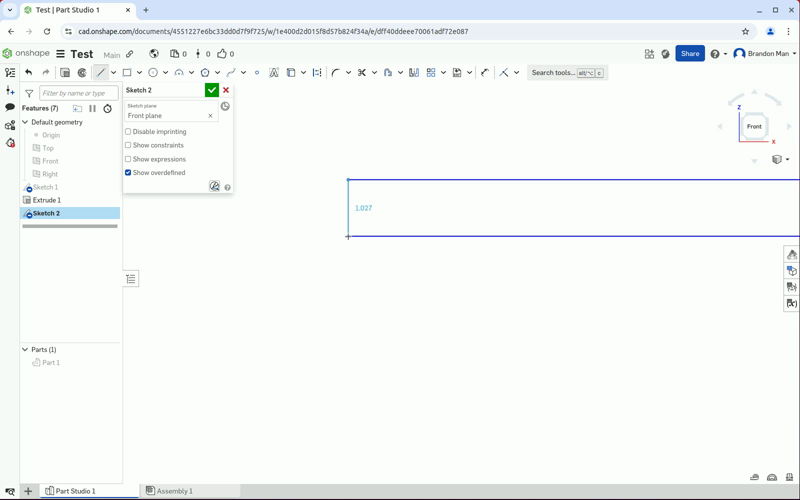
key_up(shift)
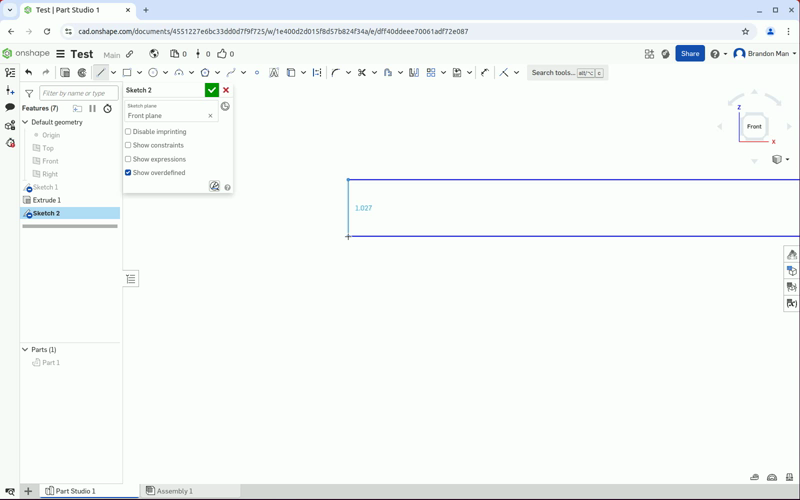
click(348, 236)
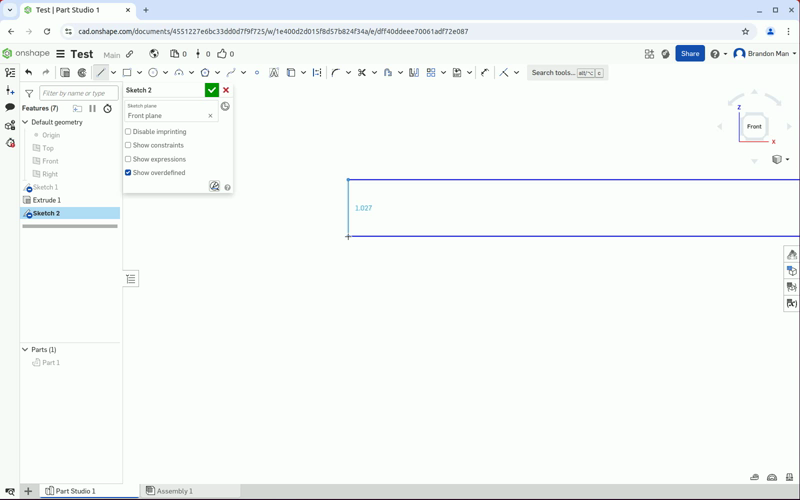
scroll(-6)
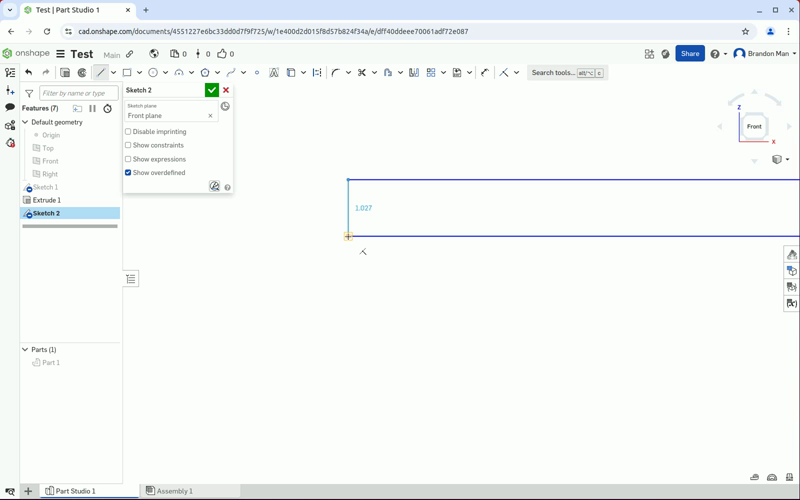
scroll(-6)
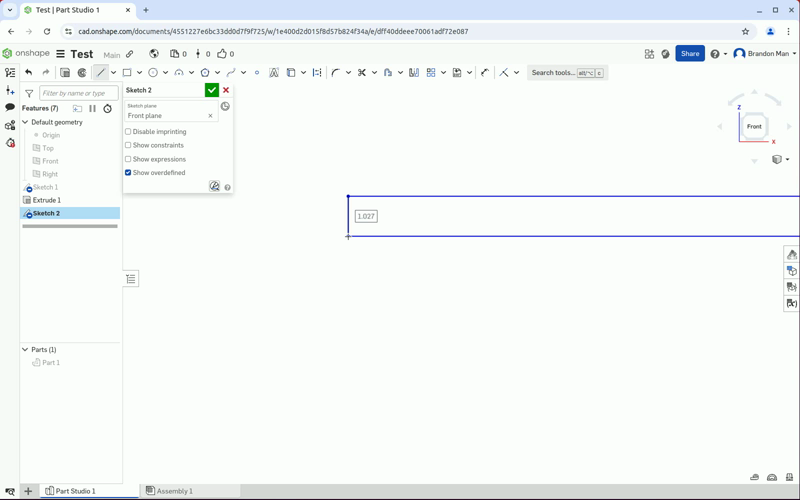
scroll(-6)
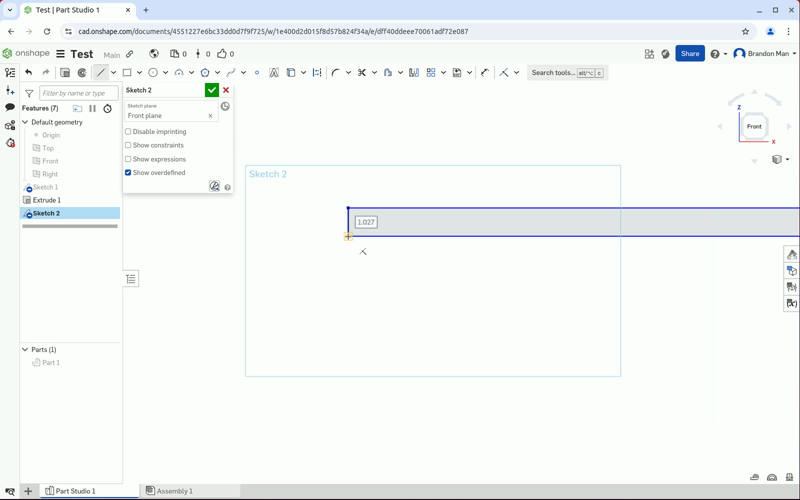
scroll(-6)
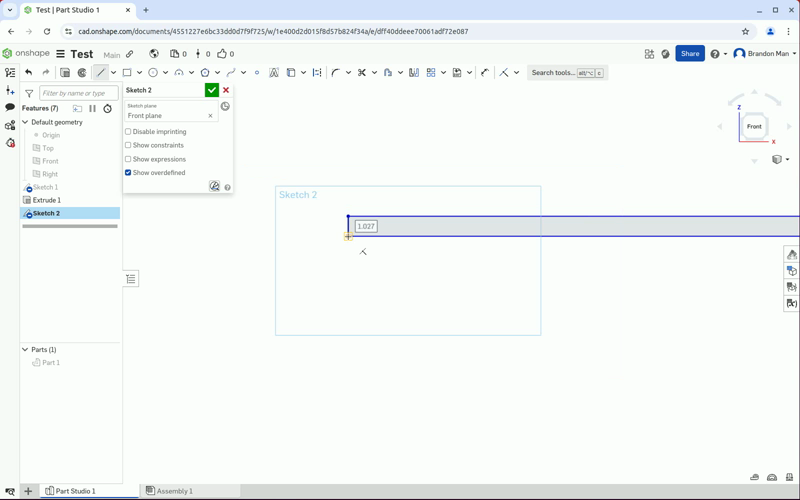
scroll(-6)
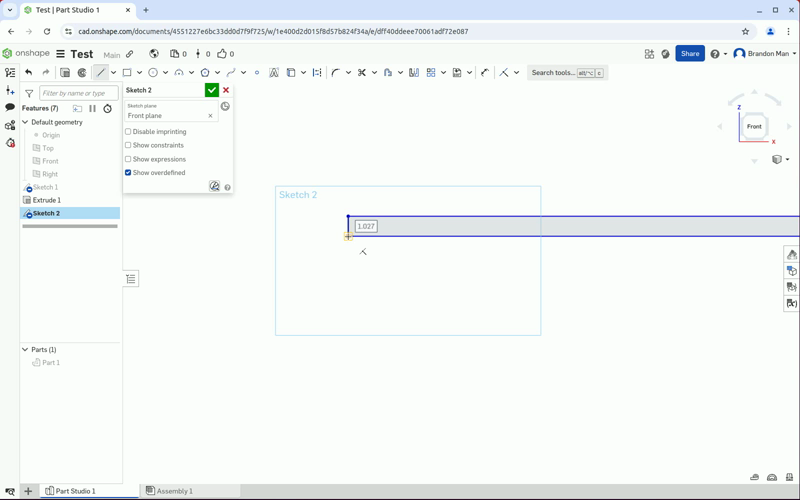
scroll(-6)
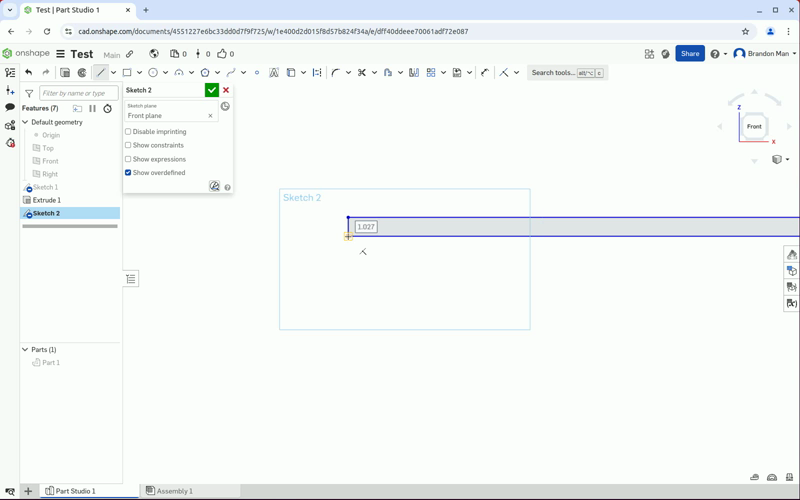
scroll(-6)
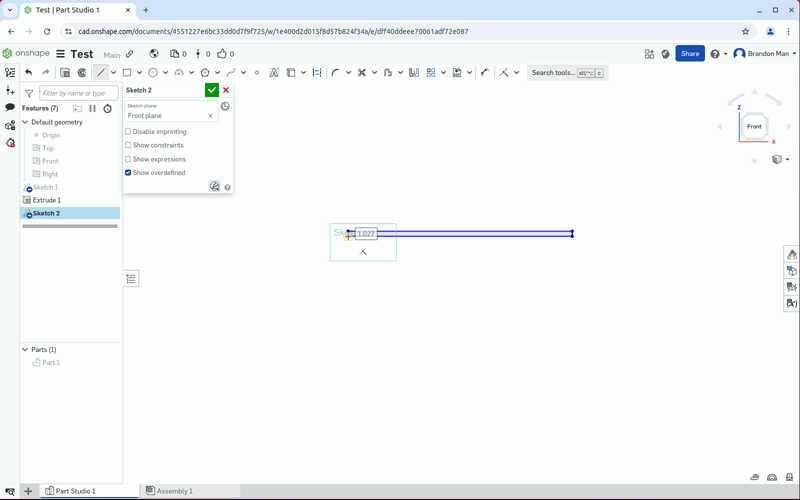
key(esc)
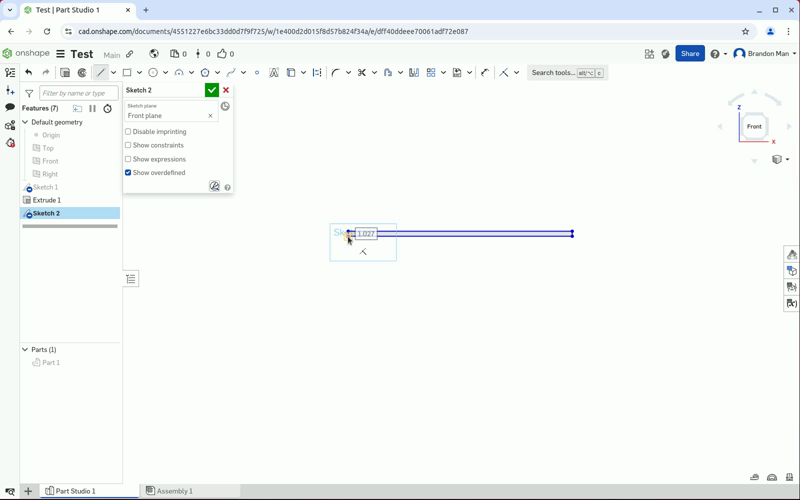
mouse_move(512, 232)
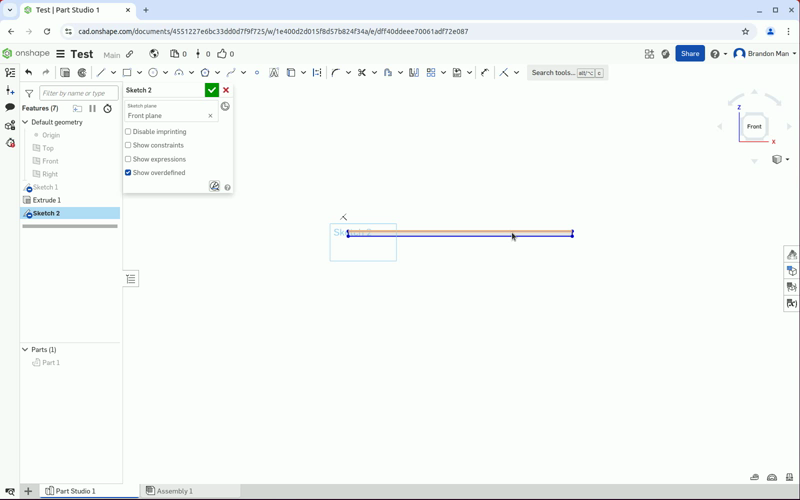
scroll(6)
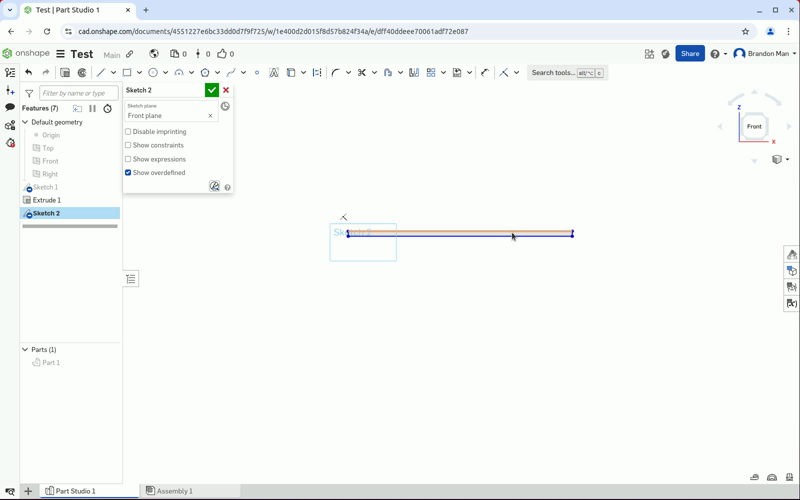
scroll(6)
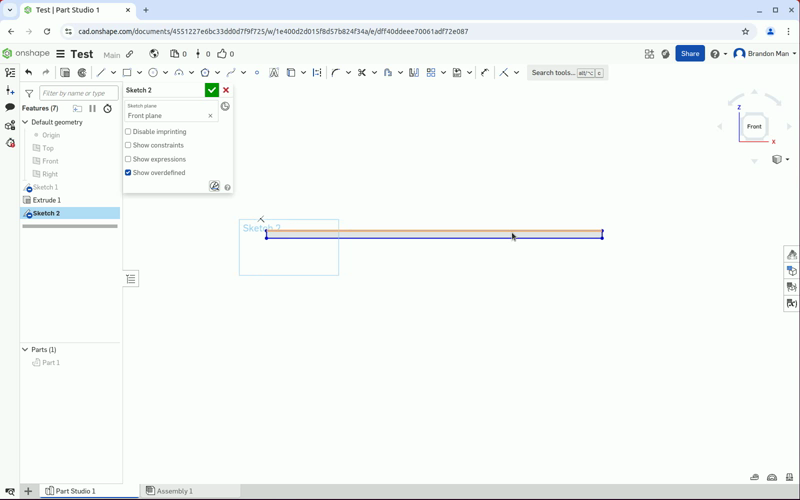
scroll(6)
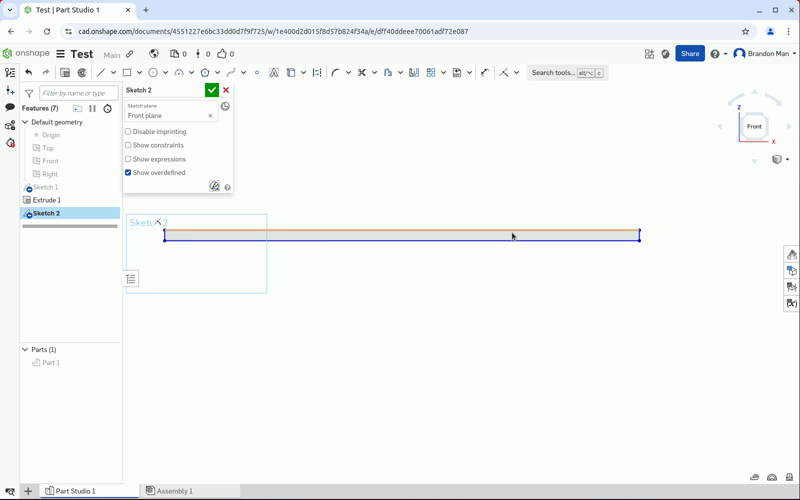
scroll(6)
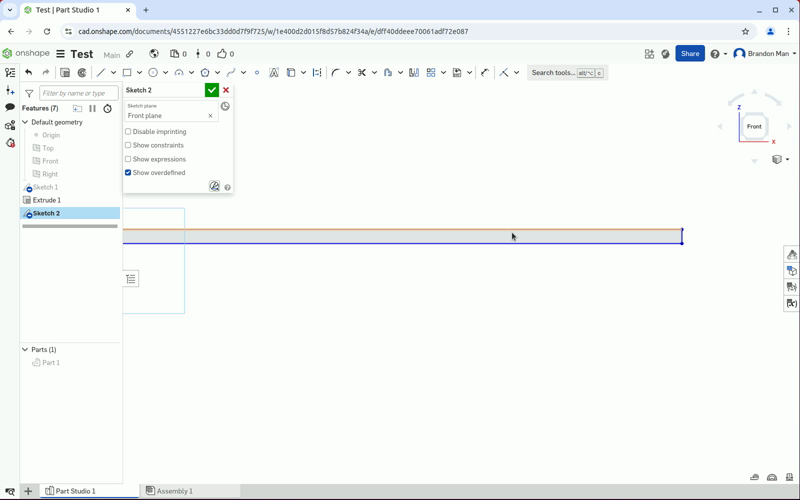
scroll(6)
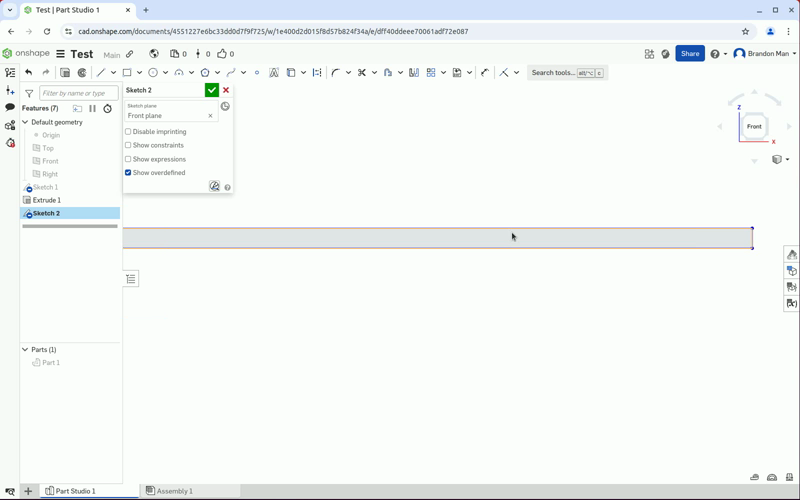
scroll(6)
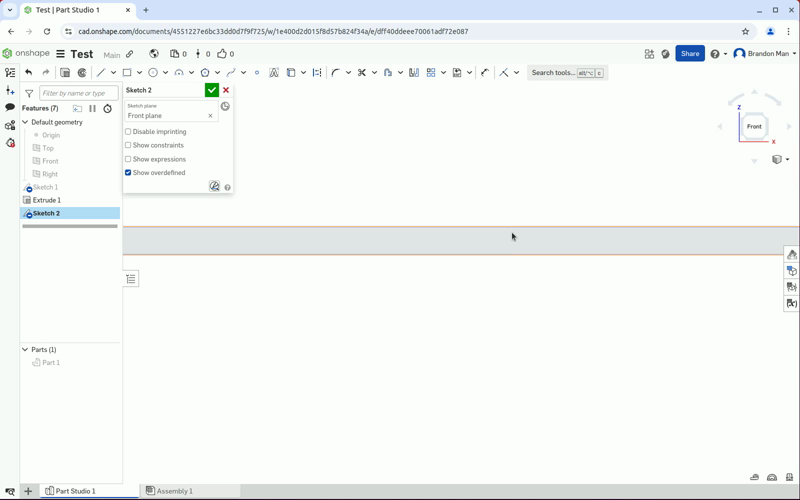
scroll(6)
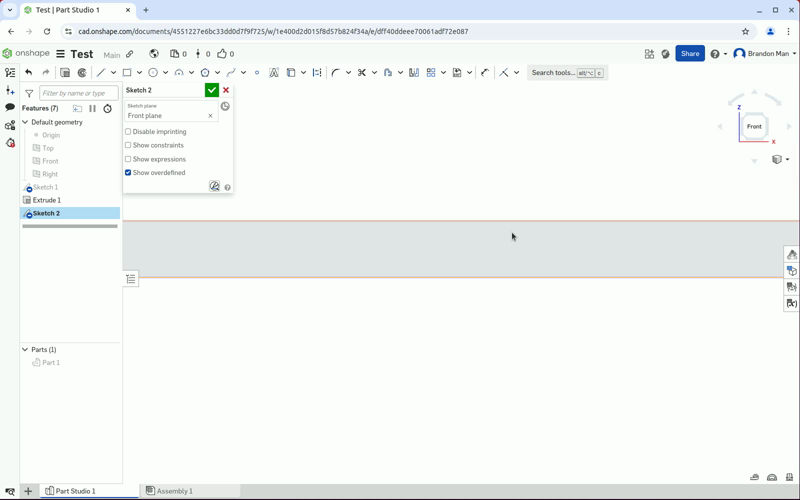
click(512, 232)
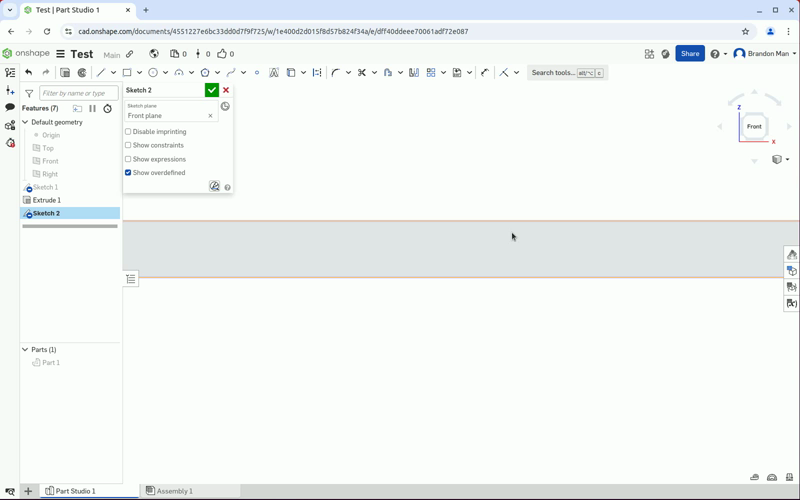
scroll(-6)
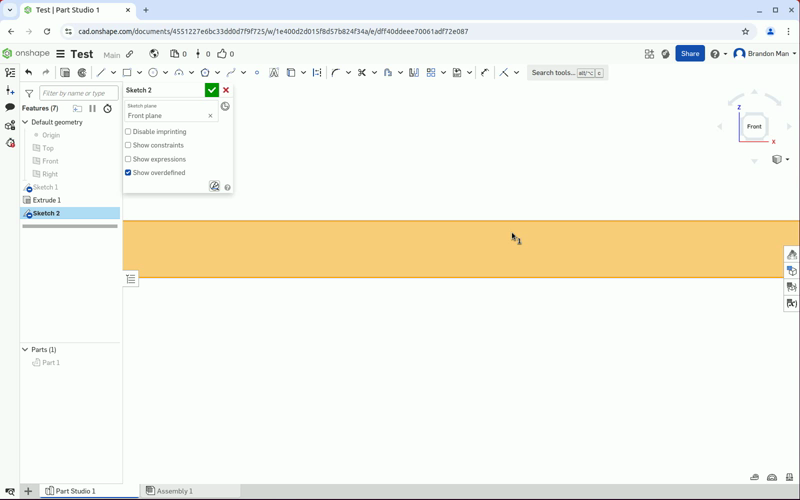
scroll(-6)
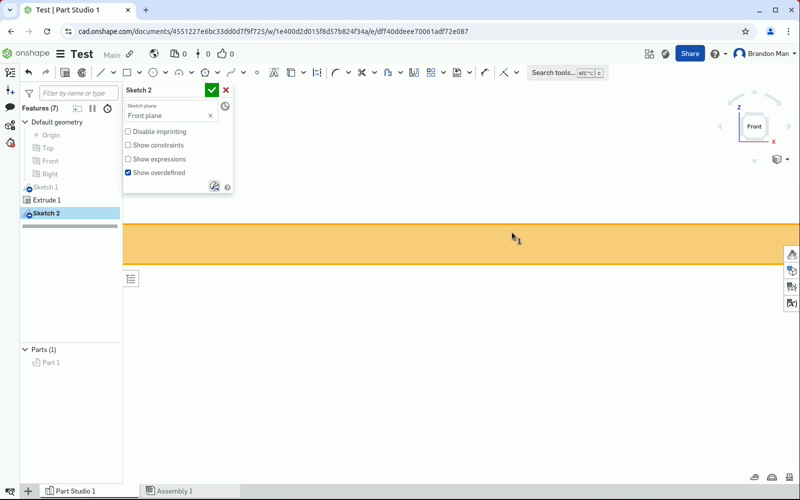
scroll(-6)
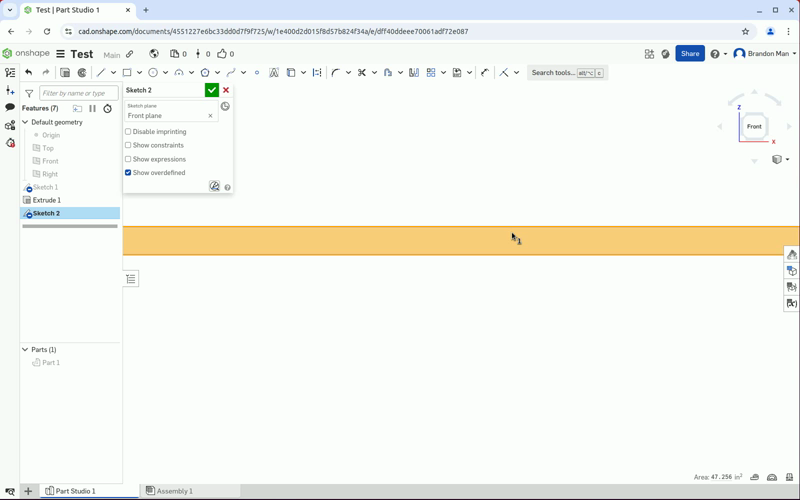
scroll(-6)
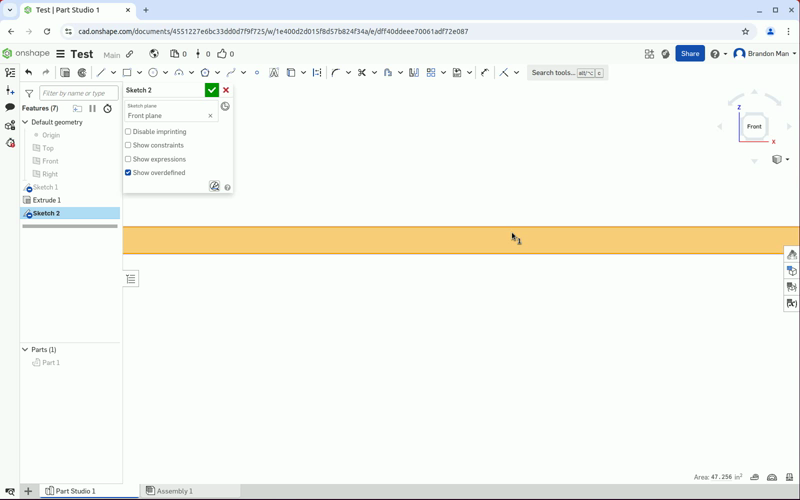
scroll(-6)
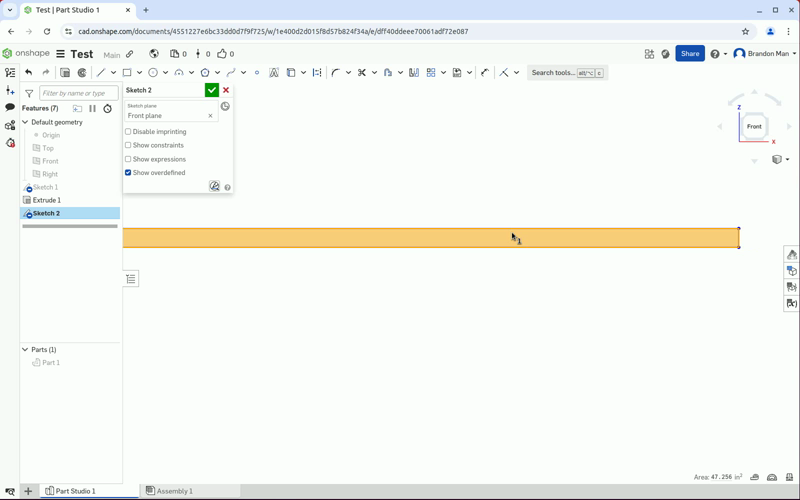
scroll(-6)
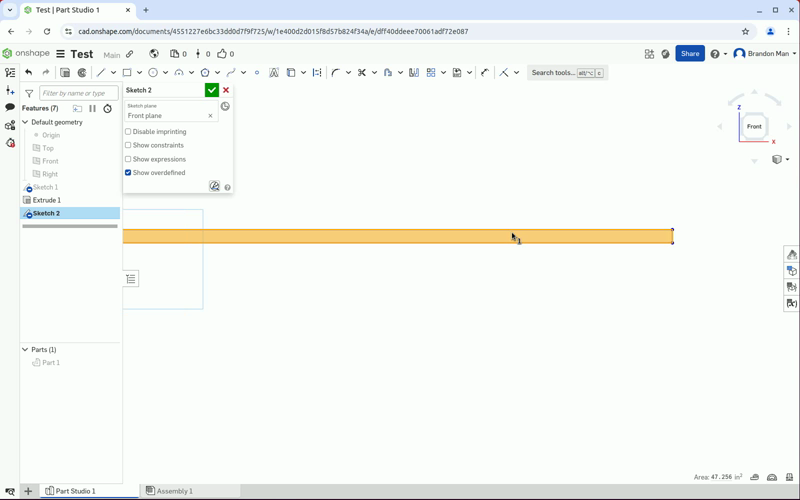
scroll(-6)
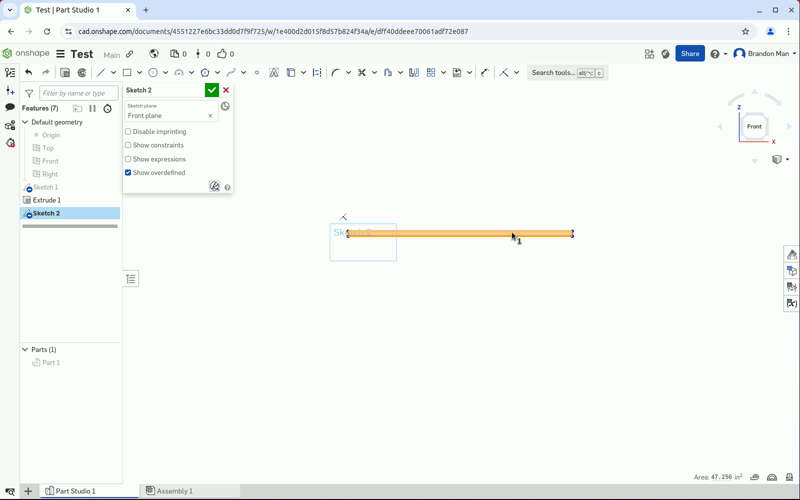
mouse_move(73, 352)
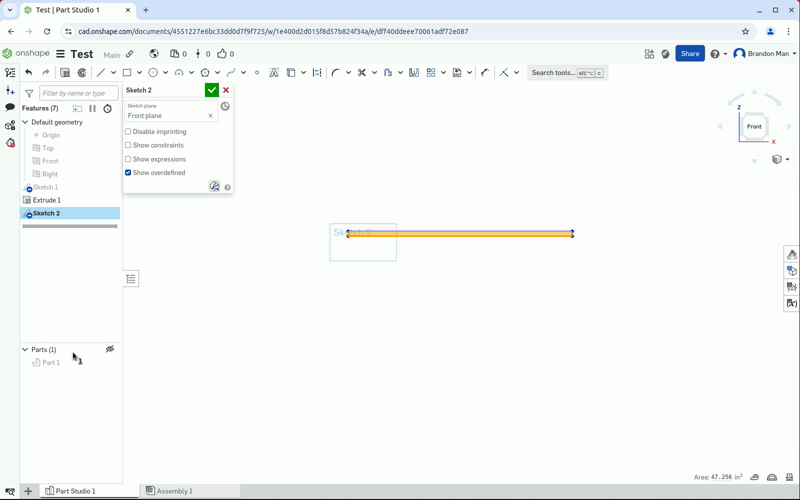
key(shift+y)
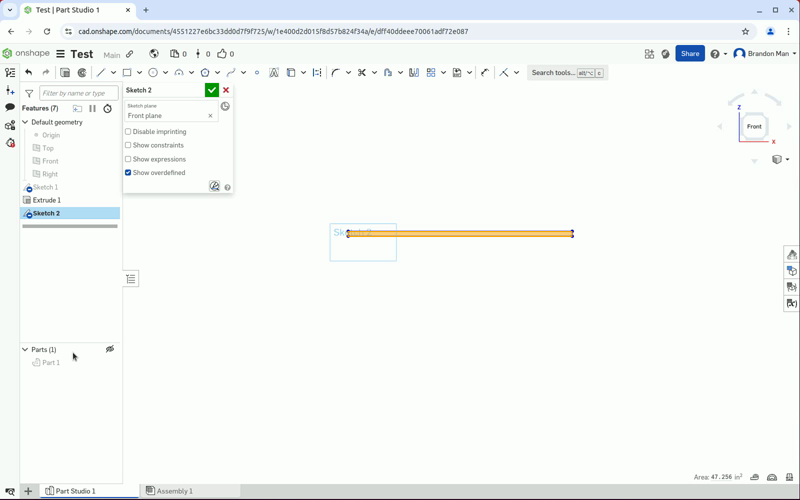
key(shift+e)
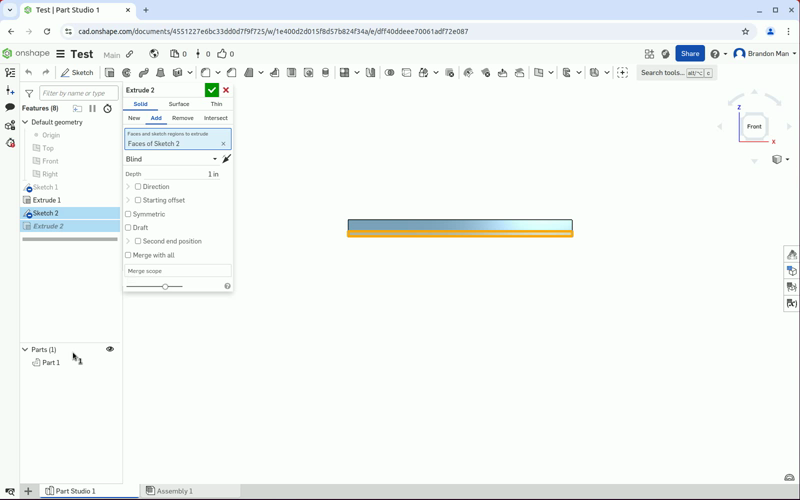
mouse_move(143, 106)
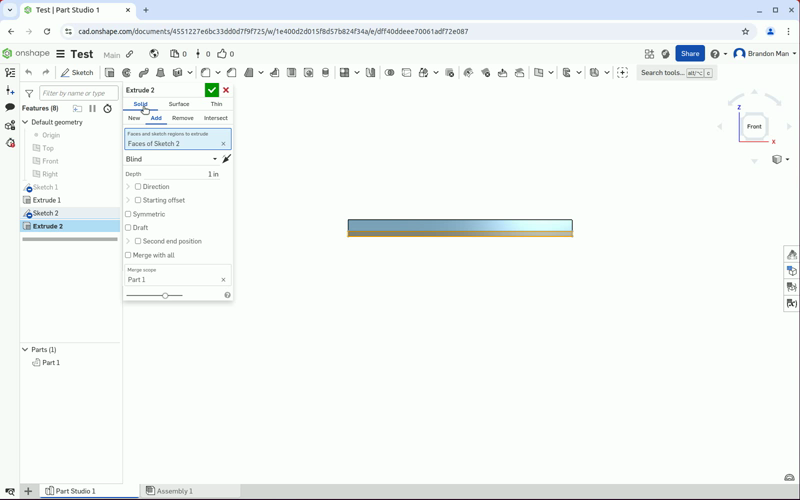
click(143, 106)
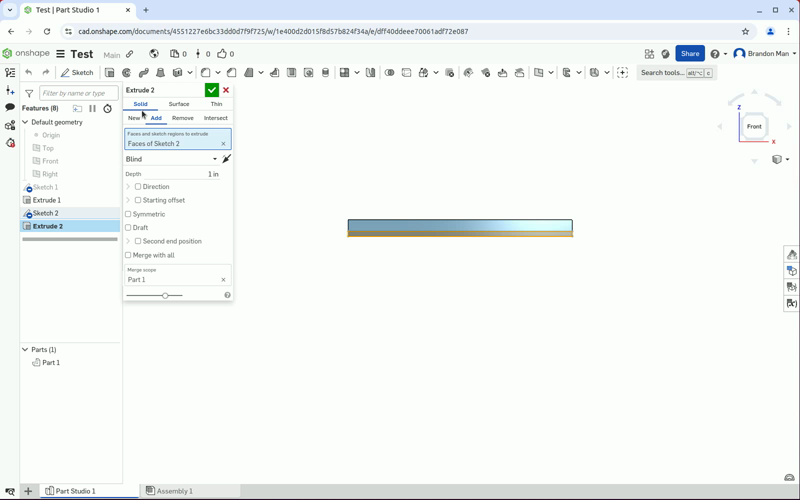
mouse_move(137, 120)
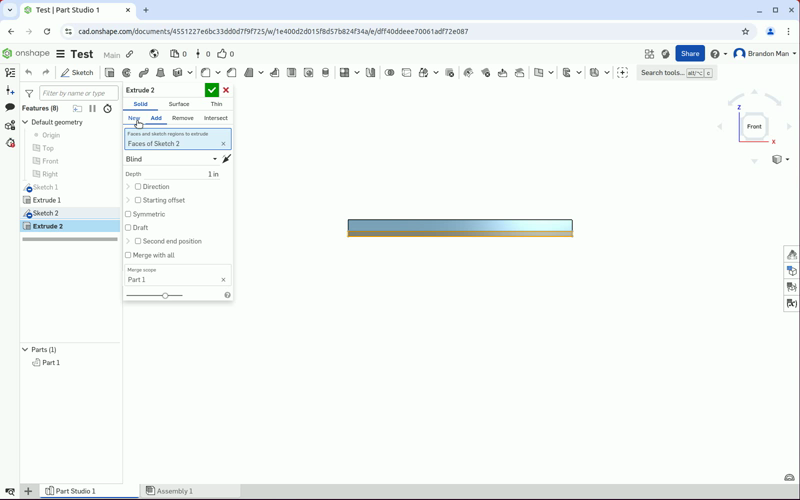
click(137, 120)
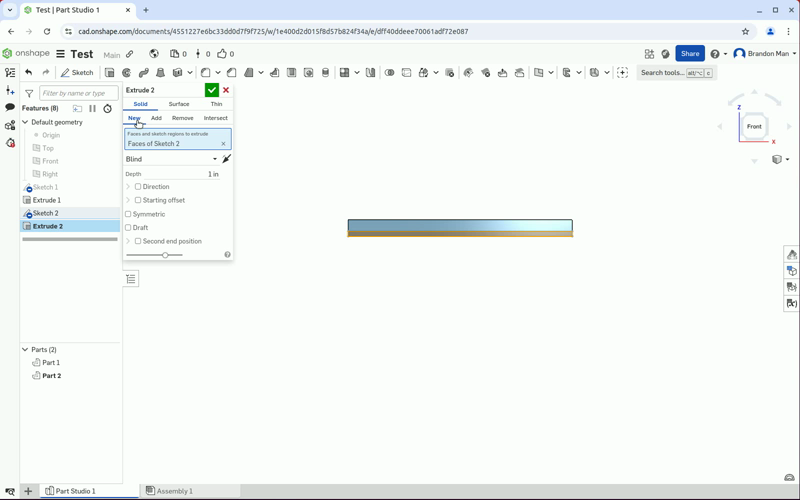
key(tab, 4)
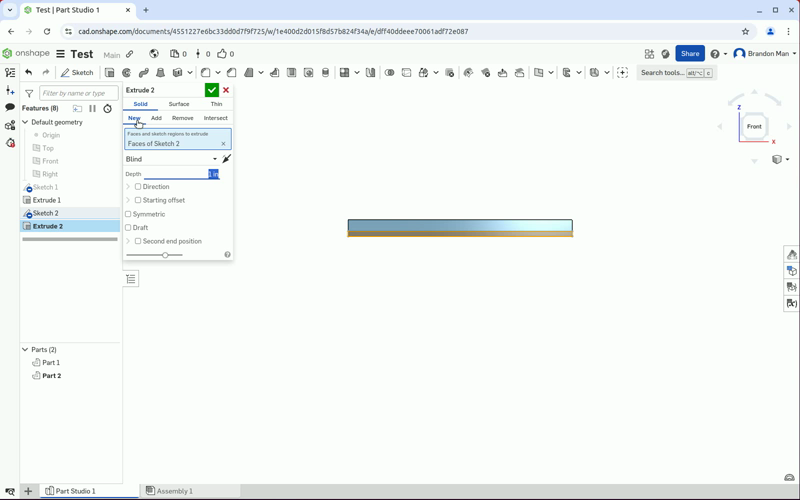
text(3.37)
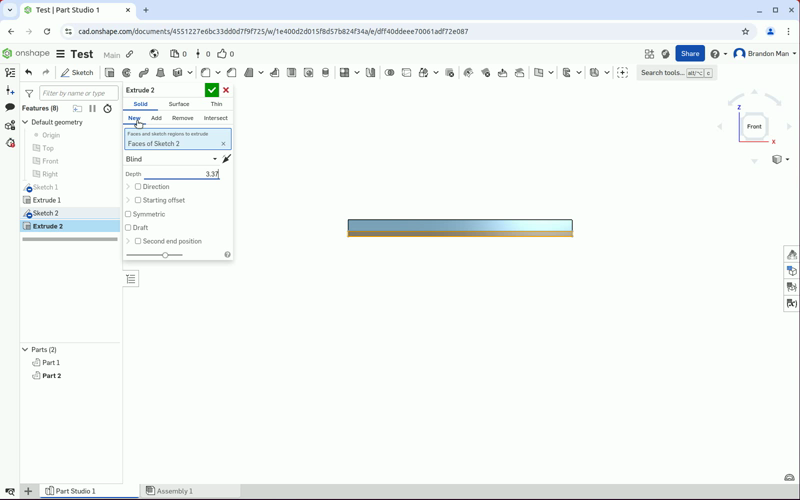
key(enter)
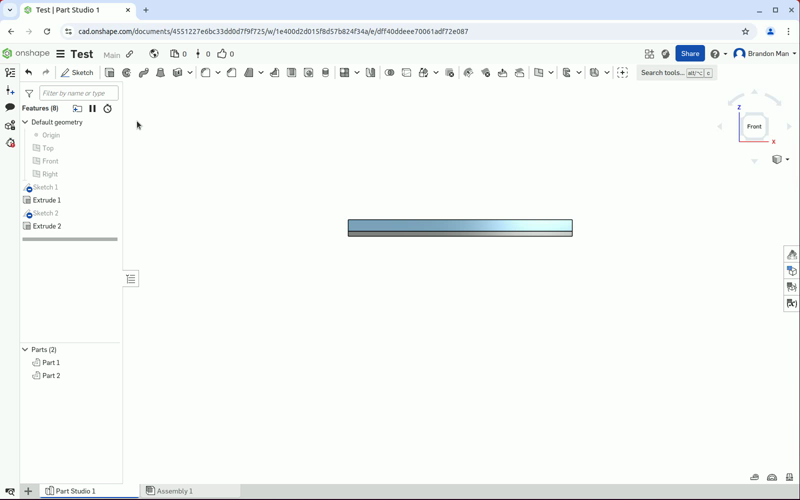
key(shift+h)
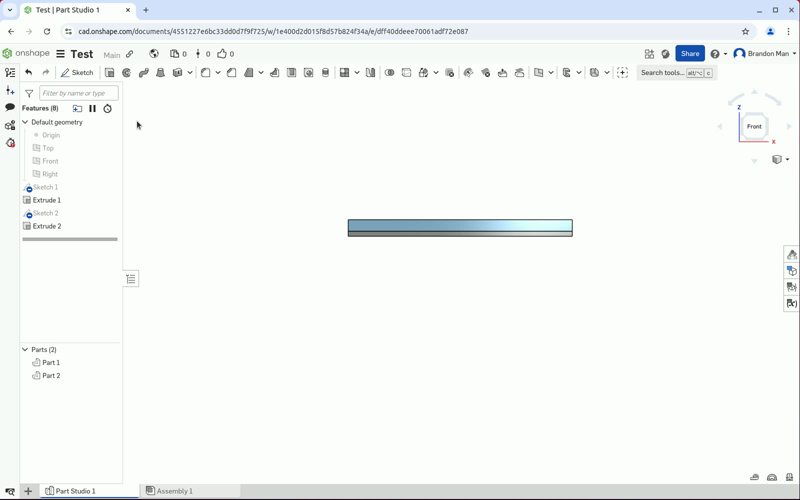
key(shift+h)
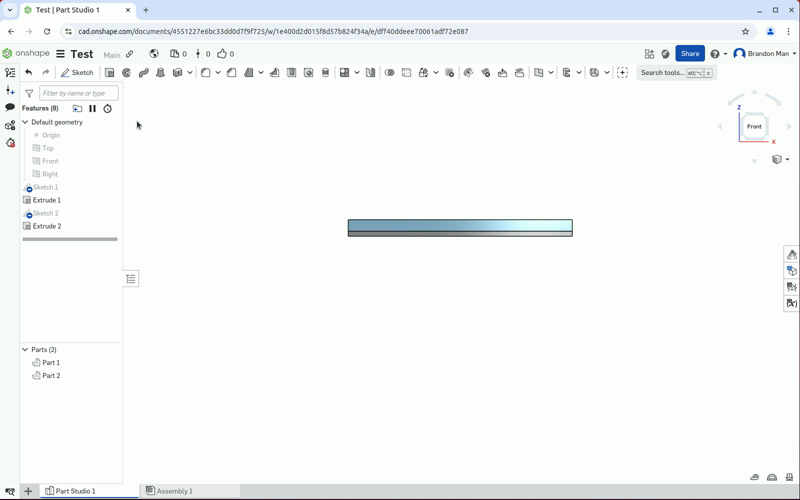
mouse_move(73, 189)
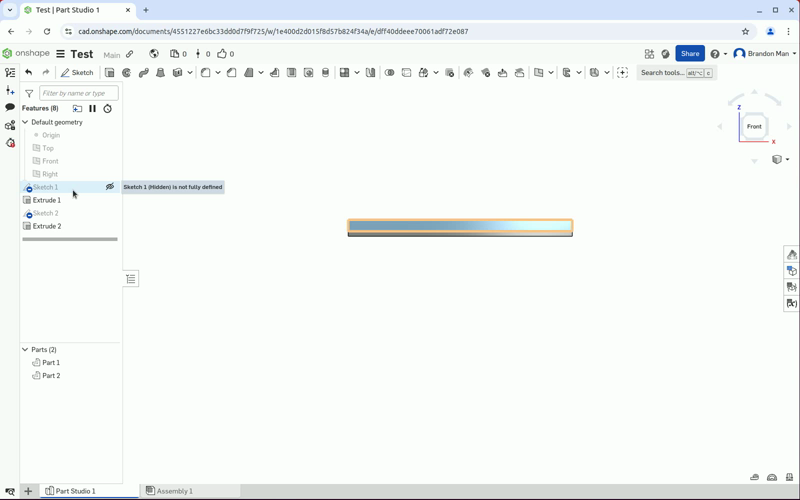
click(73, 189)
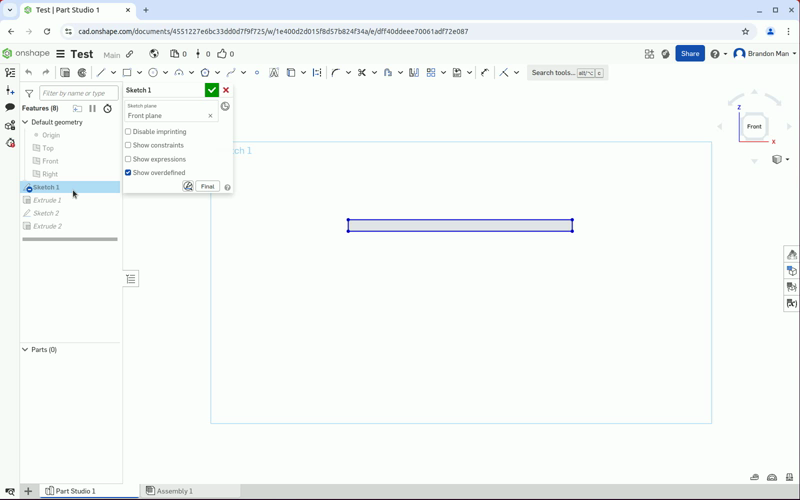
mouse_move(229, 92)
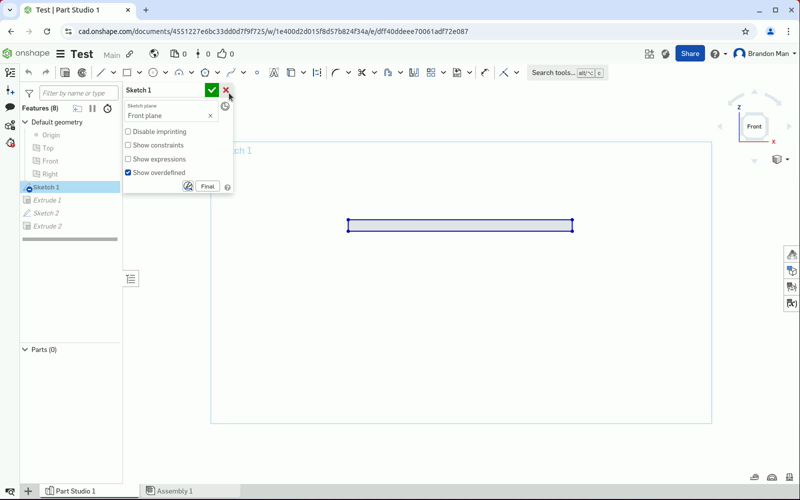
click(229, 92)
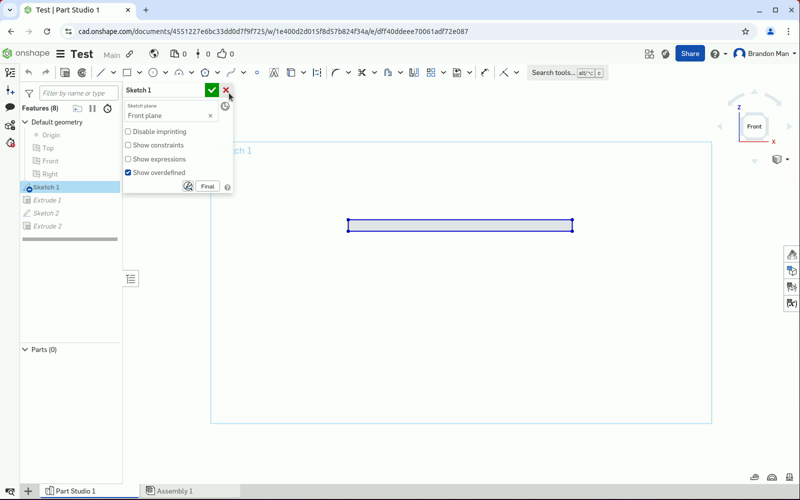
key(shift+s)
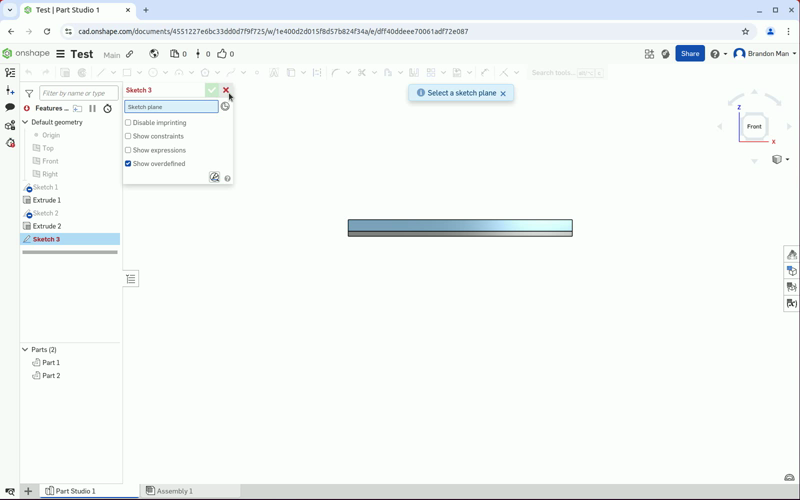
mouse_move(73, 163)
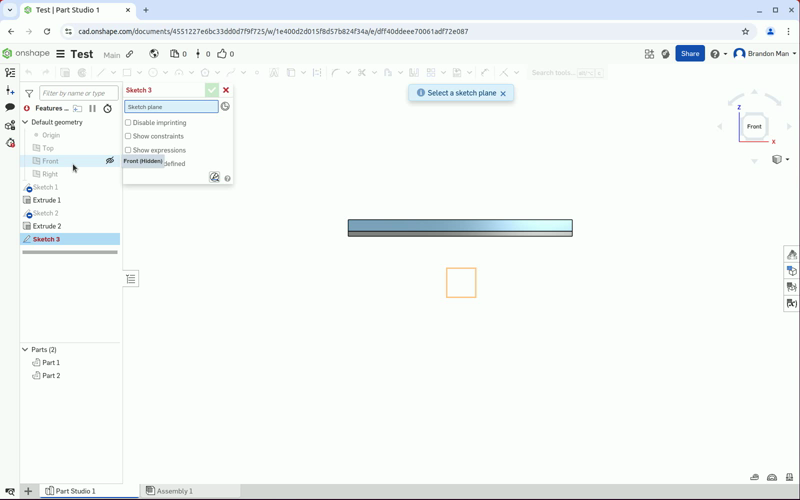
click(73, 163)
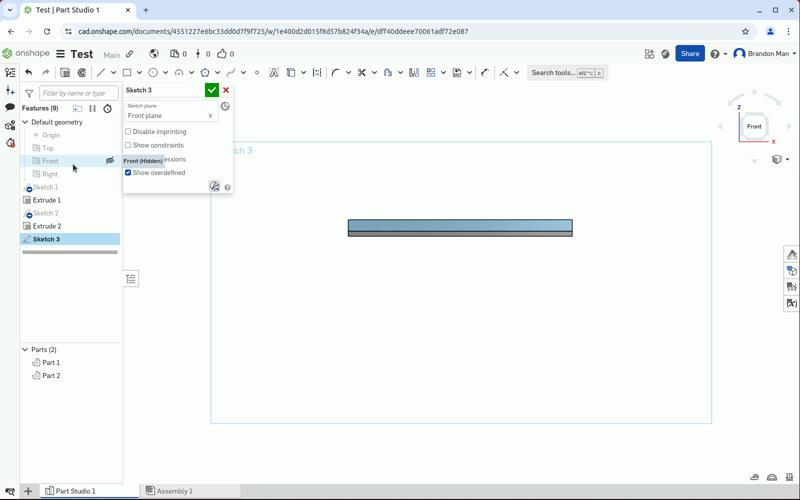
mouse_move(73, 352)
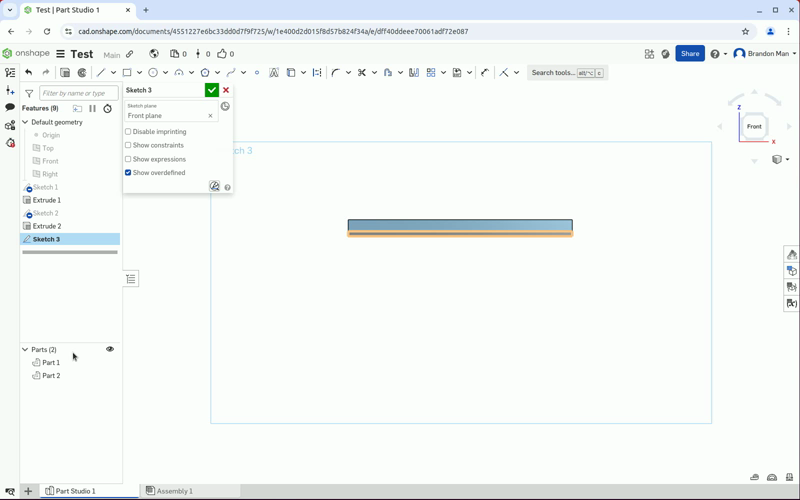
key(y)
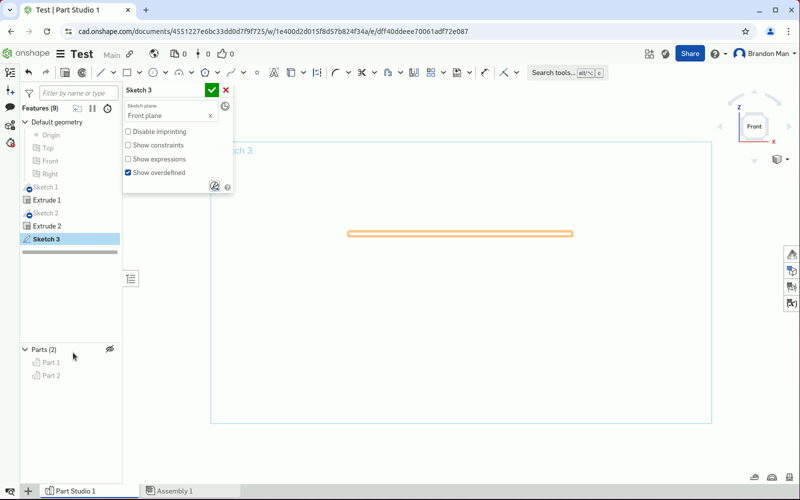
key(l)
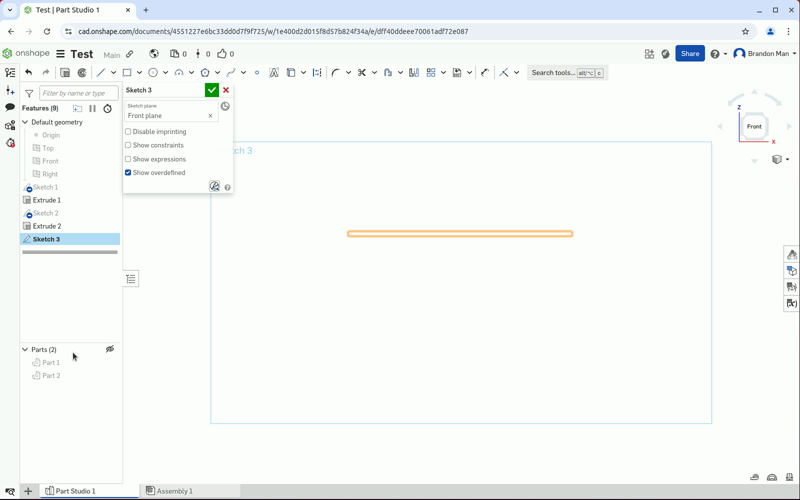
key_down(shift)
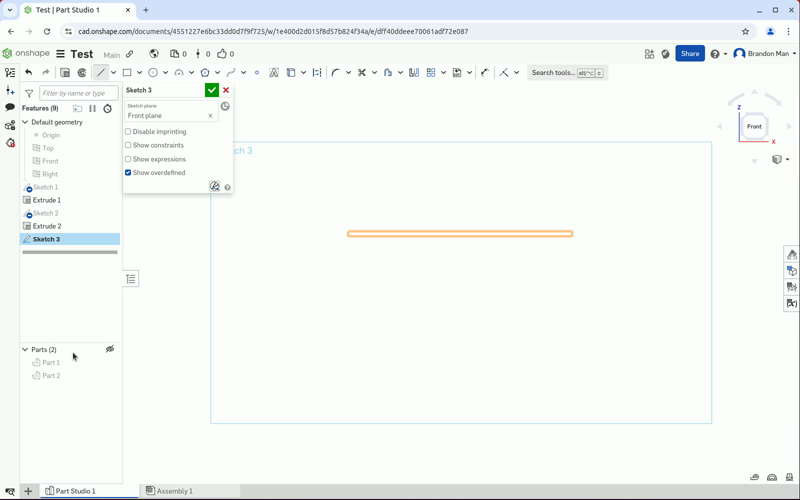
mouse_move(348, 340)
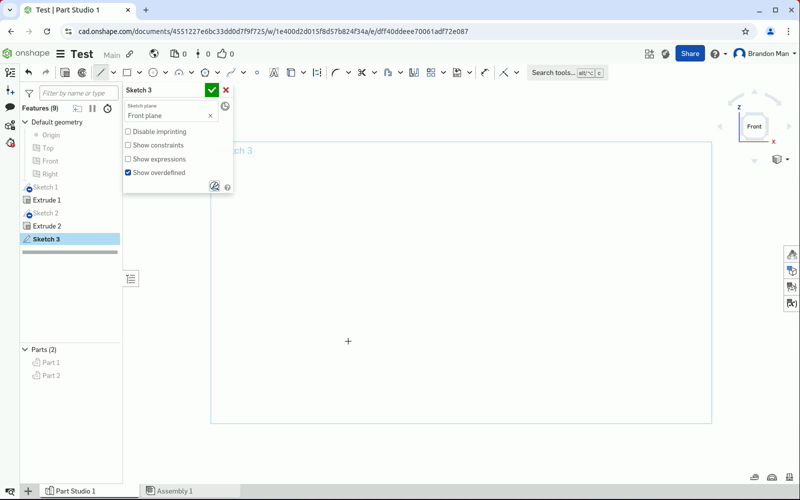
click(348, 340)
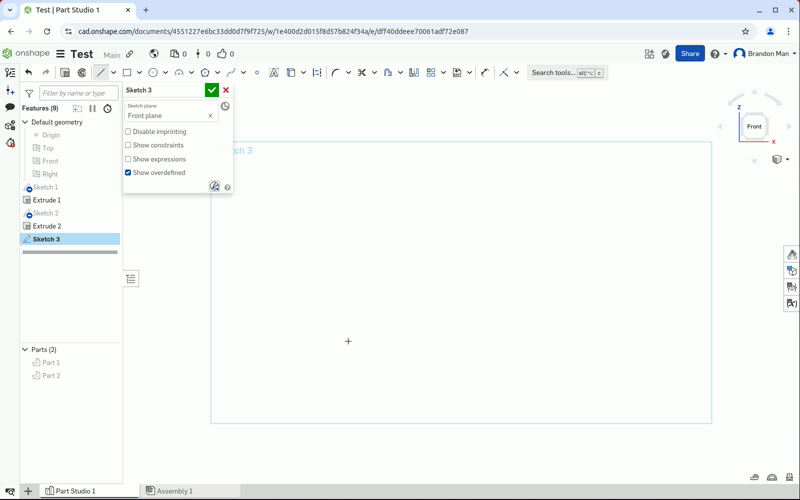
key_up(shift)
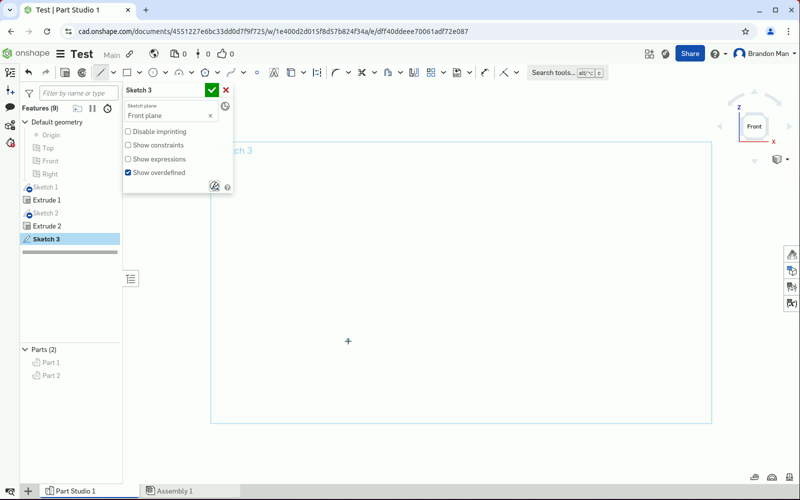
key_down(shift)
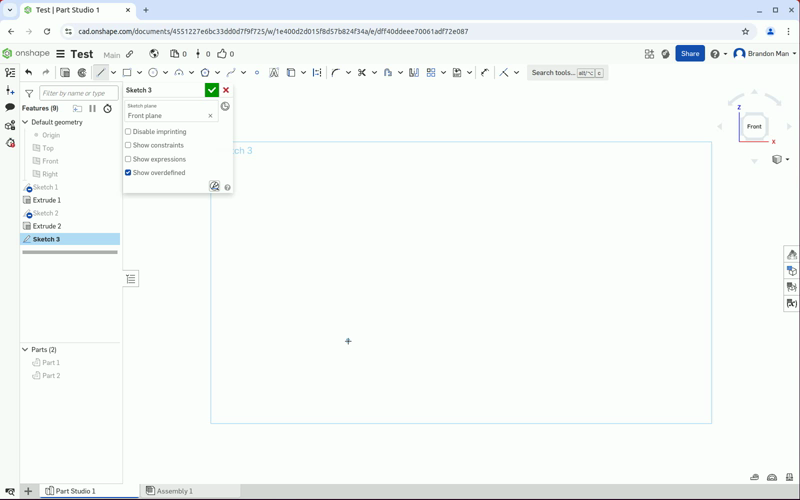
mouse_move(572, 340)
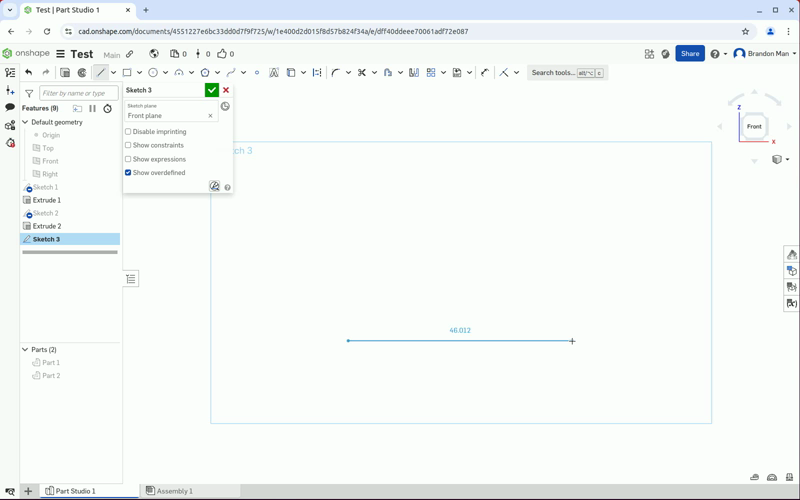
click(572, 340)
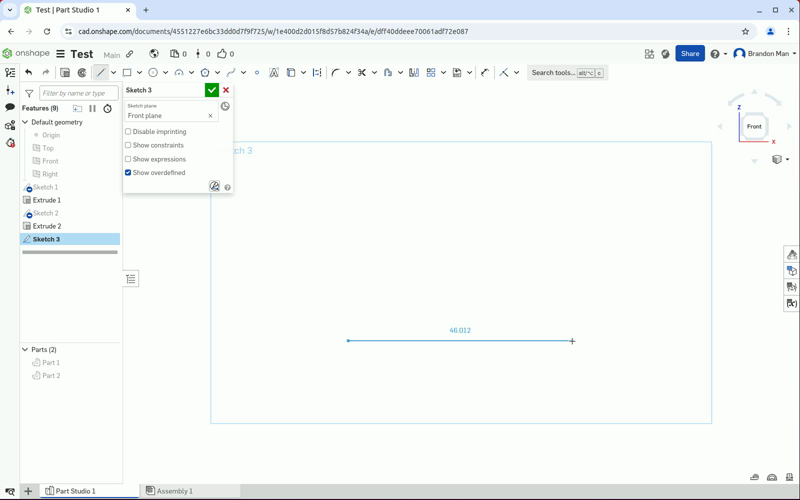
key_up(shift)
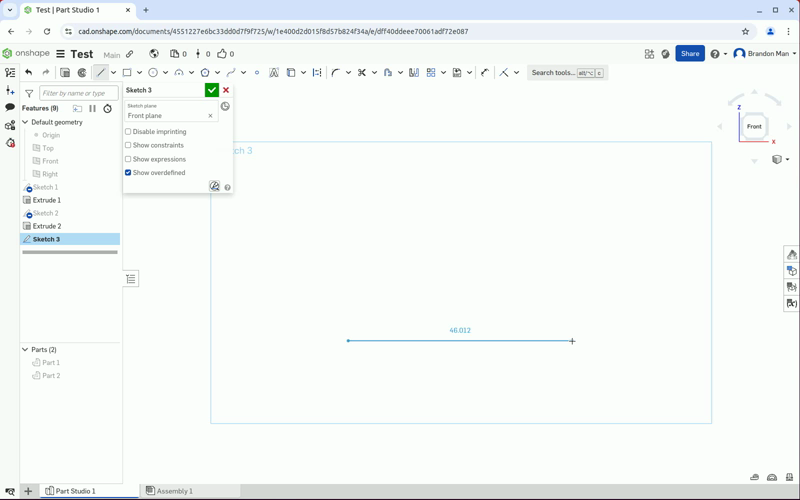
key_down(shift)
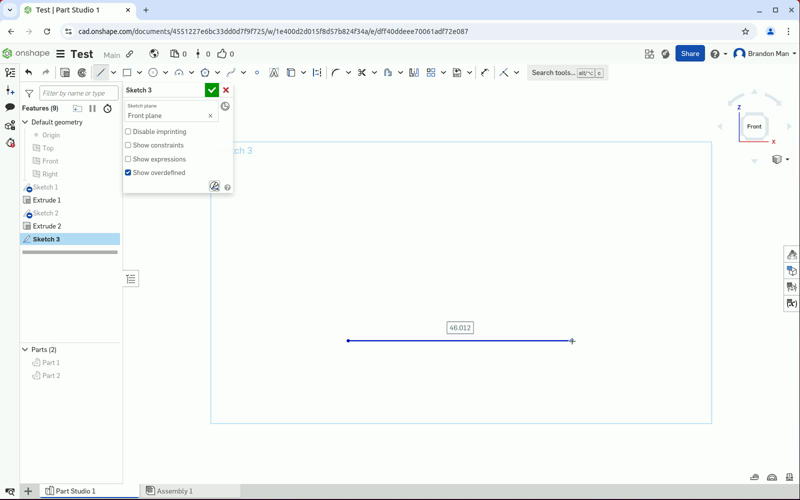
mouse_move(572, 236)
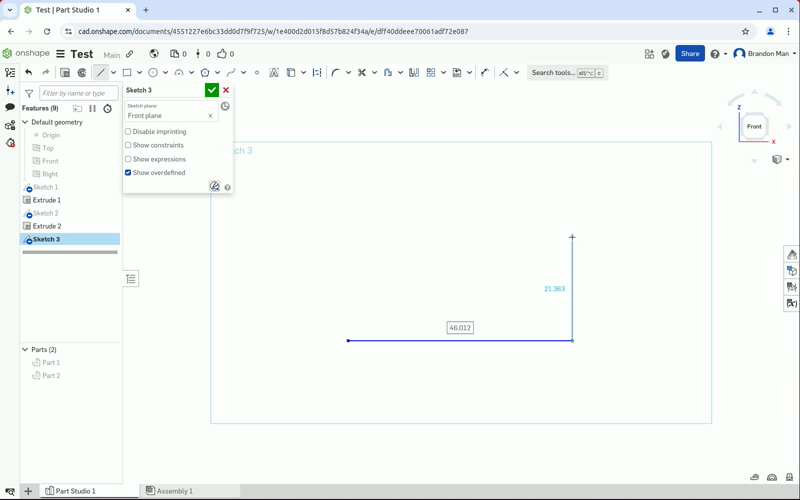
click(572, 236)
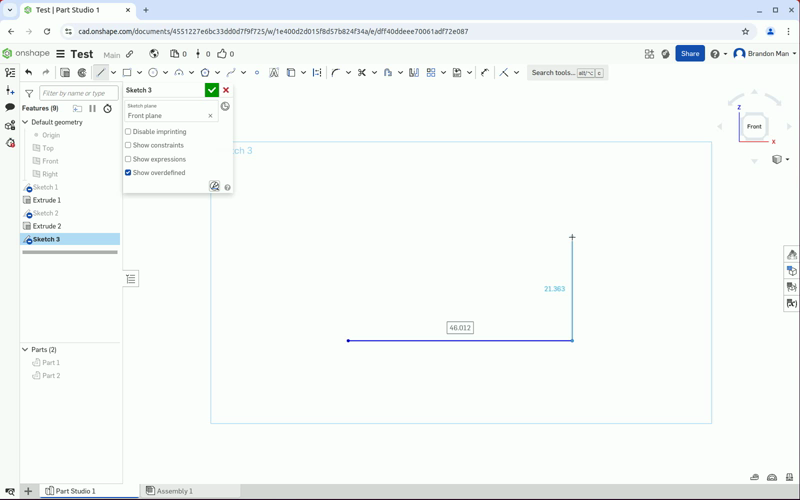
key_up(shift)
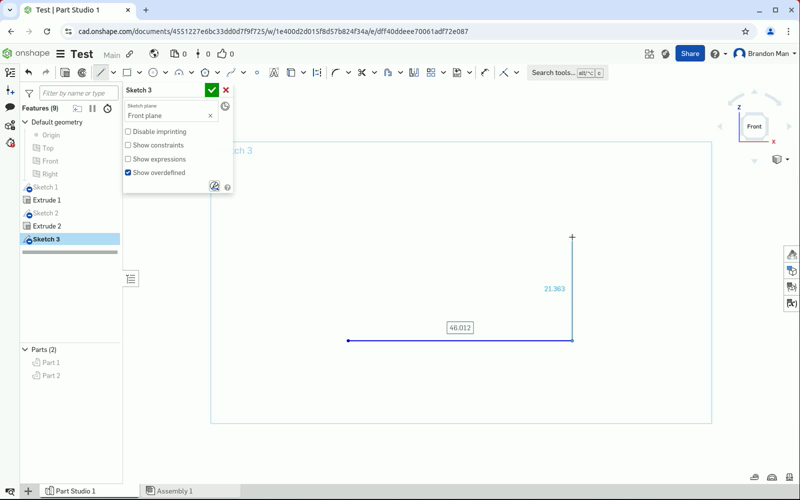
key_down(shift)
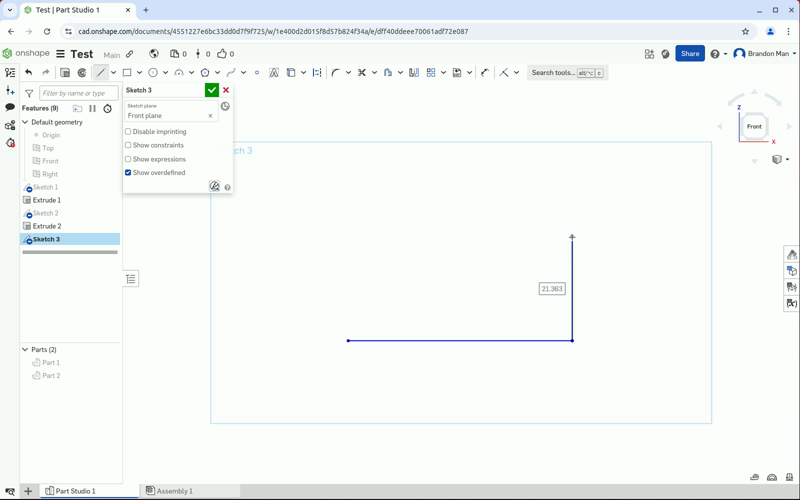
mouse_move(348, 236)
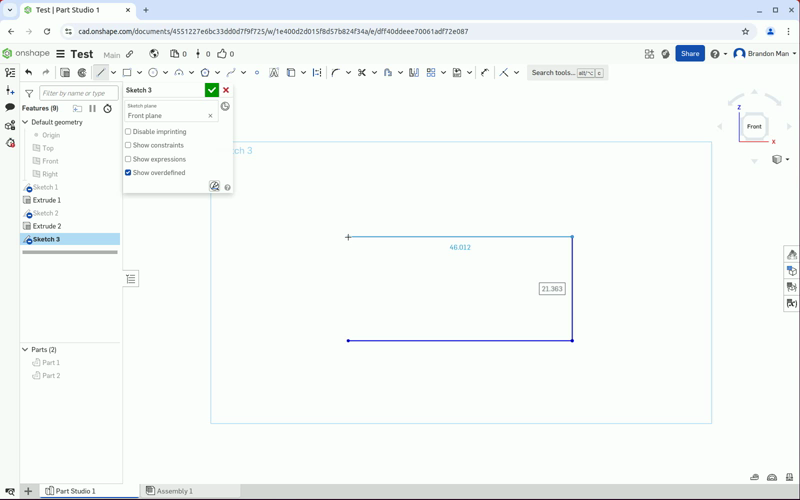
click(348, 236)
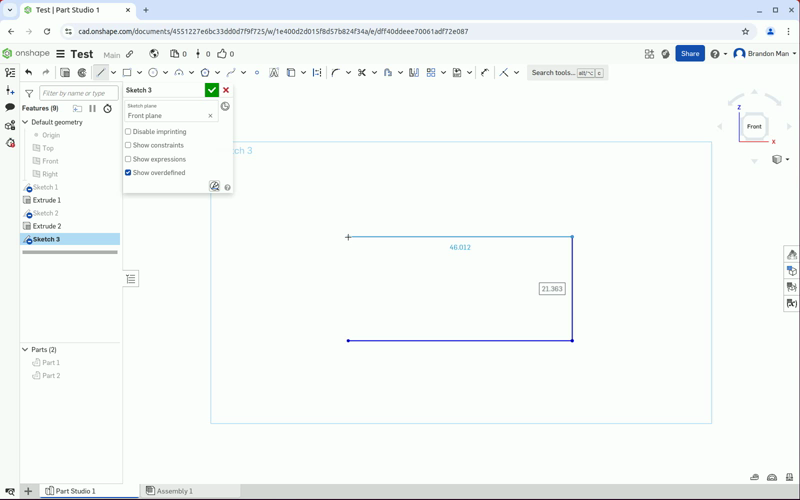
key_up(shift)
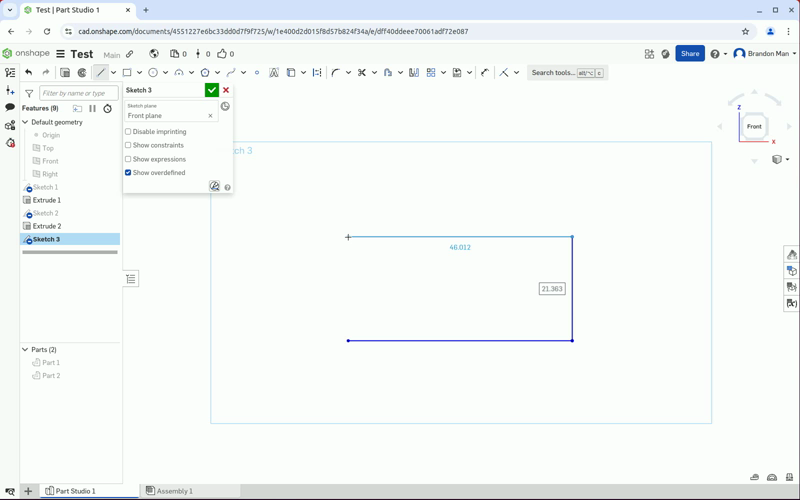
key_down(shift)
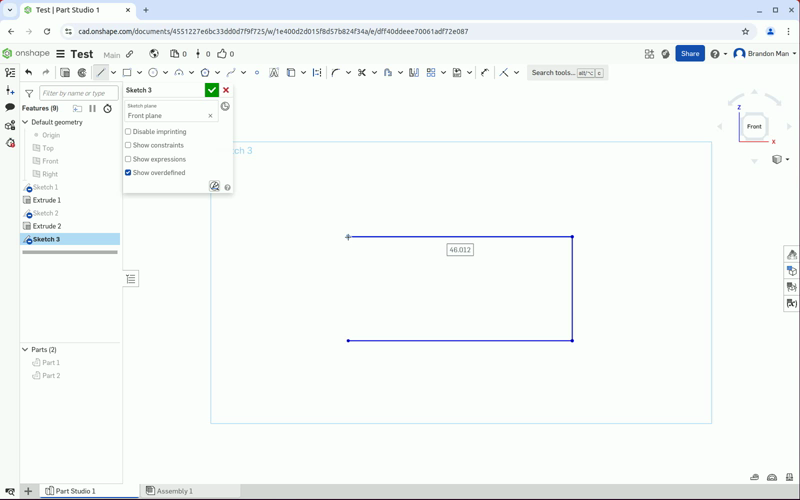
mouse_move(348, 340)
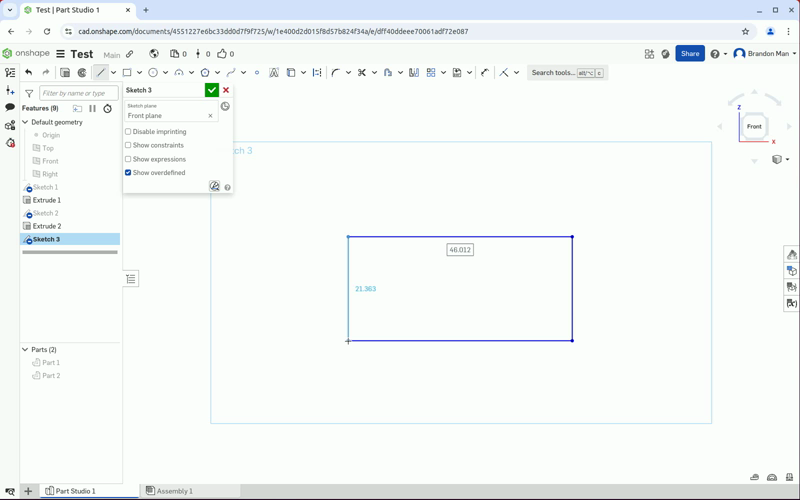
key_up(shift)
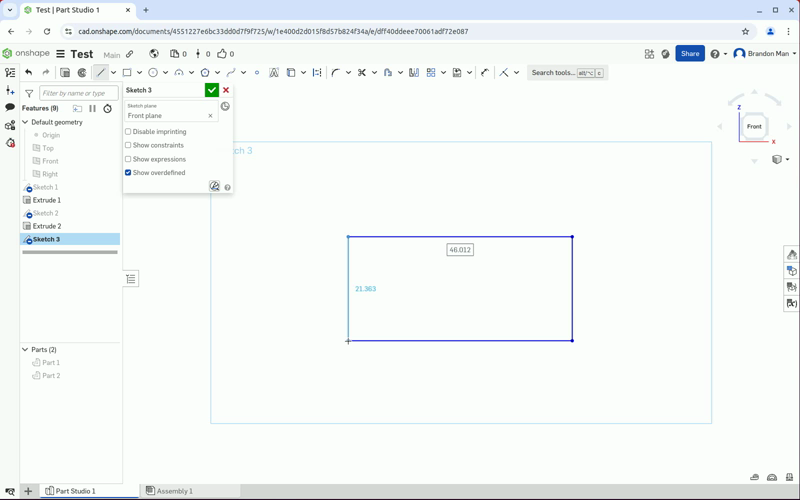
click(348, 340)
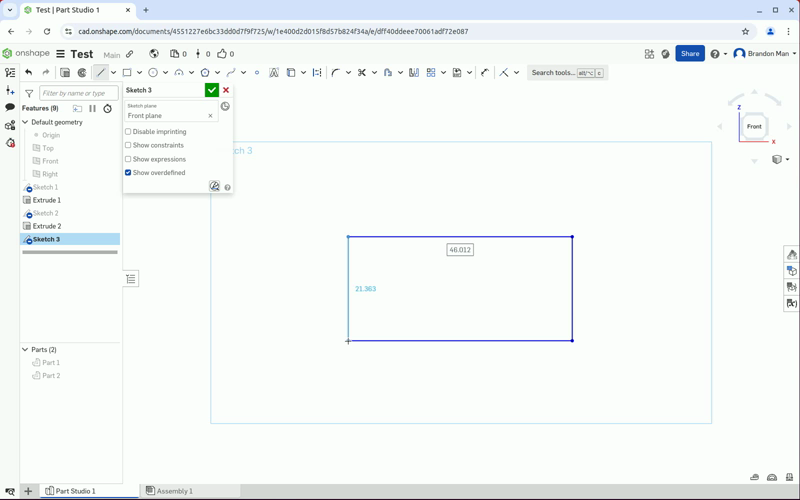
key(esc)
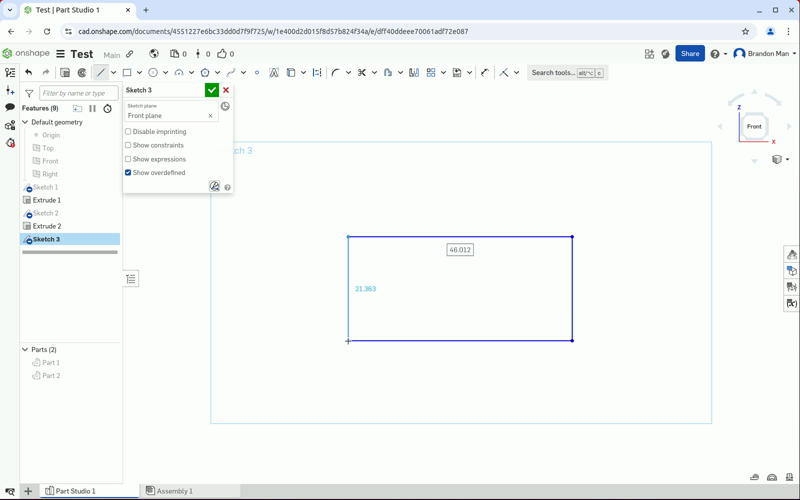
mouse_move(371, 256)
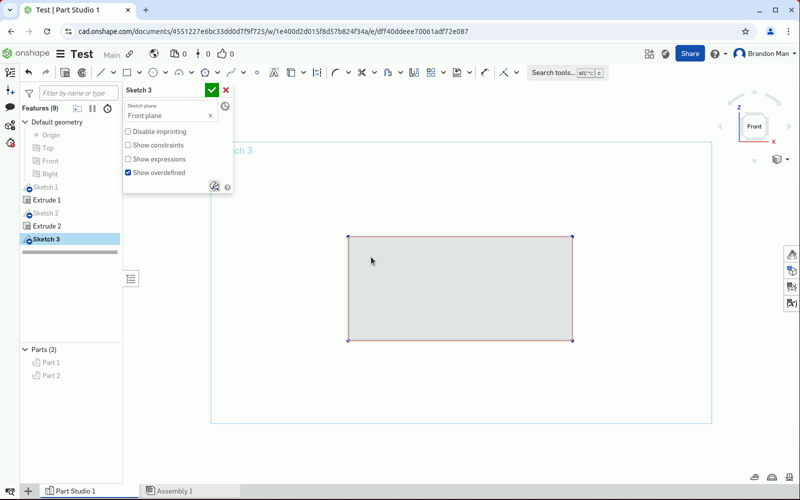
click(371, 256)
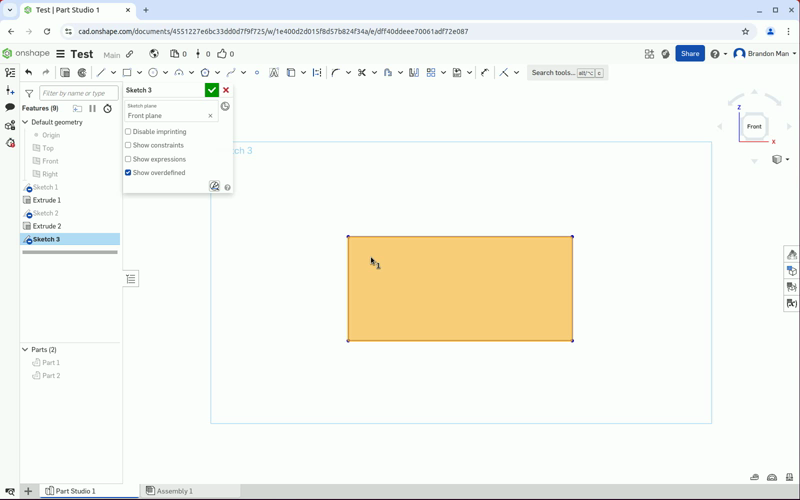
mouse_move(73, 352)
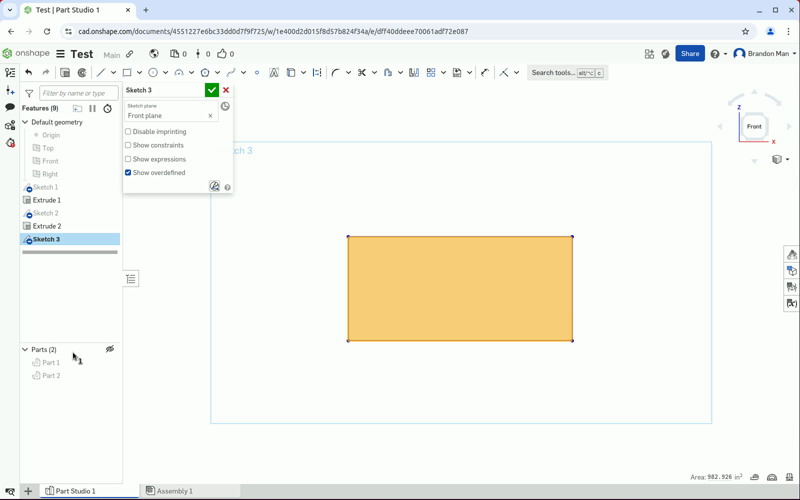
key(shift+y)
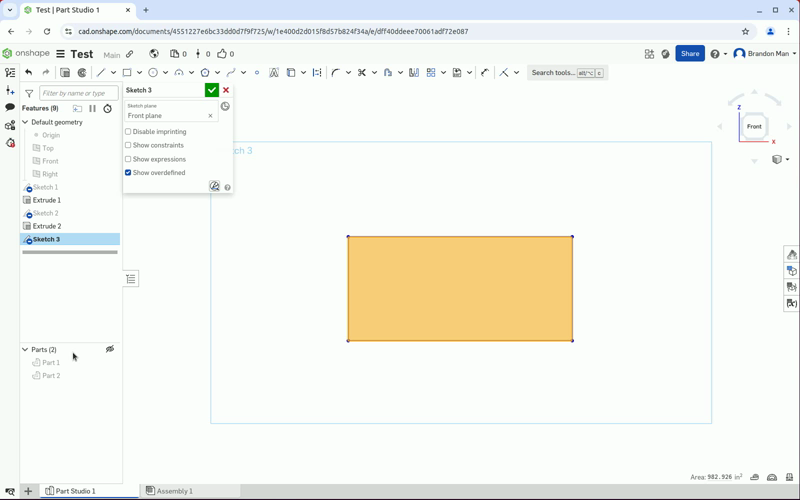
key(shift+e)
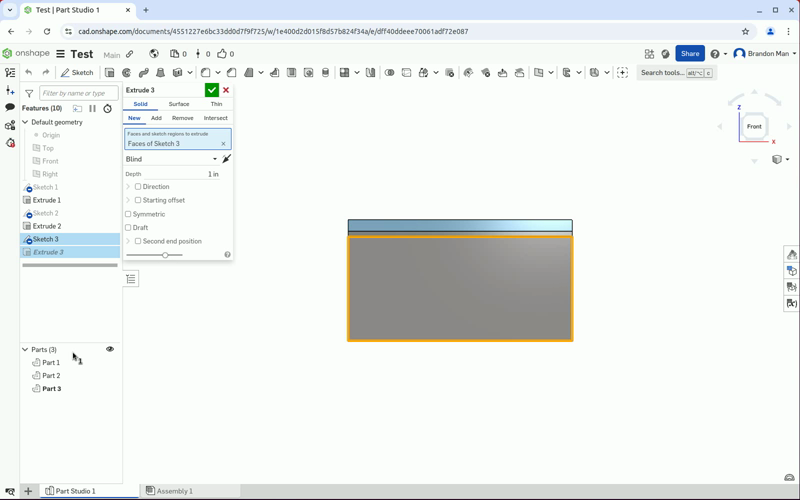
mouse_move(143, 106)
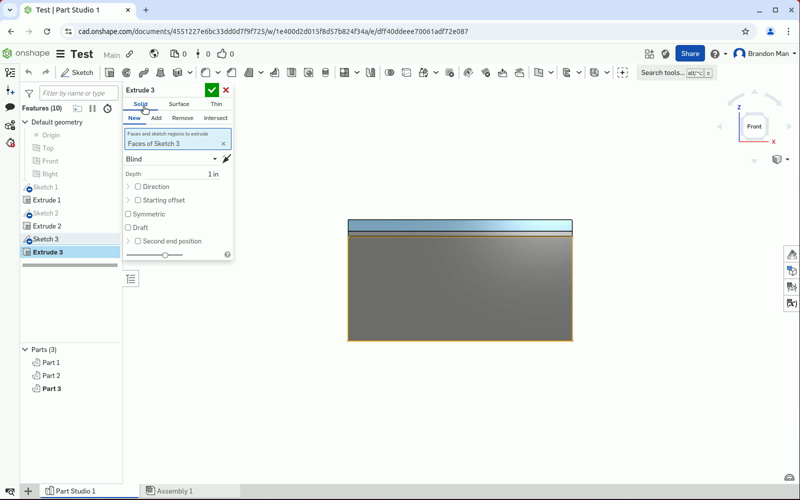
click(143, 106)
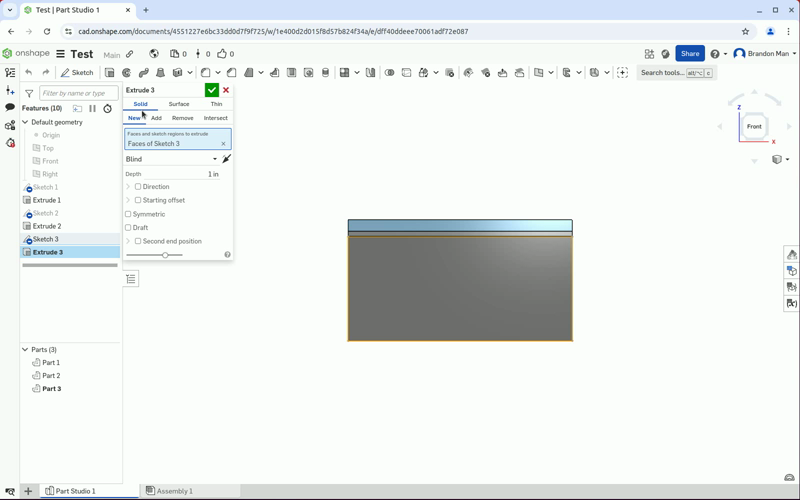
mouse_move(137, 120)
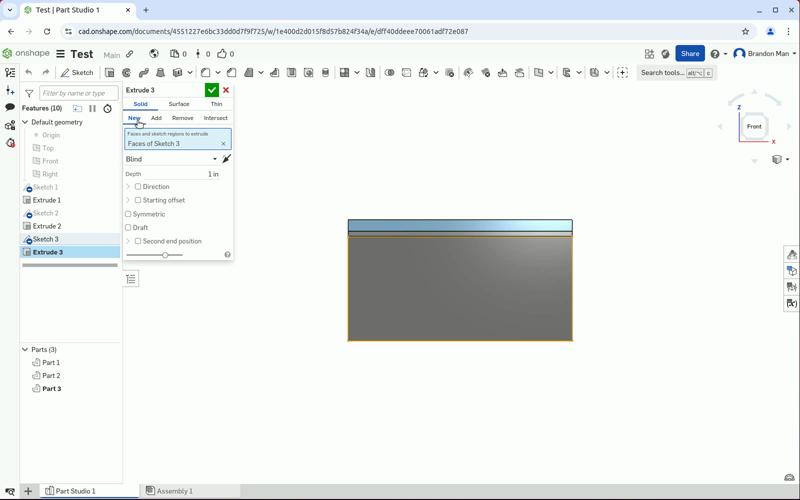
click(137, 120)
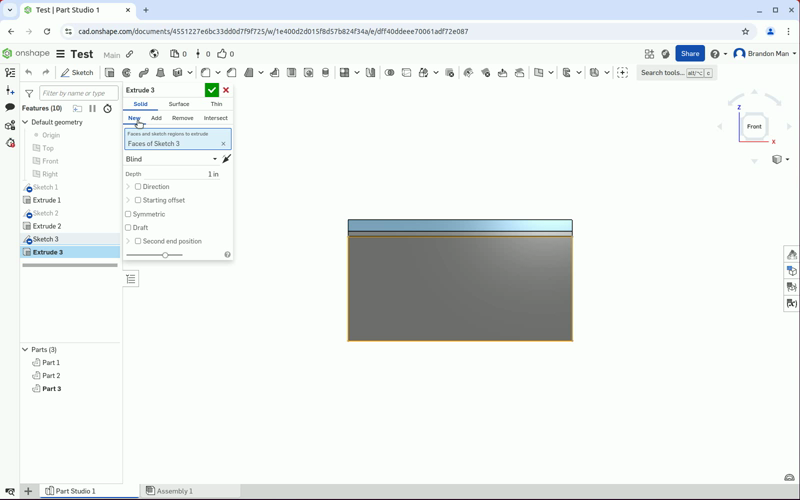
key(tab, 4)
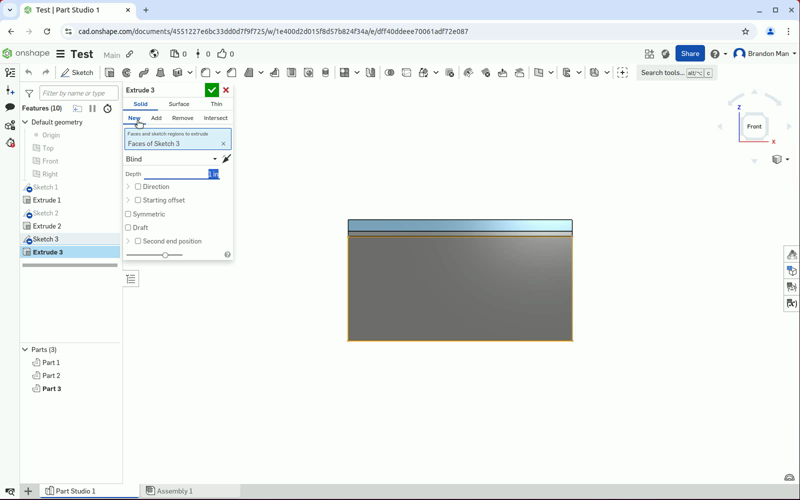
text(3.37)
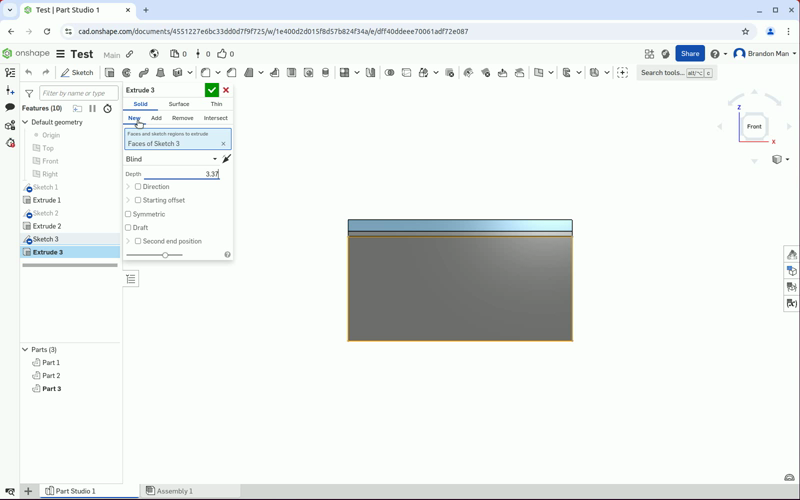
key(enter)
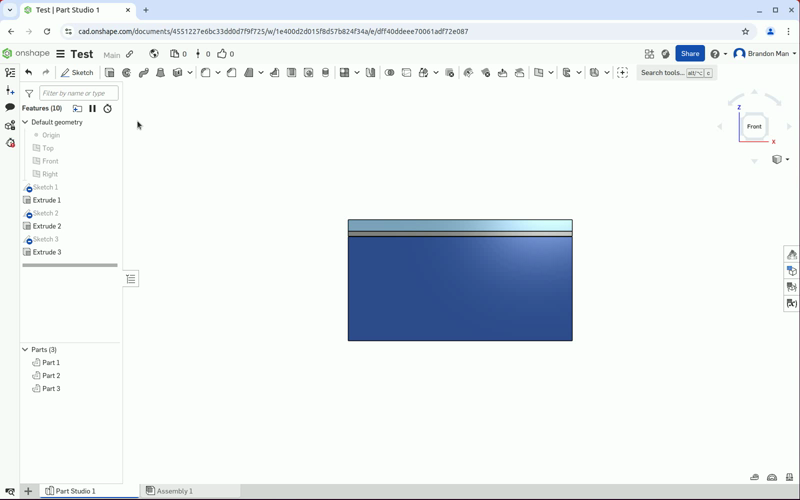
key(shift+h)
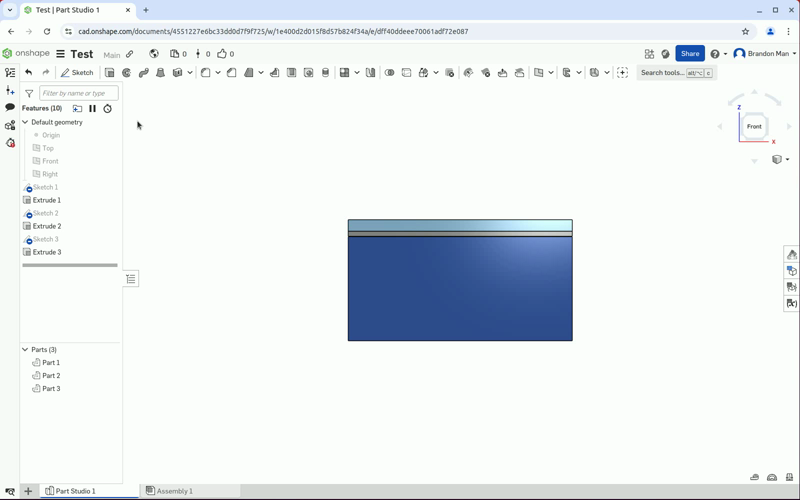
key(shift+h)
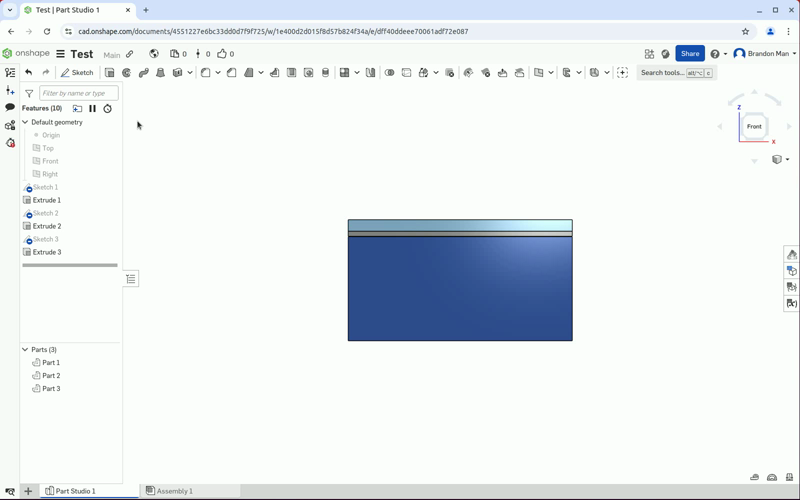
mouse_move(73, 189)
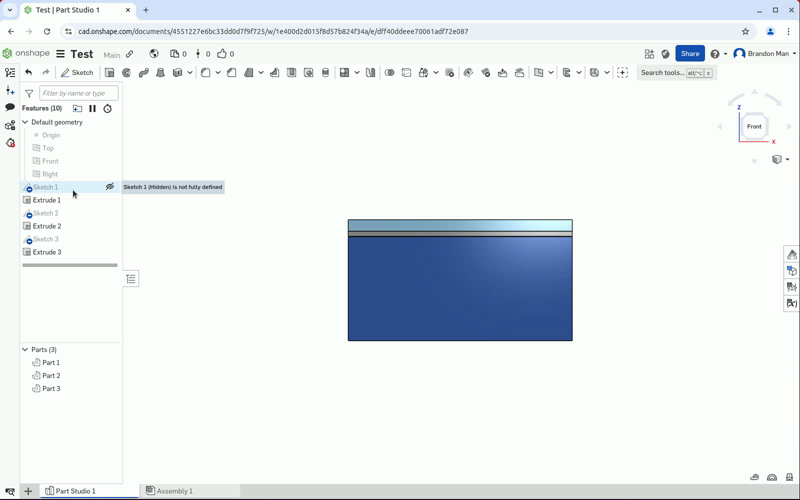
click(73, 189)
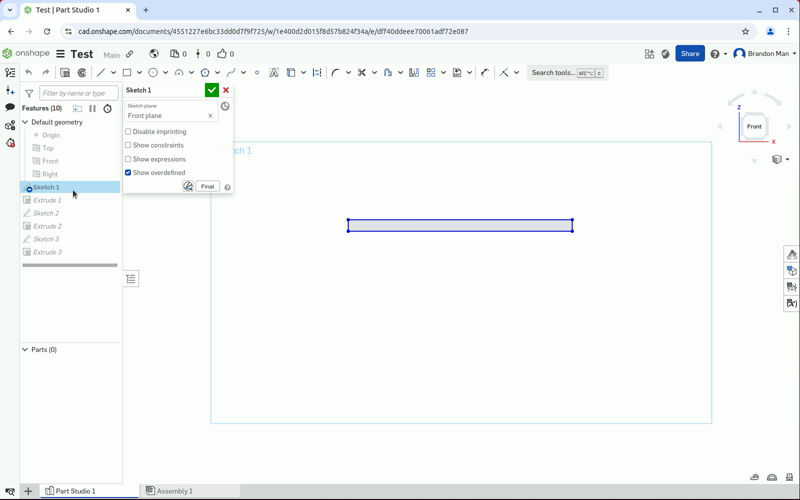
mouse_move(229, 92)
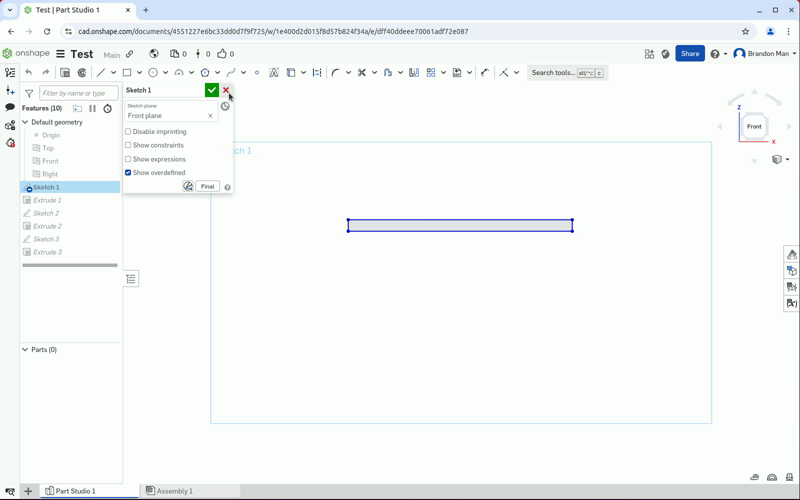
click(229, 92)
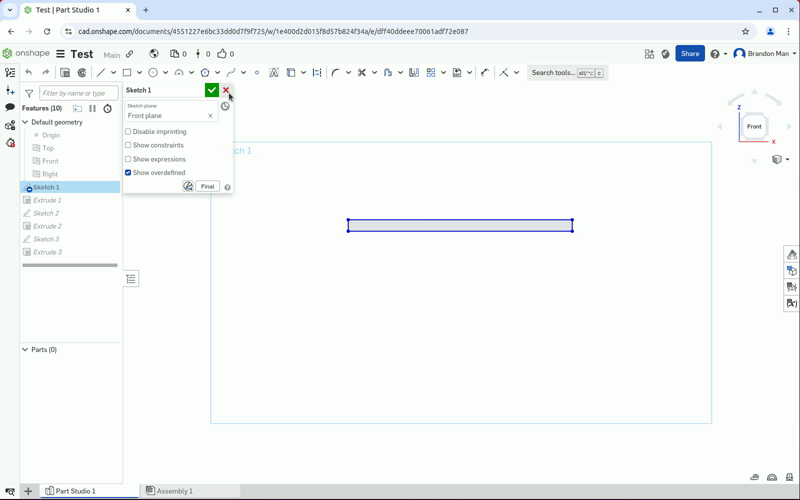
key(shift+s)
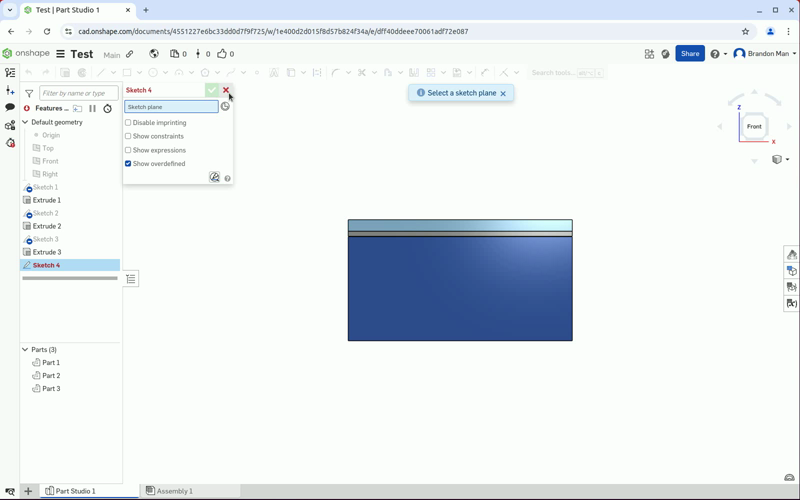
mouse_move(73, 163)
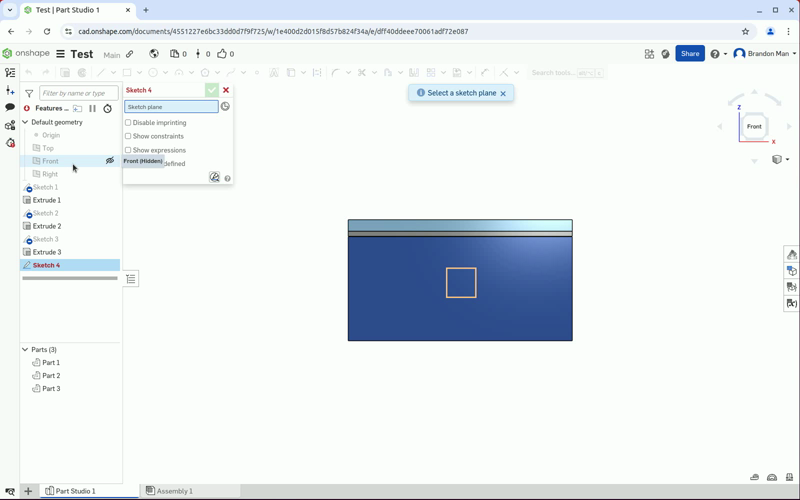
click(73, 163)
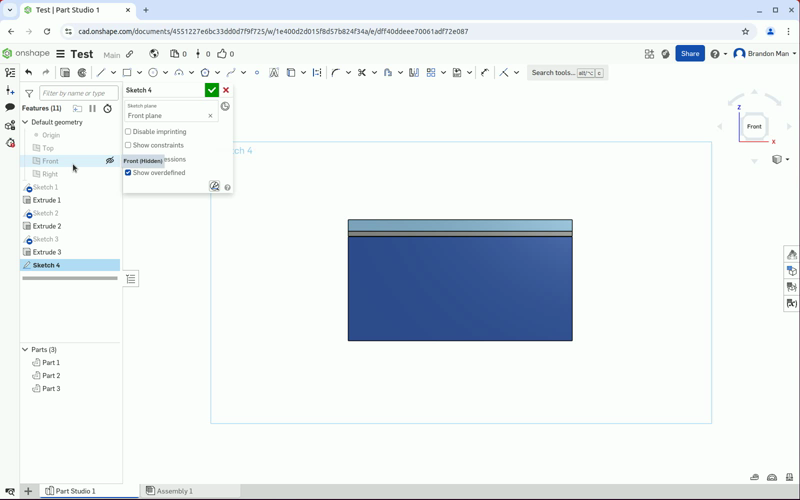
mouse_move(73, 352)
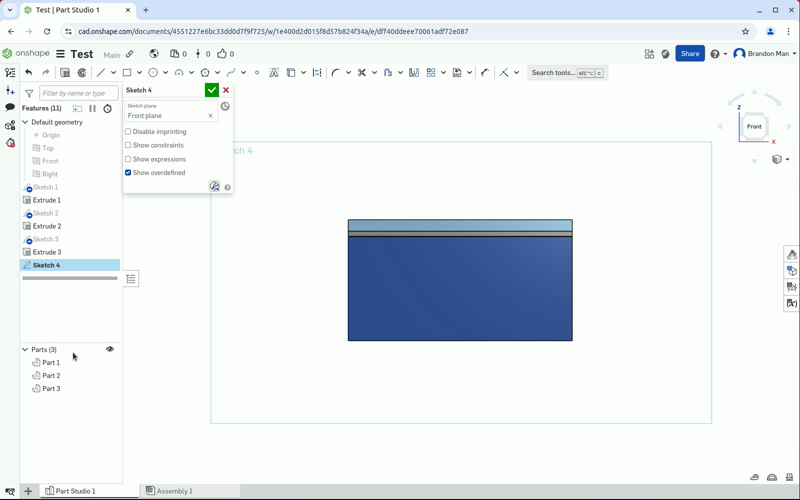
key(y)
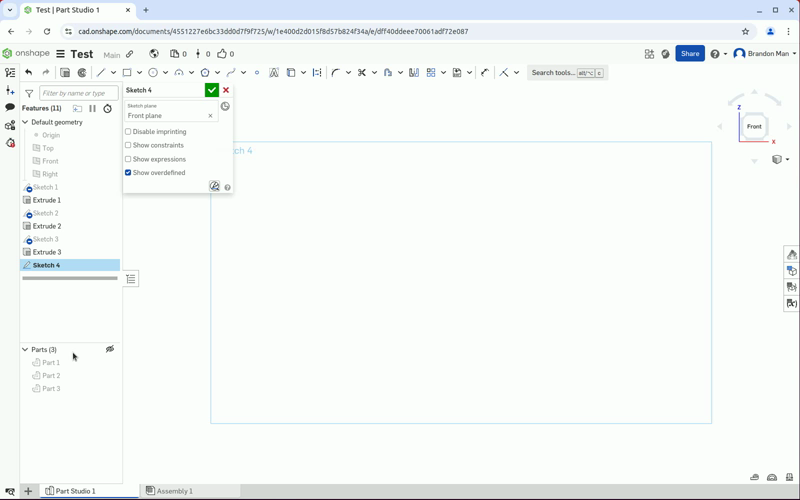
key(l)
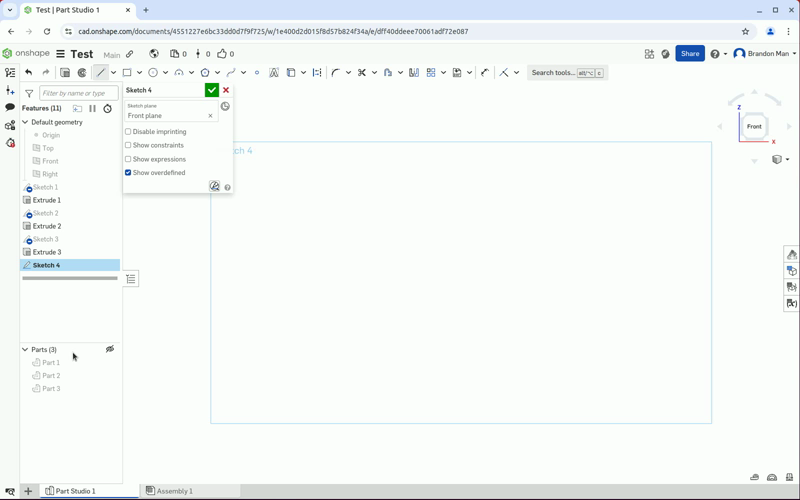
key_down(shift)
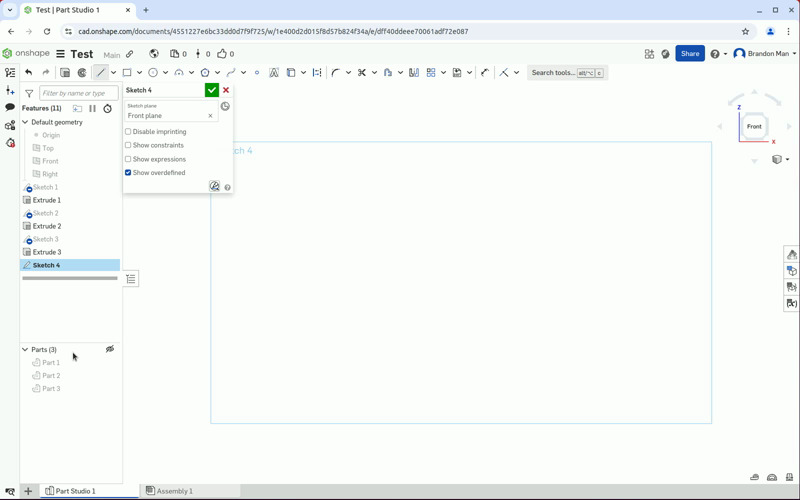
mouse_move(348, 346)
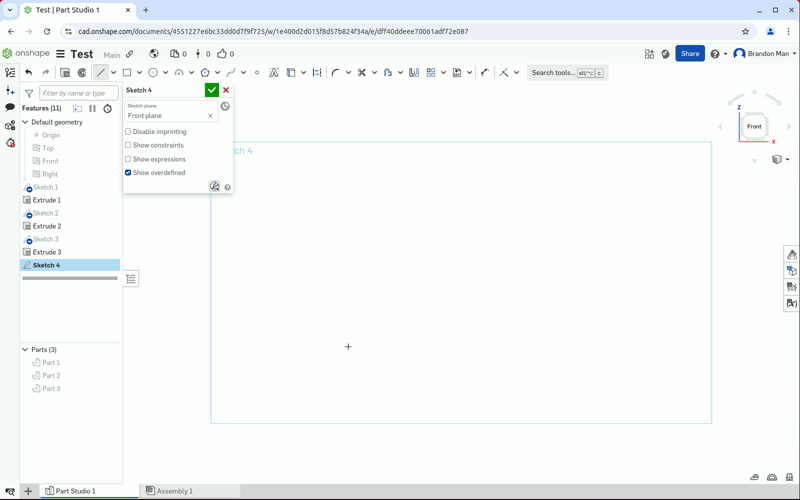
click(348, 346)
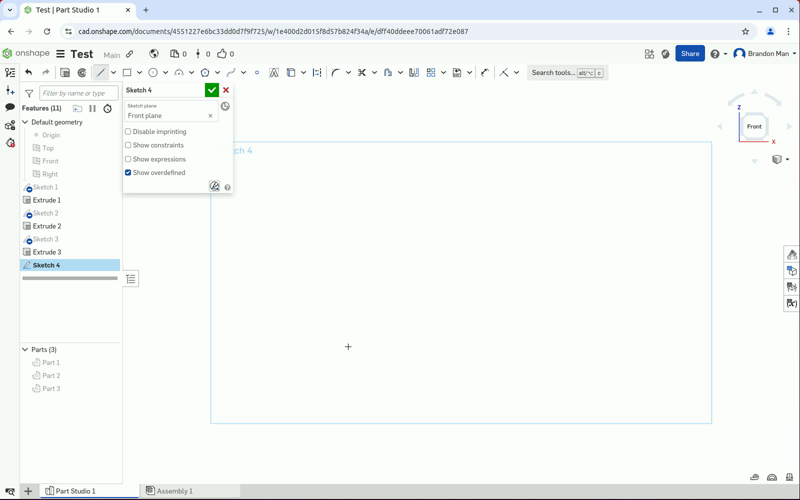
key_up(shift)
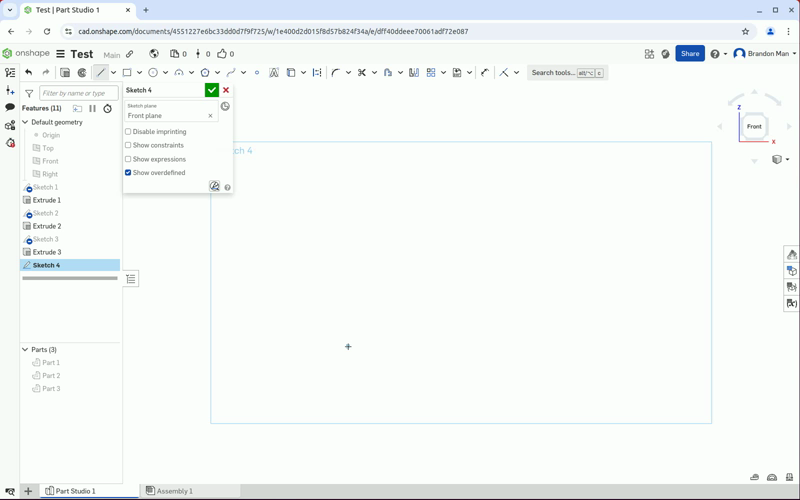
key_down(shift)
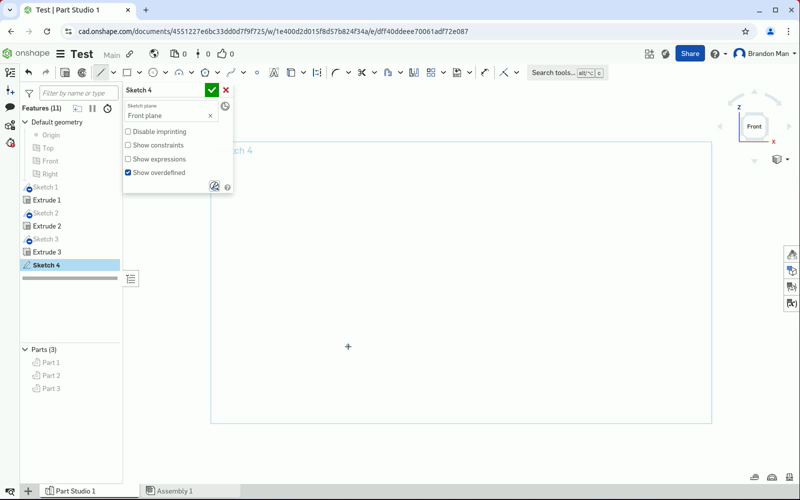
mouse_move(572, 346)
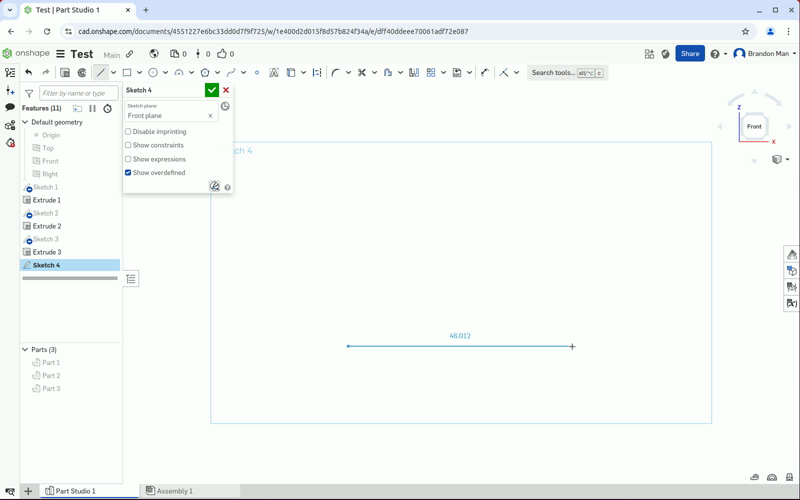
click(572, 346)
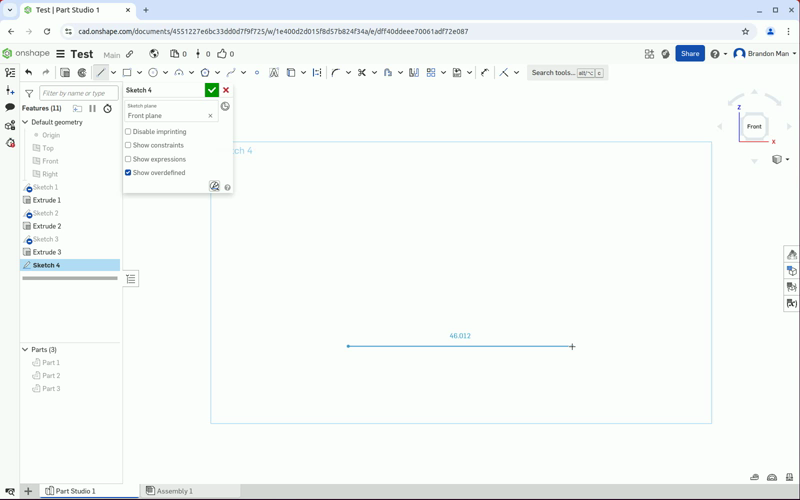
key_up(shift)
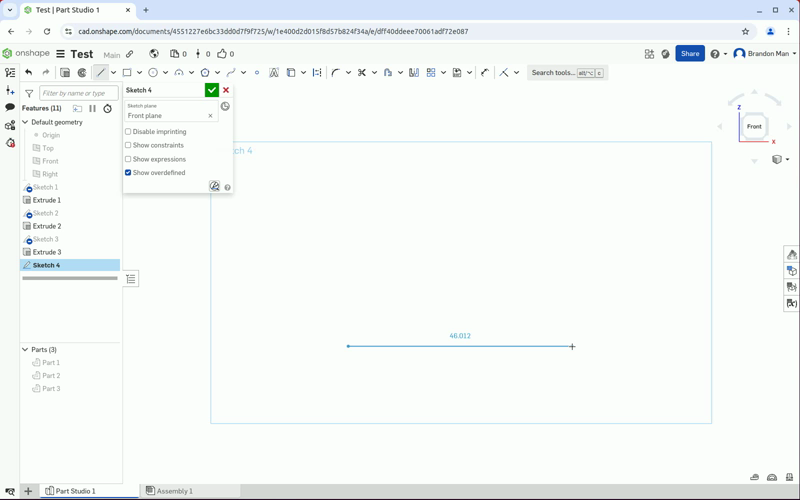
key_down(shift)
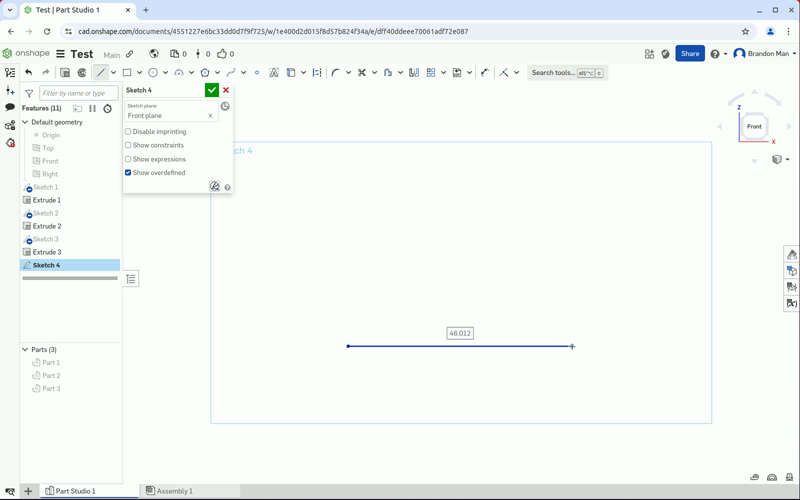
mouse_move(589, 346)
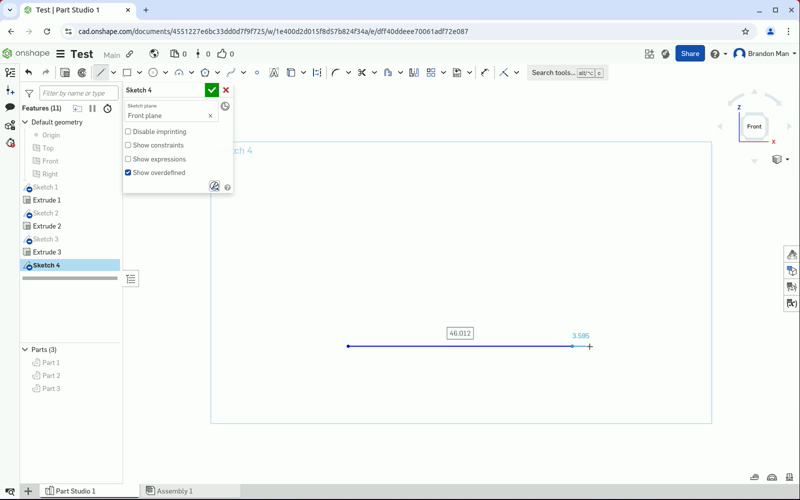
mouse_move(572, 341)
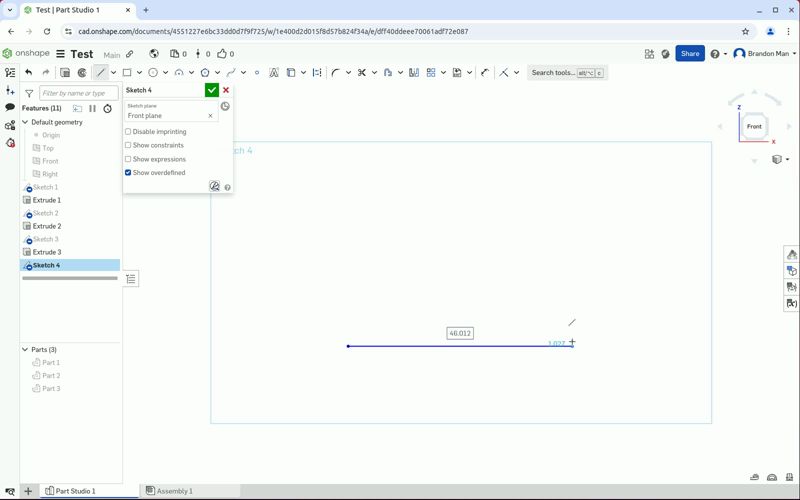
scroll(6)
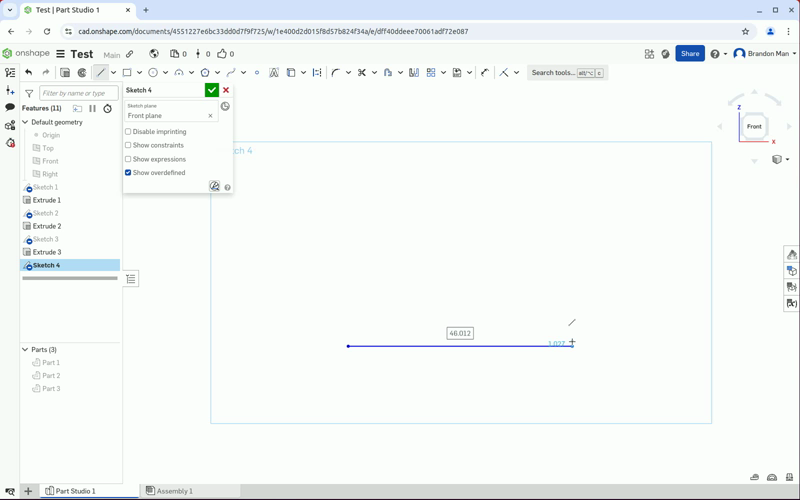
scroll(6)
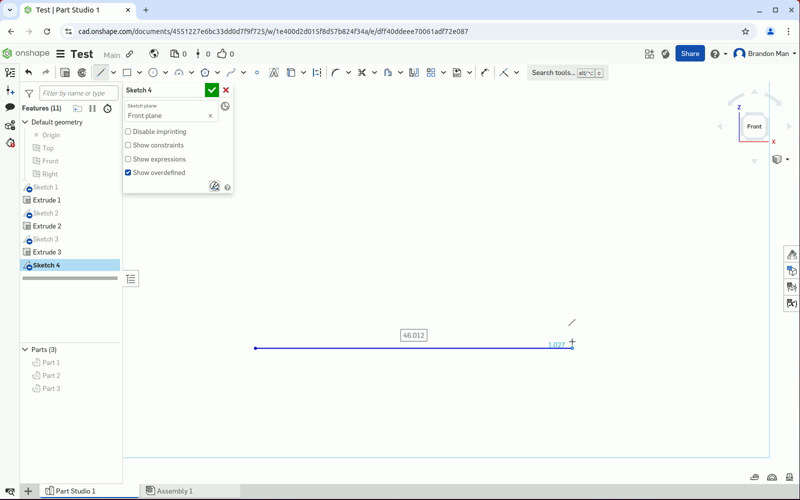
scroll(6)
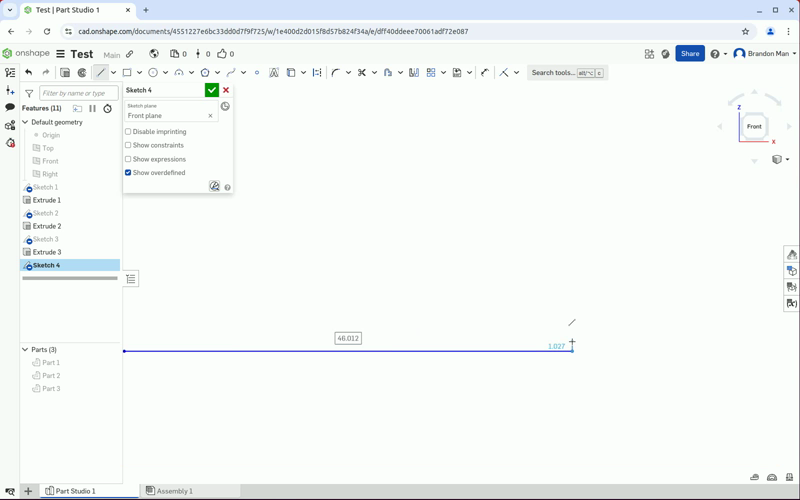
scroll(6)
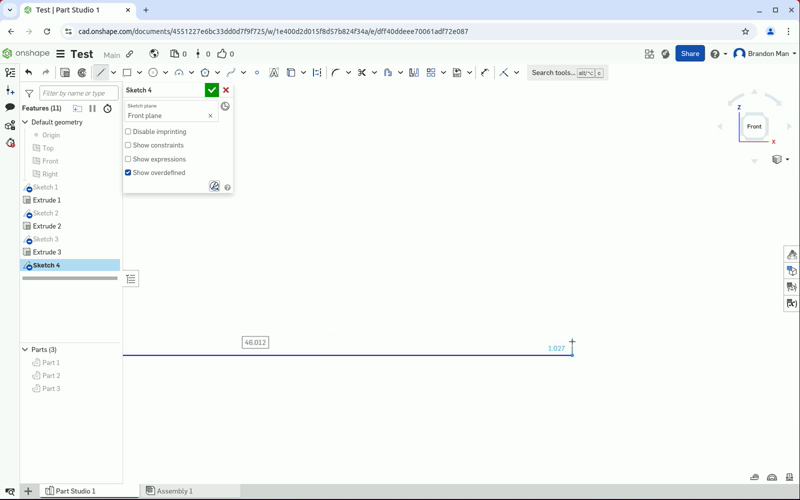
scroll(6)
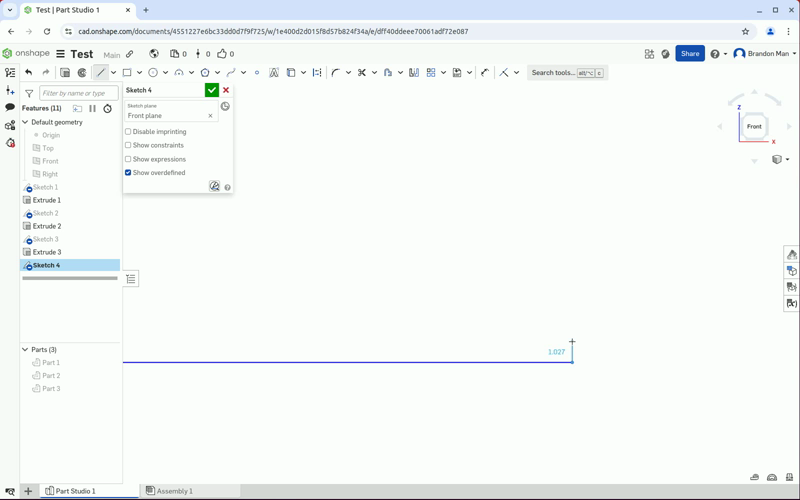
scroll(6)
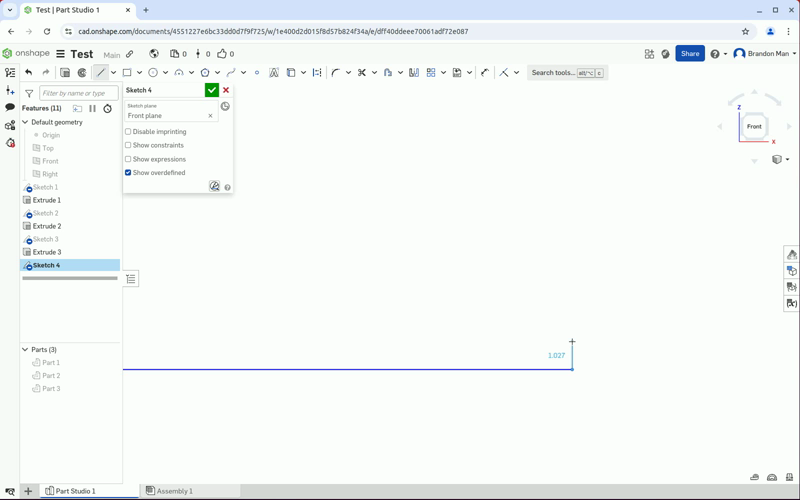
scroll(6)
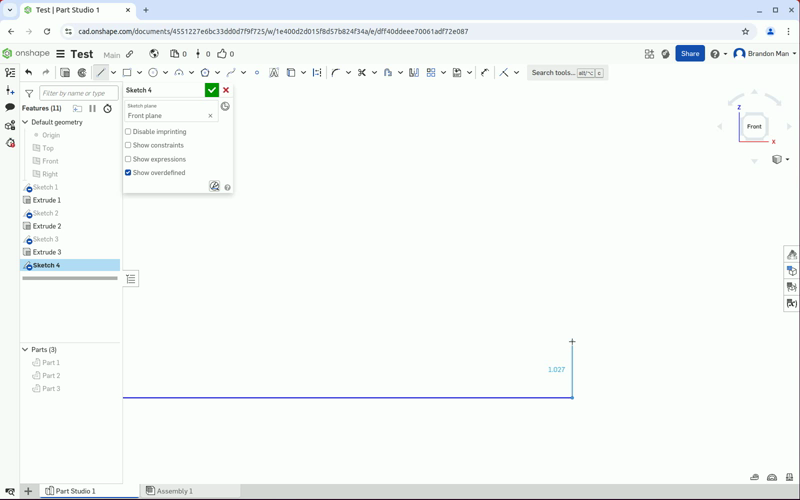
click(572, 341)
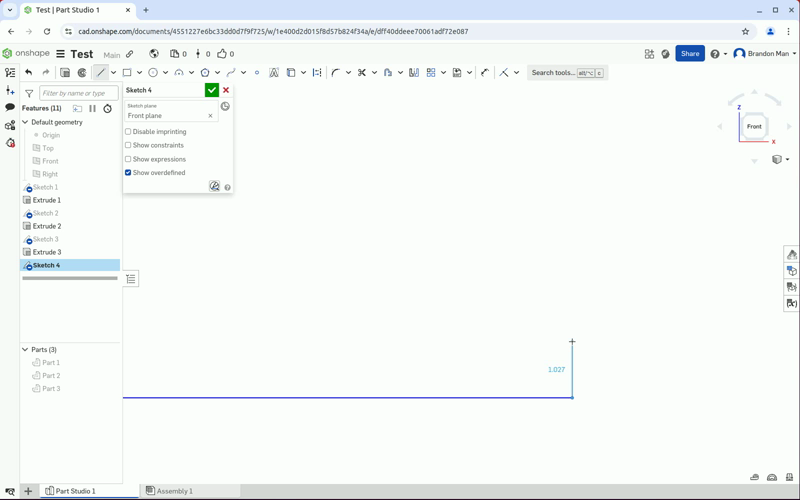
scroll(-6)
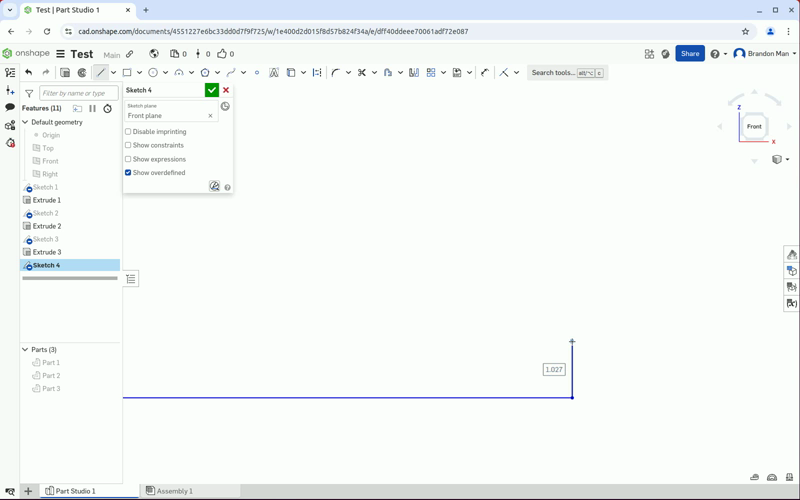
scroll(-6)
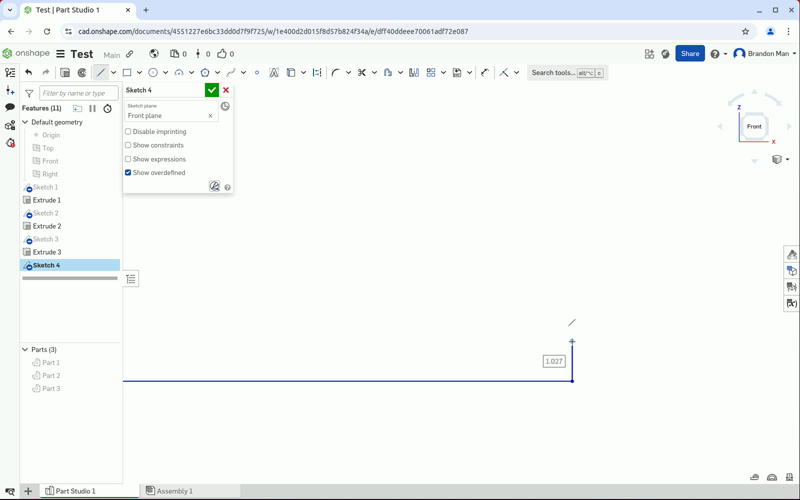
scroll(-6)
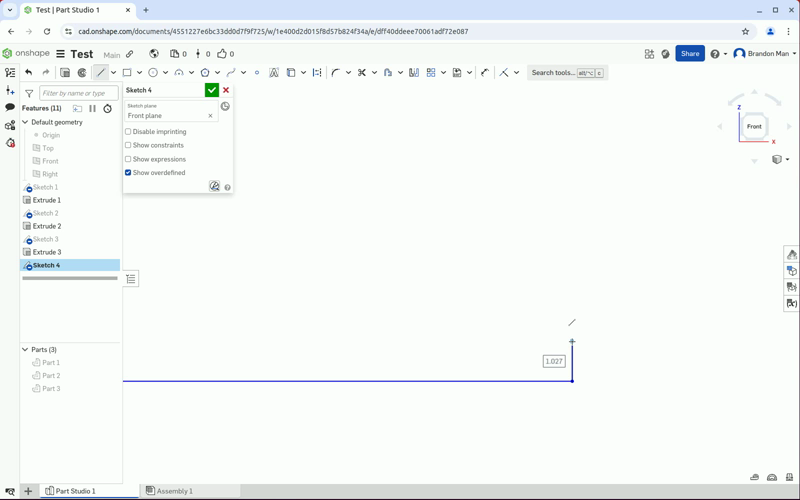
scroll(-6)
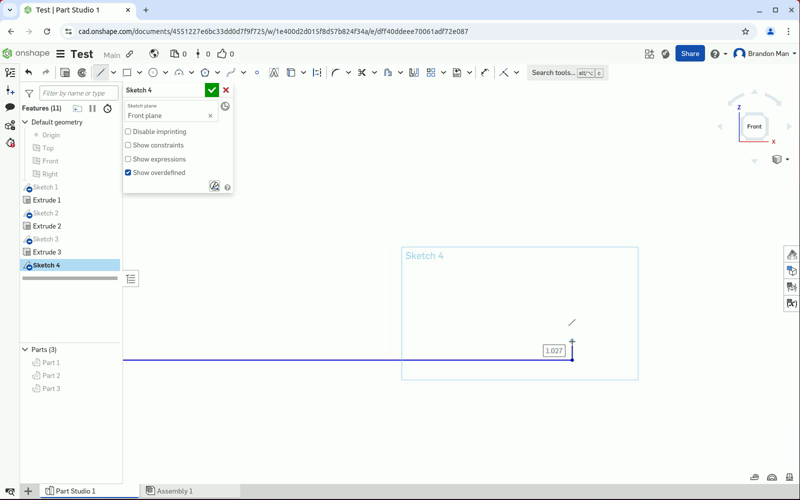
scroll(-6)
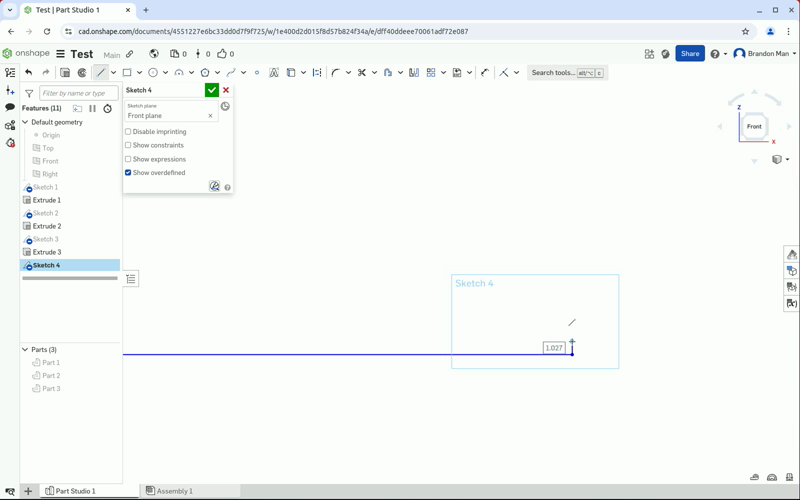
scroll(-6)
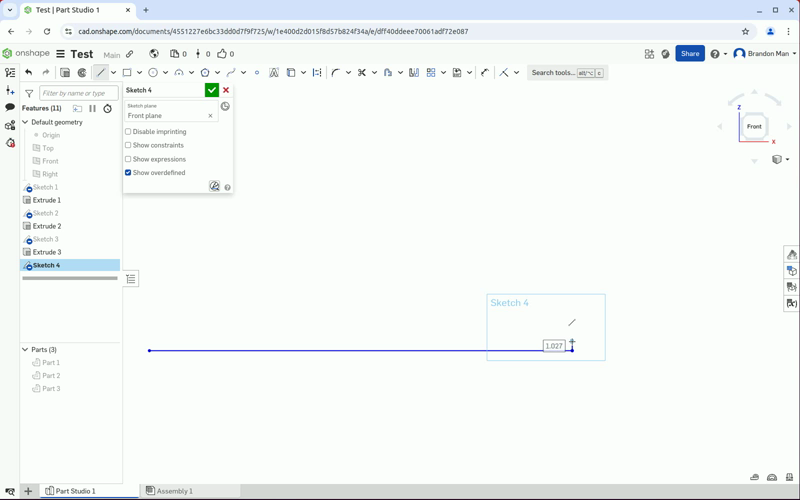
scroll(-6)
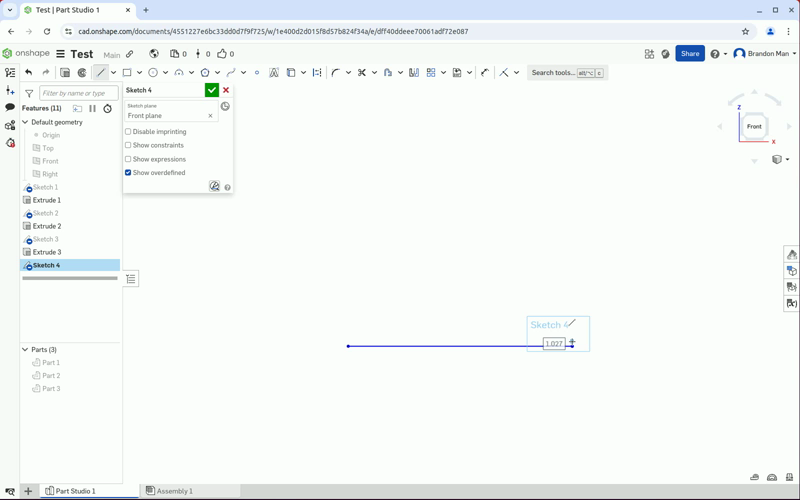
key_up(shift)
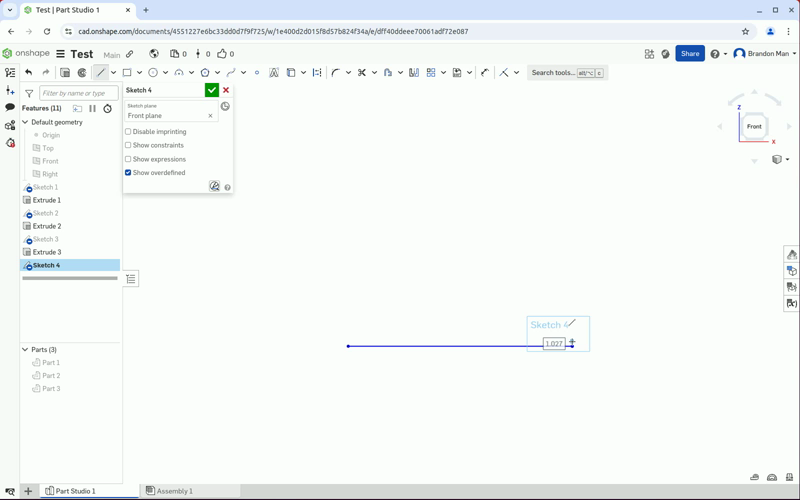
key_down(shift)
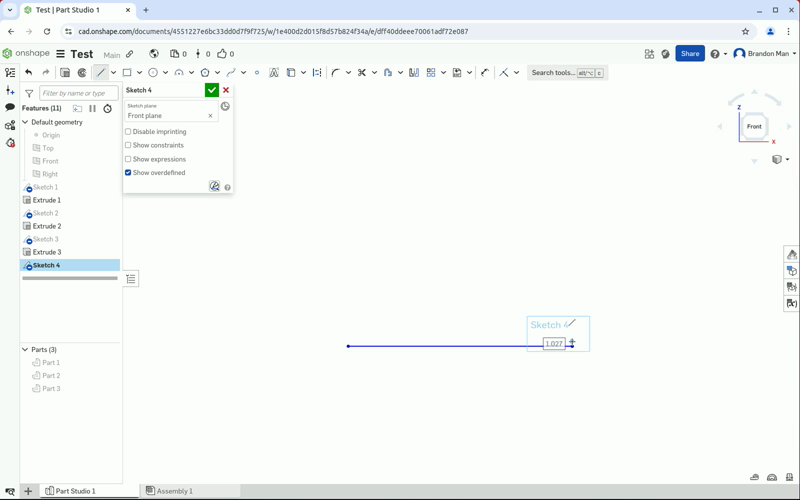
mouse_move(348, 341)
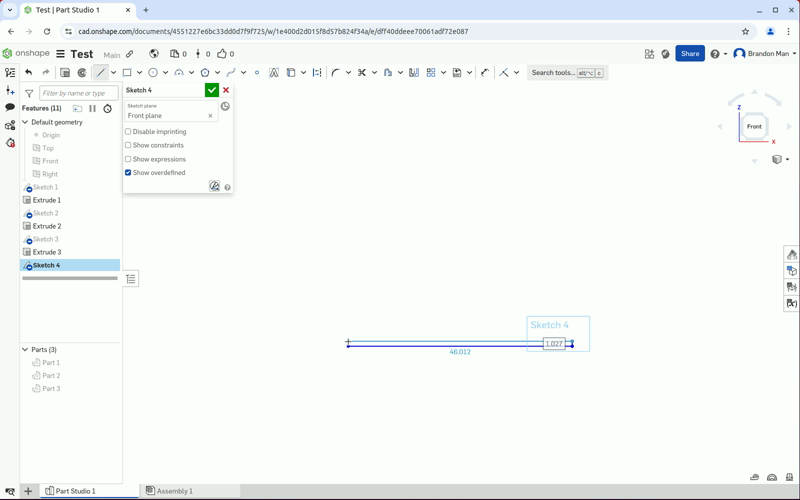
click(348, 341)
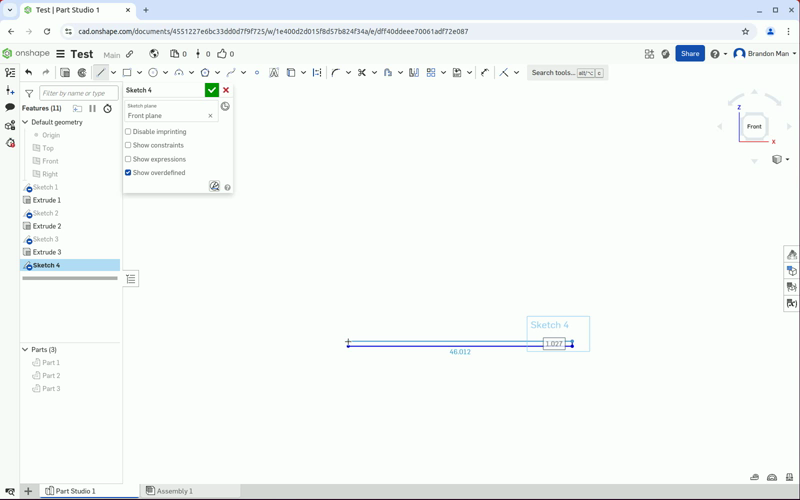
key_up(shift)
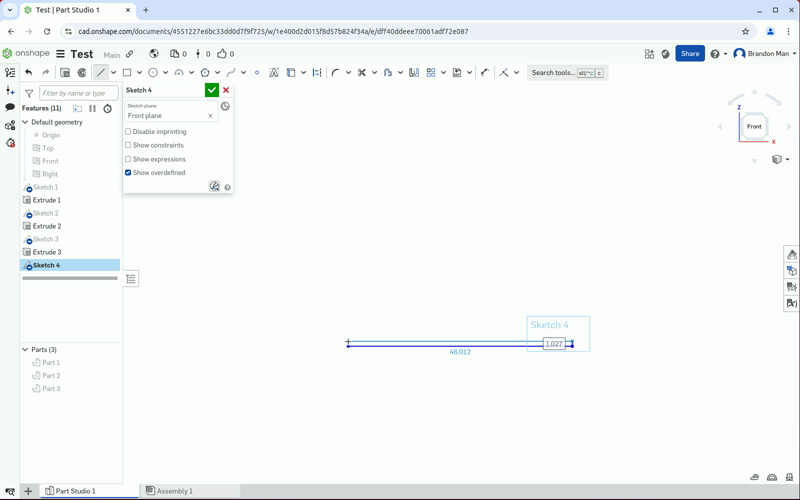
mouse_move(378, 341)
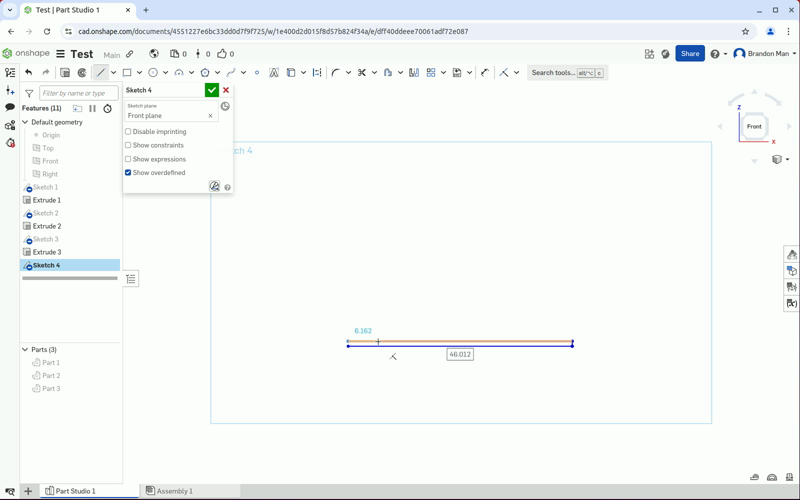
key_down(shift)
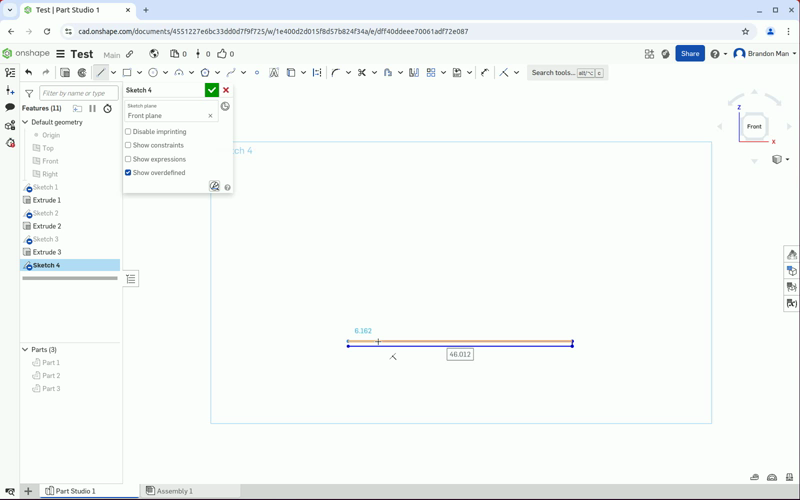
mouse_move(348, 346)
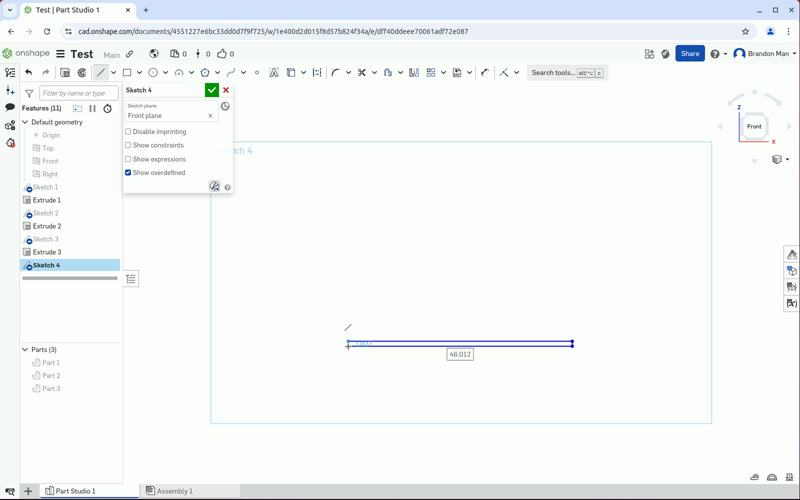
scroll(6)
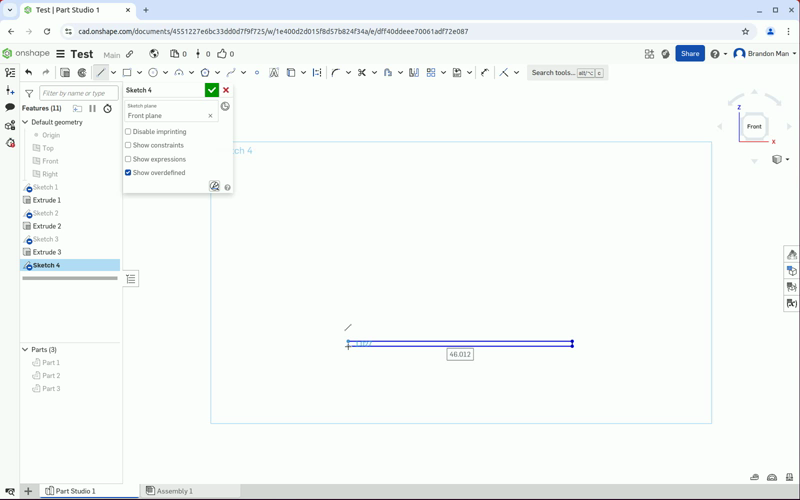
scroll(6)
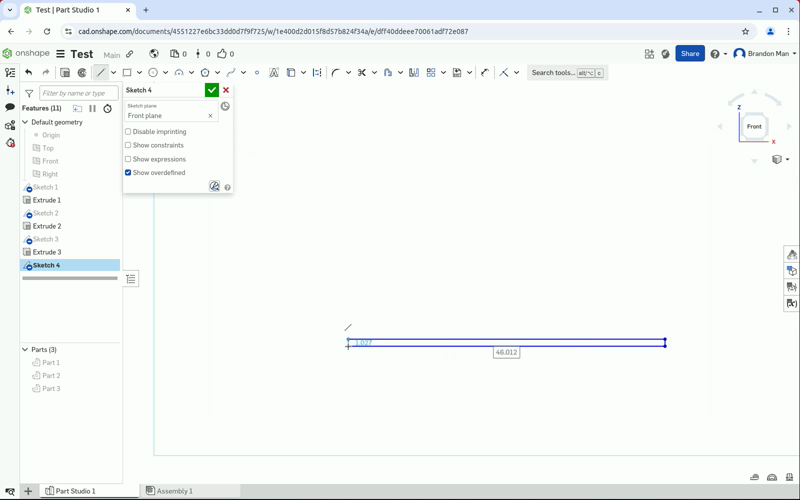
scroll(6)
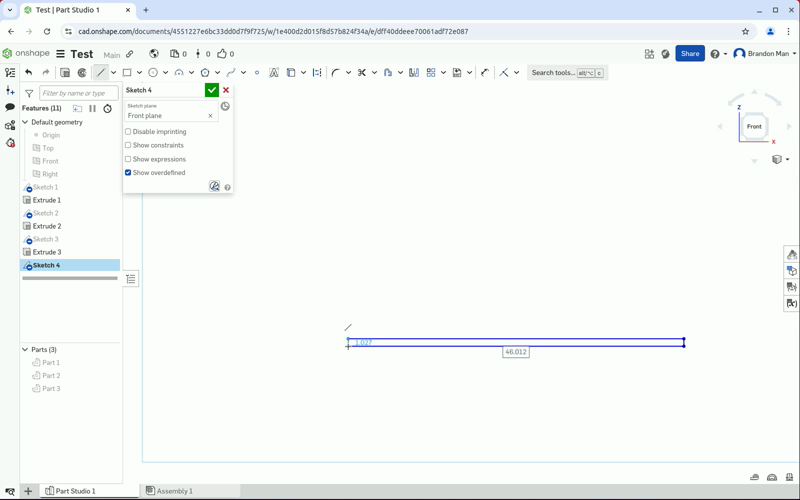
scroll(6)
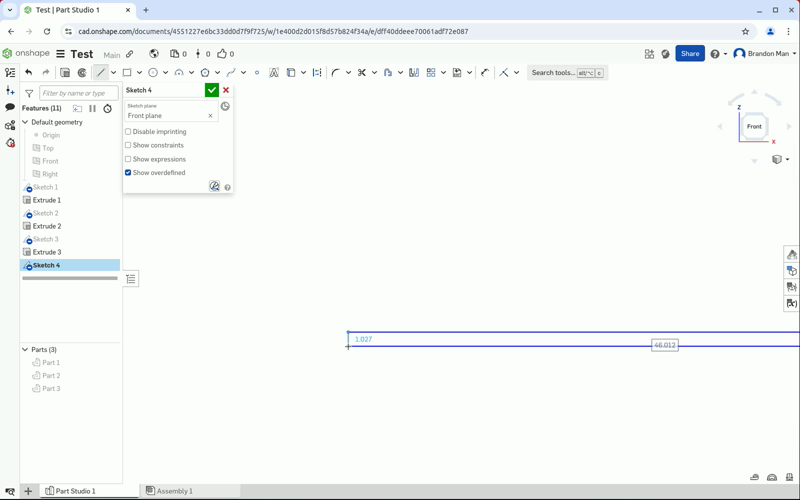
scroll(6)
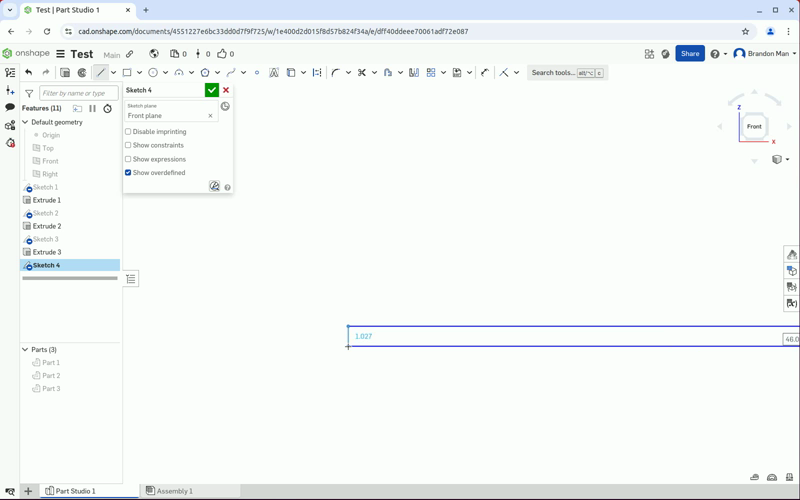
scroll(6)
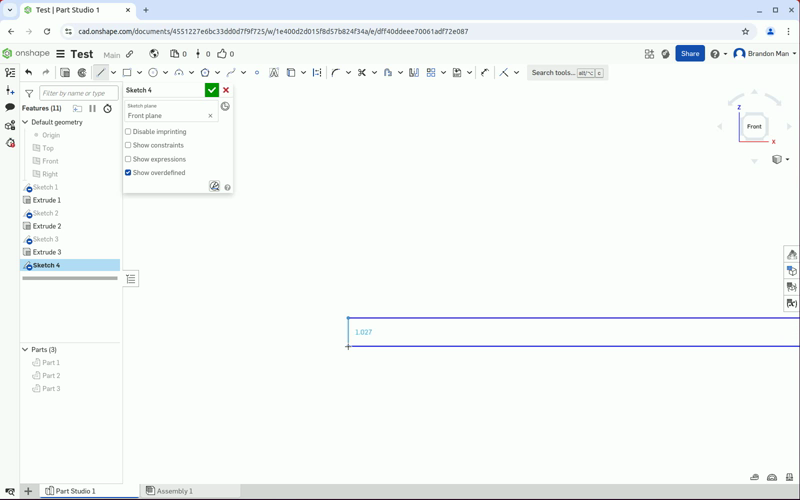
scroll(6)
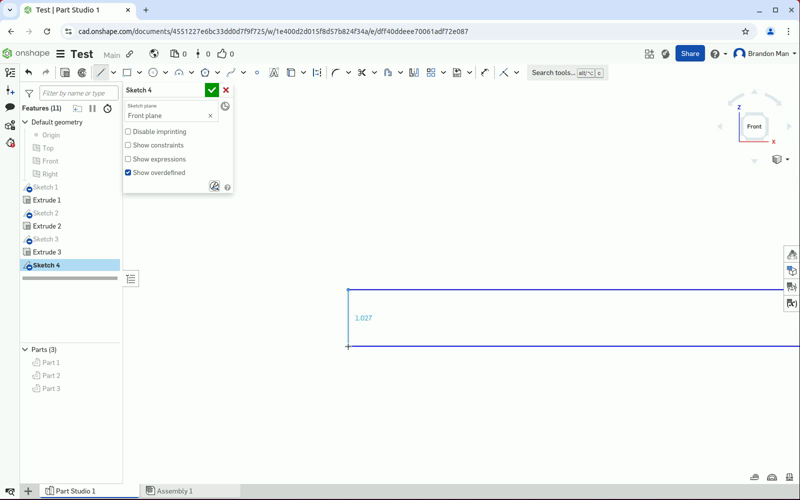
key_up(shift)
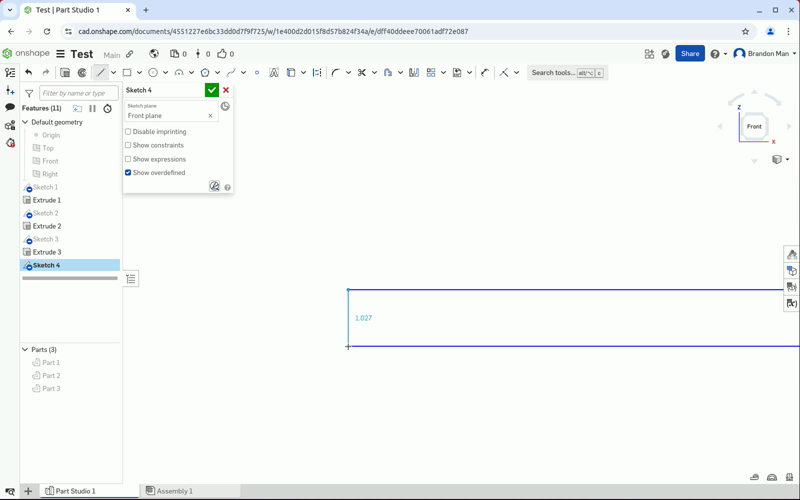
click(348, 346)
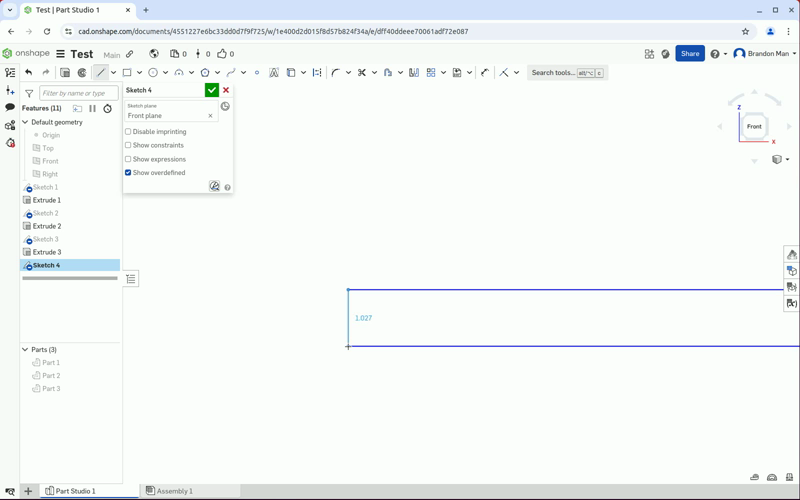
scroll(-6)
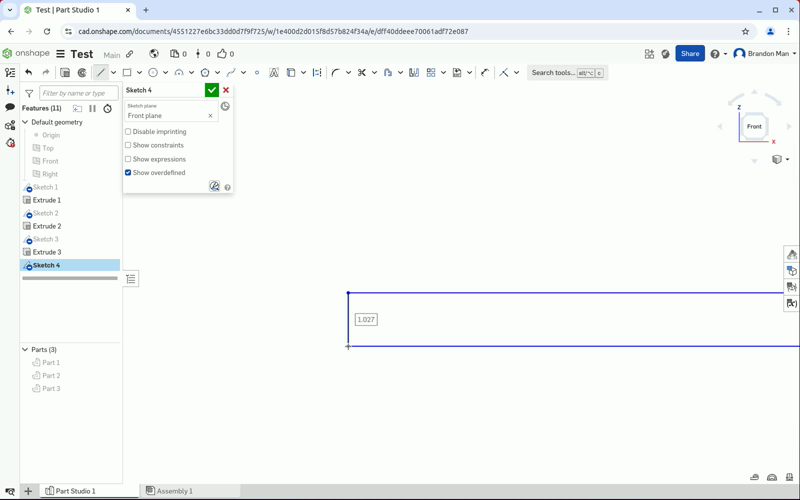
scroll(-6)
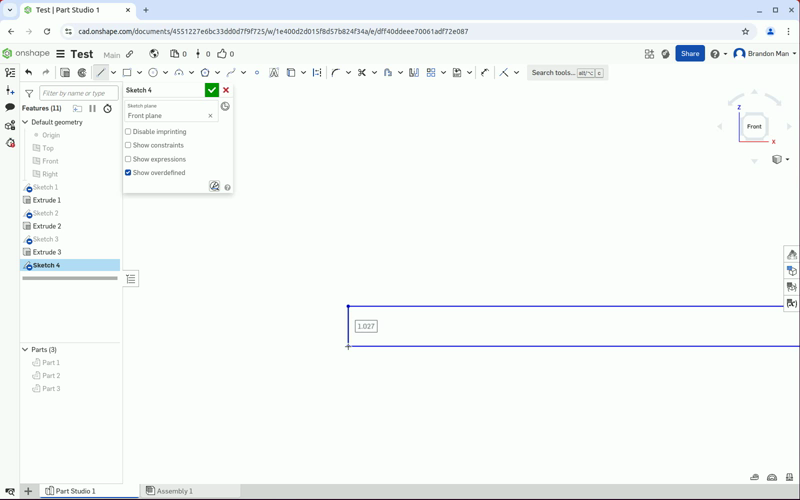
scroll(-6)
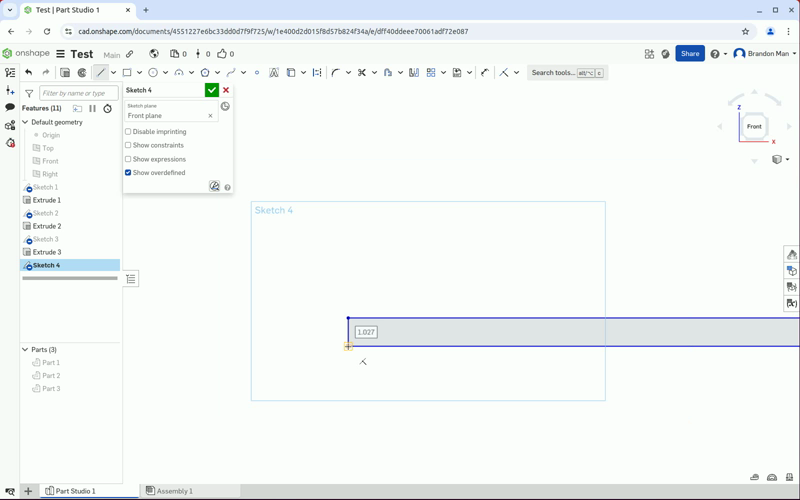
scroll(-6)
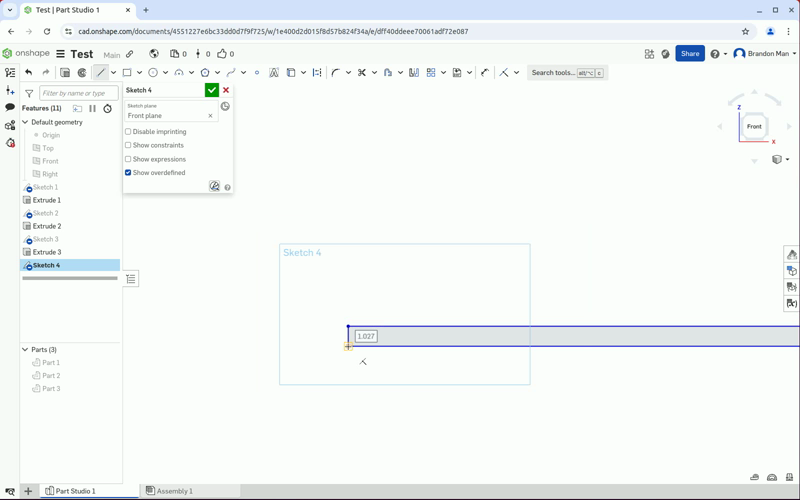
scroll(-6)
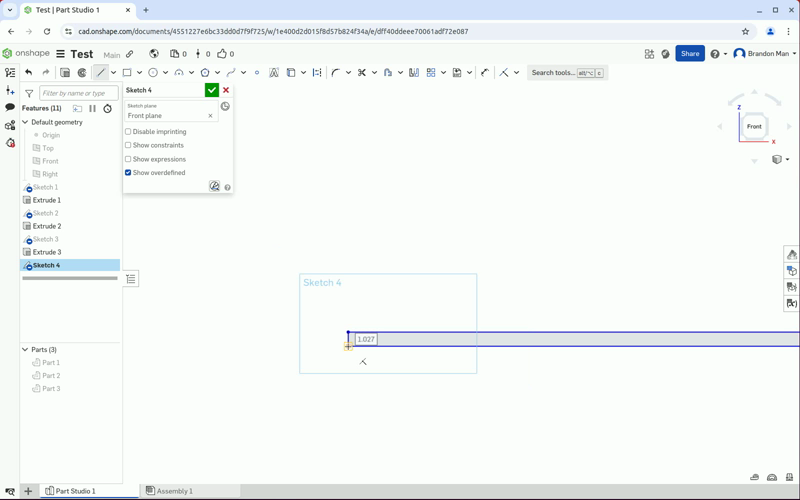
scroll(-6)
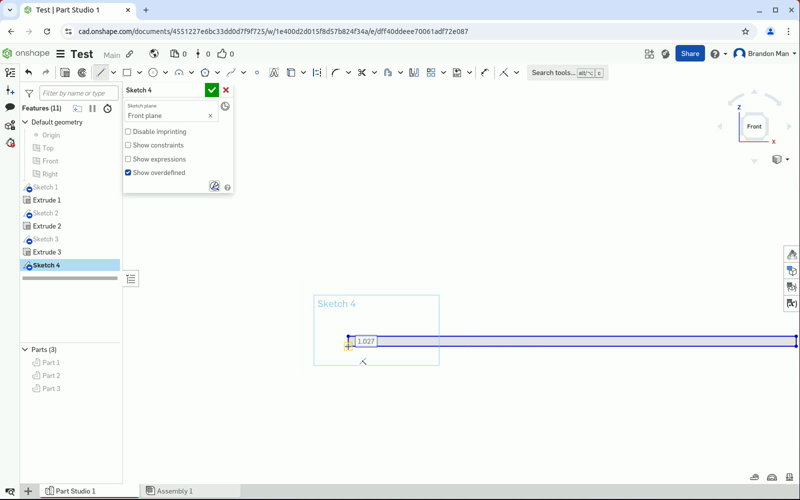
scroll(-6)
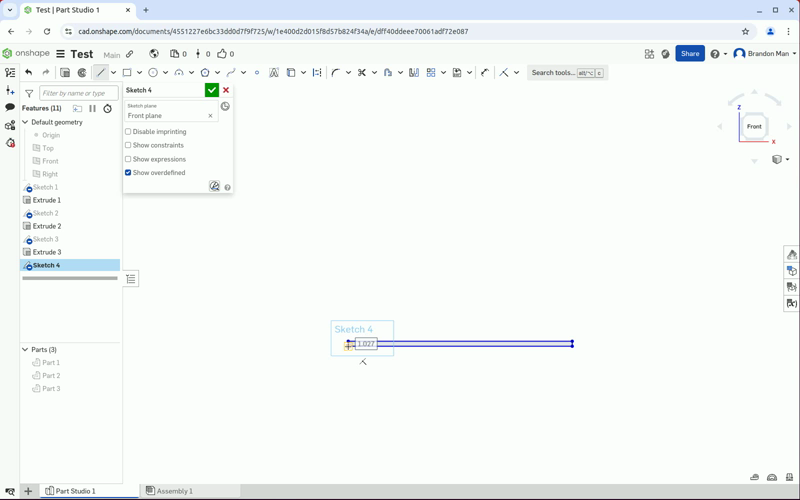
key(esc)
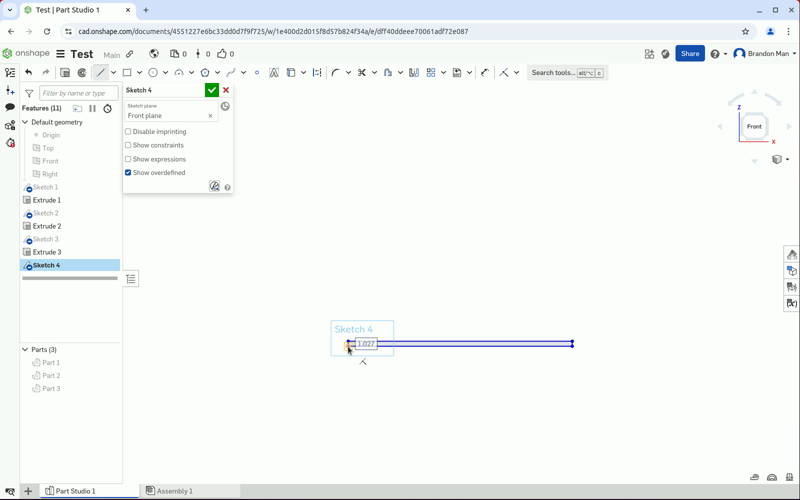
mouse_move(529, 343)
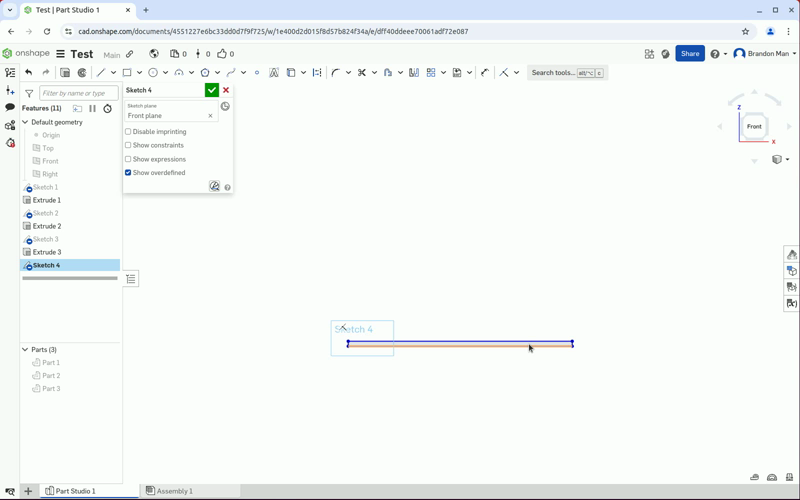
scroll(6)
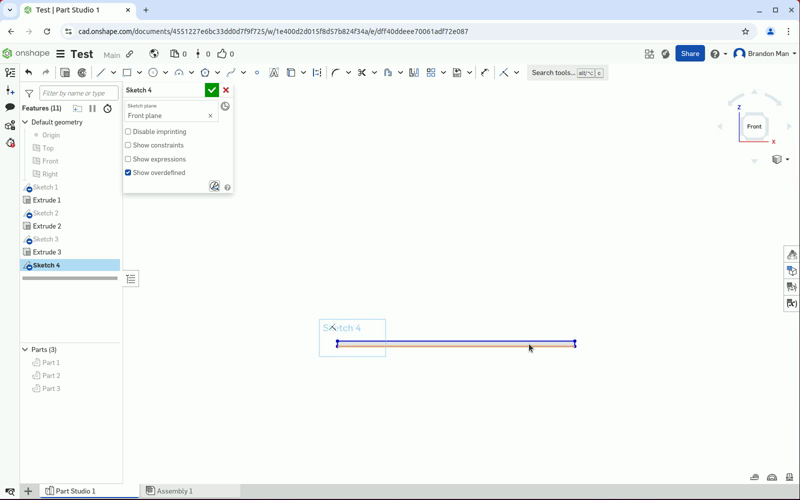
scroll(6)
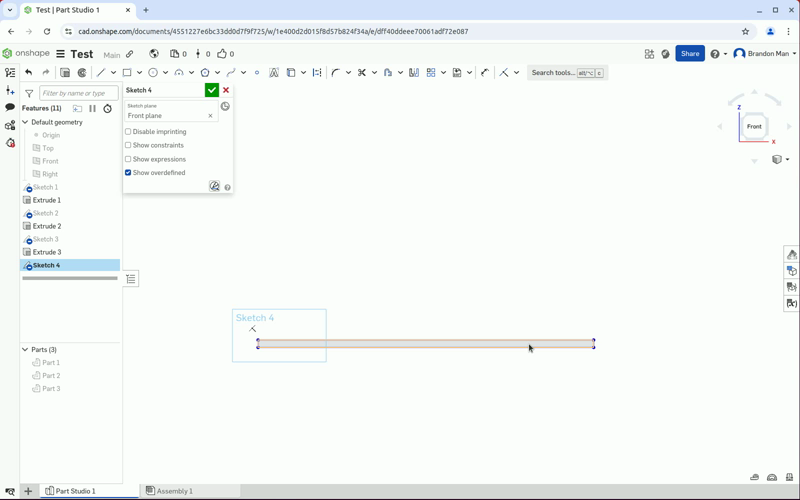
scroll(6)
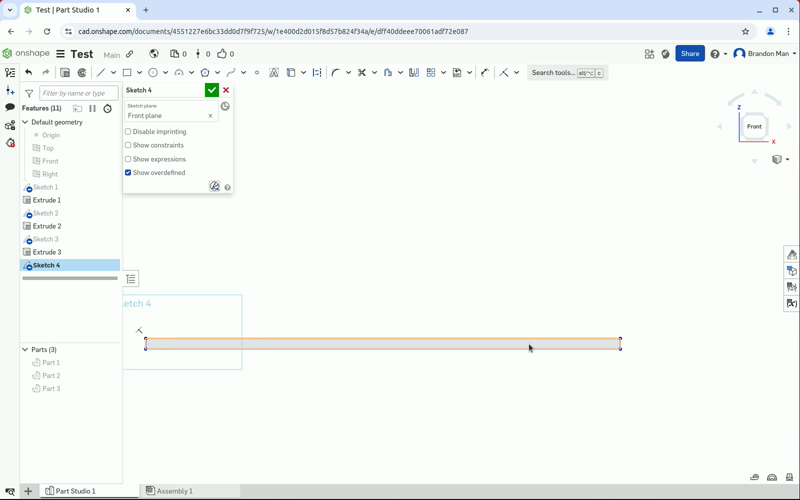
scroll(6)
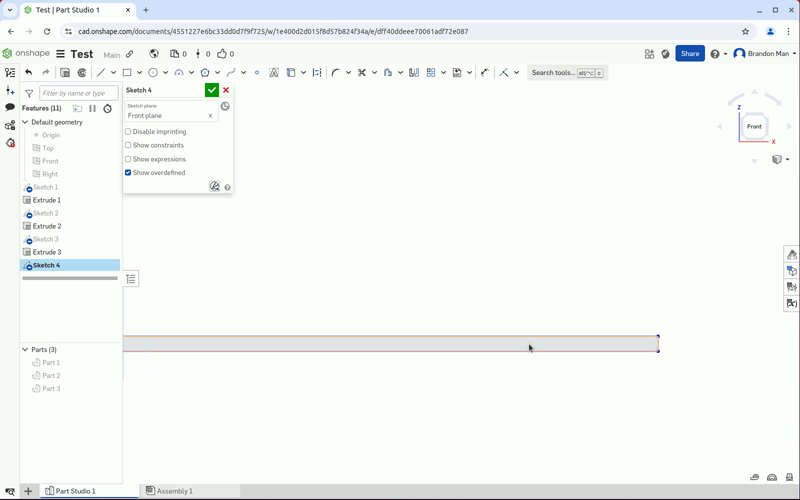
scroll(6)
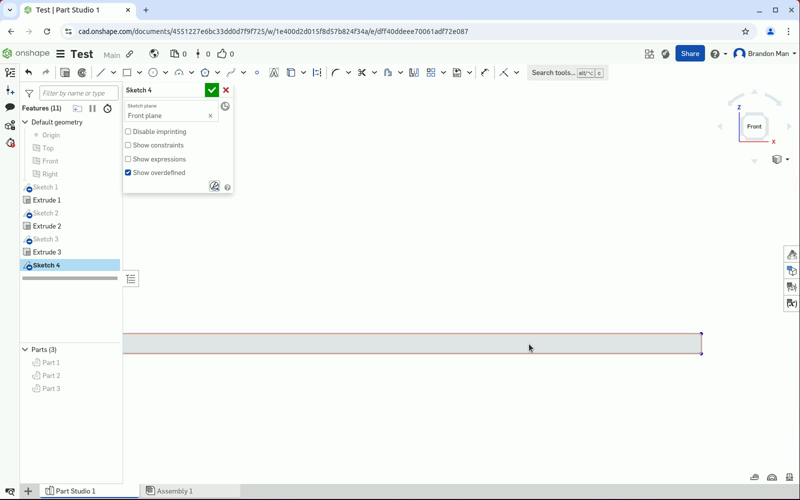
scroll(6)
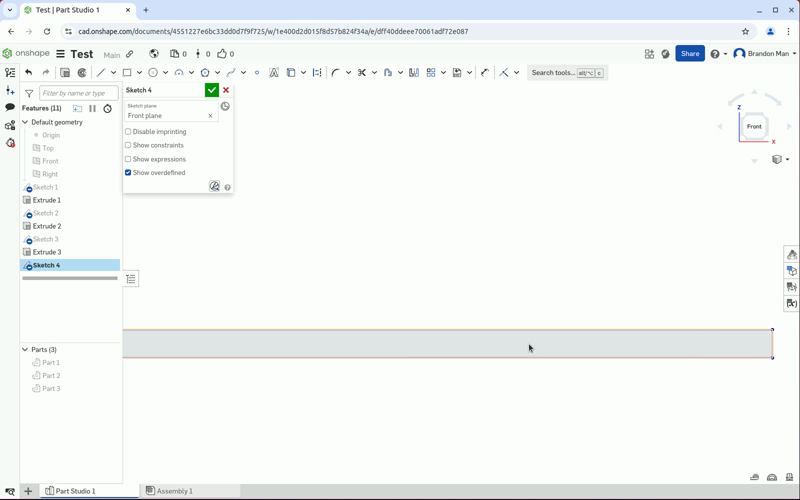
scroll(6)
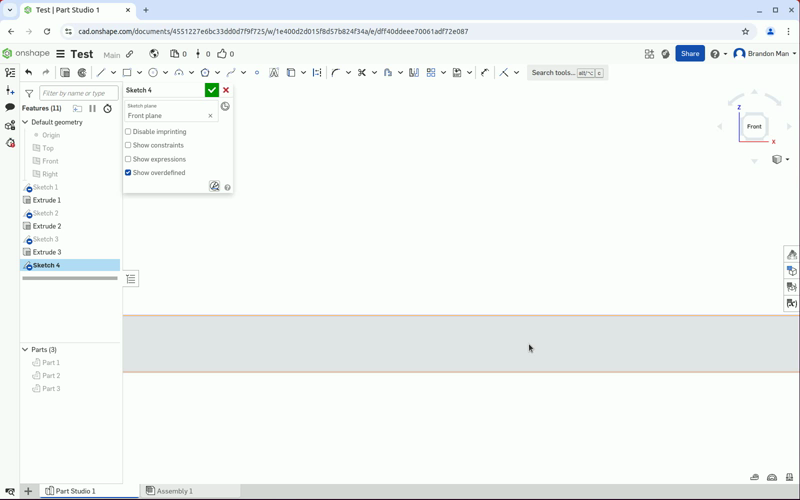
click(529, 343)
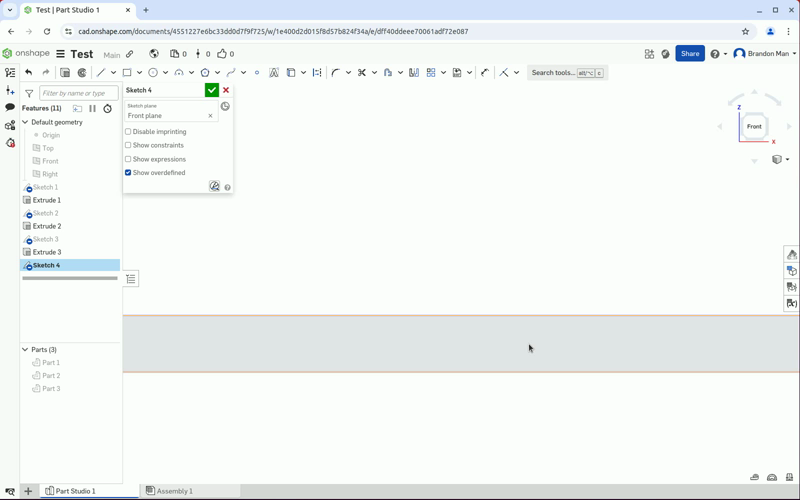
scroll(-6)
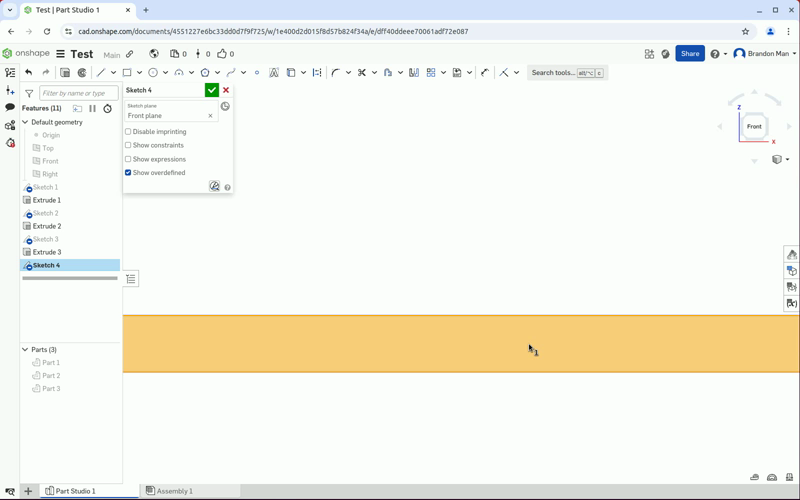
scroll(-6)
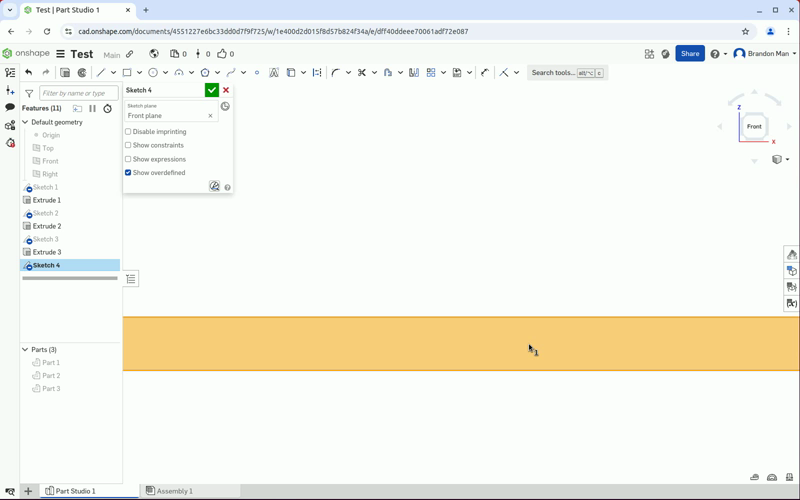
scroll(-6)
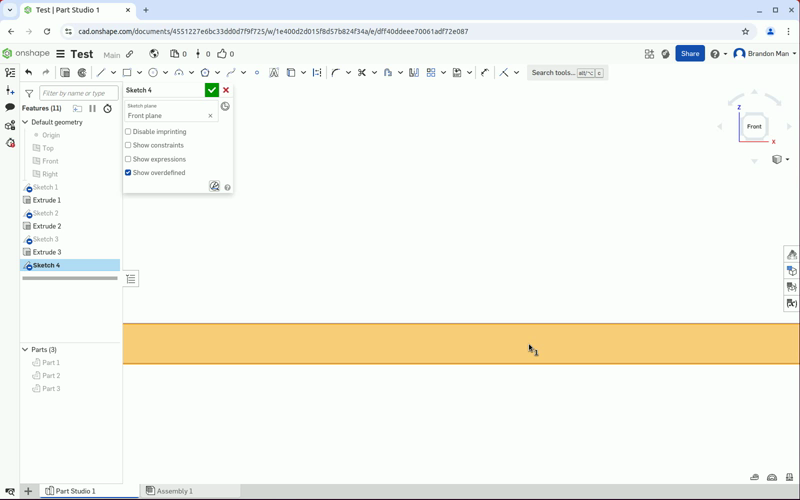
scroll(-6)
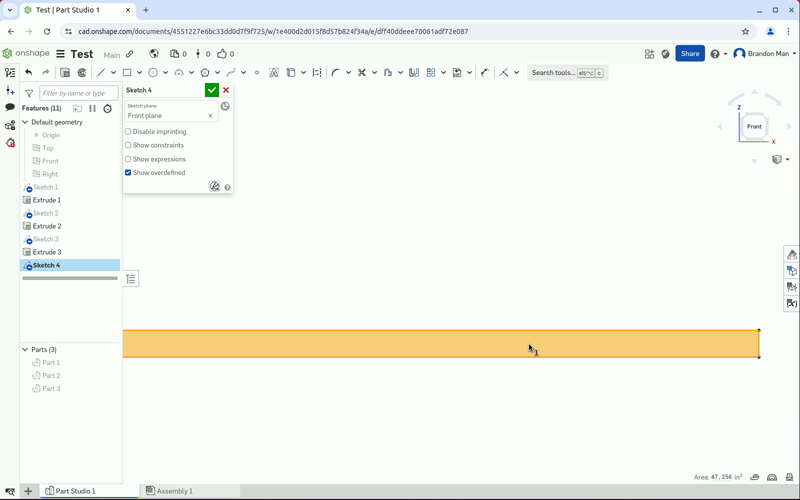
scroll(-6)
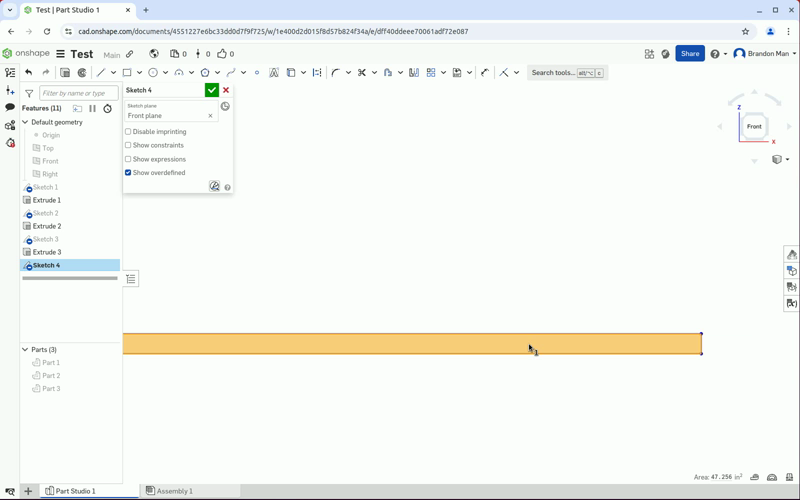
scroll(-6)
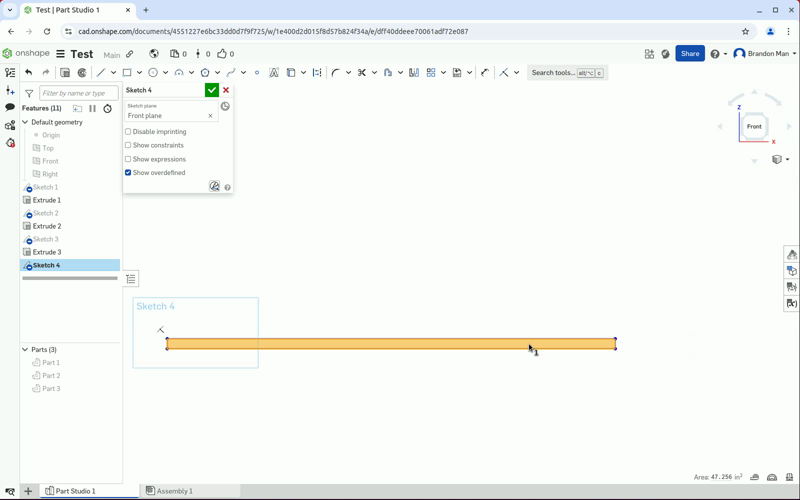
scroll(-6)
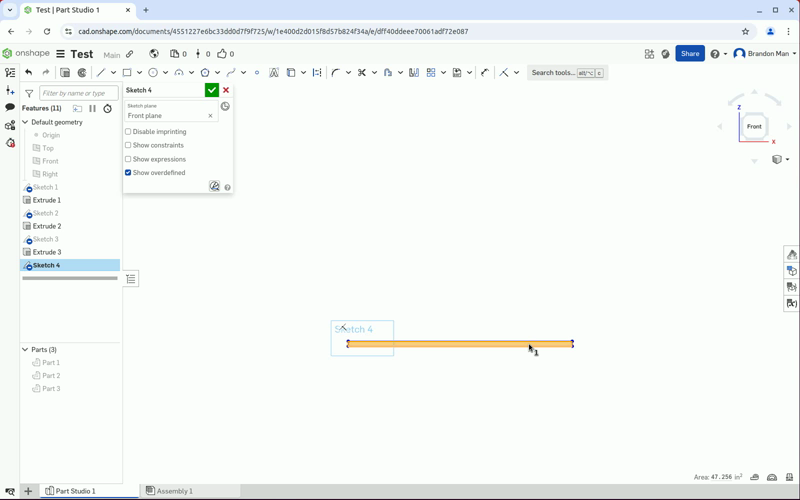
mouse_move(73, 352)
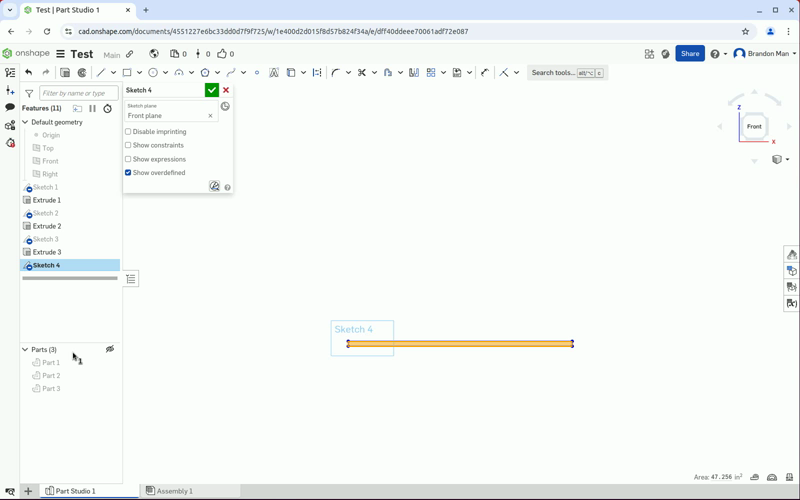
key(shift+y)
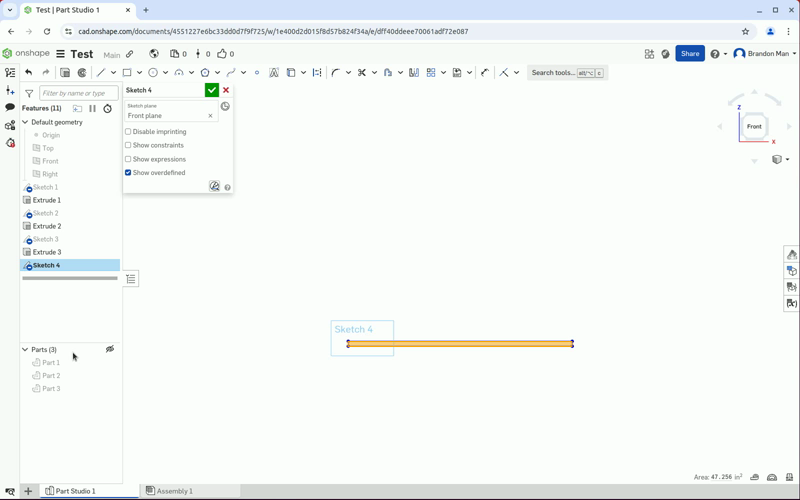
key(shift+e)
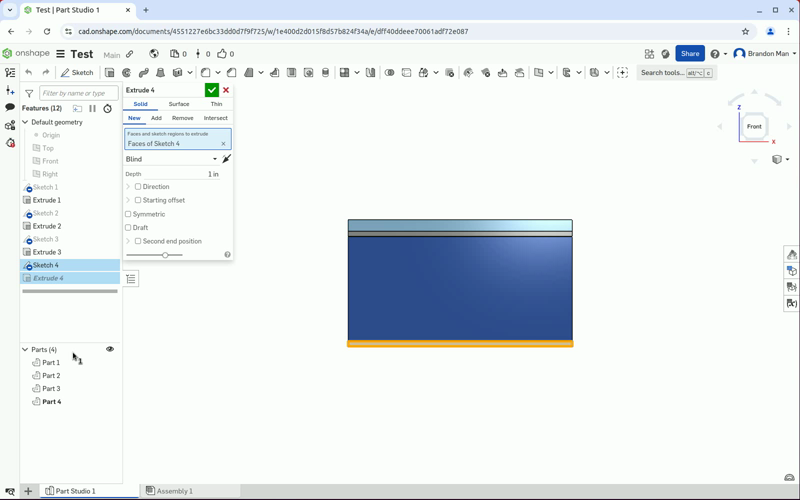
mouse_move(143, 106)
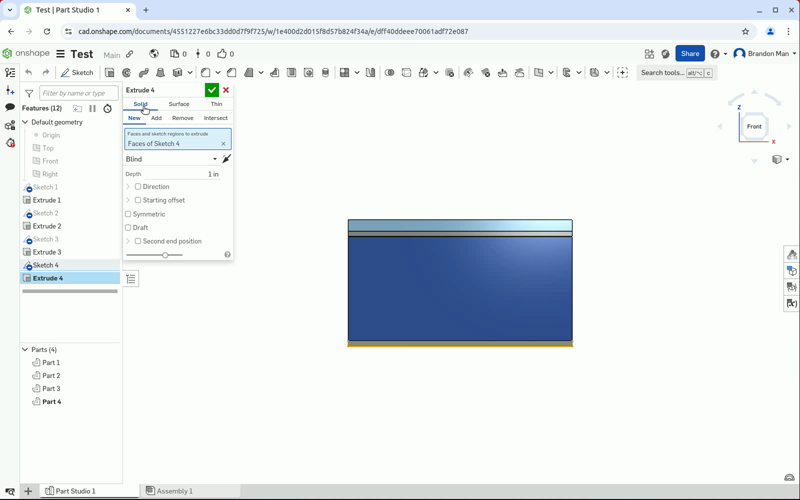
click(143, 106)
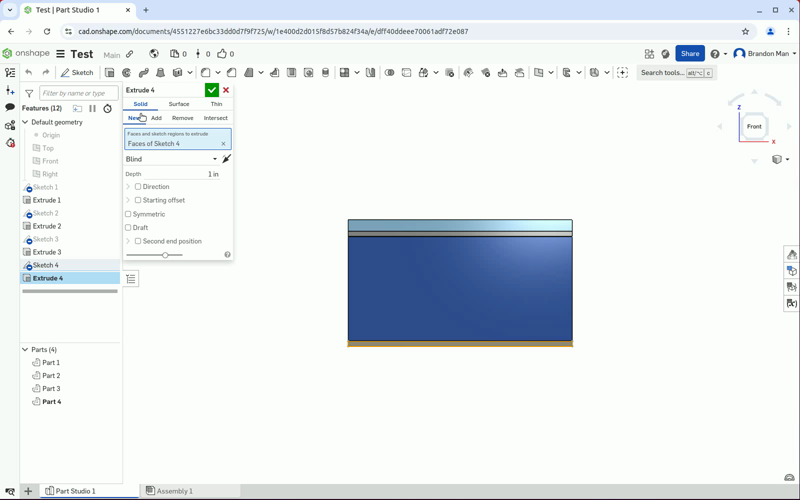
mouse_move(137, 120)
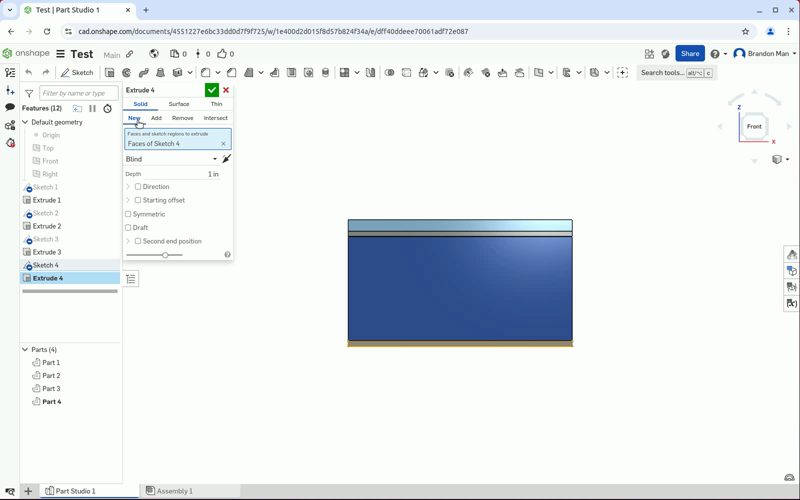
click(137, 120)
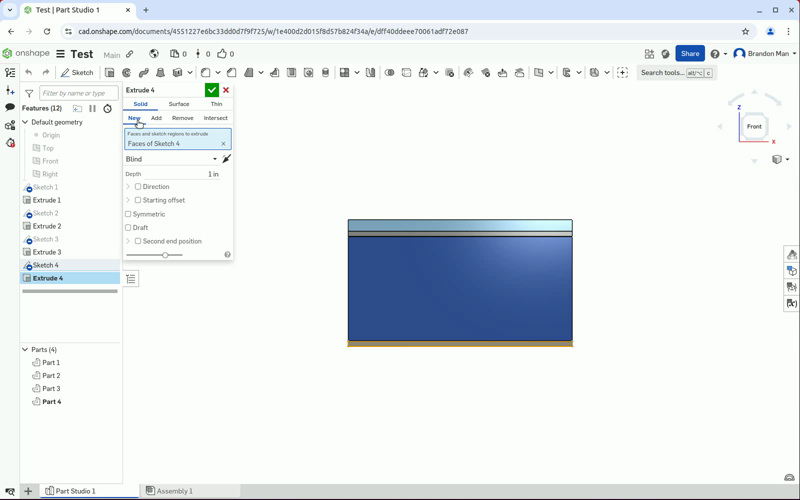
key(tab, 4)
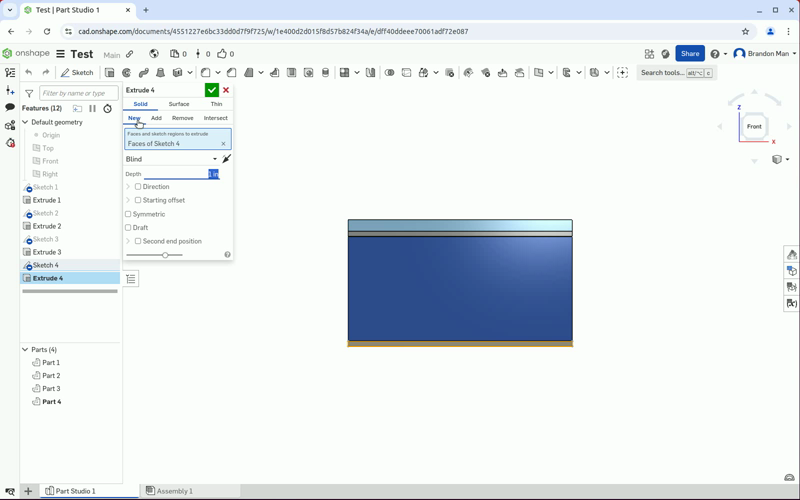
text(3.37)
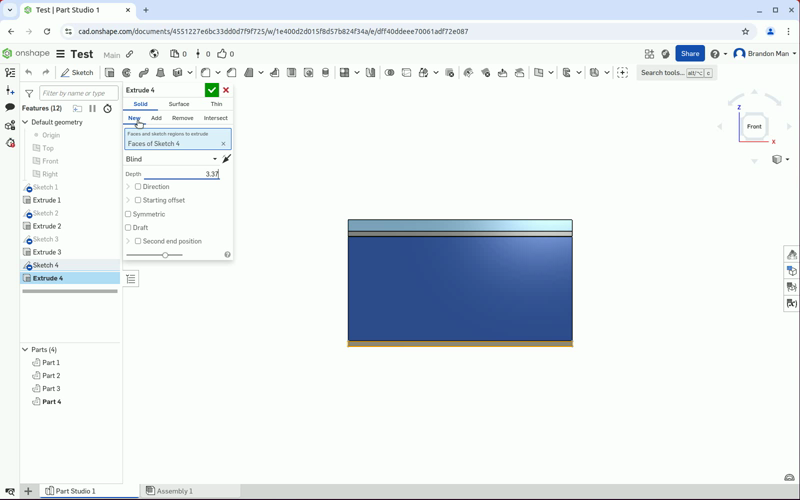
key(enter)
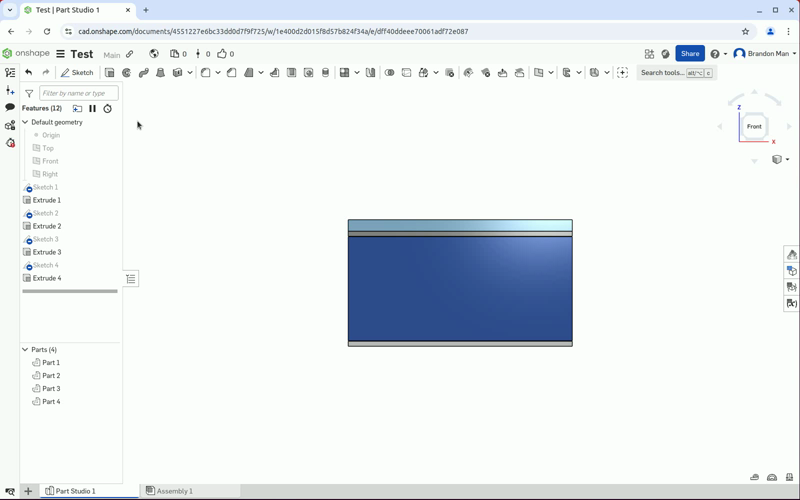
key(shift+h)
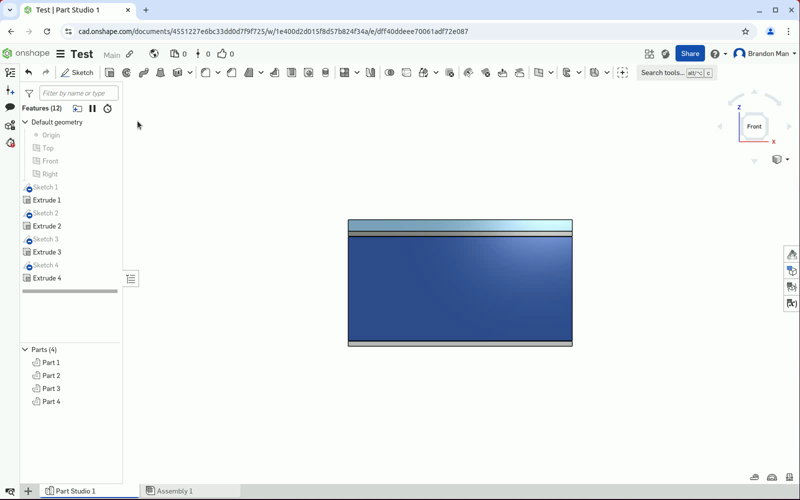
key(shift+h)
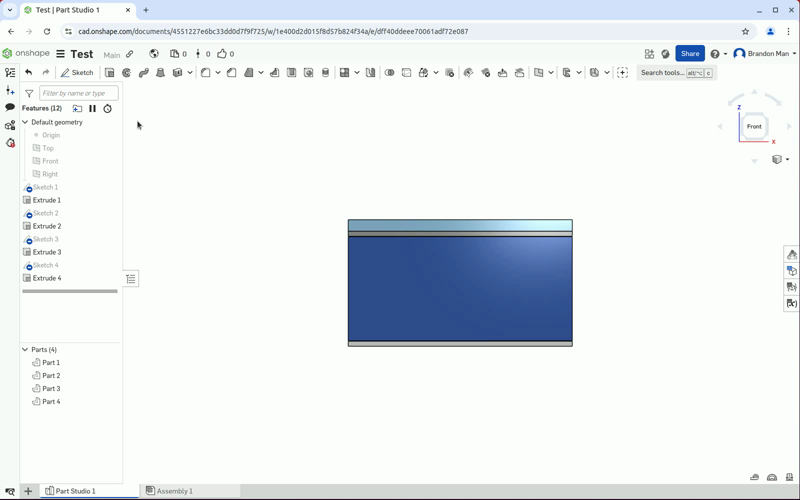
mouse_move(73, 189)
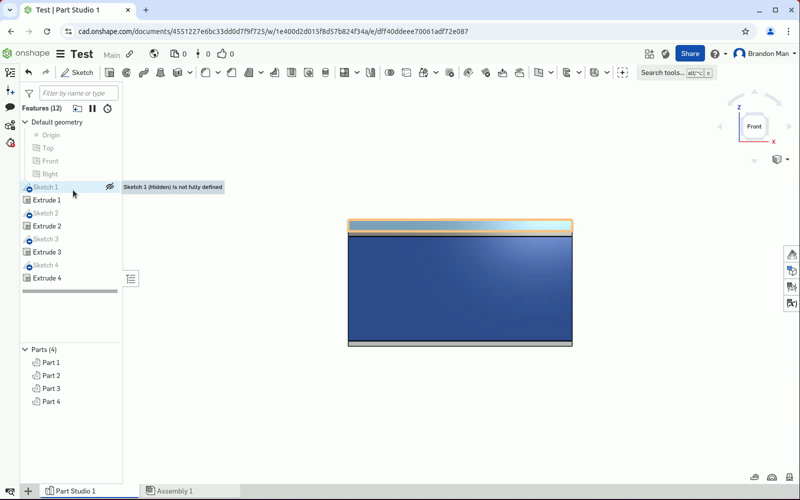
click(73, 189)
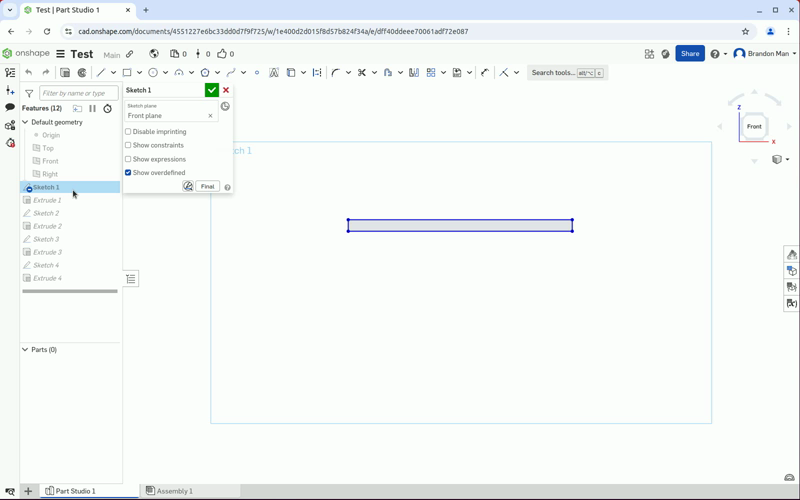
mouse_move(229, 92)
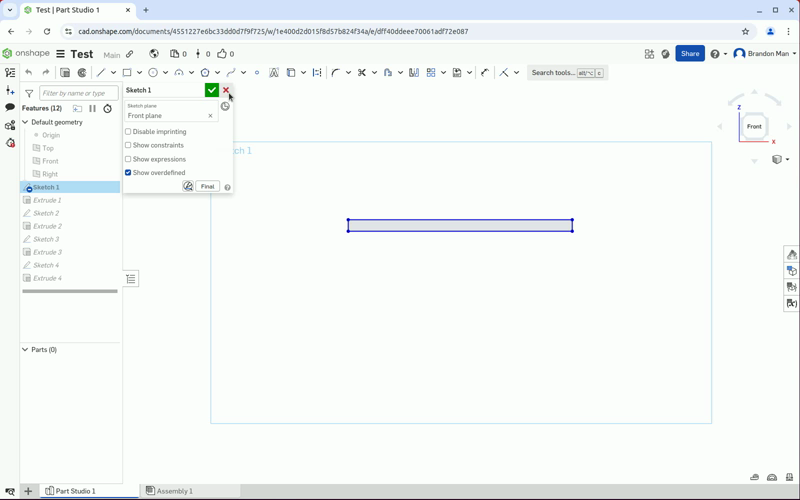
click(229, 92)
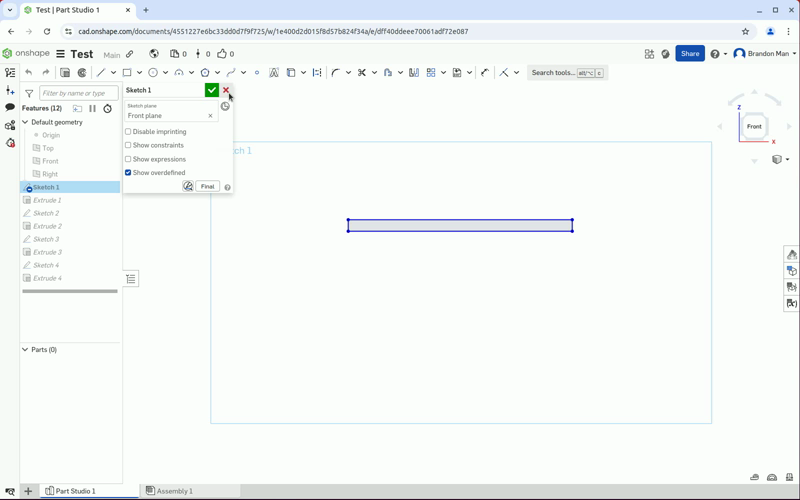
key(shift+s)
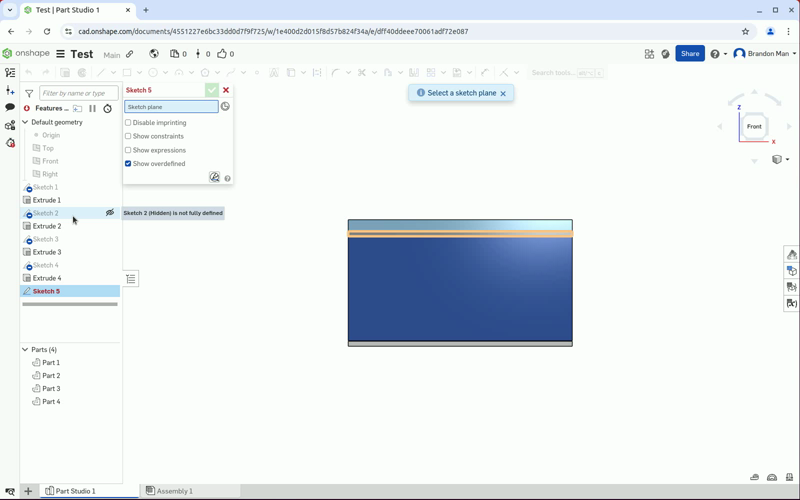
scroll(3)
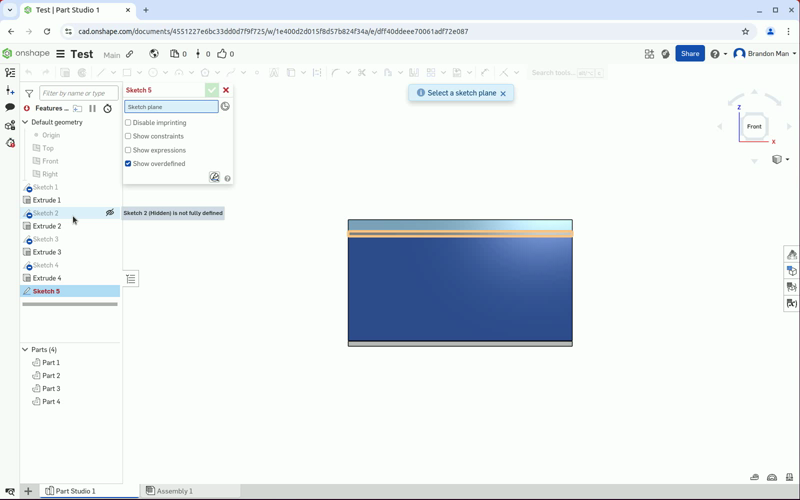
mouse_move(73, 163)
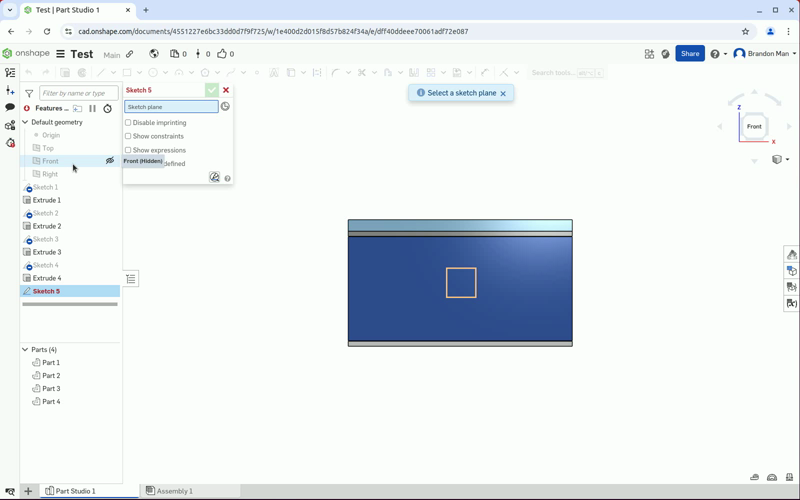
click(73, 163)
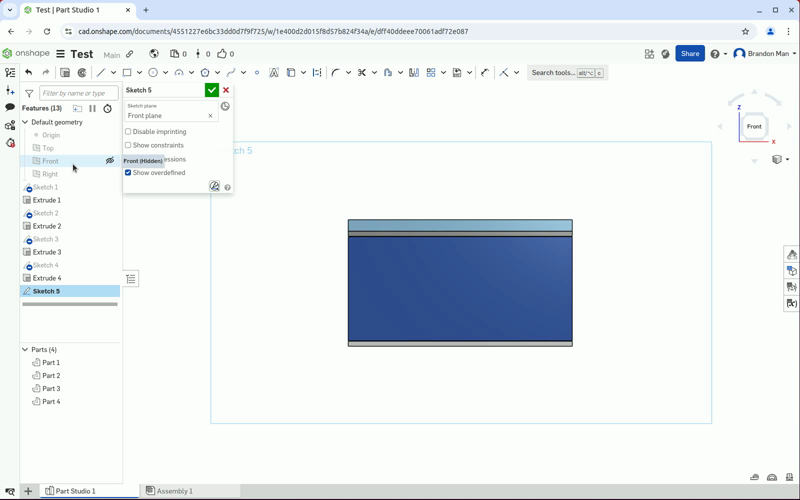
mouse_move(73, 352)
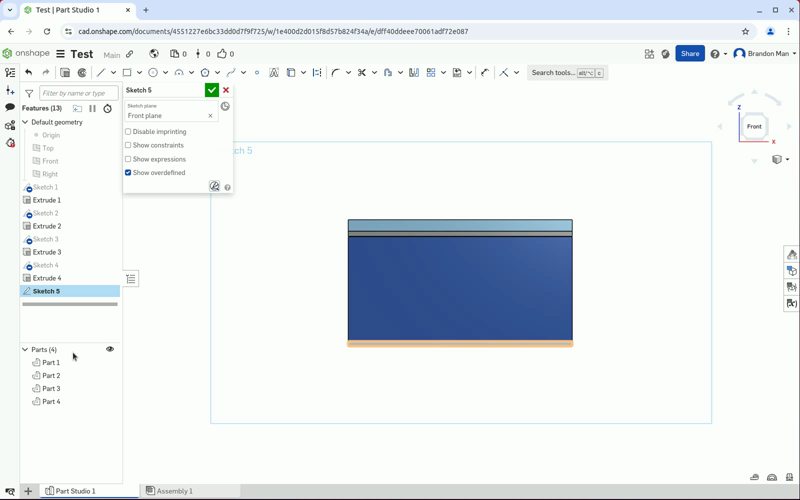
key(y)
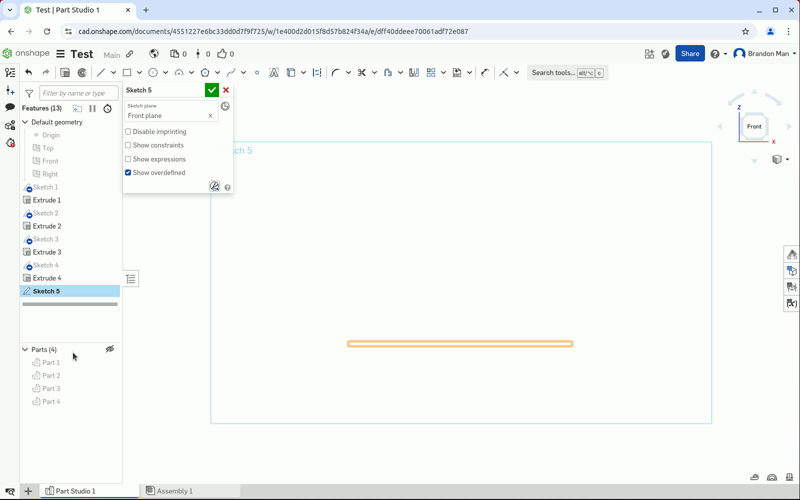
key(l)
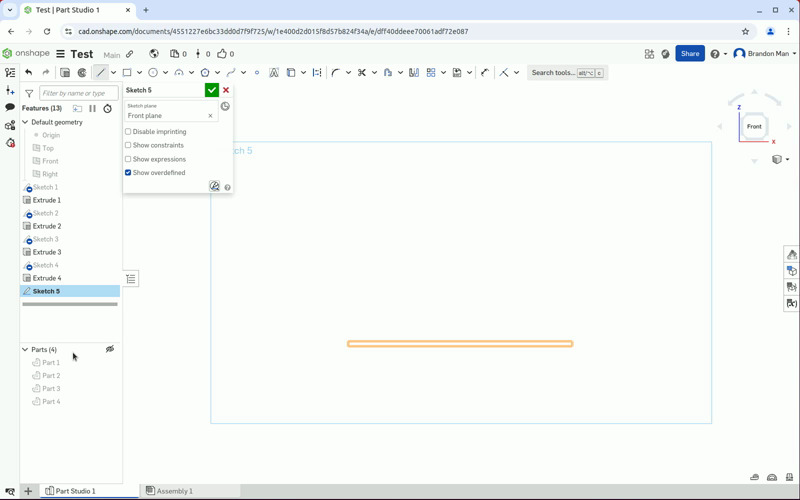
key_down(shift)
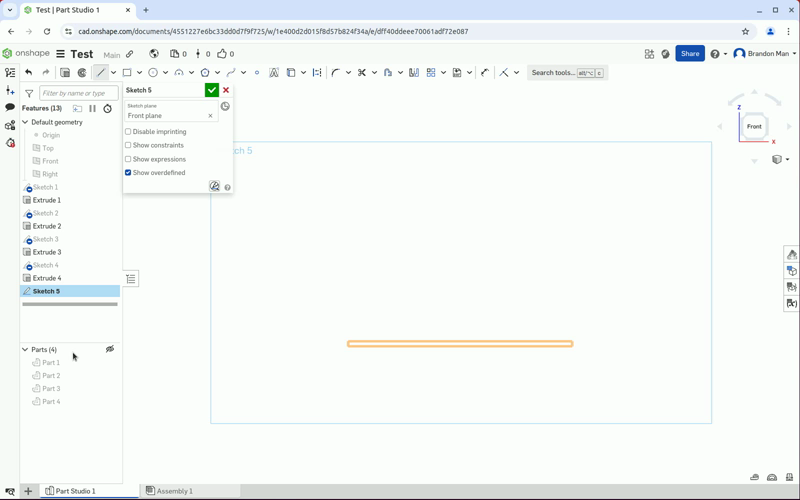
mouse_move(348, 231)
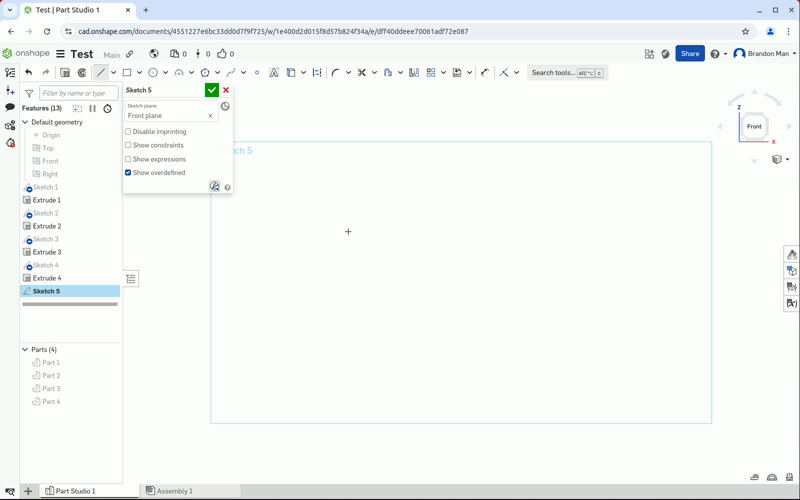
click(348, 231)
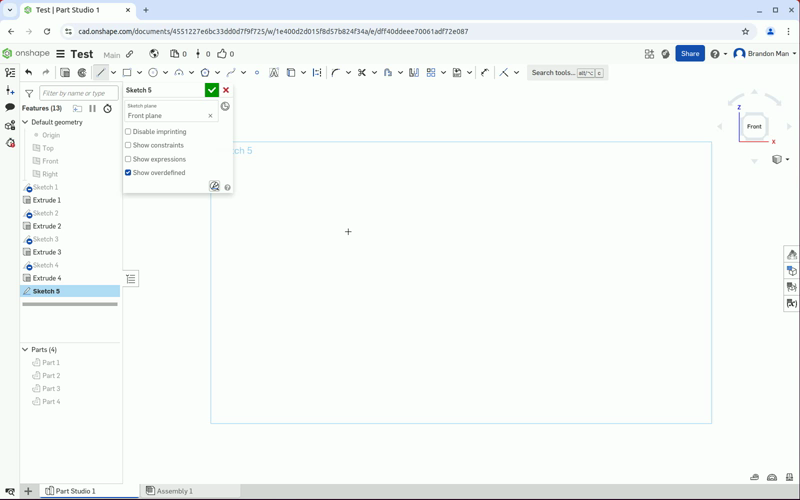
key_up(shift)
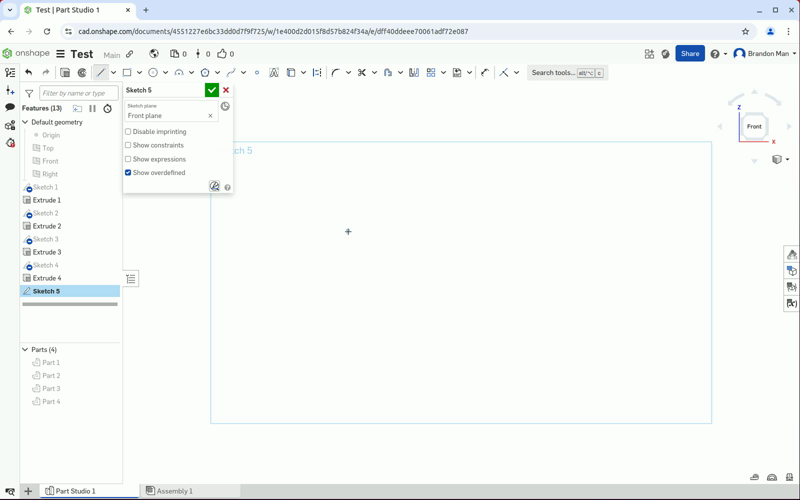
key_down(shift)
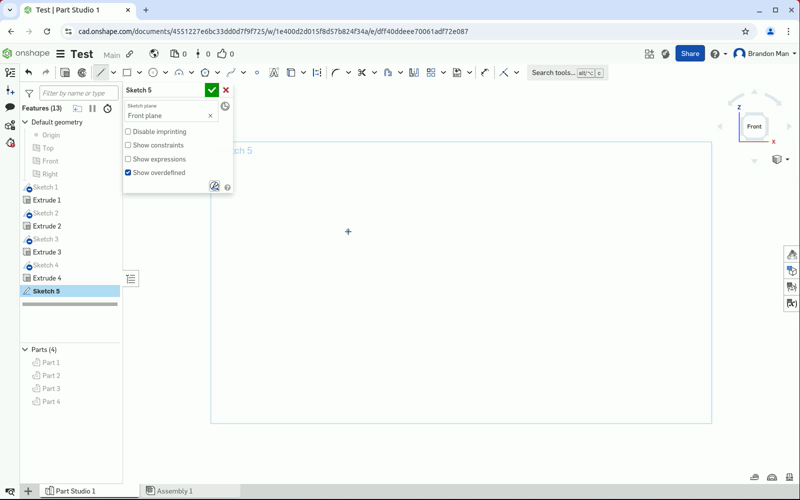
mouse_move(572, 231)
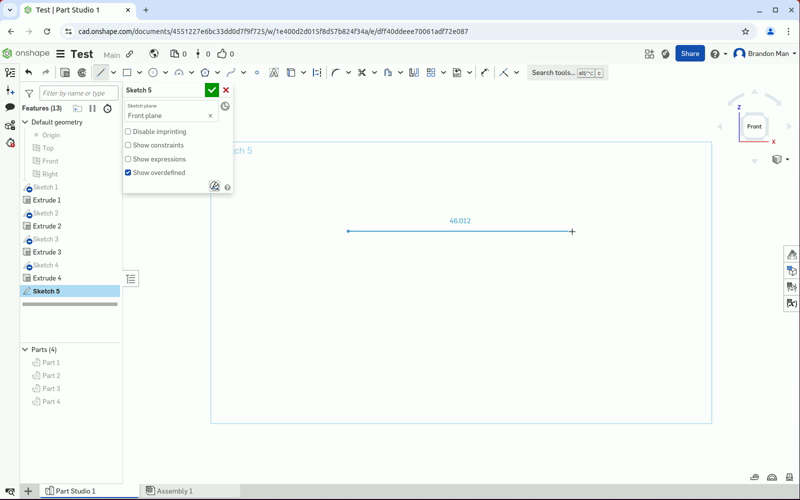
click(572, 231)
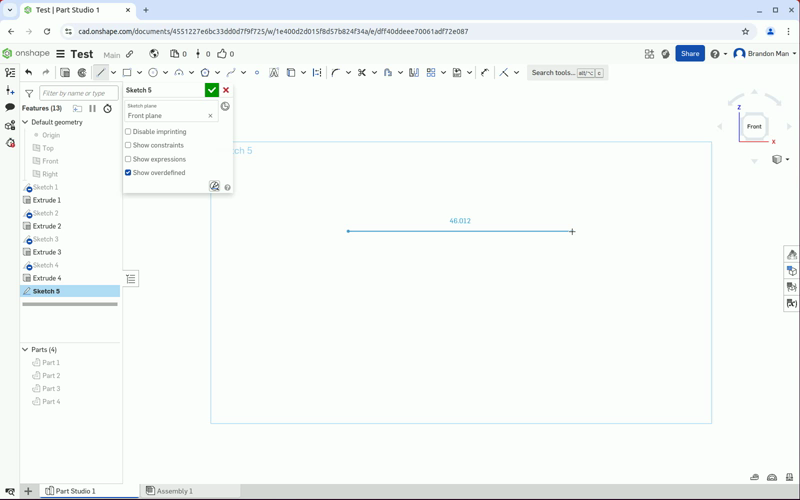
key_up(shift)
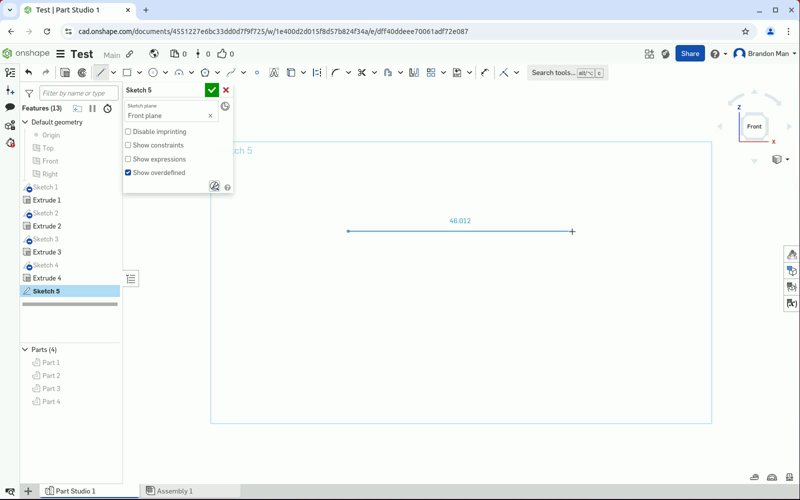
key_down(shift)
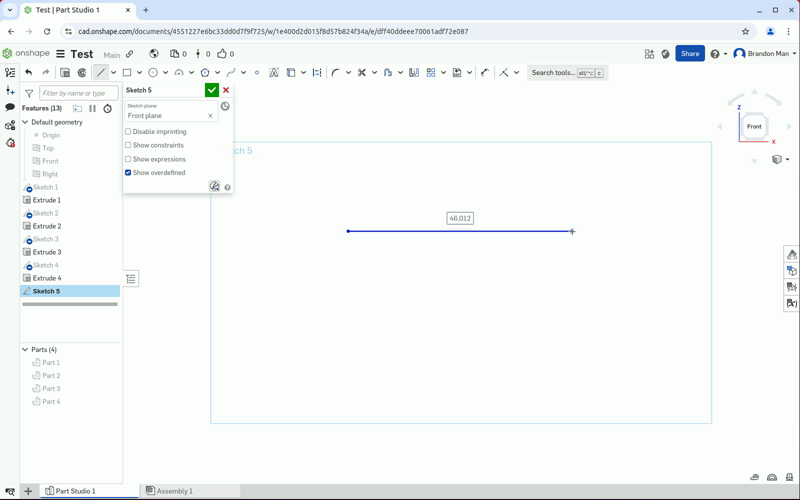
mouse_move(589, 231)
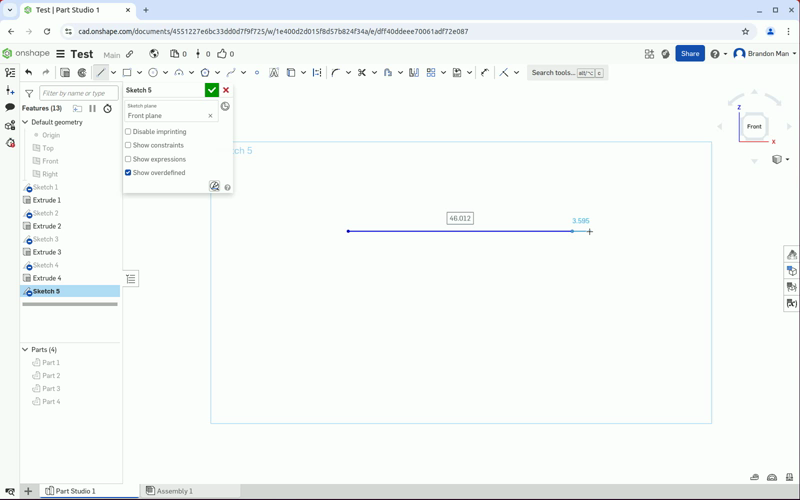
mouse_move(572, 219)
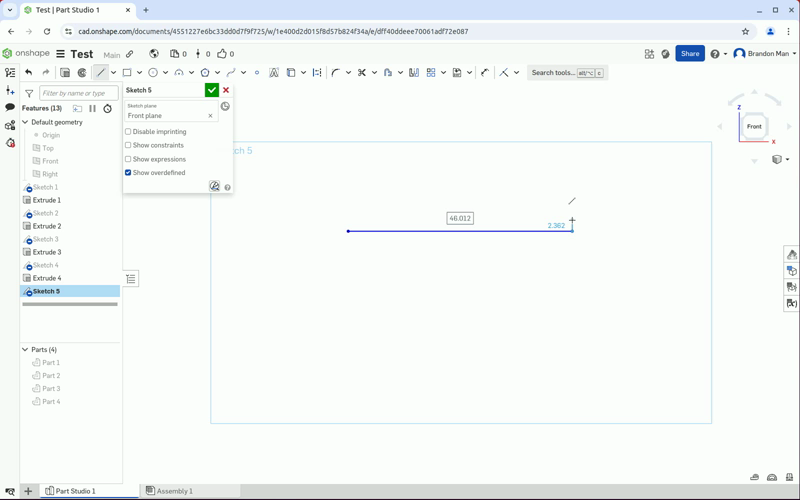
click(572, 219)
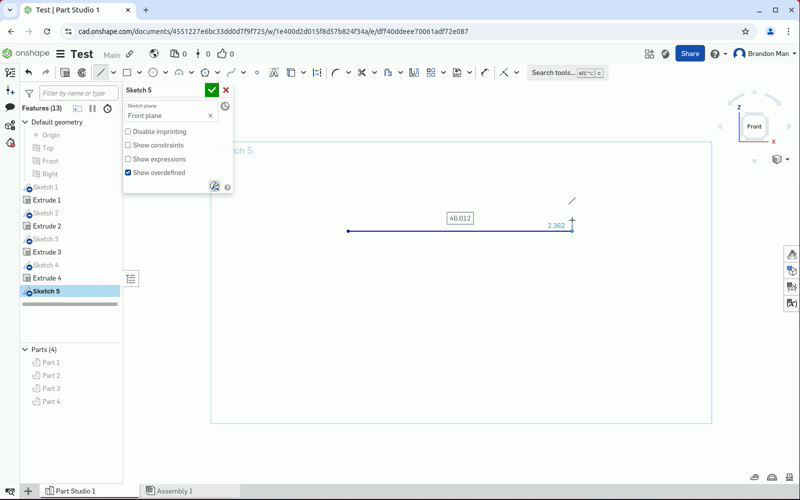
key_up(shift)
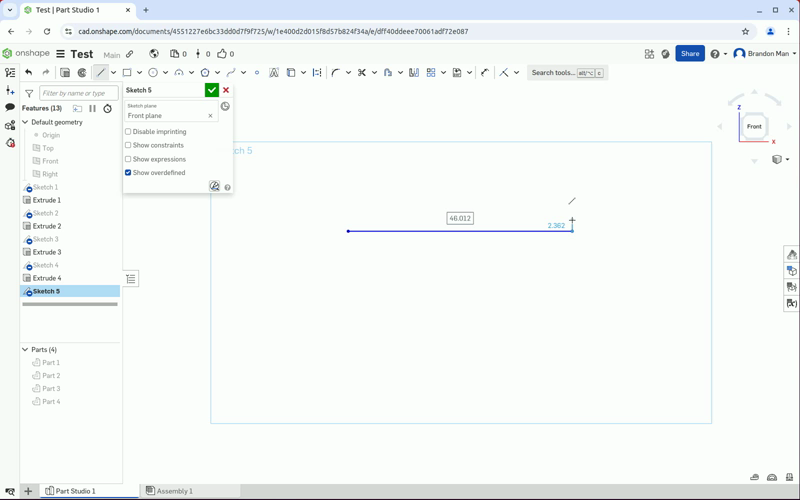
key_down(shift)
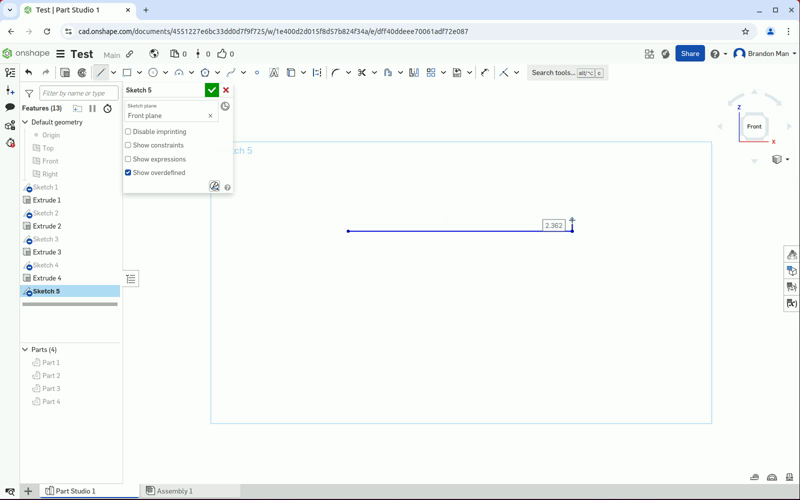
mouse_move(348, 219)
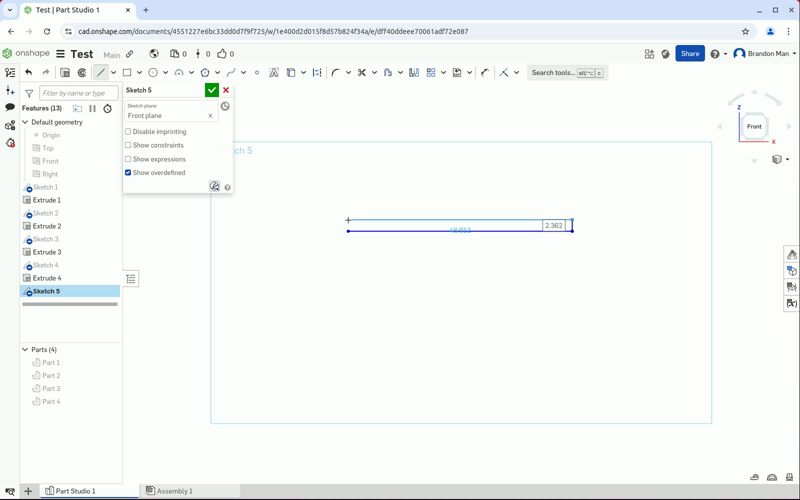
click(348, 219)
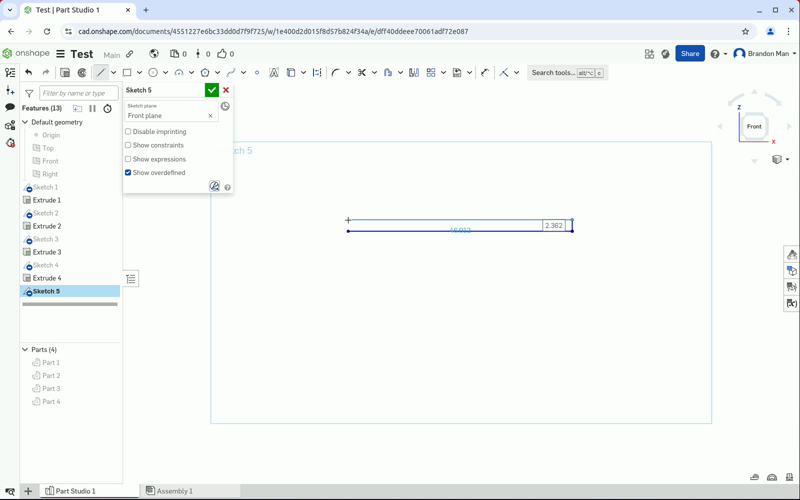
key_up(shift)
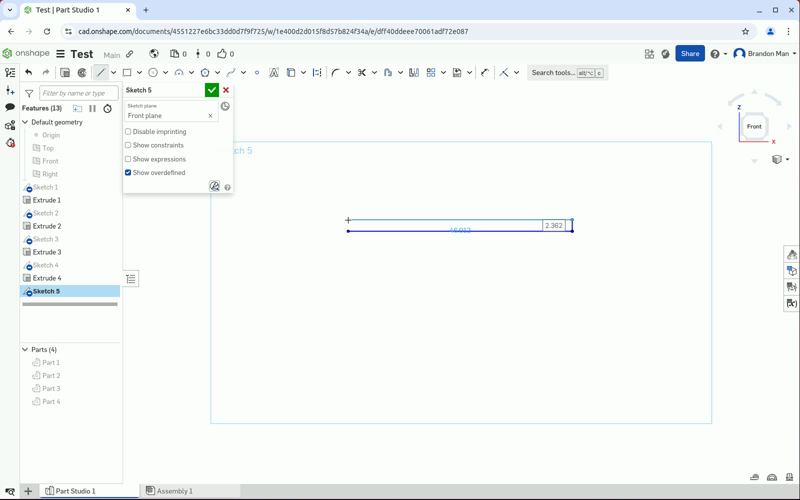
mouse_move(378, 219)
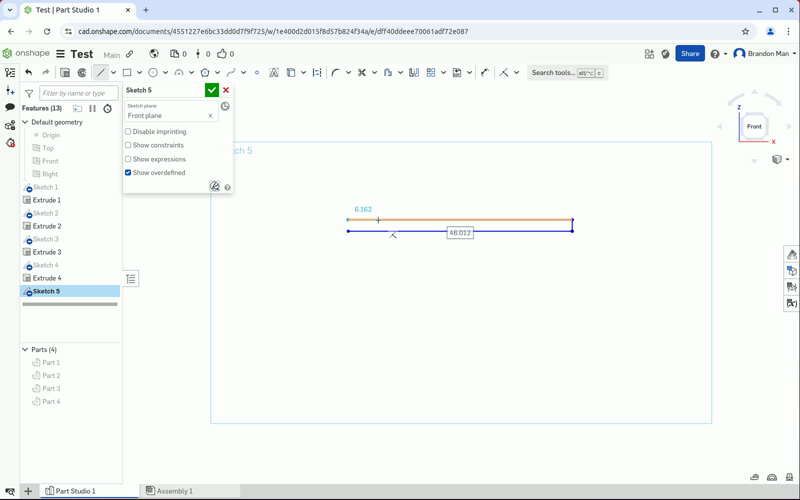
key_down(shift)
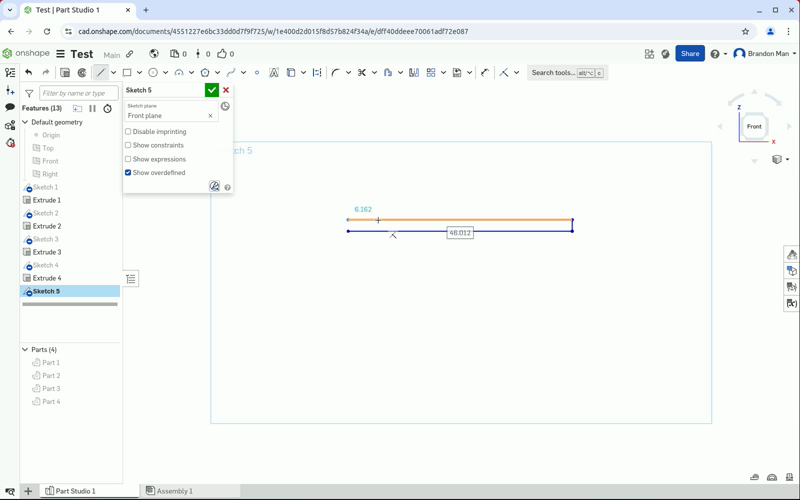
mouse_move(348, 231)
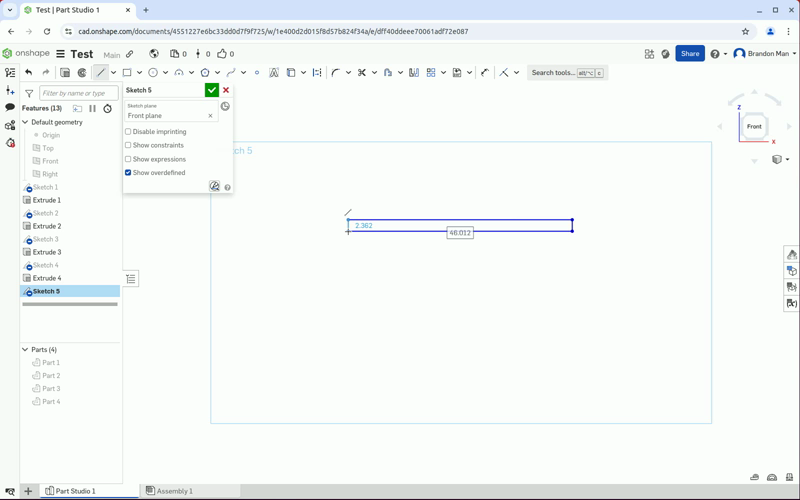
key_up(shift)
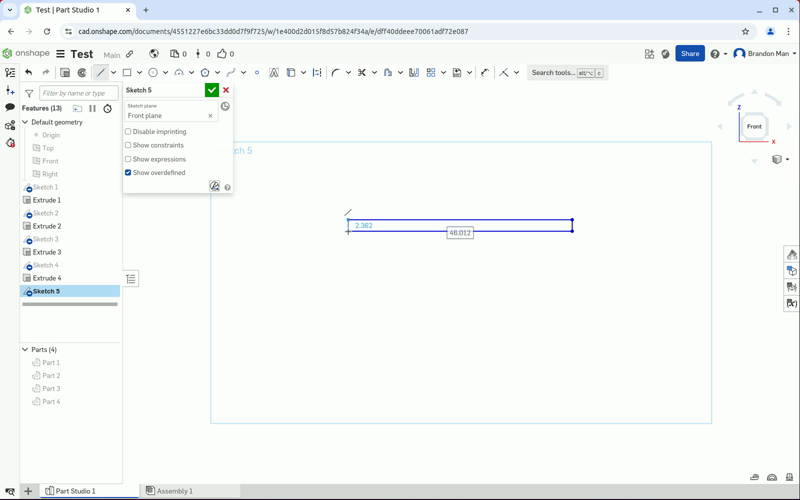
click(348, 231)
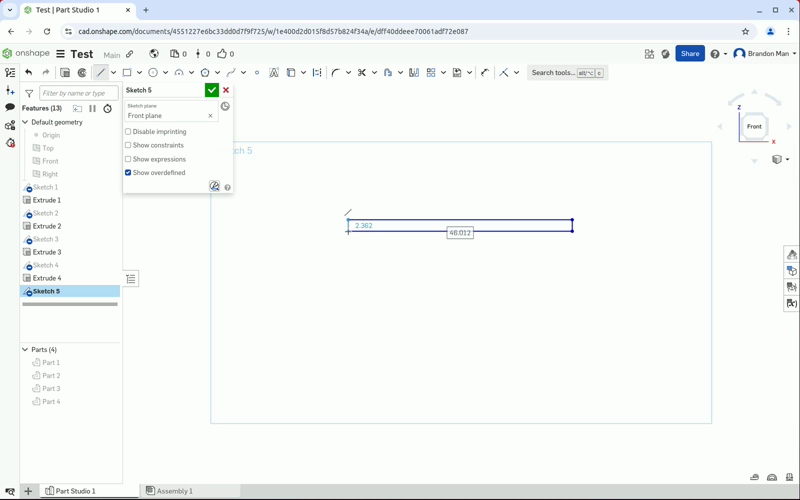
key(esc)
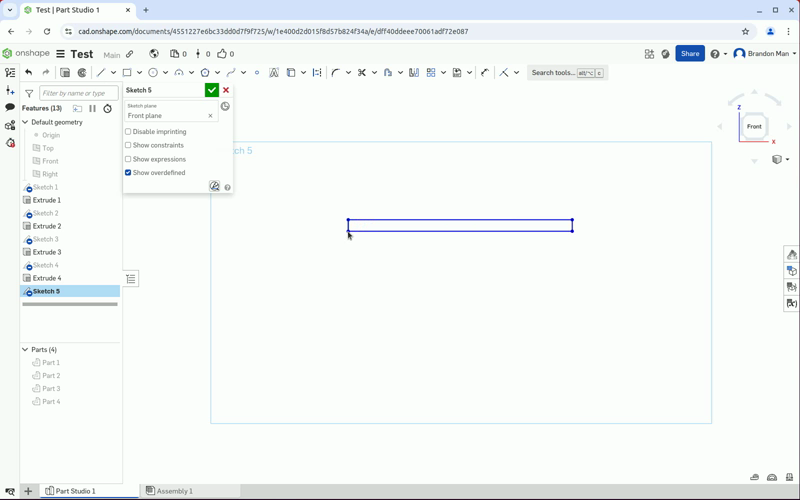
mouse_move(437, 222)
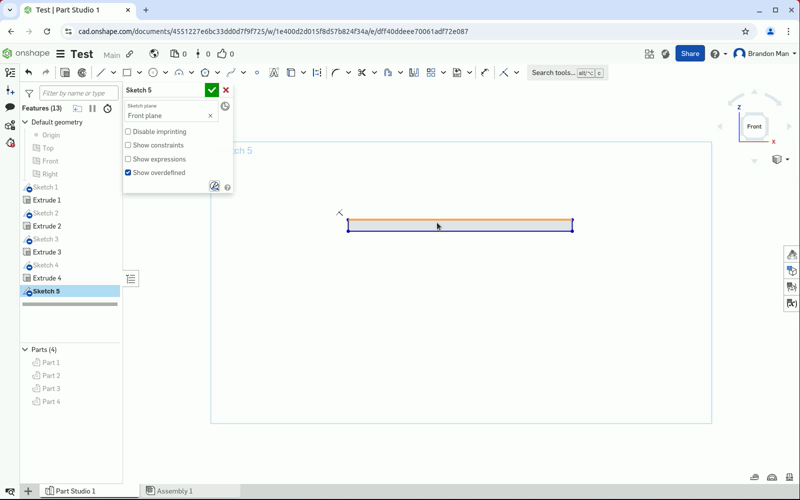
click(437, 222)
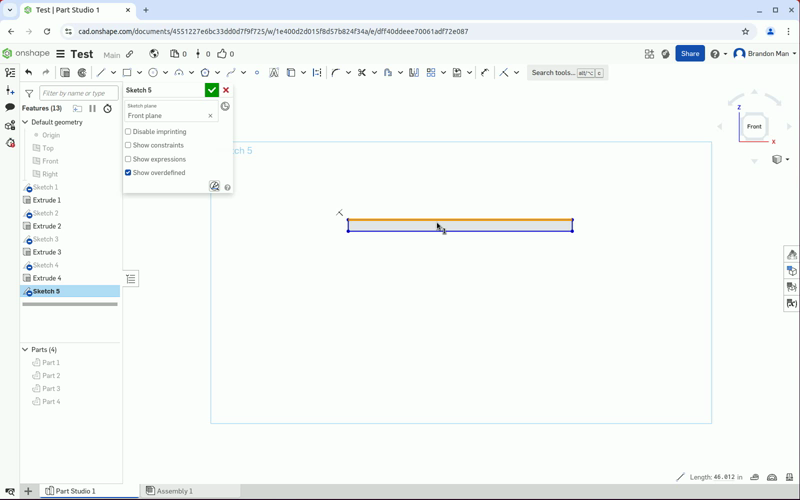
mouse_move(73, 352)
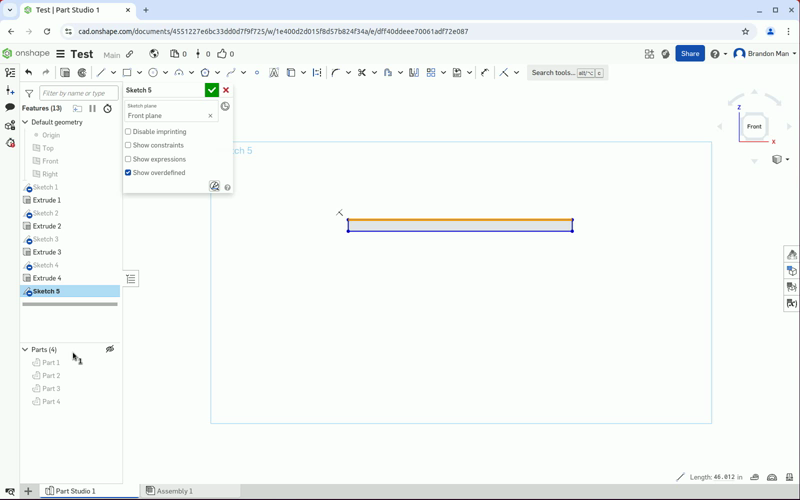
key(shift+y)
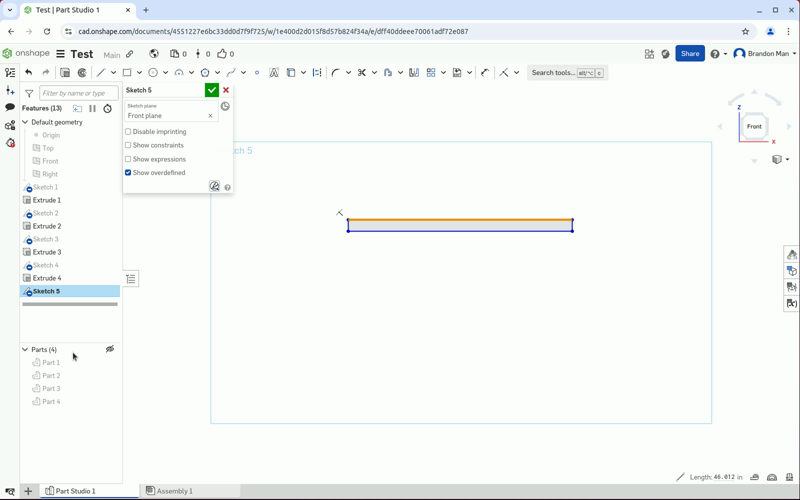
key(shift+e)
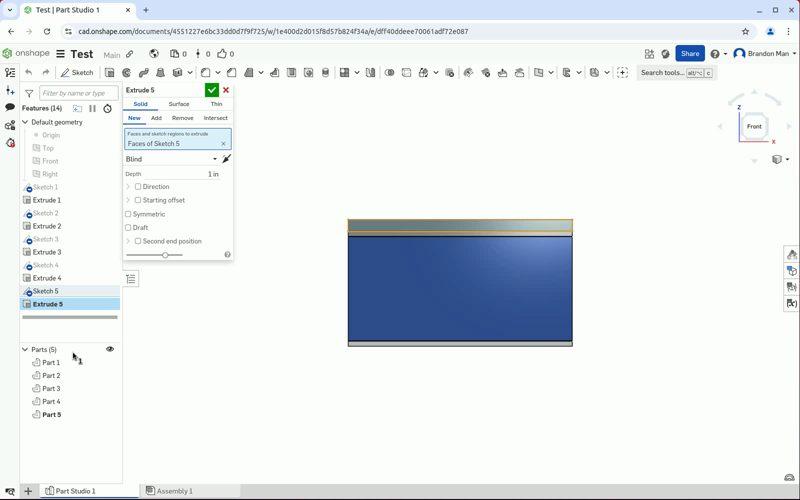
mouse_move(143, 106)
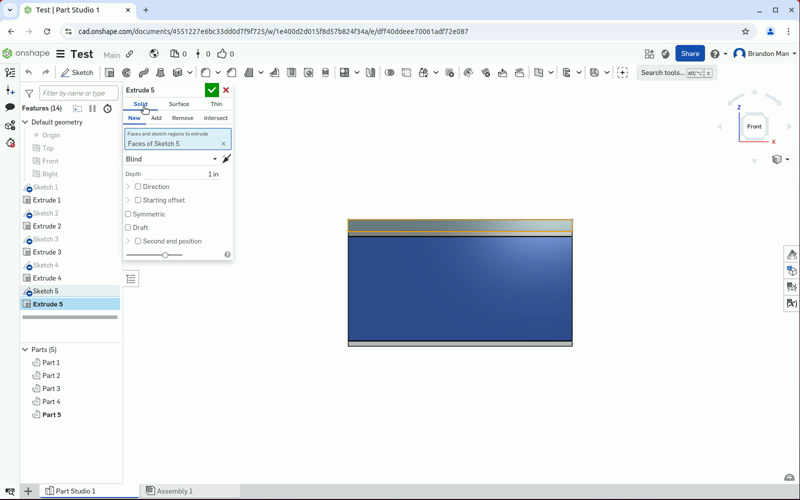
click(143, 106)
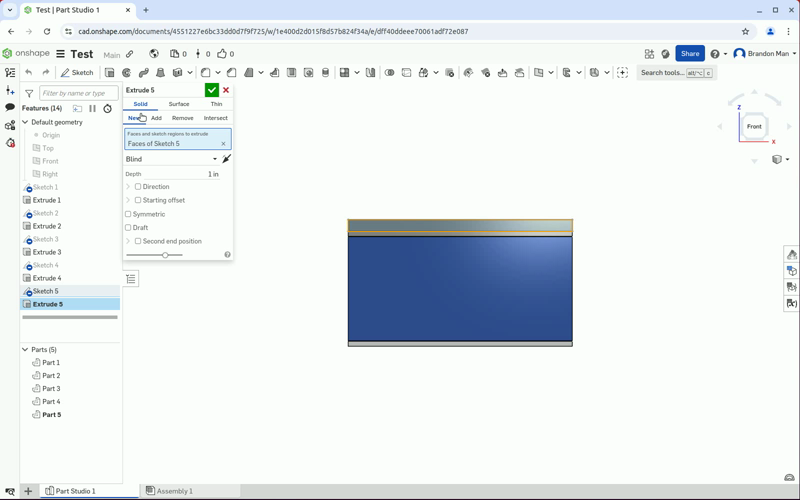
mouse_move(137, 120)
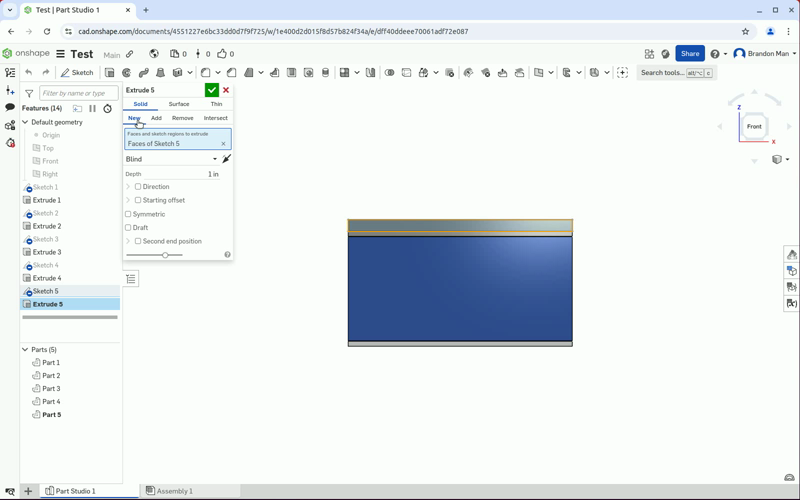
click(137, 120)
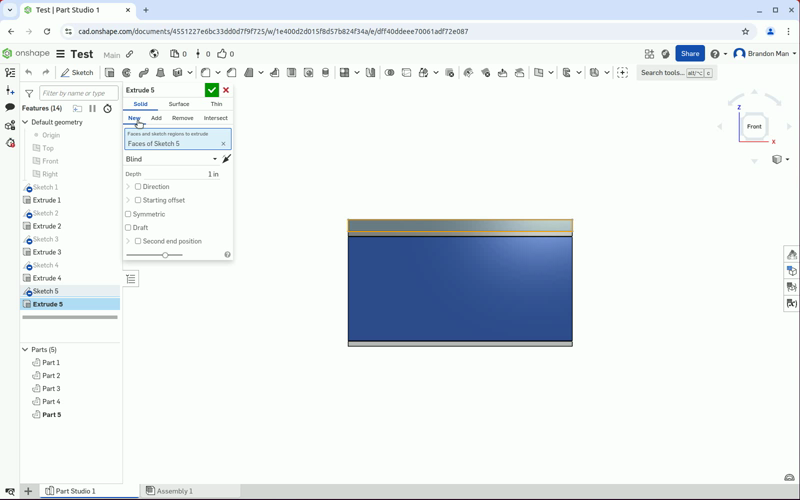
key(tab, 4)
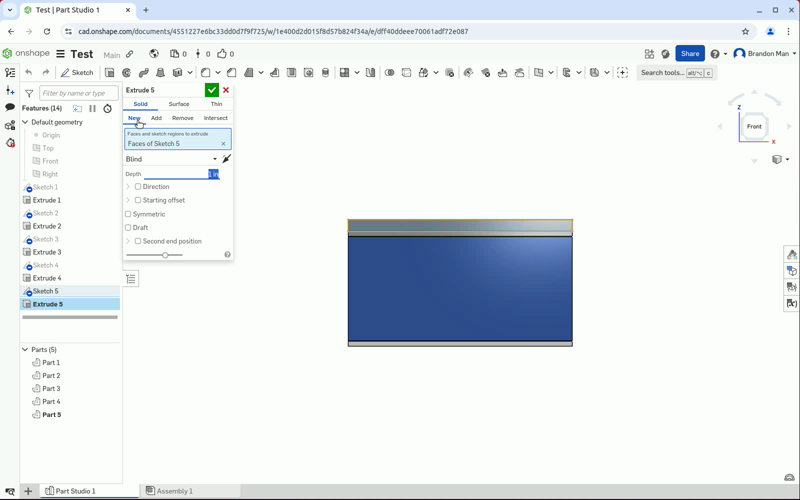
text(5.777)
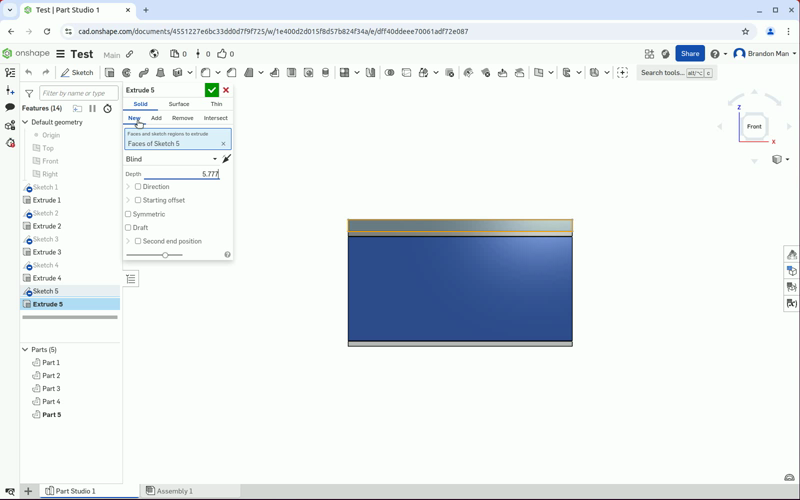
key(enter)
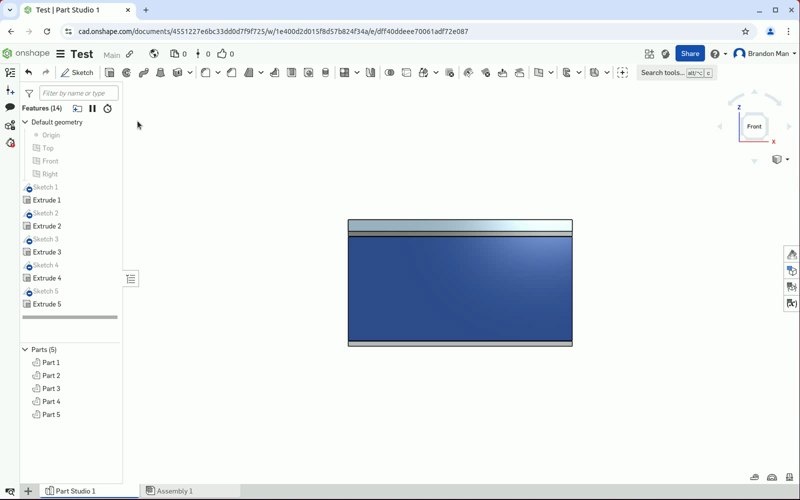
key(shift+h)
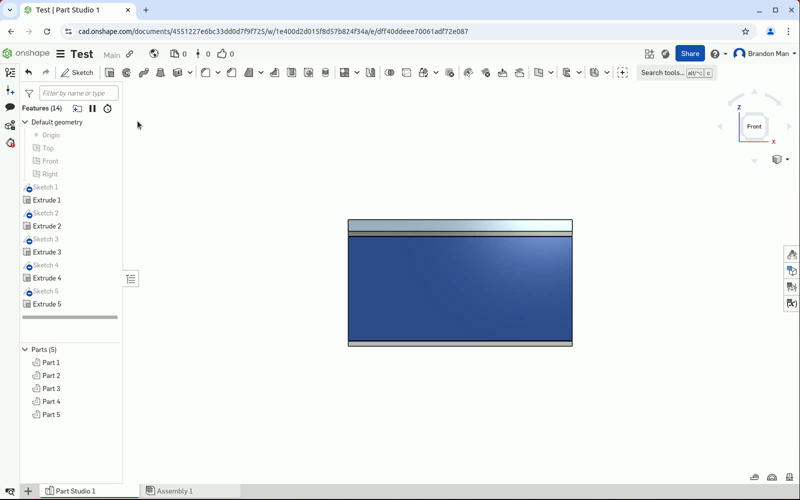
key(shift+h)
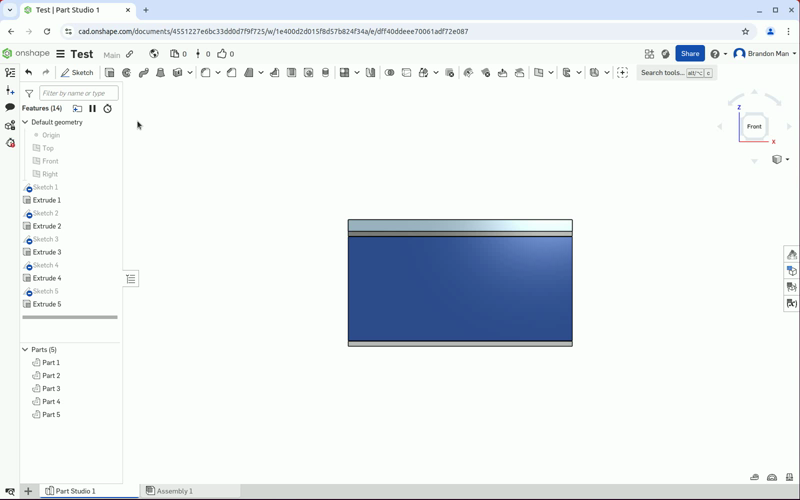
mouse_move(73, 189)
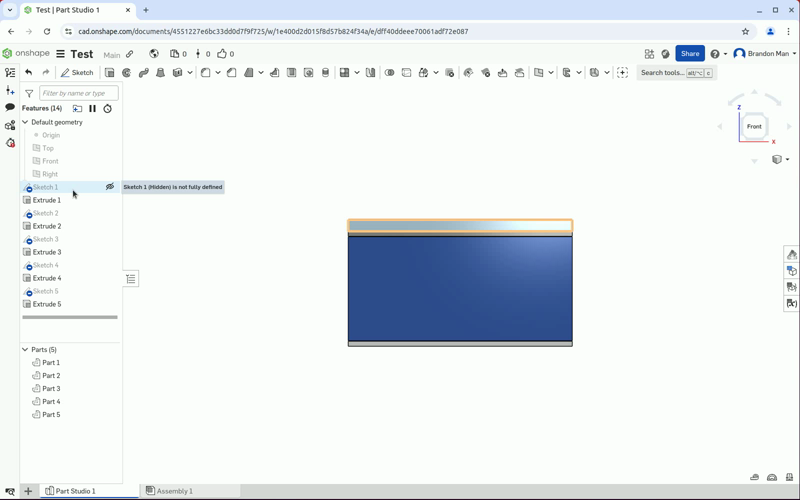
click(73, 189)
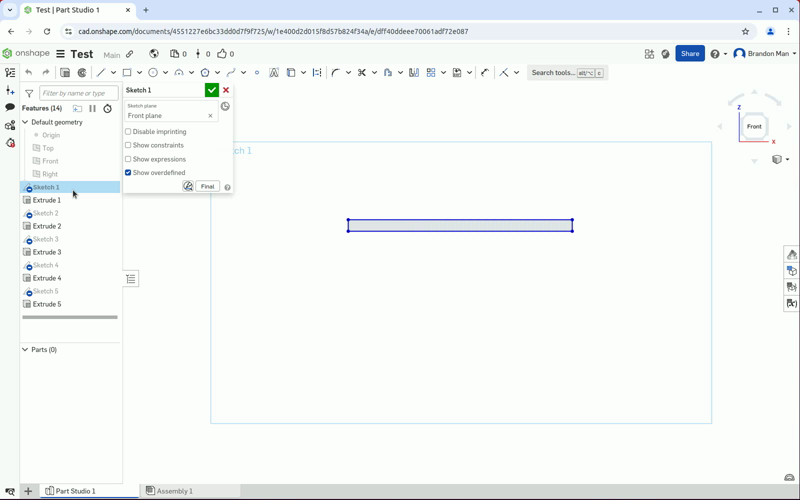
mouse_move(229, 92)
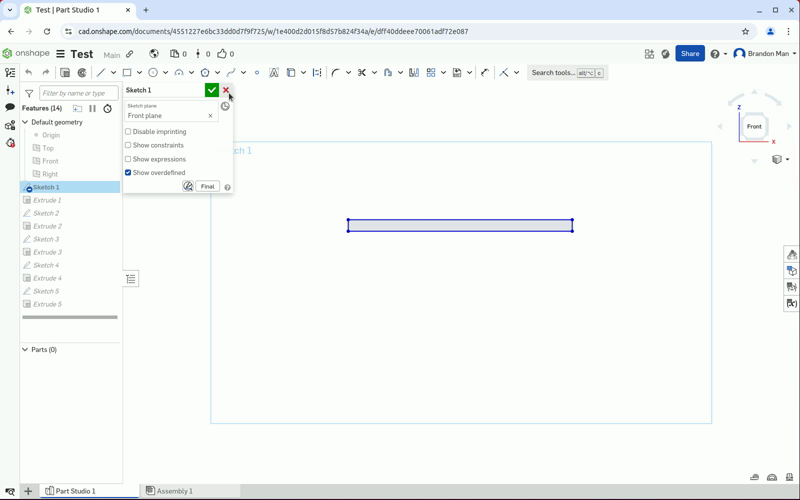
click(229, 92)
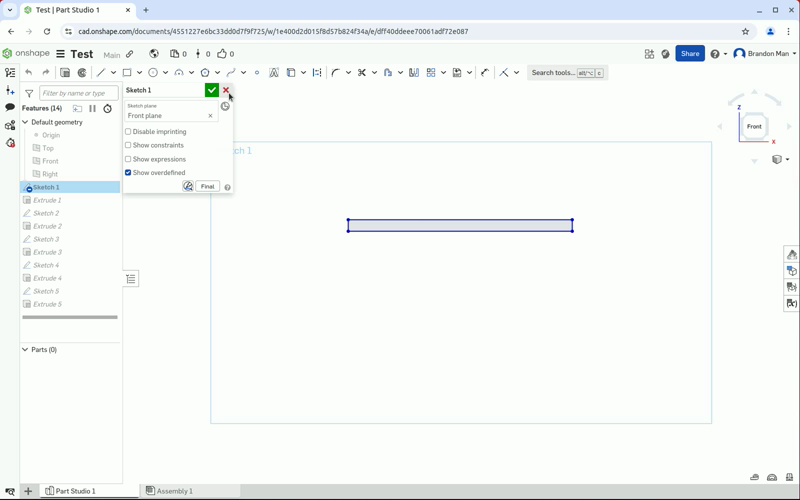
key(shift+s)
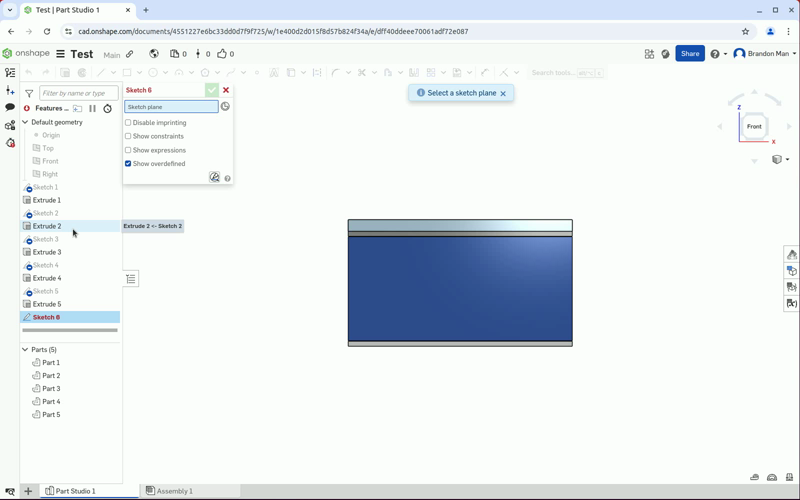
scroll(3)
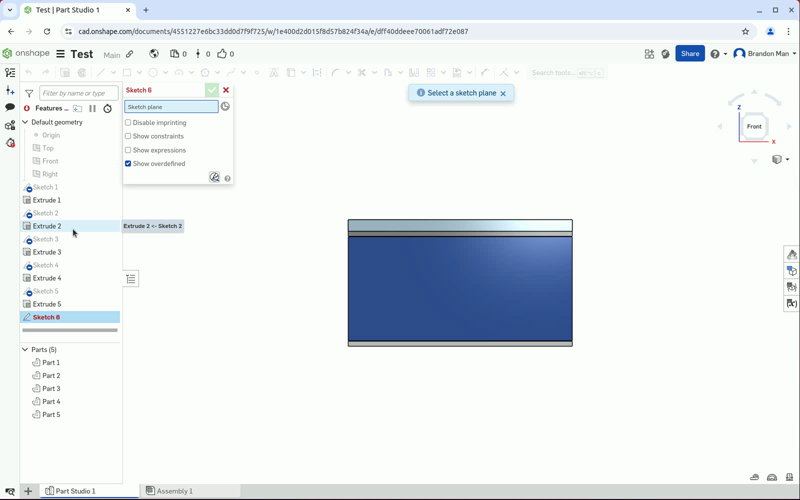
mouse_move(73, 163)
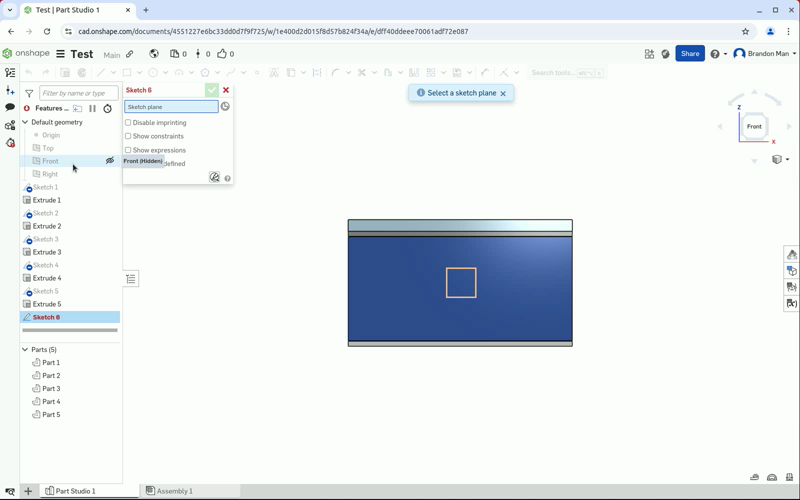
click(73, 163)
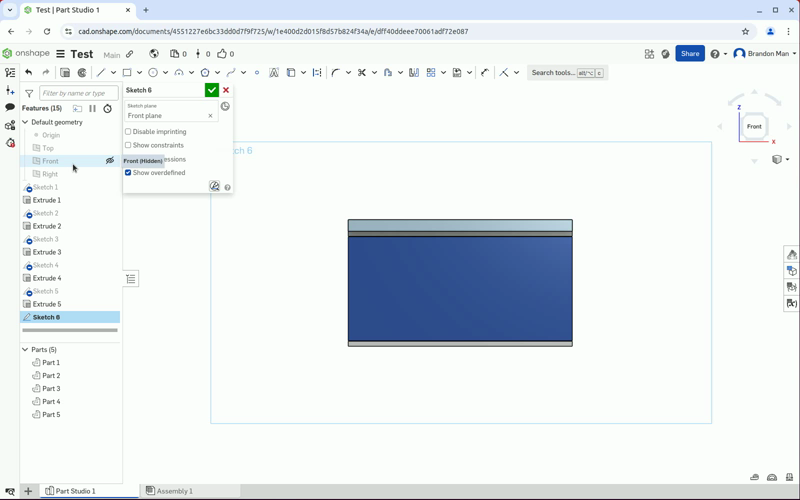
mouse_move(73, 352)
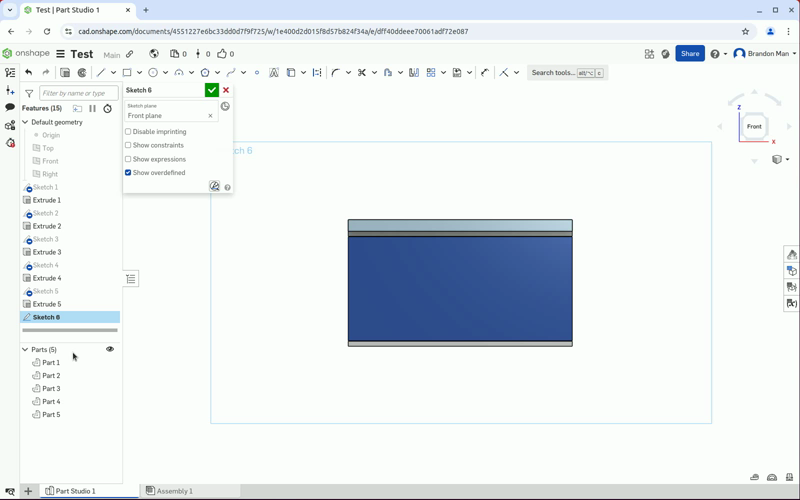
key(y)
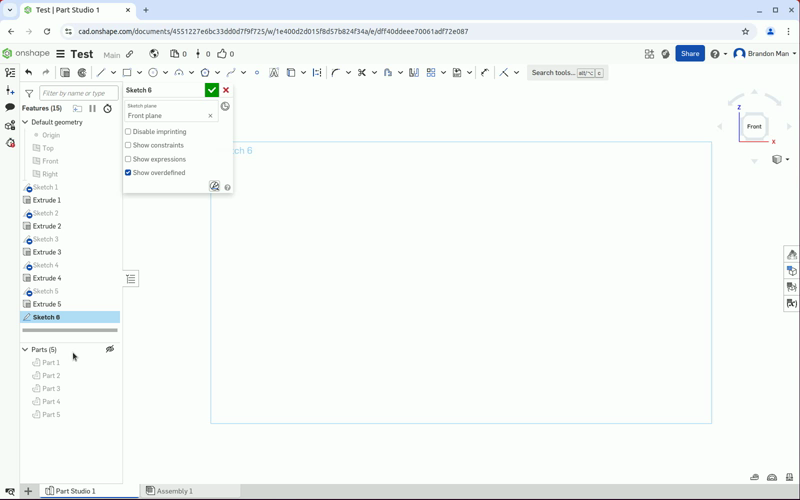
key(l)
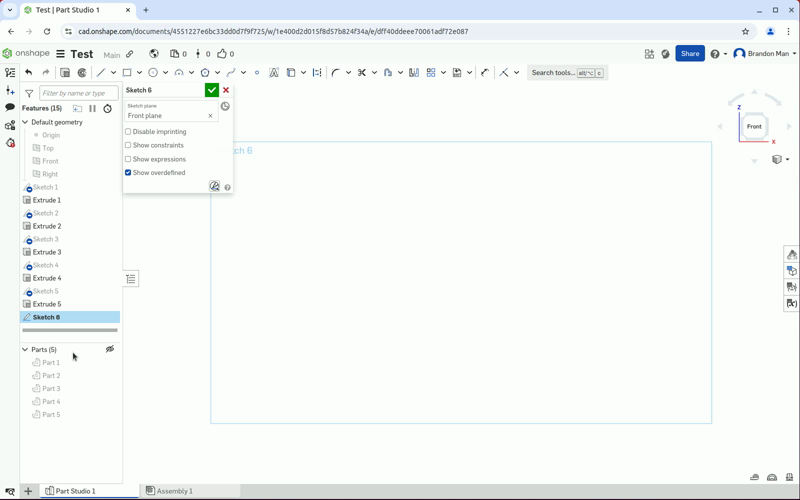
key_down(shift)
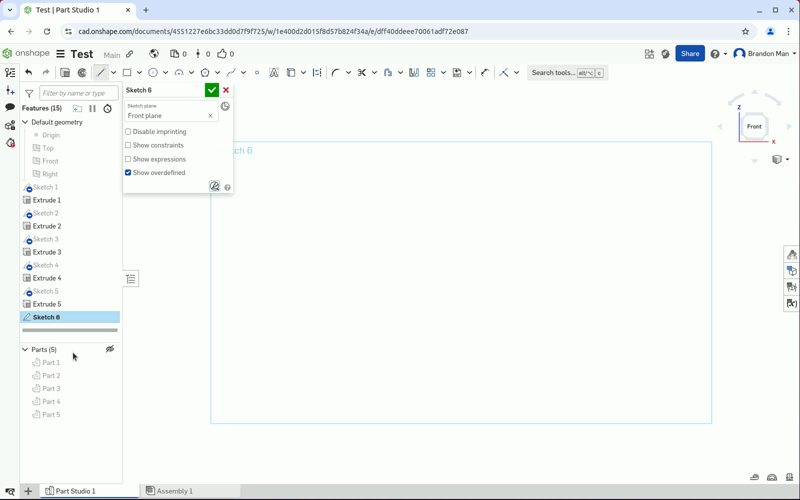
mouse_move(348, 340)
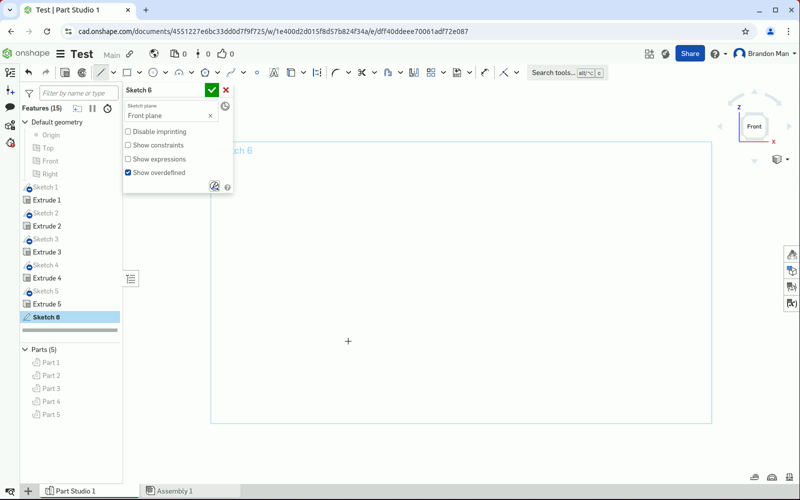
click(348, 340)
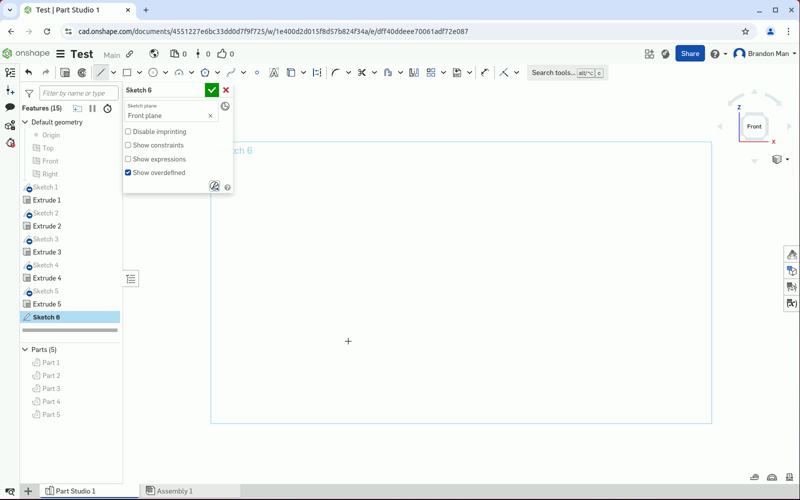
key_up(shift)
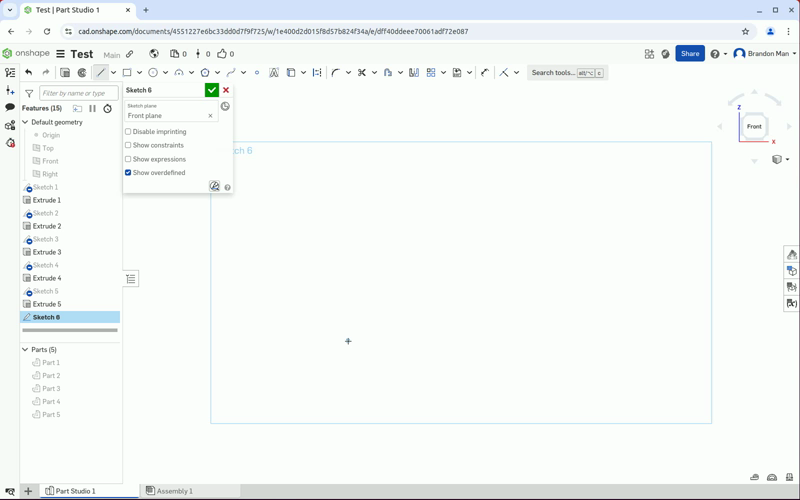
key_down(shift)
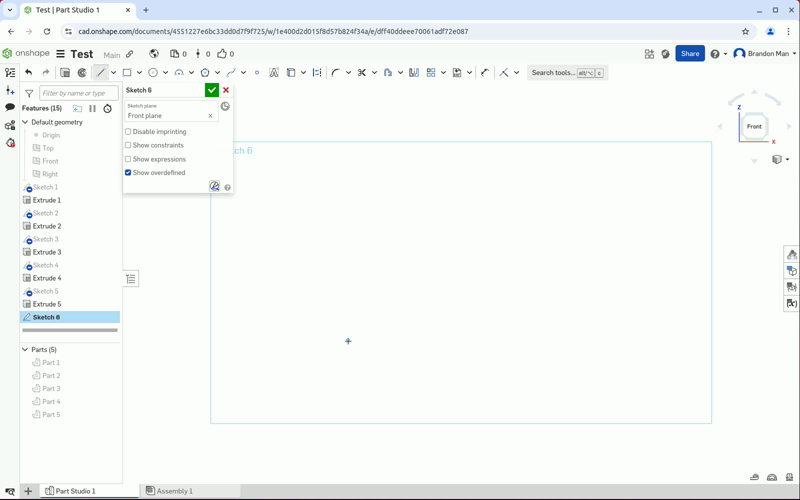
mouse_move(572, 340)
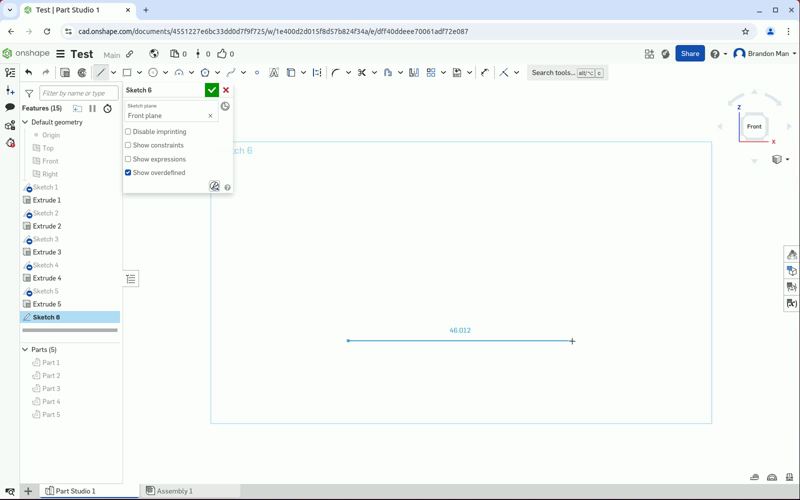
click(572, 340)
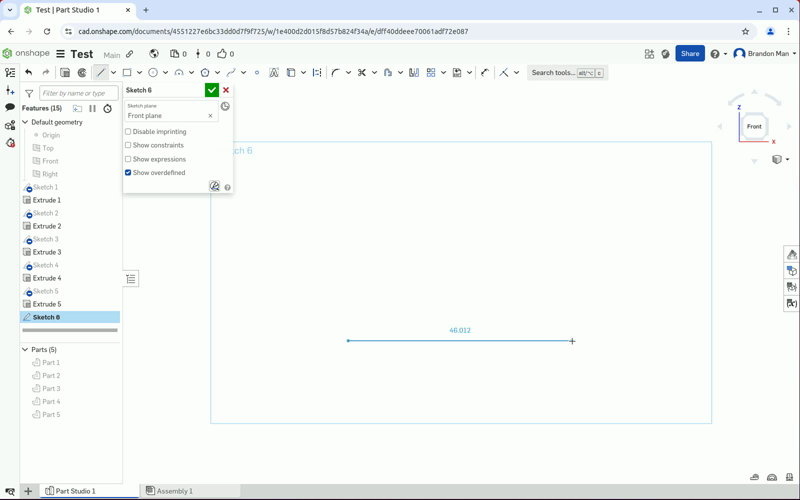
key_up(shift)
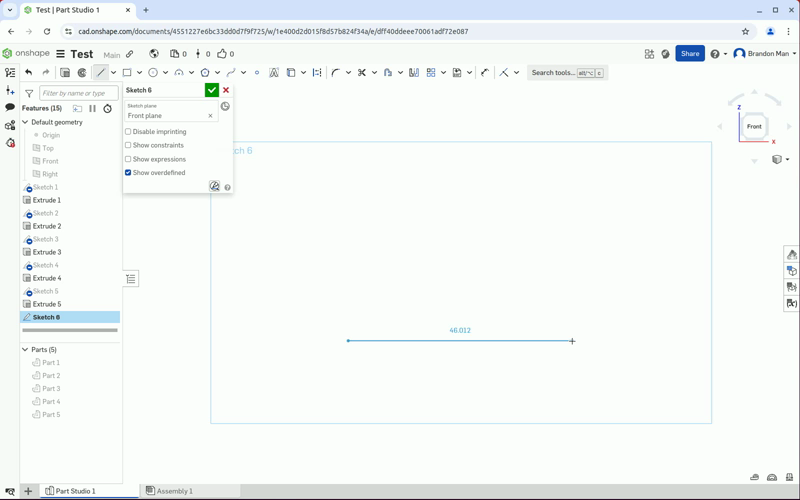
key_down(shift)
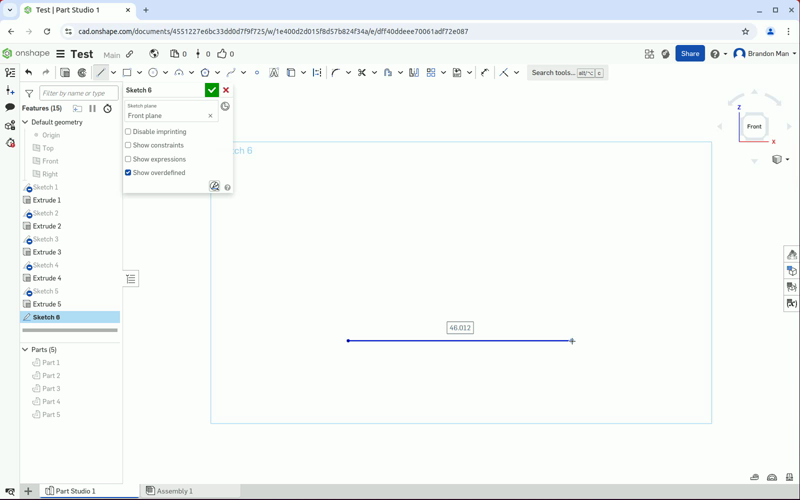
mouse_move(572, 236)
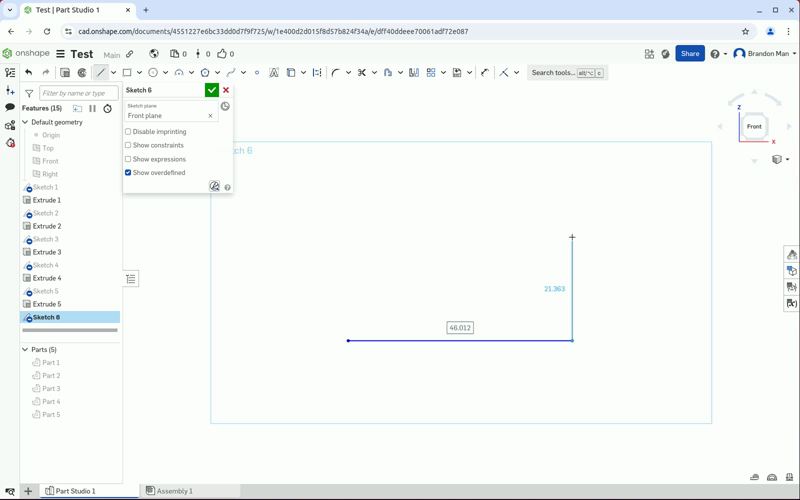
click(572, 236)
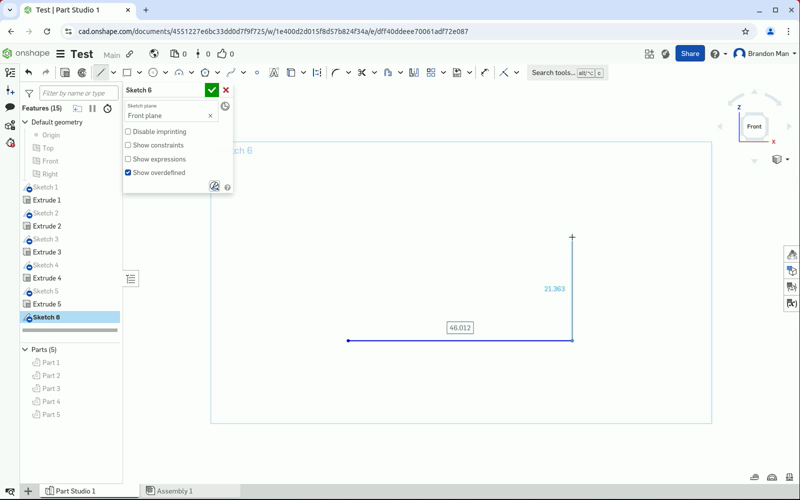
key_up(shift)
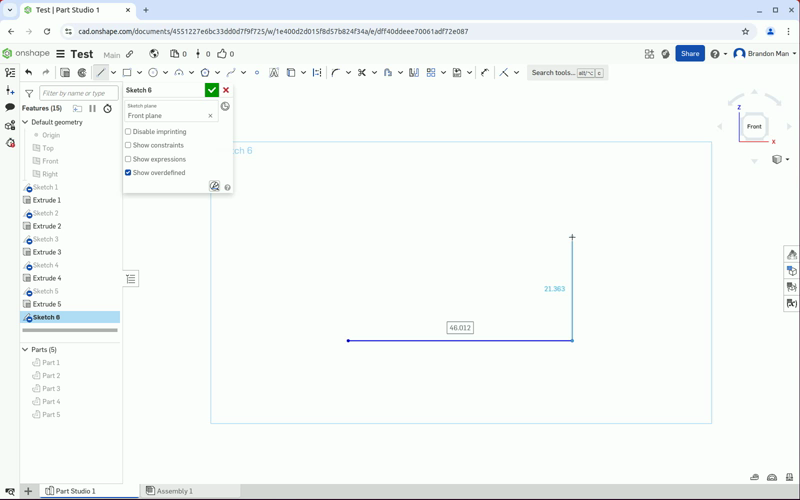
key_down(shift)
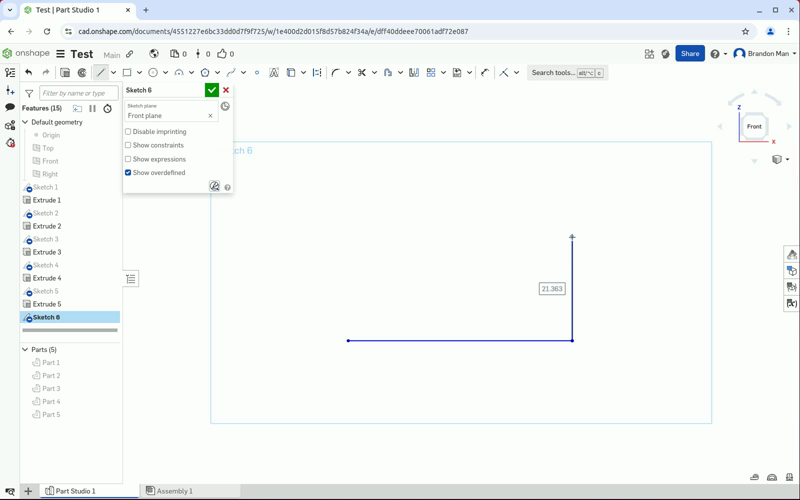
mouse_move(348, 236)
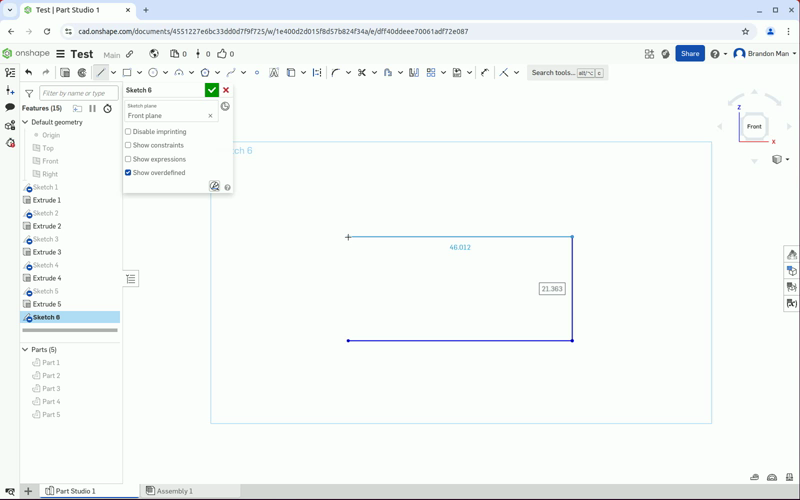
click(348, 236)
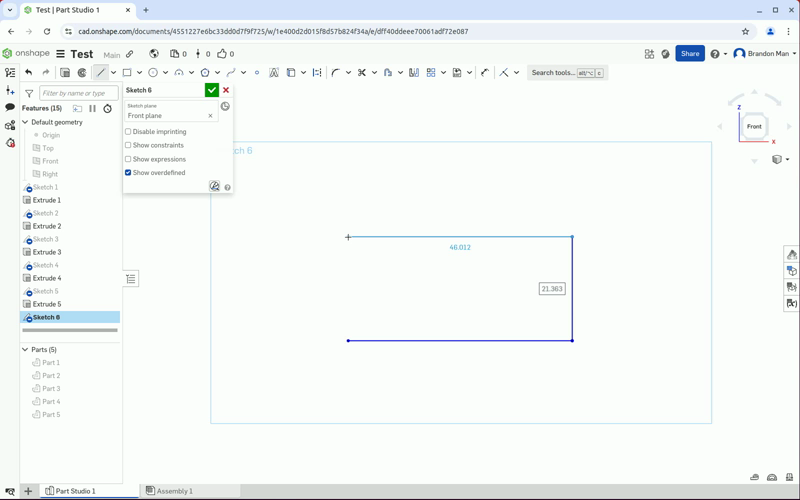
key_up(shift)
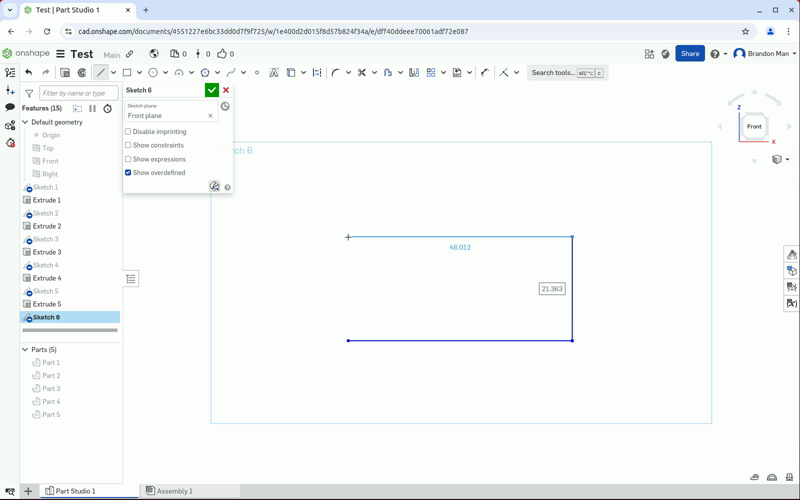
key_down(shift)
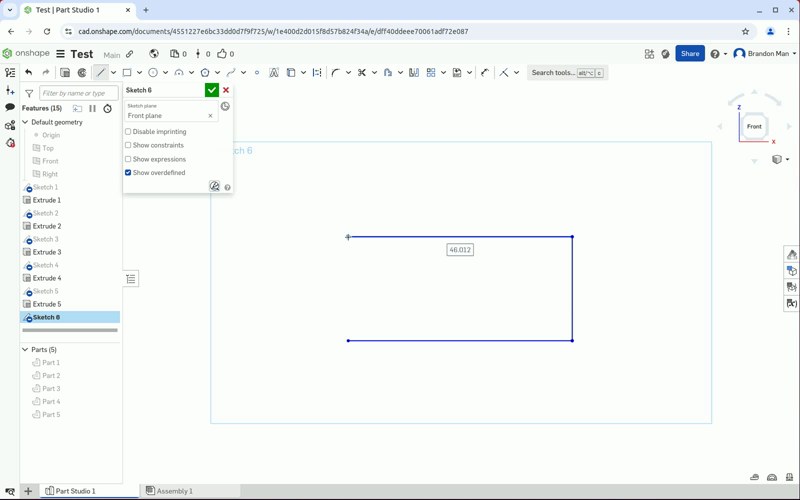
mouse_move(348, 340)
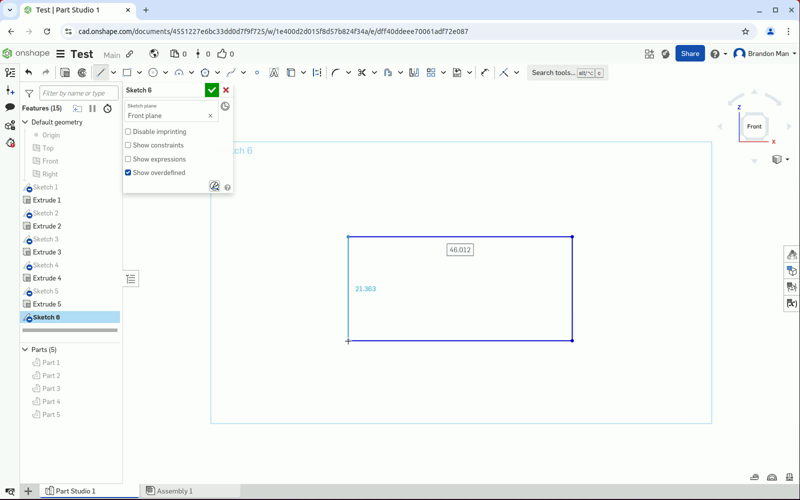
key_up(shift)
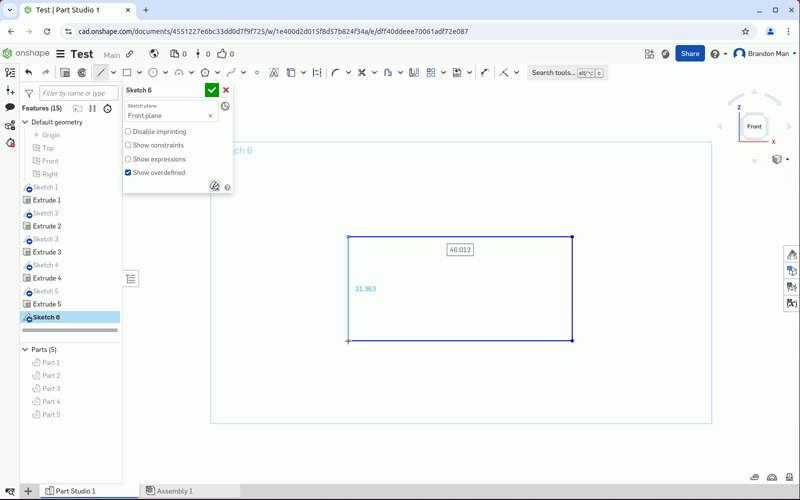
click(348, 340)
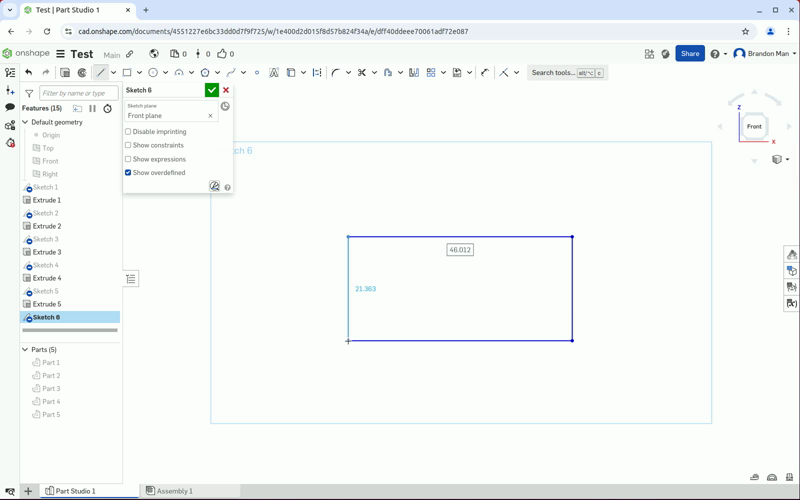
key(esc)
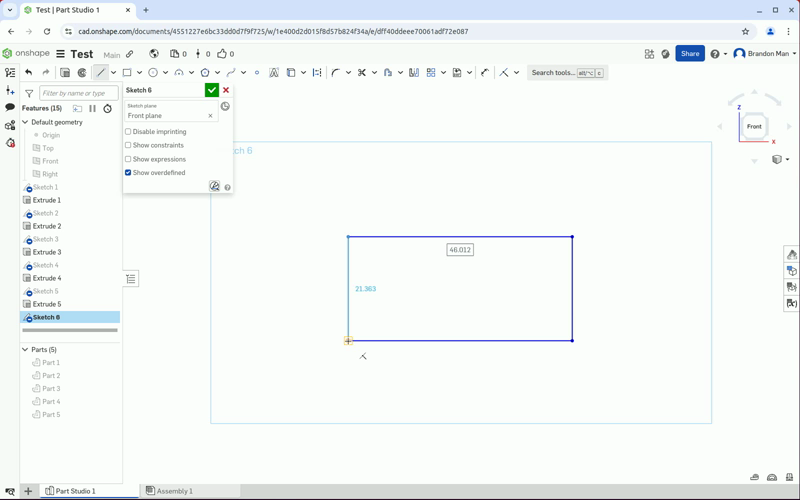
mouse_move(456, 265)
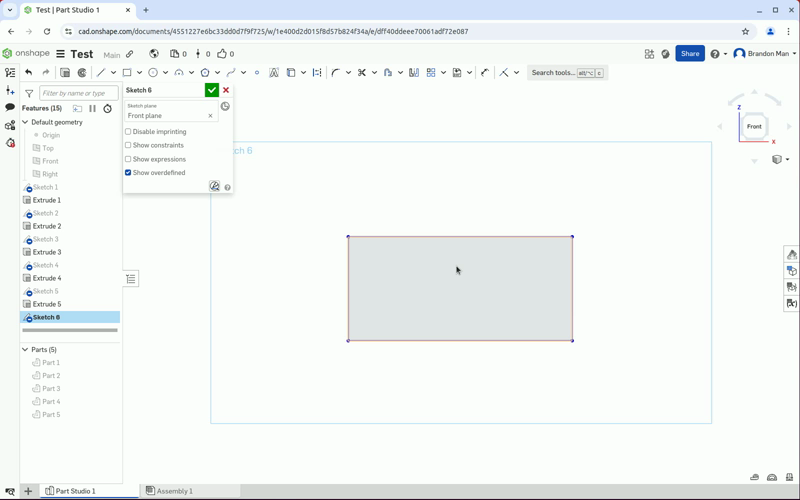
click(456, 265)
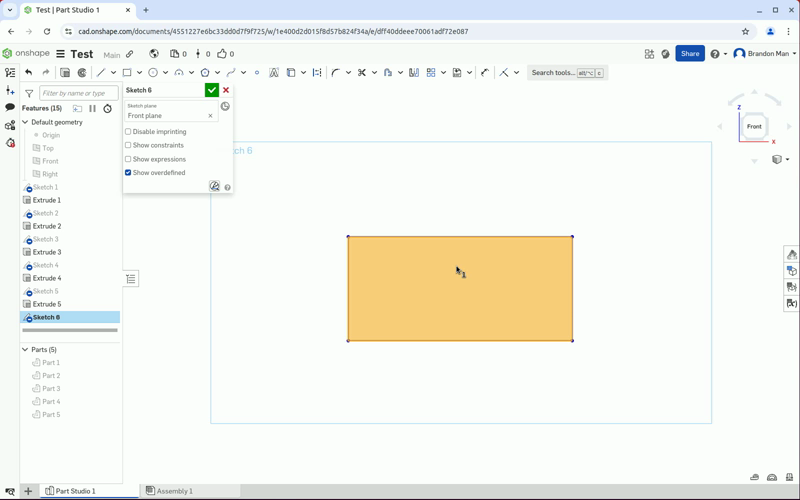
mouse_move(73, 352)
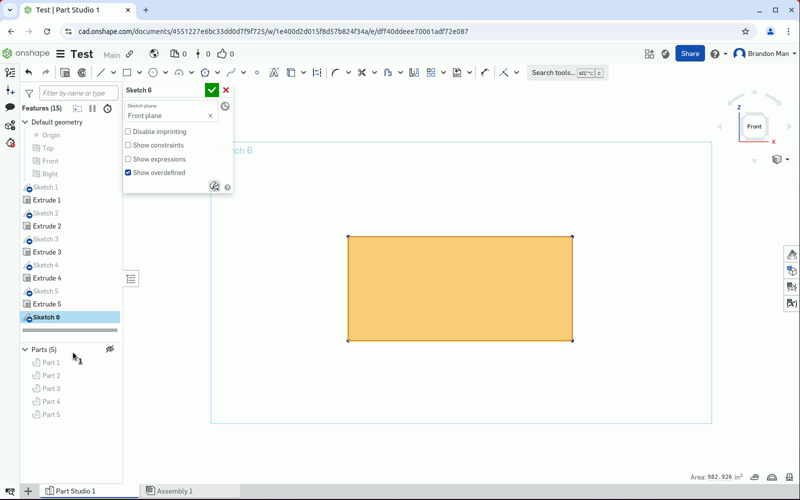
key(shift+y)
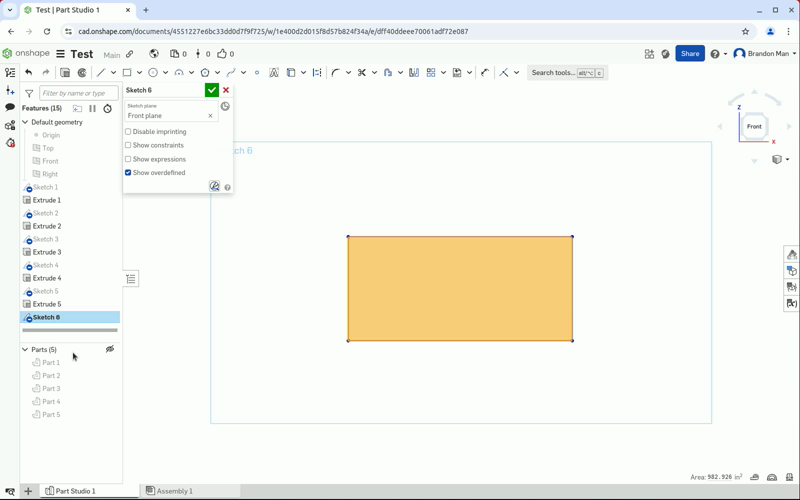
key(shift+e)
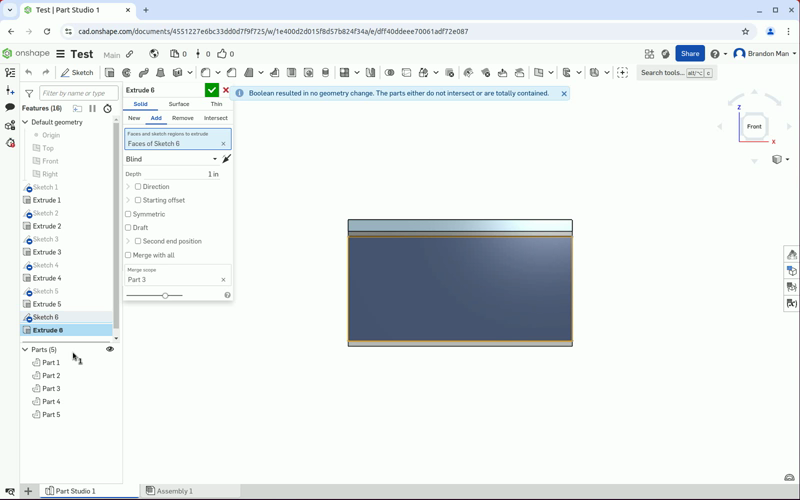
mouse_move(143, 106)
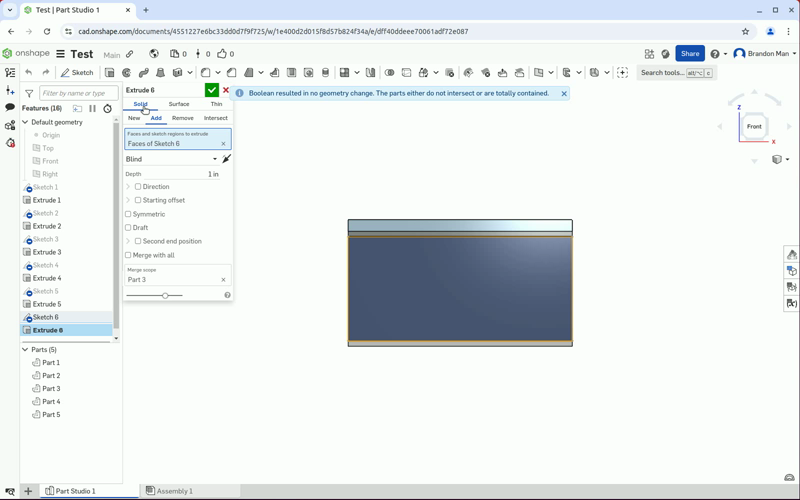
click(143, 106)
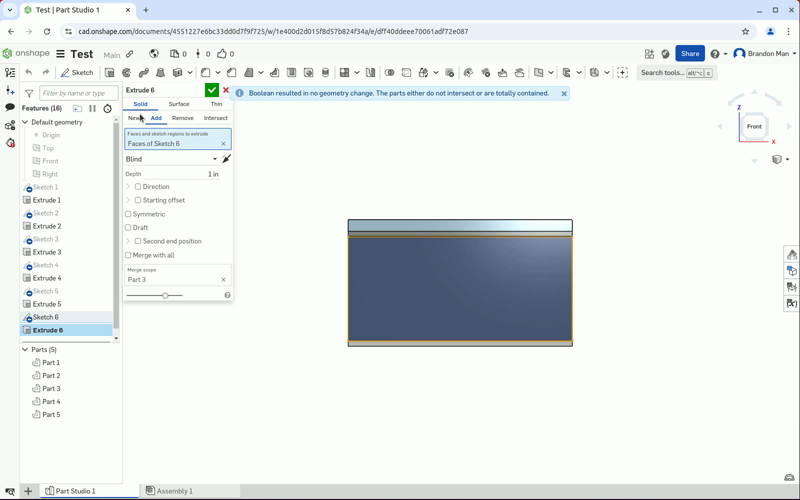
mouse_move(137, 120)
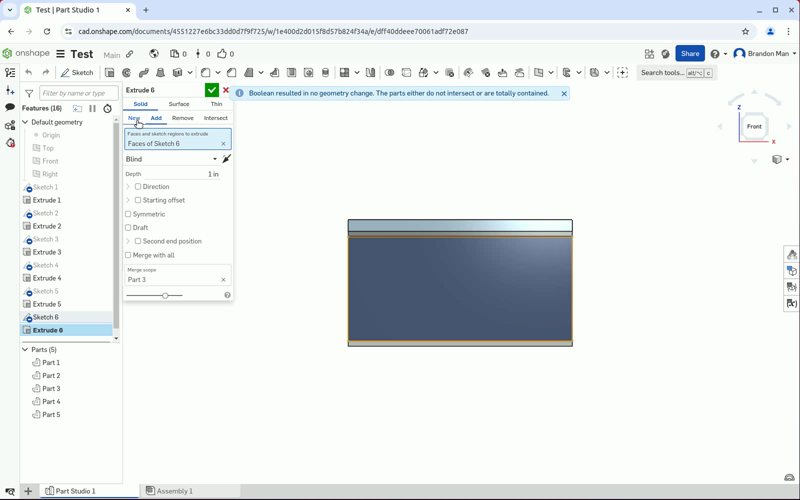
click(137, 120)
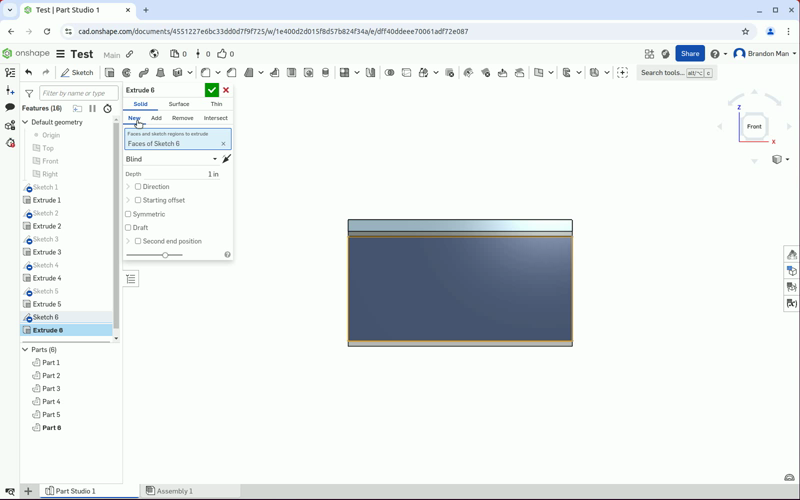
key(tab, 4)
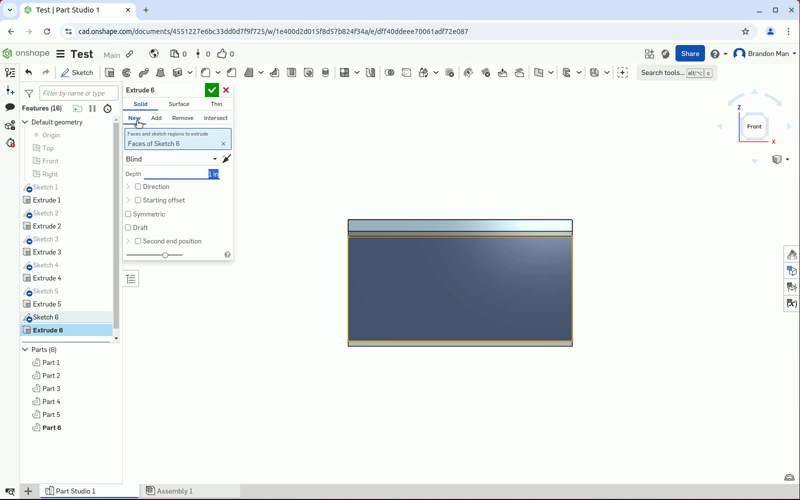
text(5.777)
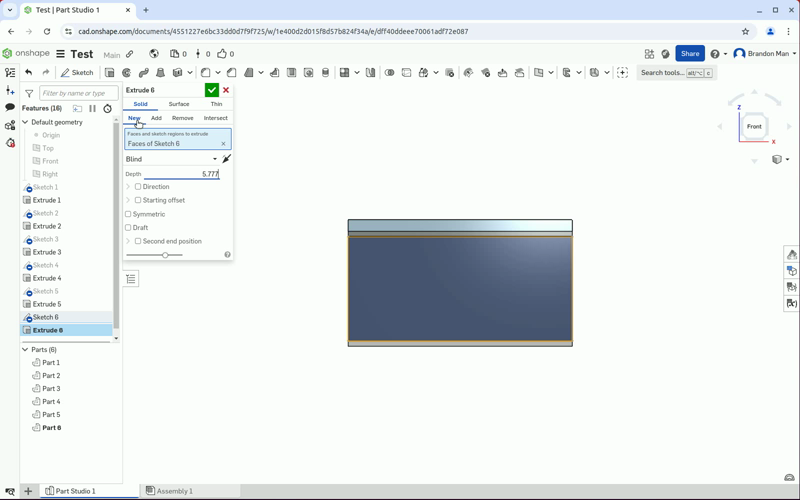
key(enter)
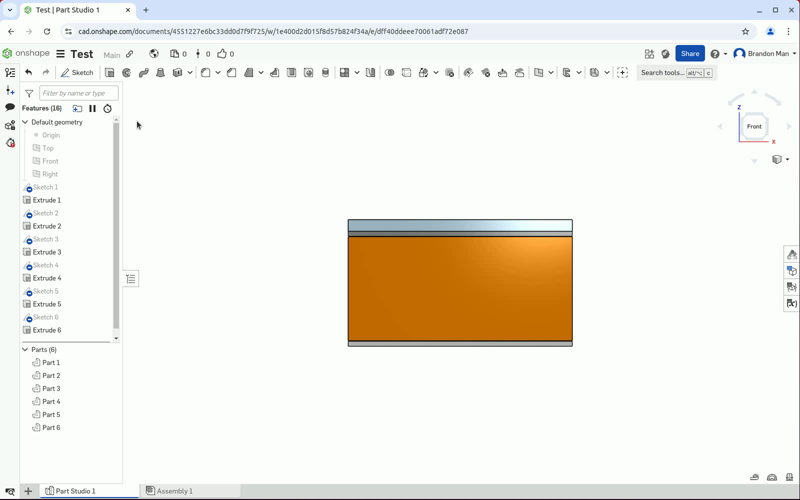
key(shift+h)
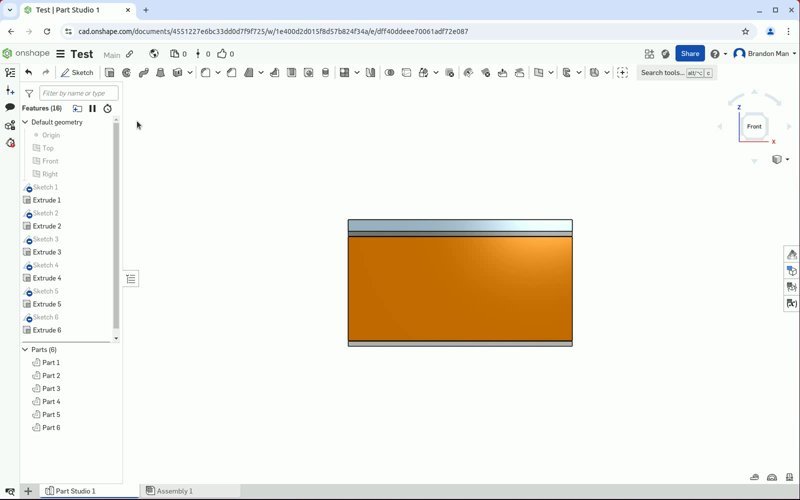
key(shift+h)
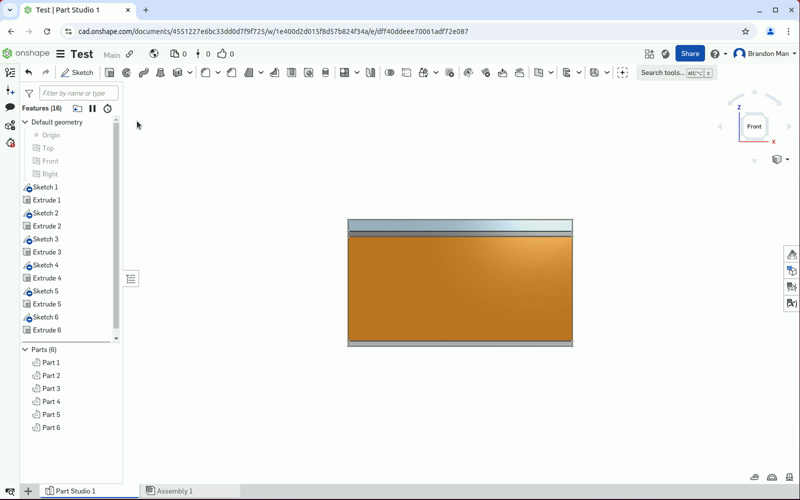
key(shift+7)
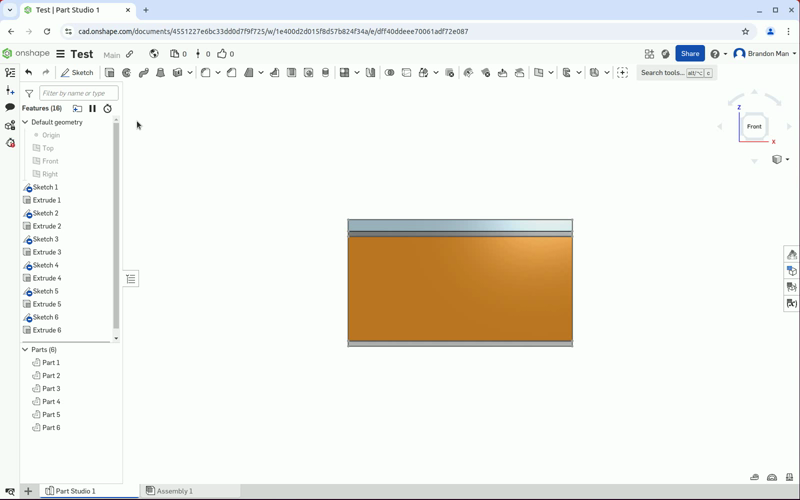
key(left, 2)
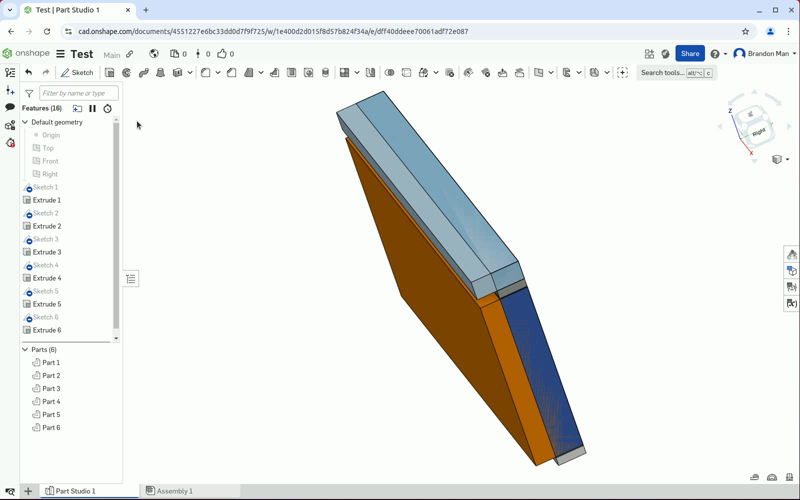
key(down, 2)
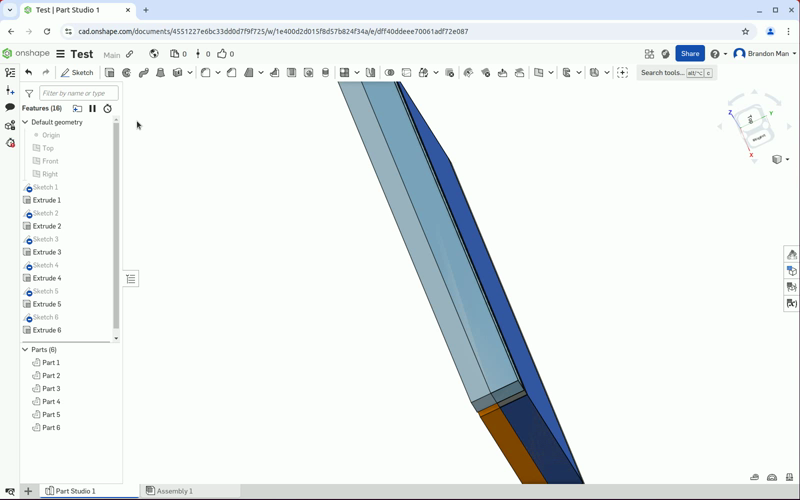
key(up, 2)
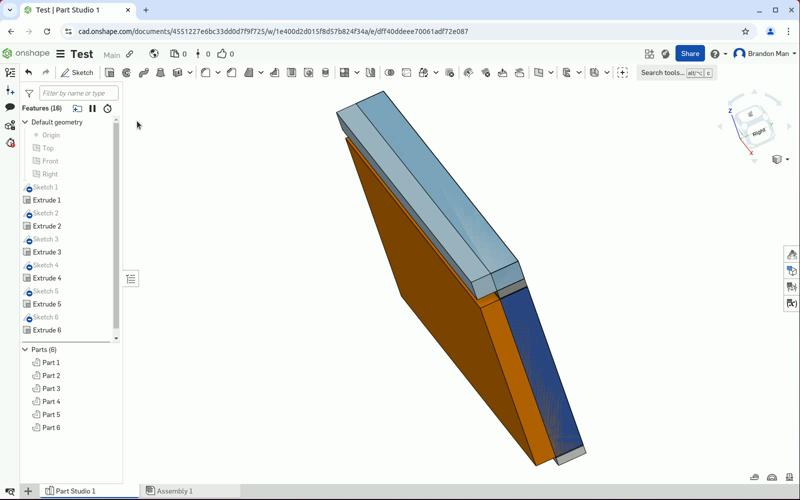
key(right, 2)
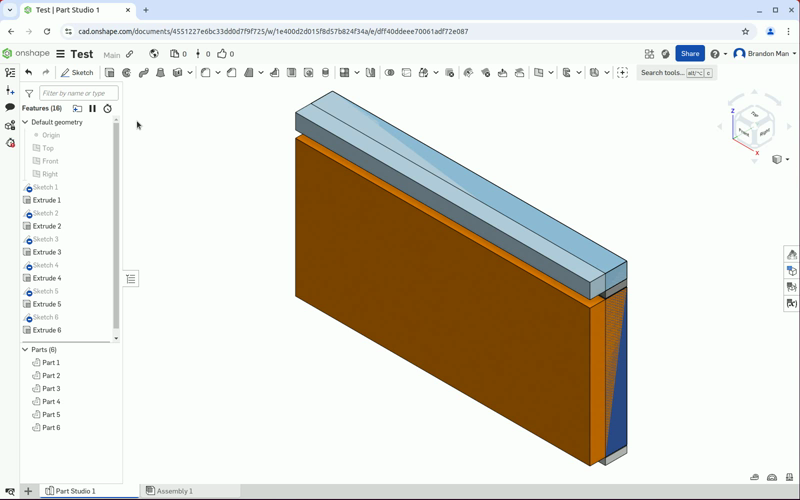
mouse_move(69, 189)
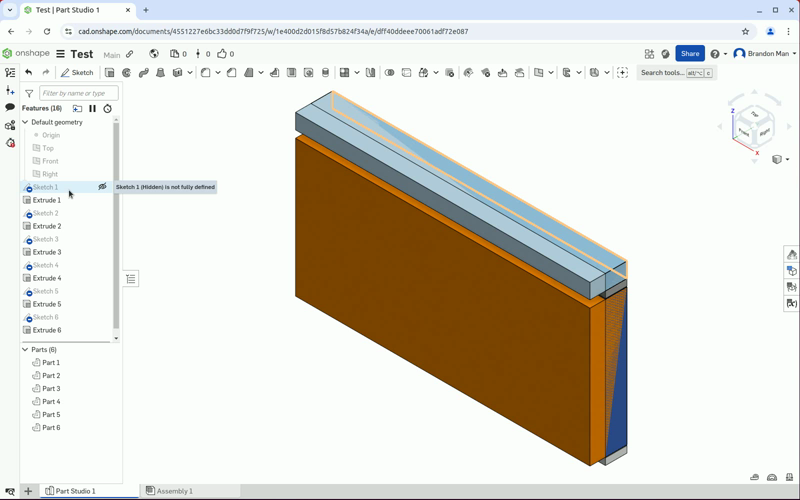
click(69, 189)